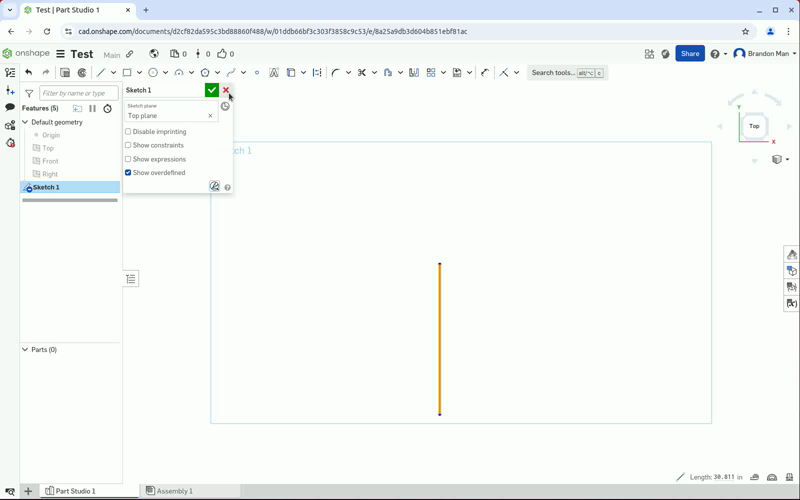
key(shift+h)
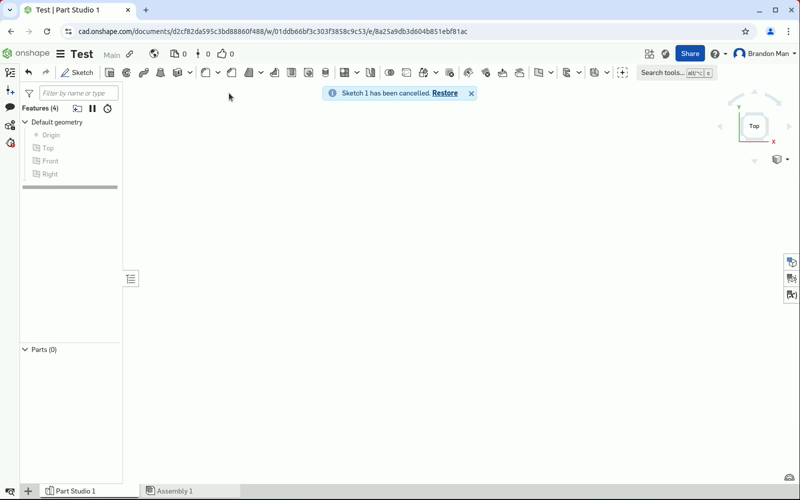
mouse_move(73, 352)
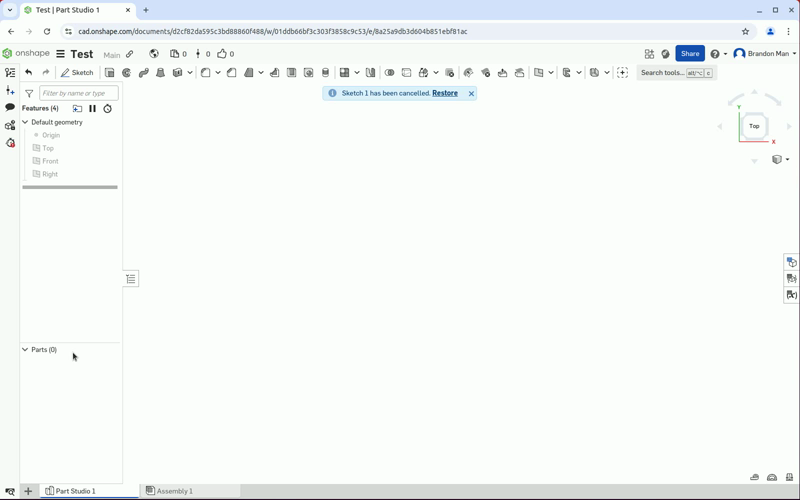
key(y)
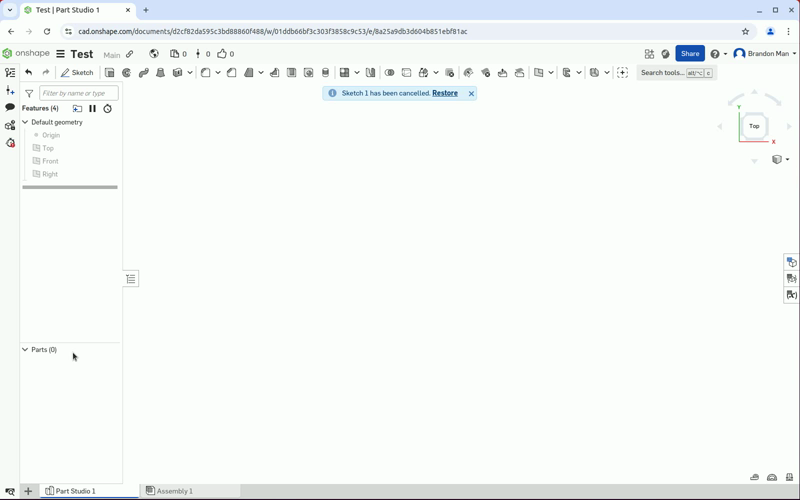
key(shift+p)
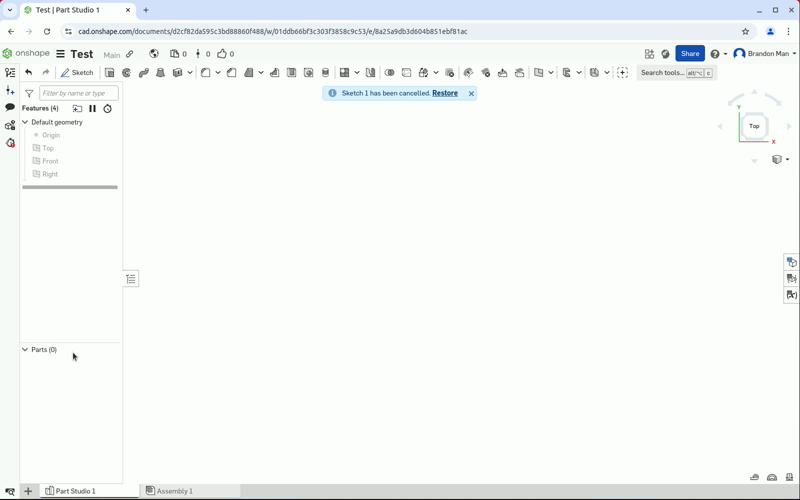
key(space)
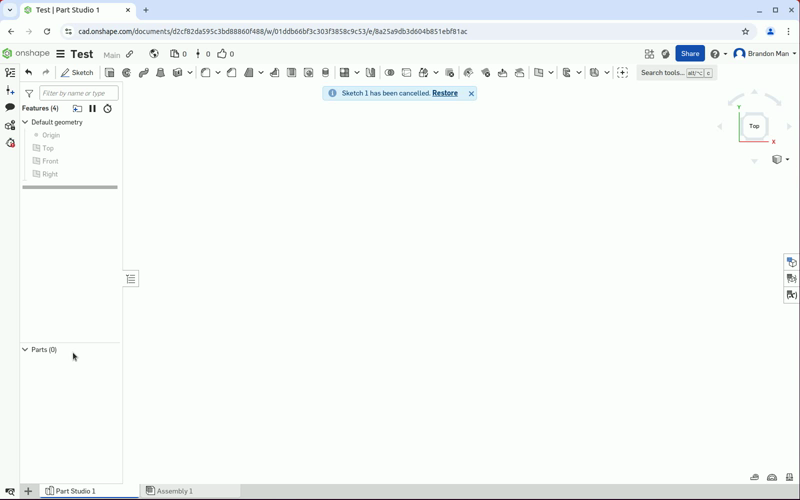
key_down(shift)
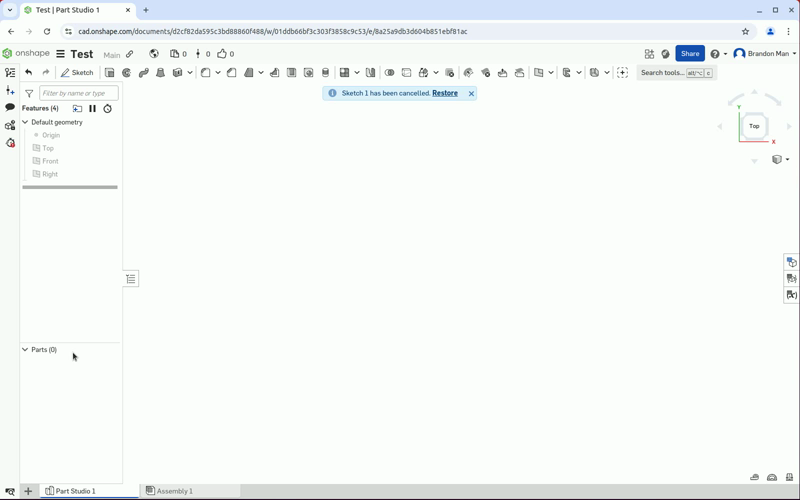
key(up)
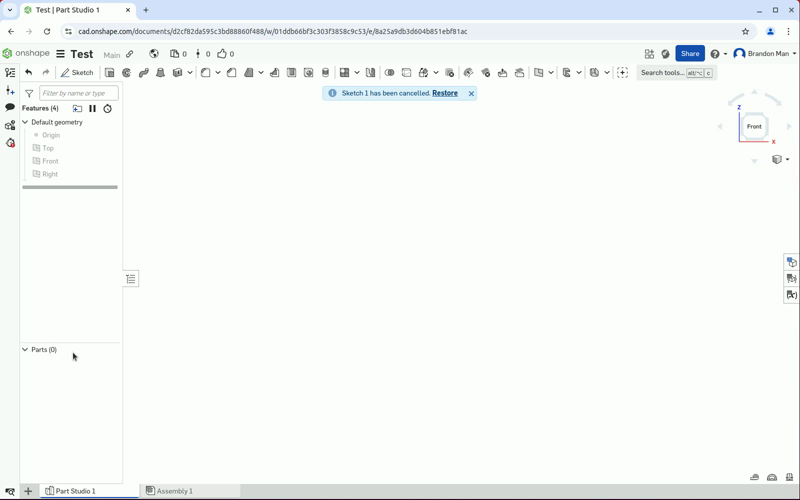
key_up(shift)
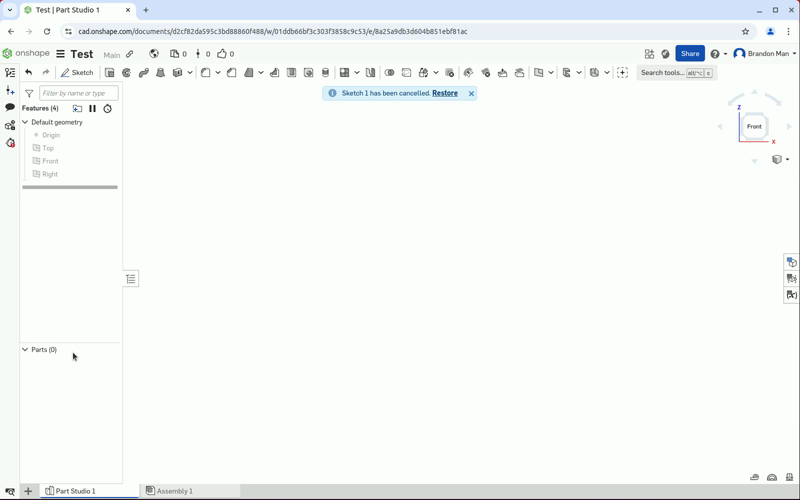
mouse_move(73, 352)
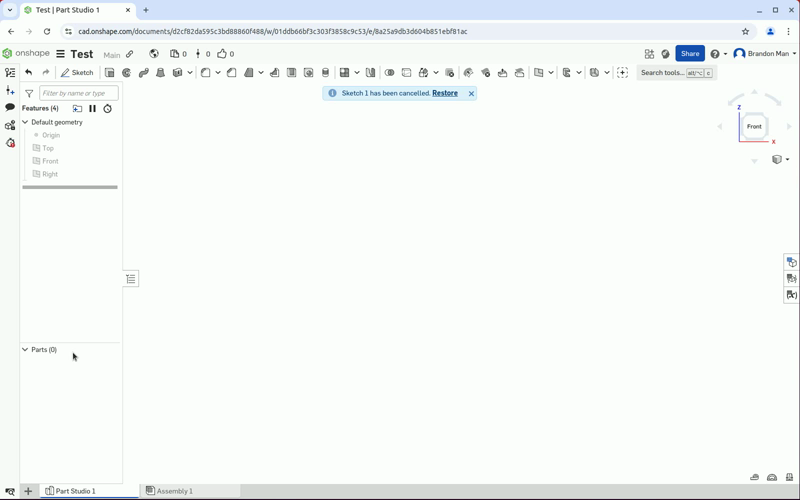
key(shift+y)
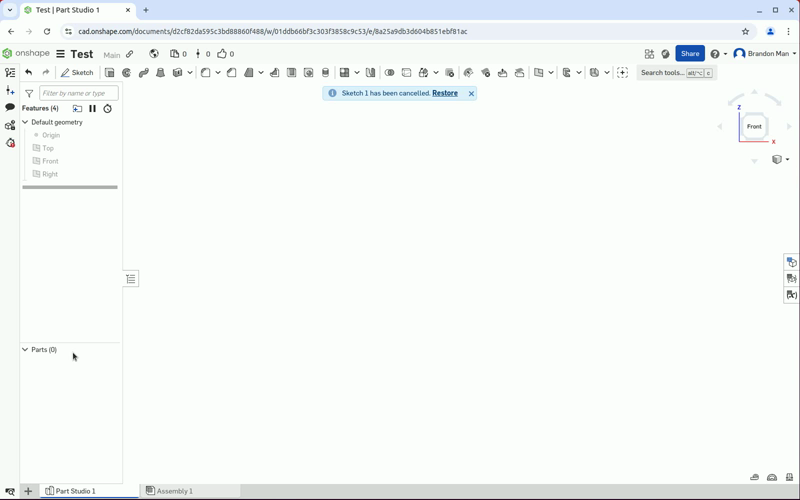
key(shift+s)
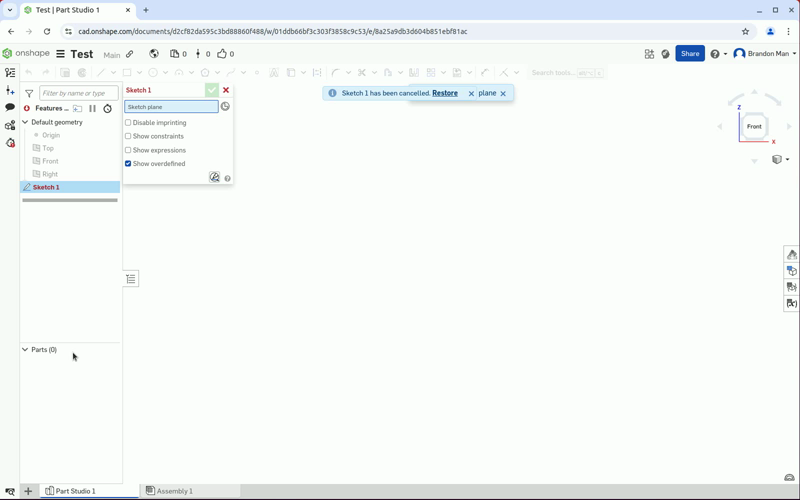
mouse_move(73, 163)
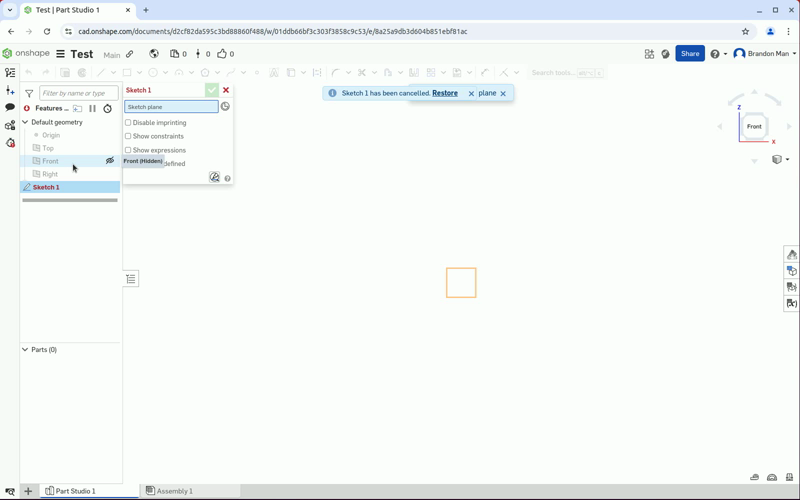
click(73, 163)
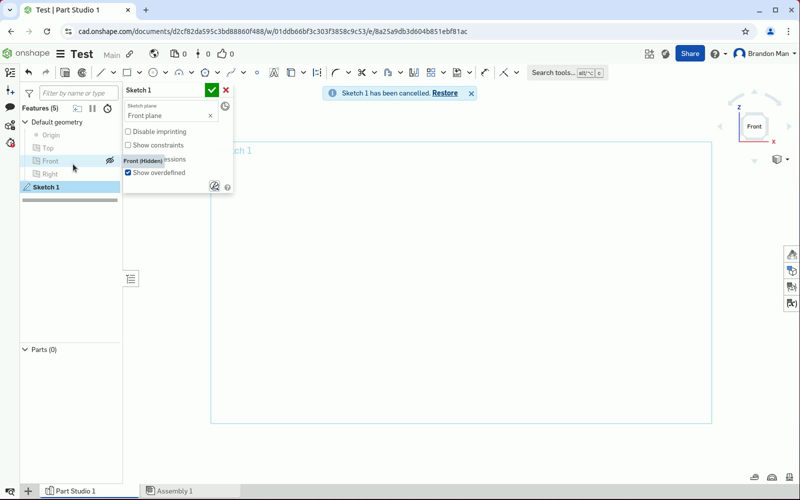
mouse_move(73, 352)
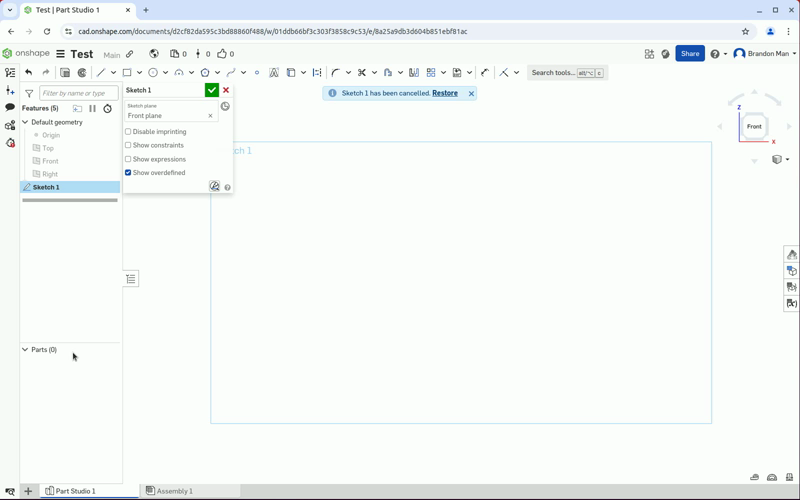
key(y)
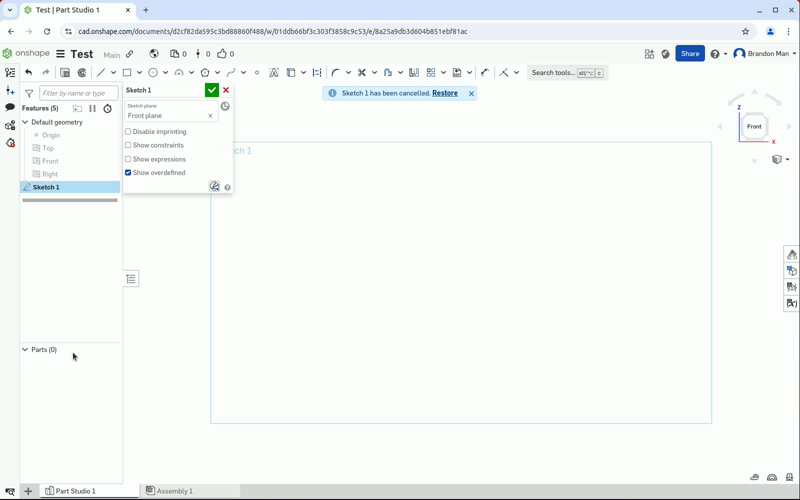
key(c)
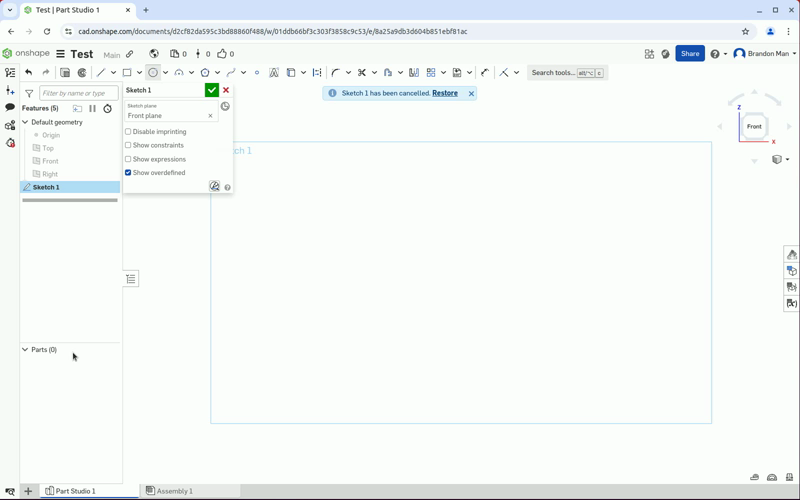
key_down(shift)
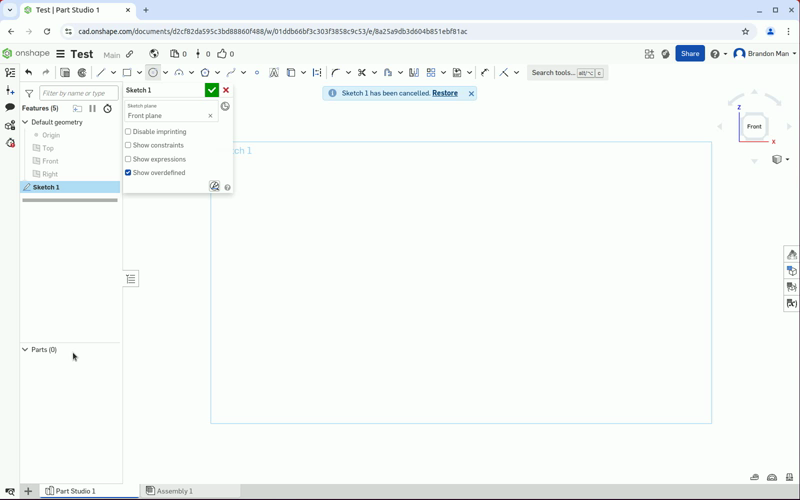
mouse_move(461, 282)
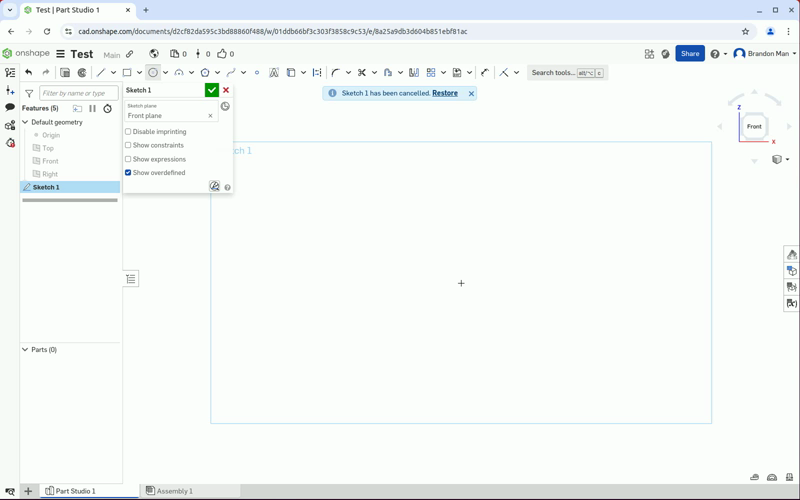
click(461, 282)
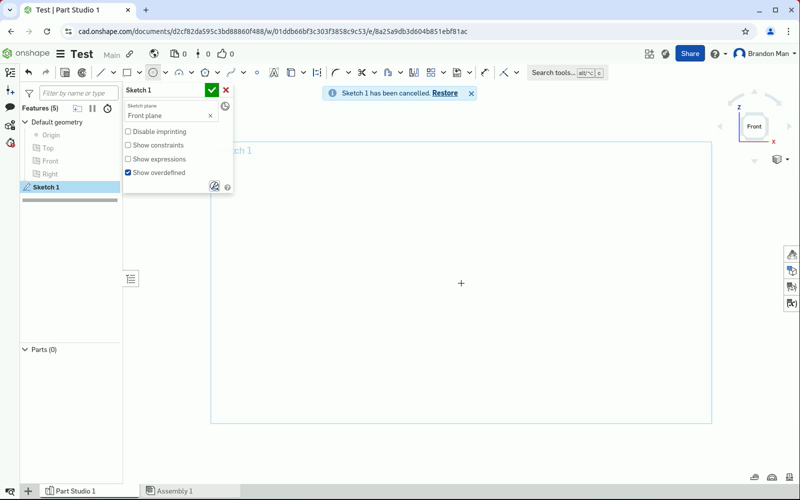
key_up(shift)
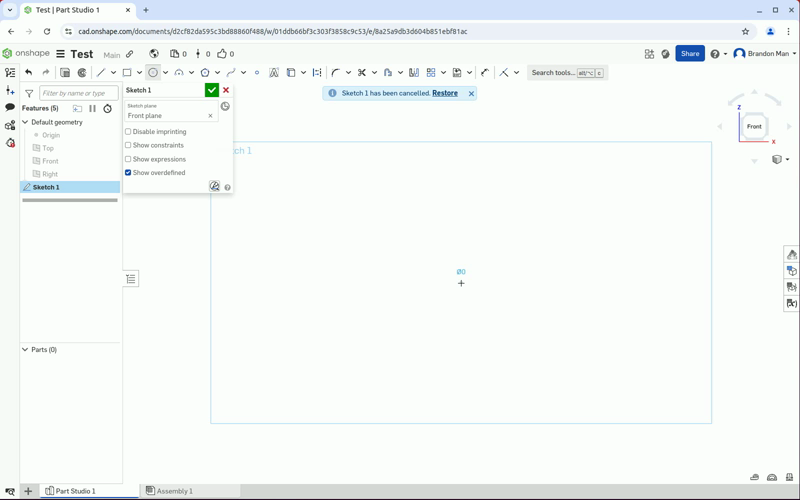
mouse_move(574, 282)
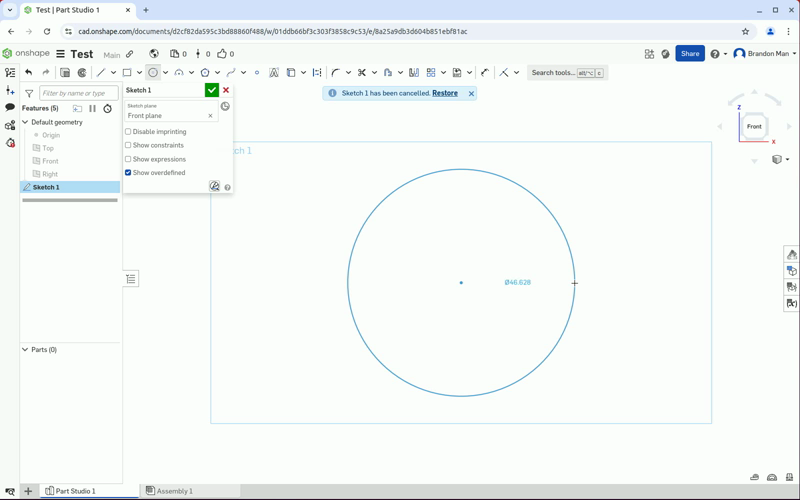
click(574, 282)
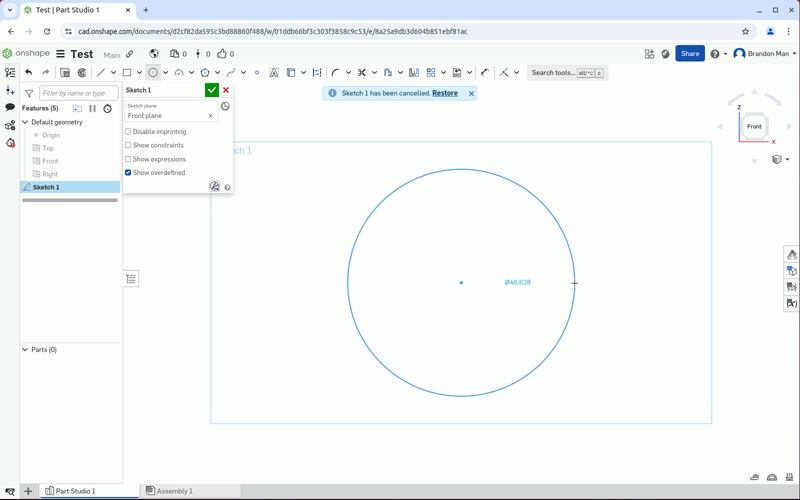
key(esc)
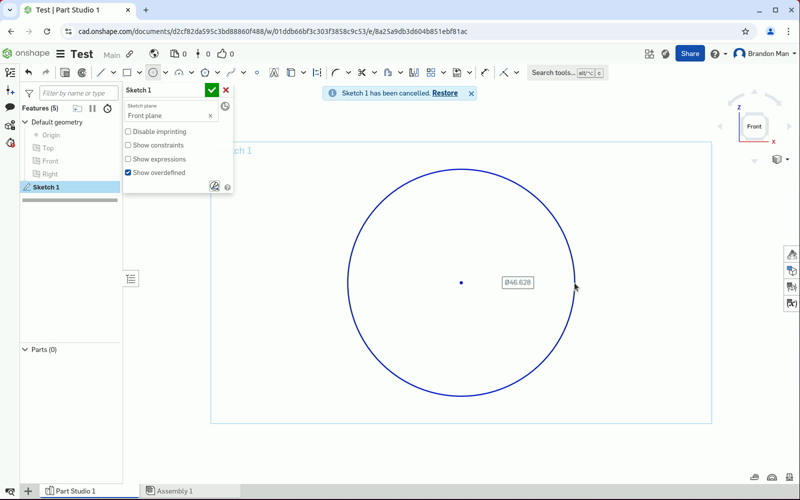
mouse_move(531, 261)
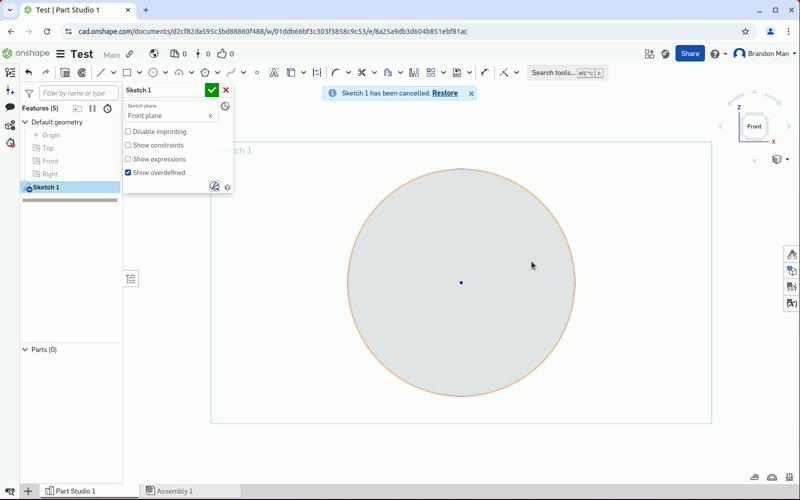
click(531, 261)
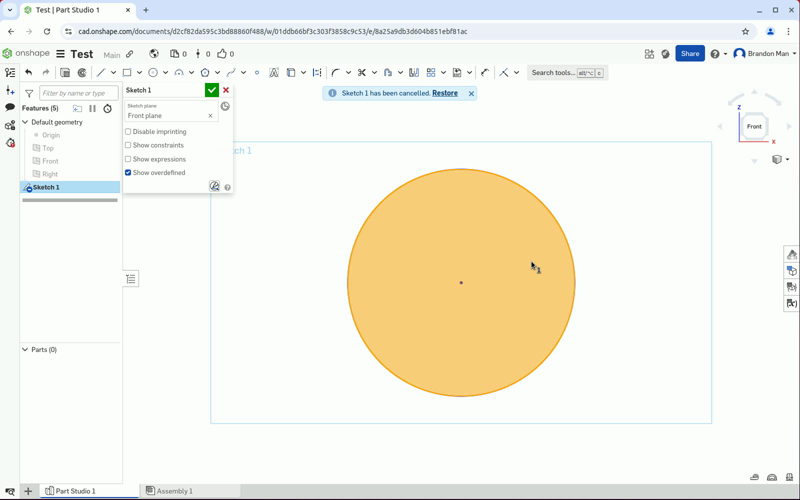
mouse_move(73, 352)
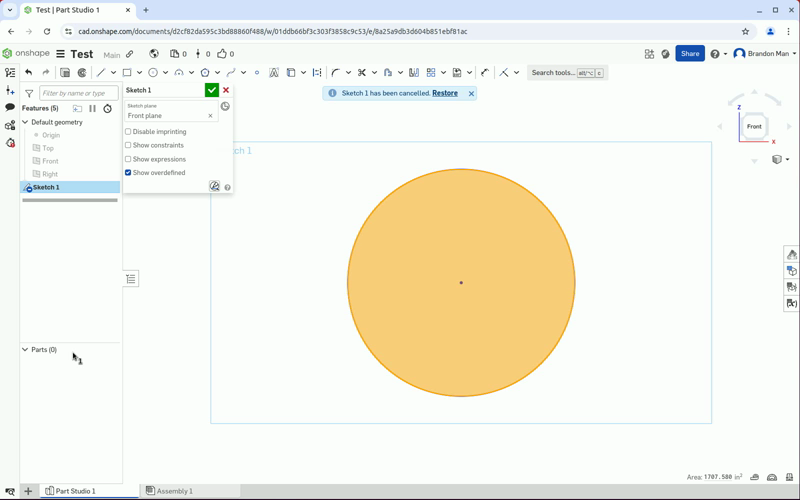
key(shift+y)
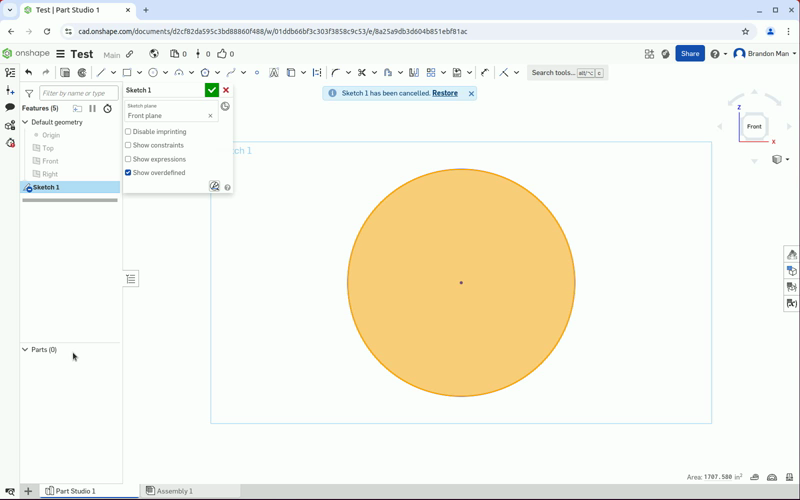
key(shift+e)
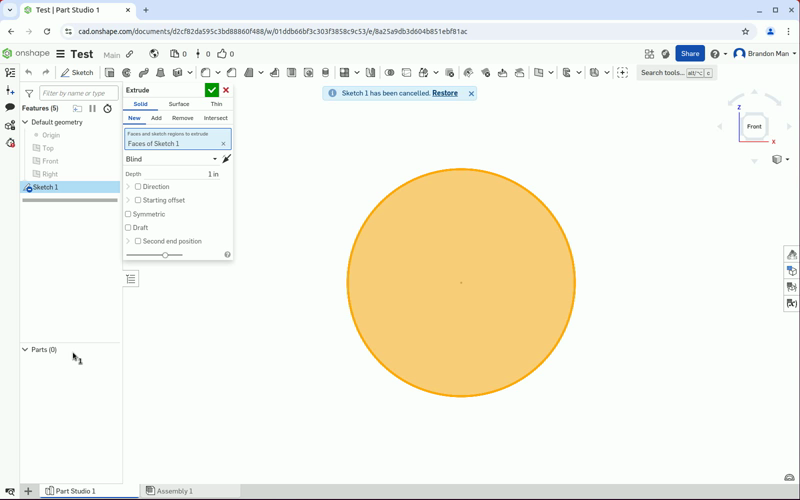
mouse_move(143, 106)
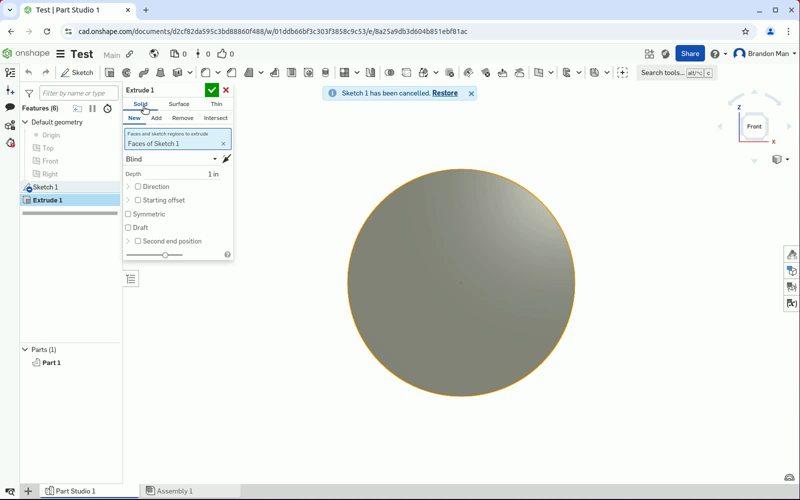
click(143, 106)
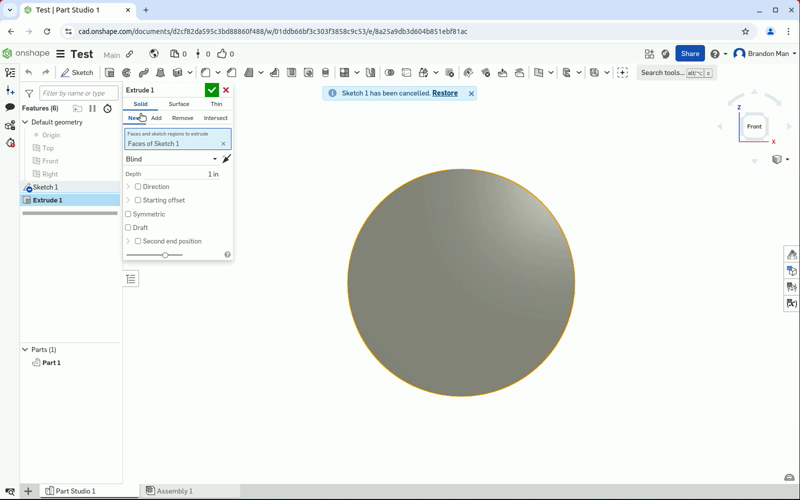
mouse_move(137, 120)
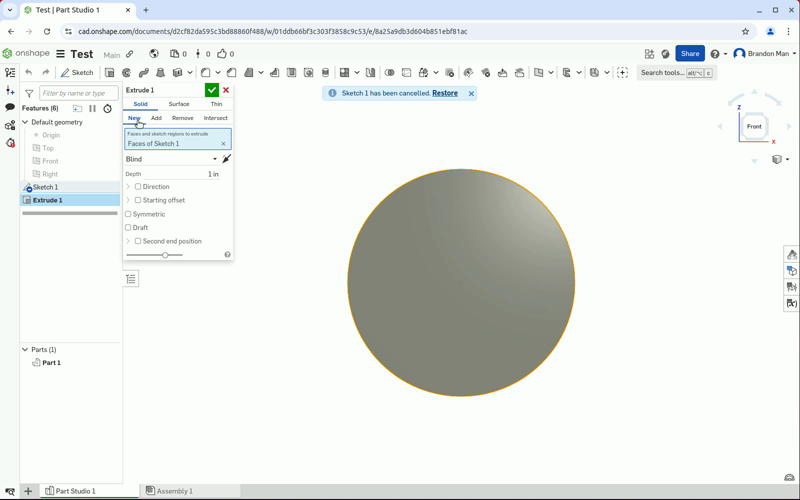
click(137, 120)
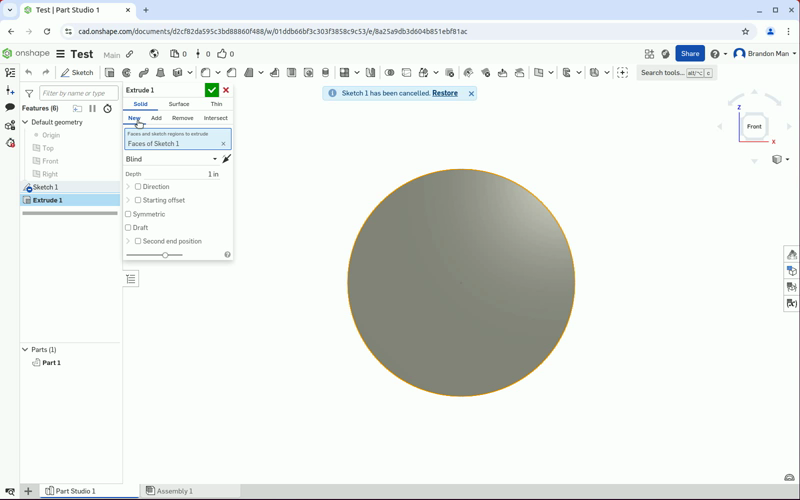
key(tab, 4)
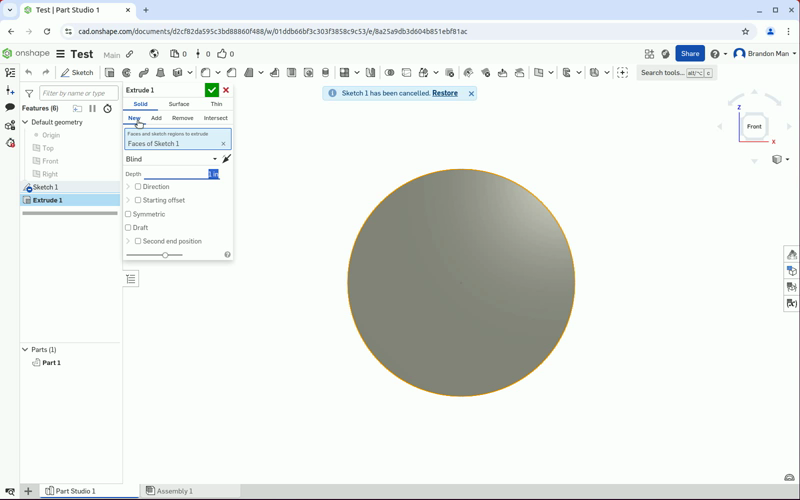
text(7.703)
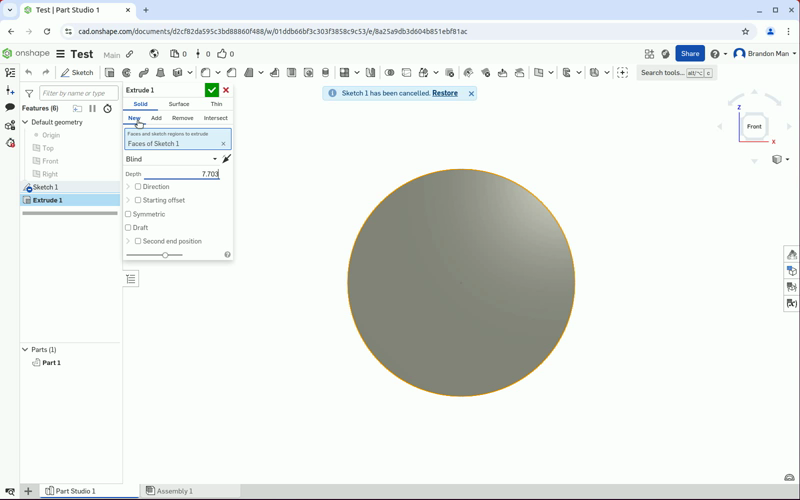
key(enter)
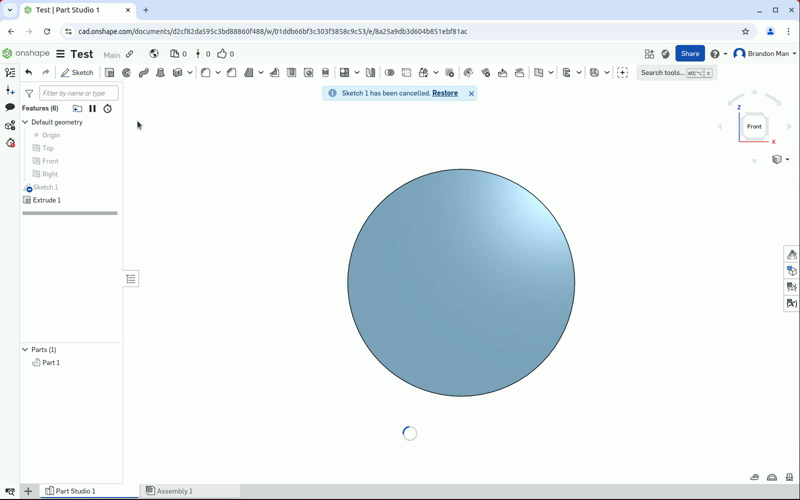
key(shift+h)
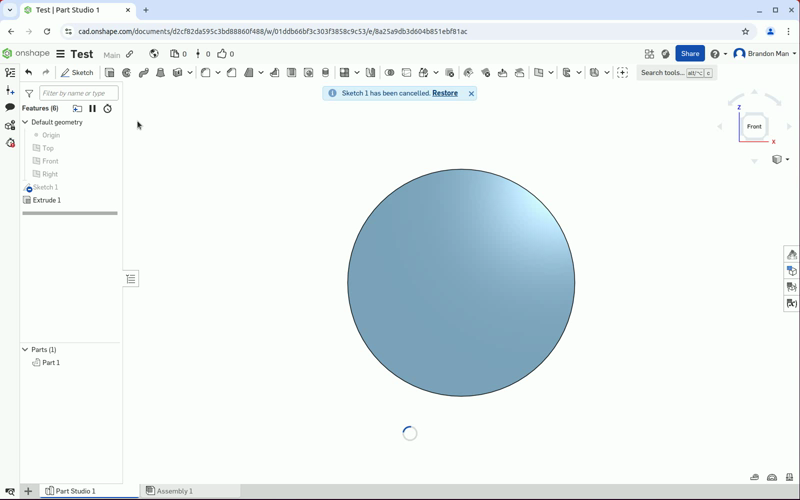
key(shift+h)
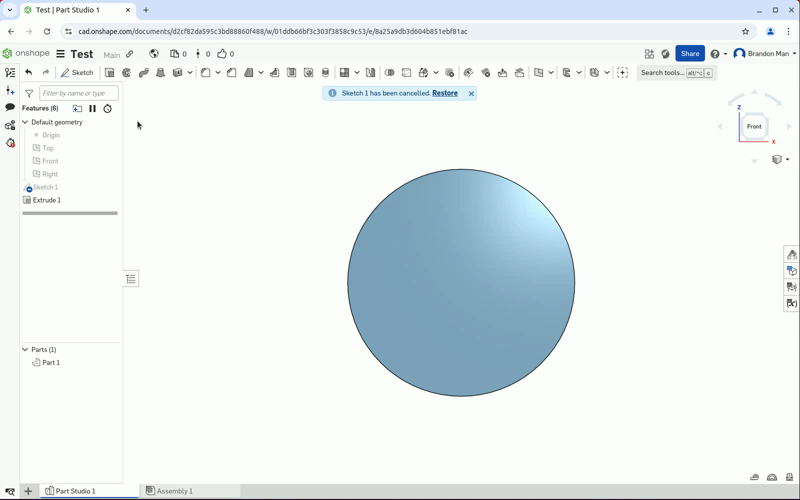
mouse_move(73, 189)
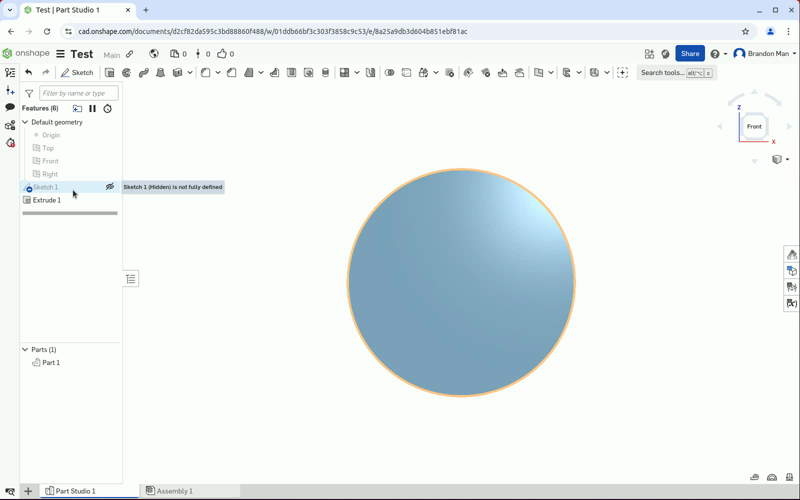
click(73, 189)
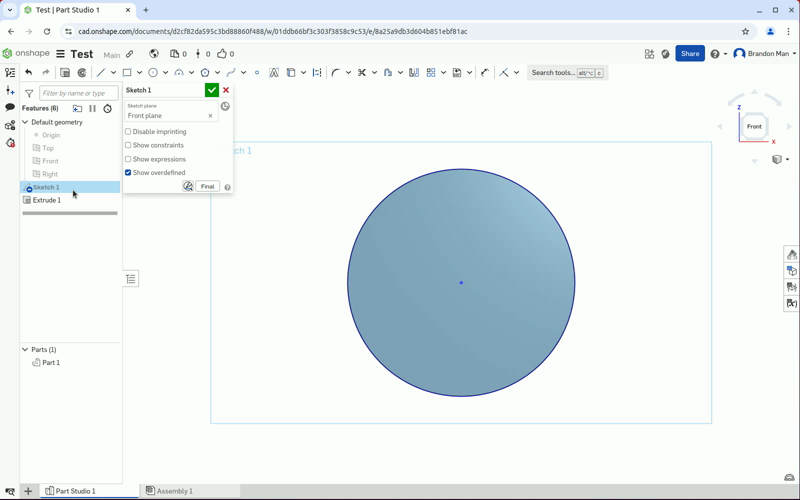
mouse_move(229, 92)
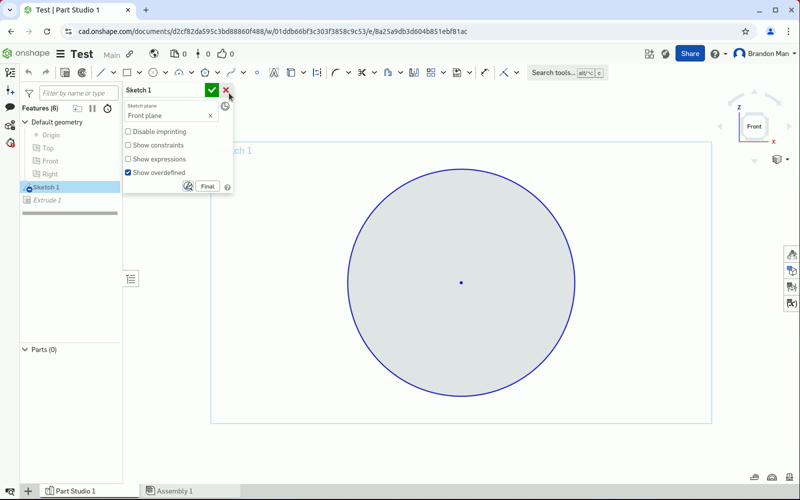
click(229, 92)
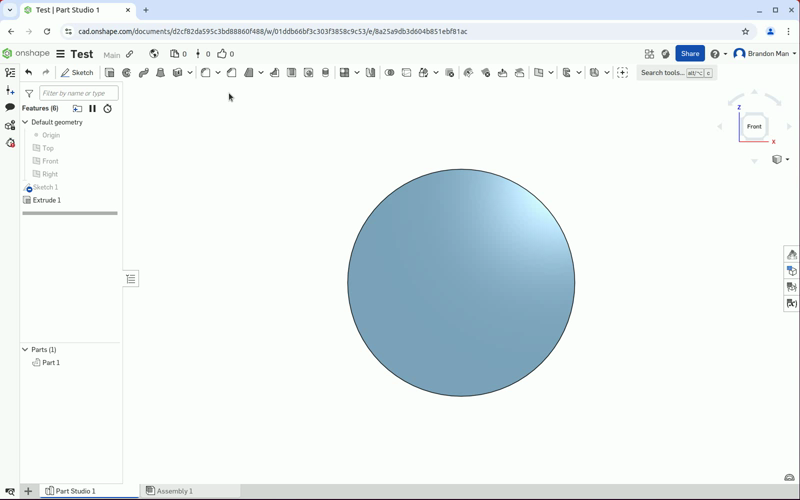
mouse_move(541, 75)
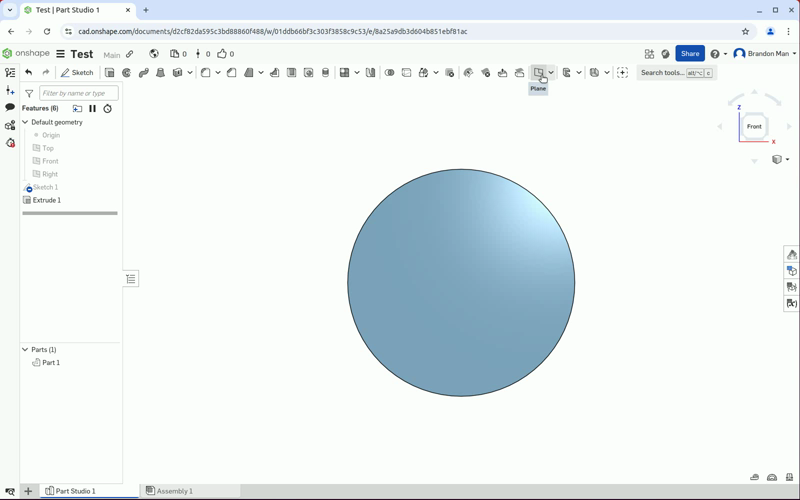
click(541, 75)
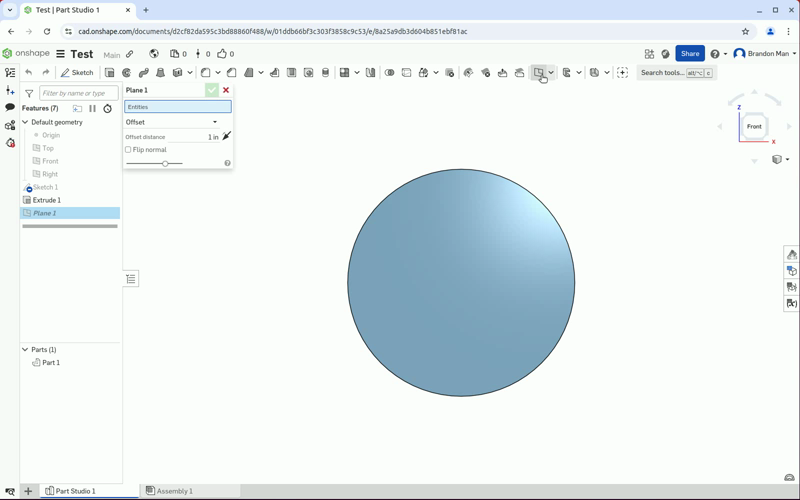
mouse_move(73, 163)
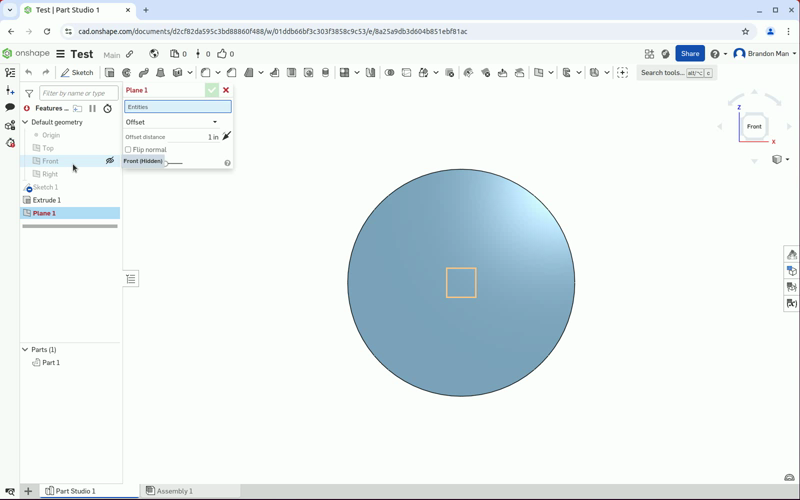
click(73, 163)
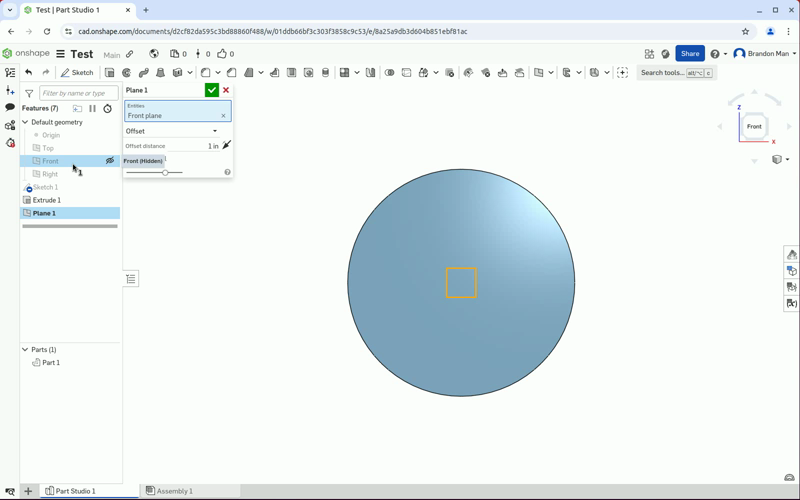
key(tab, 2)
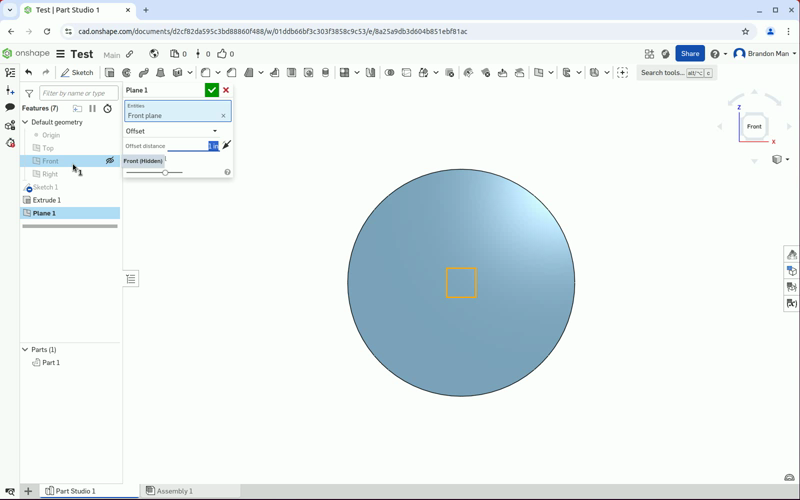
text(7.703)
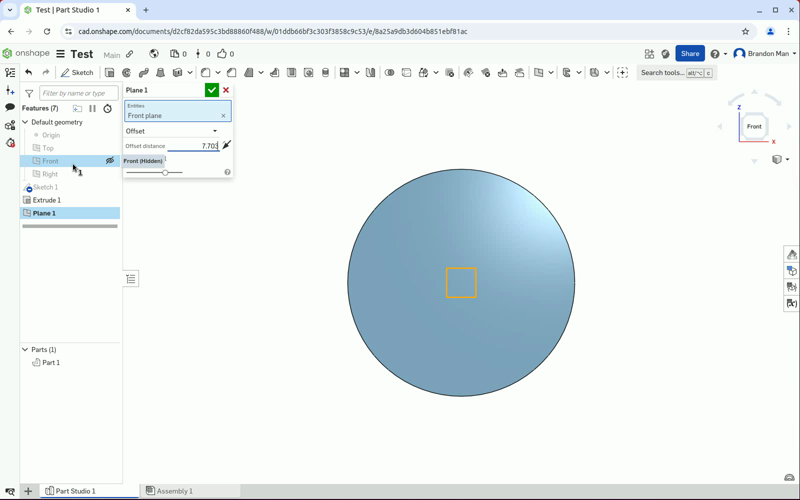
key(enter, 2)
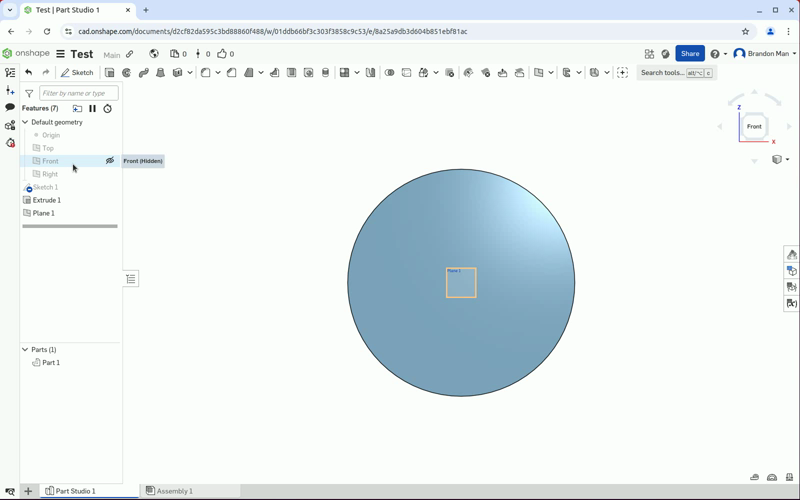
key(shift+s)
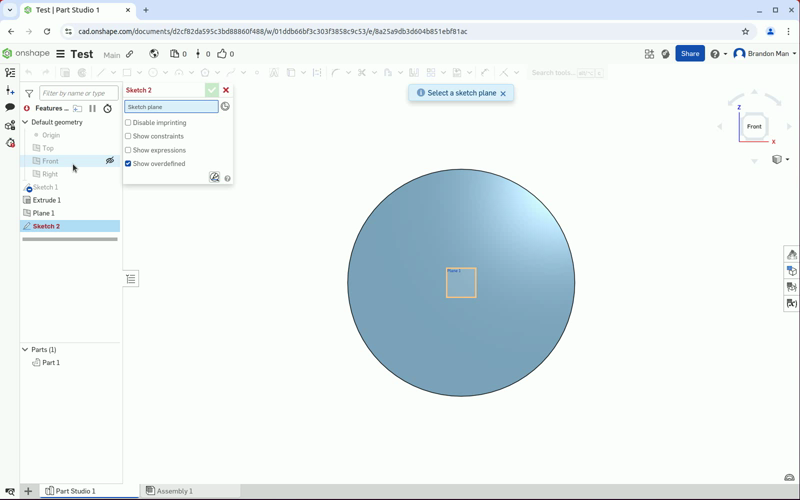
mouse_move(73, 215)
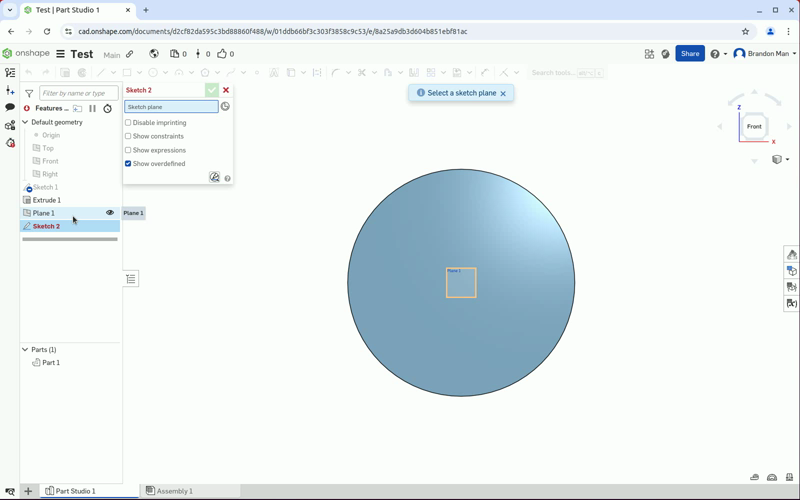
click(73, 215)
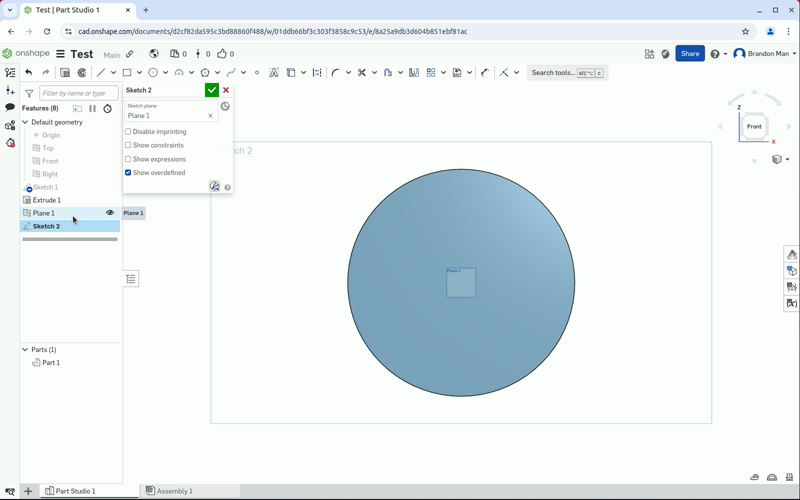
mouse_move(73, 352)
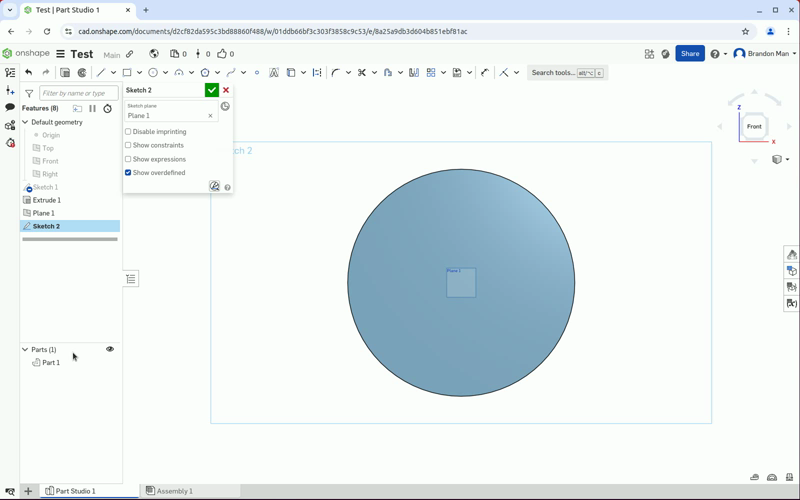
key(y)
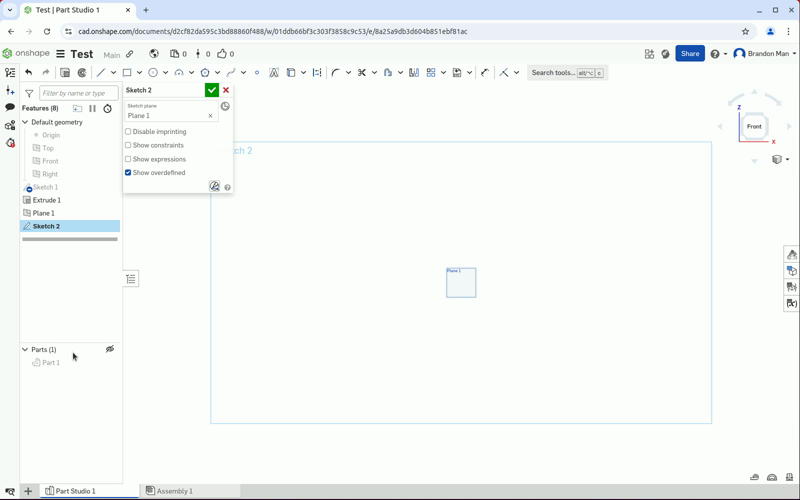
key(l)
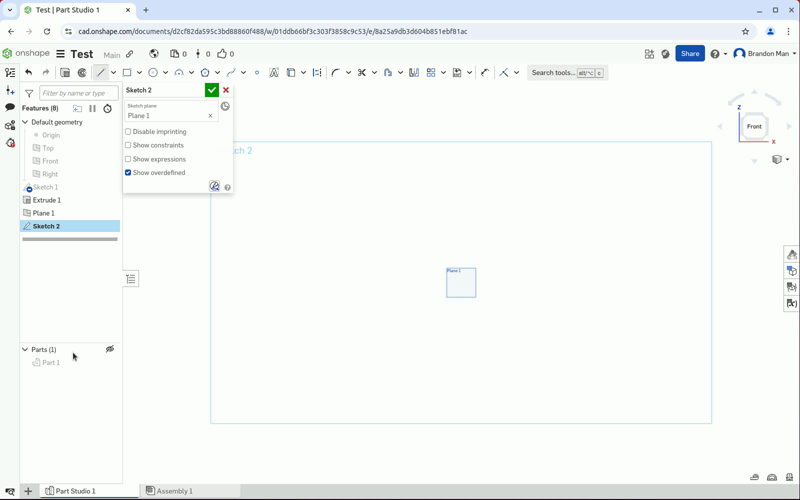
key_down(shift)
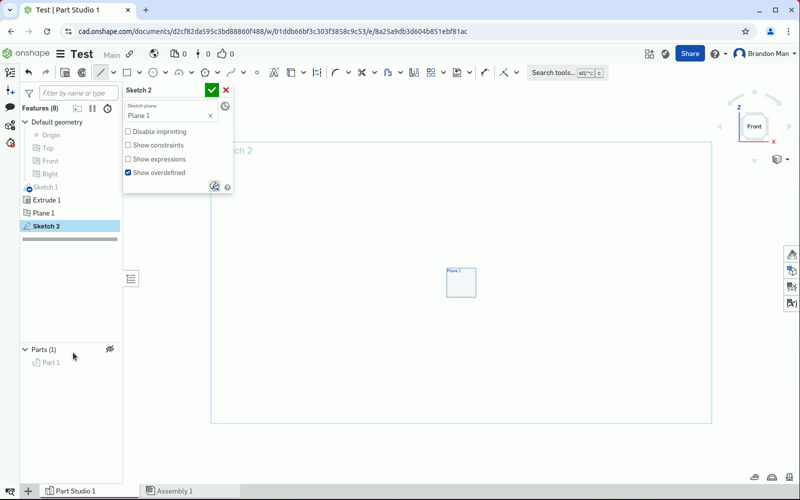
mouse_move(423, 300)
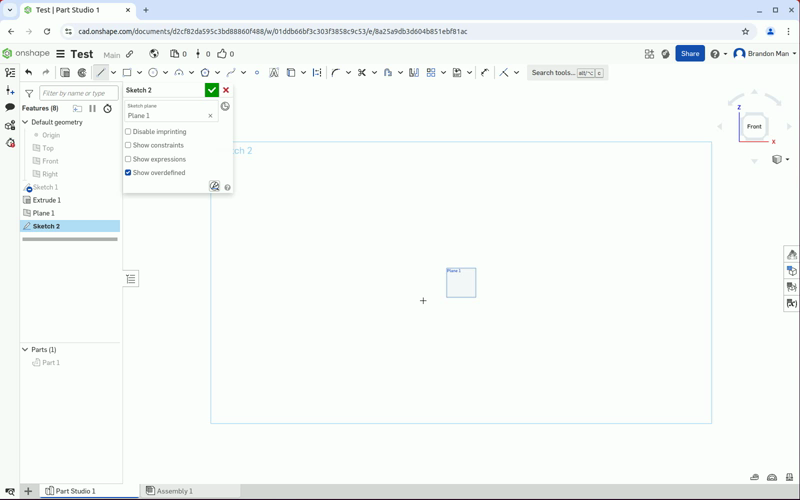
click(423, 300)
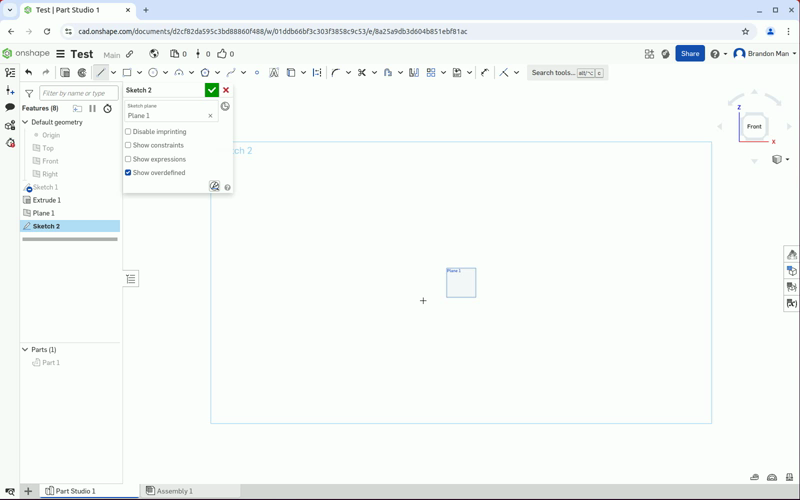
key_up(shift)
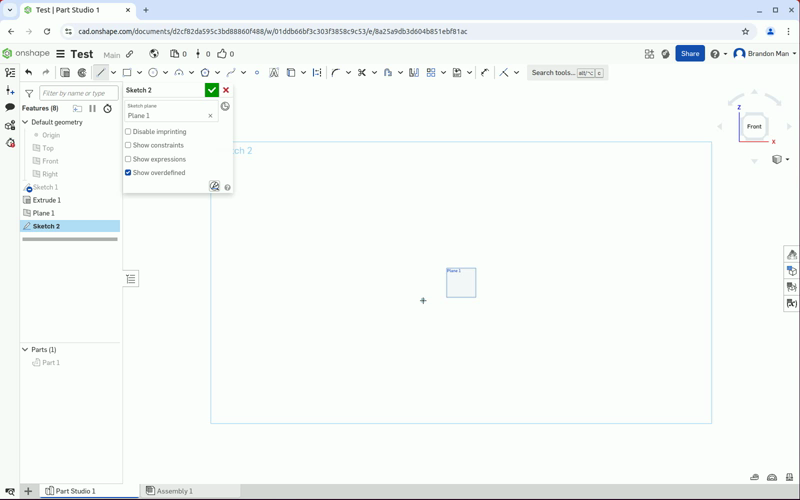
key_down(shift)
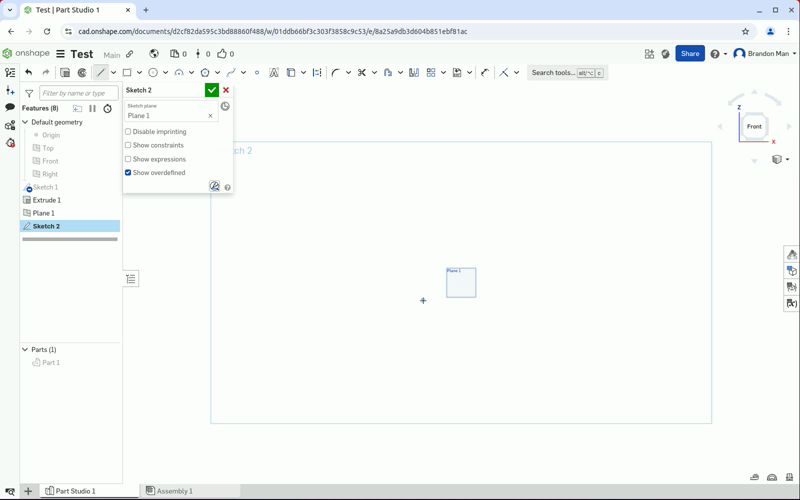
mouse_move(453, 300)
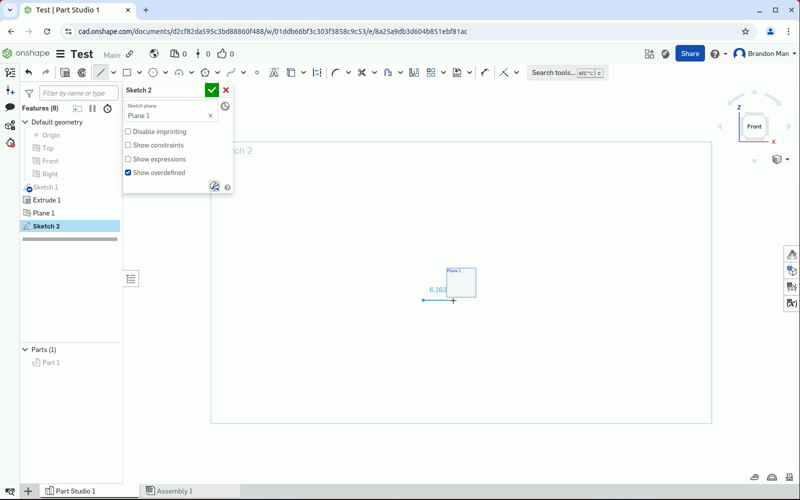
mouse_move(430, 300)
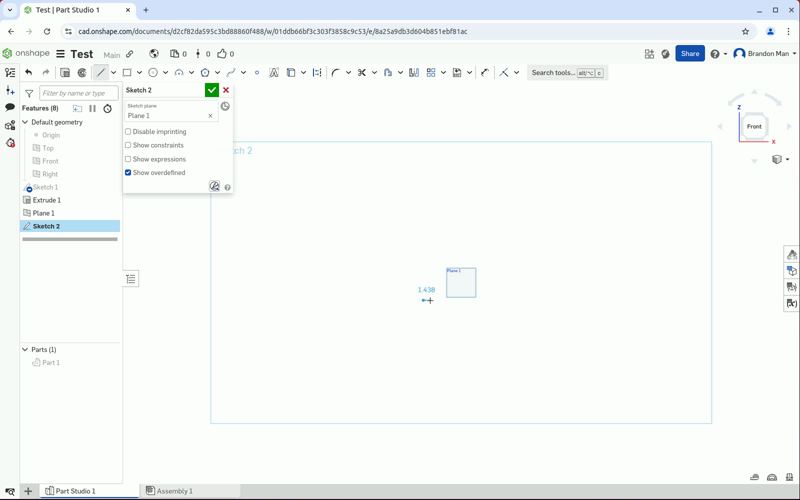
scroll(6)
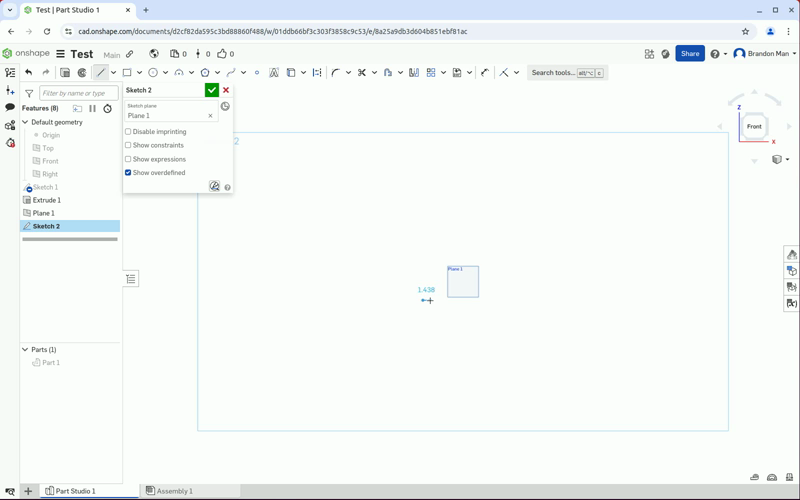
scroll(6)
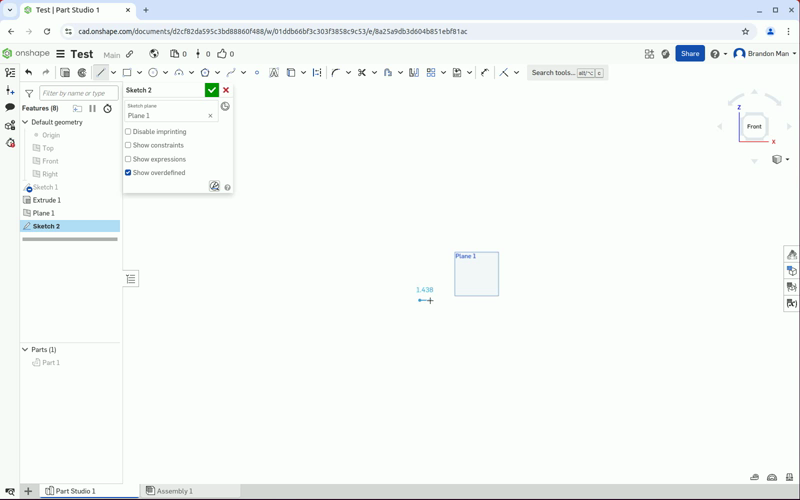
scroll(6)
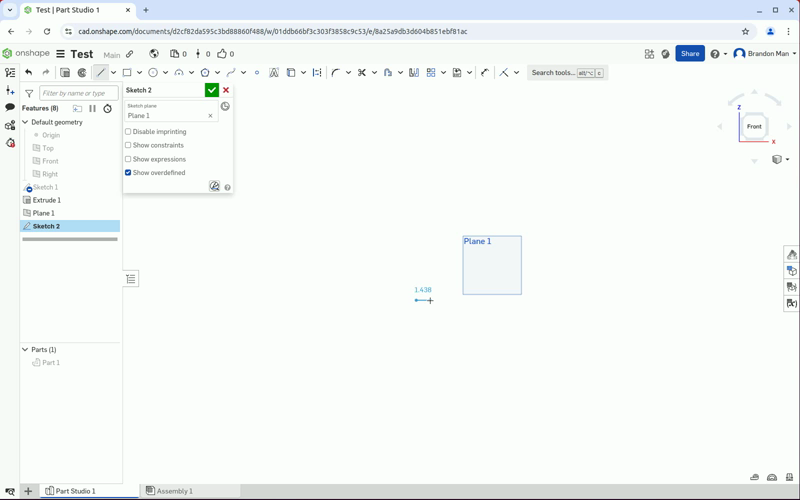
scroll(6)
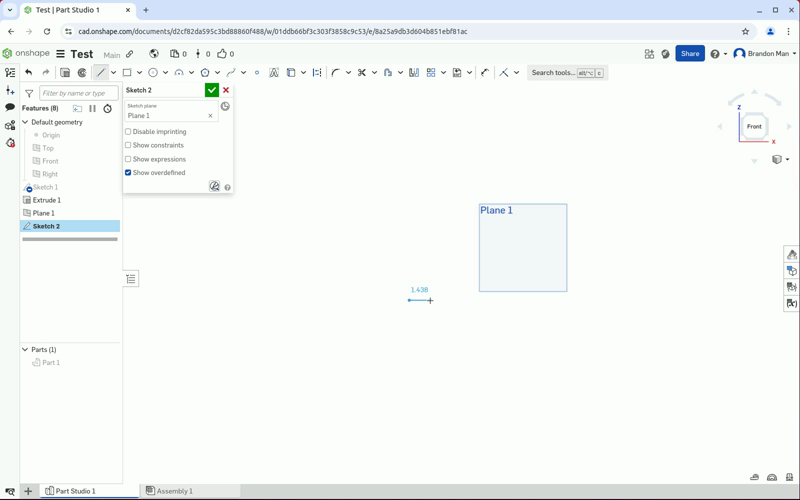
scroll(6)
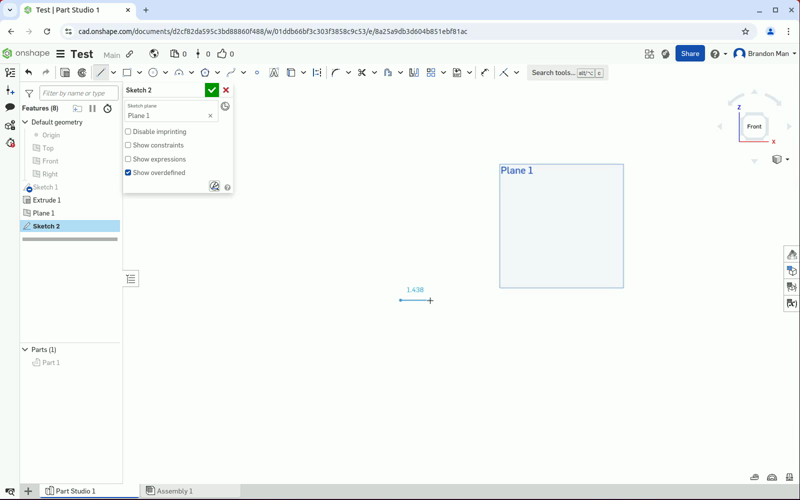
scroll(6)
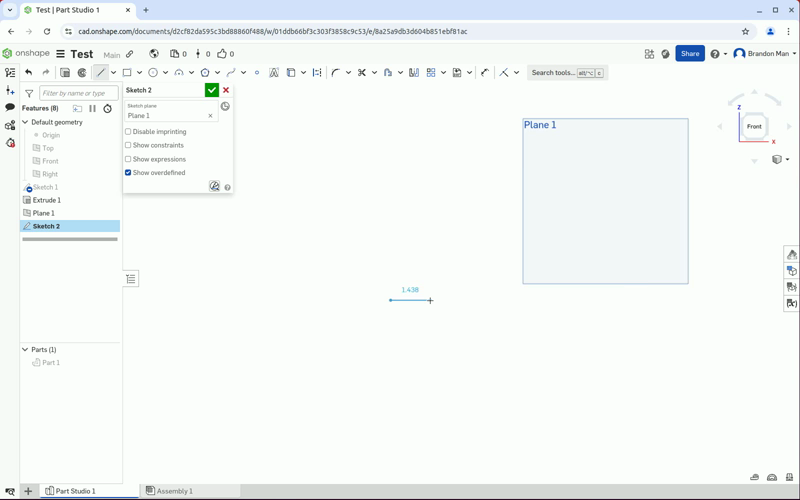
scroll(6)
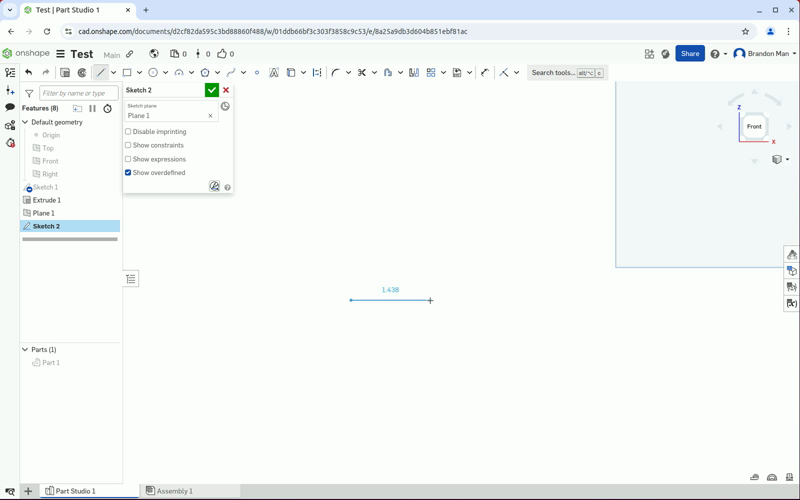
click(430, 300)
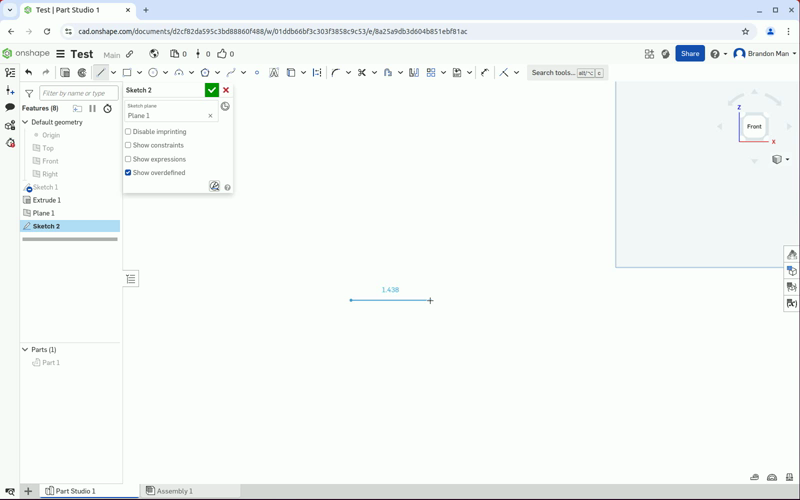
scroll(-6)
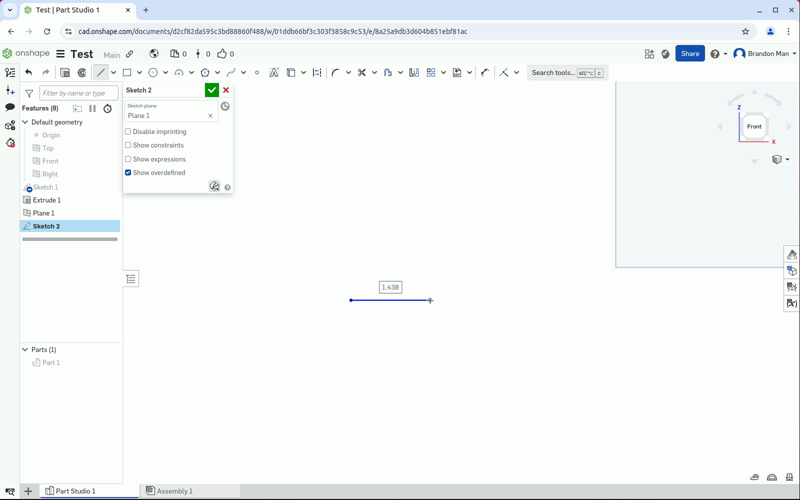
scroll(-6)
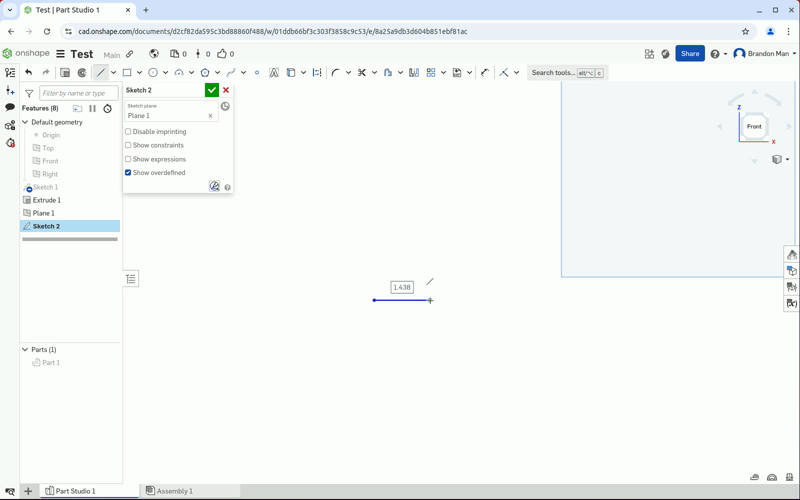
scroll(-6)
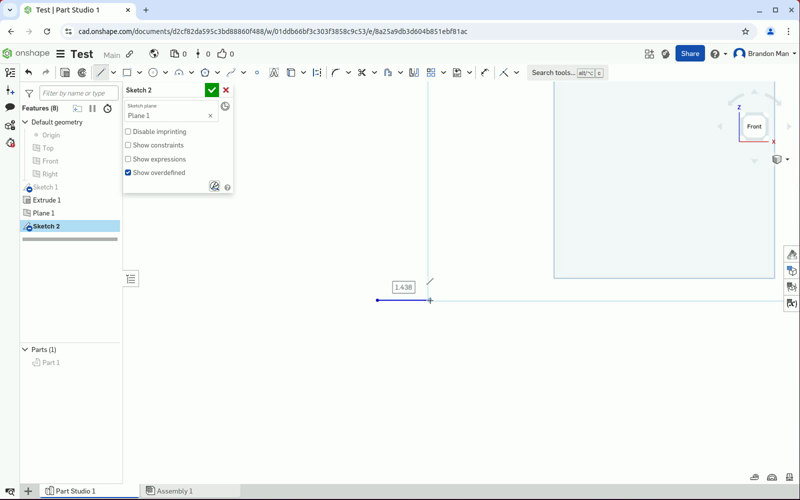
scroll(-6)
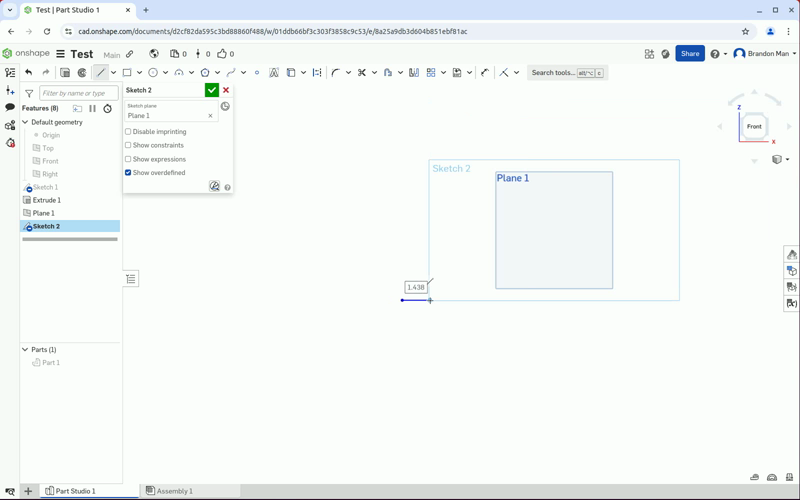
scroll(-6)
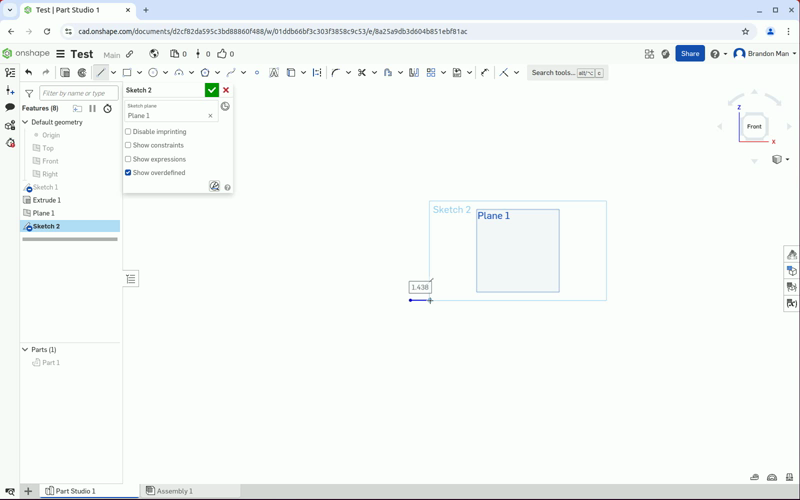
scroll(-6)
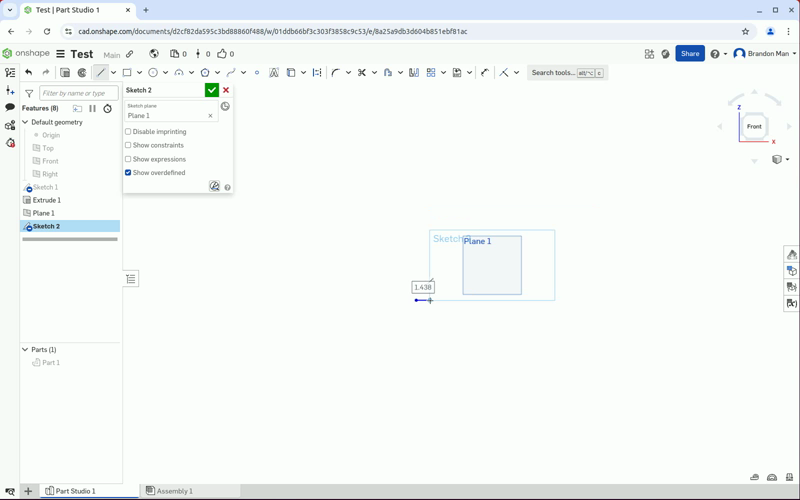
scroll(-6)
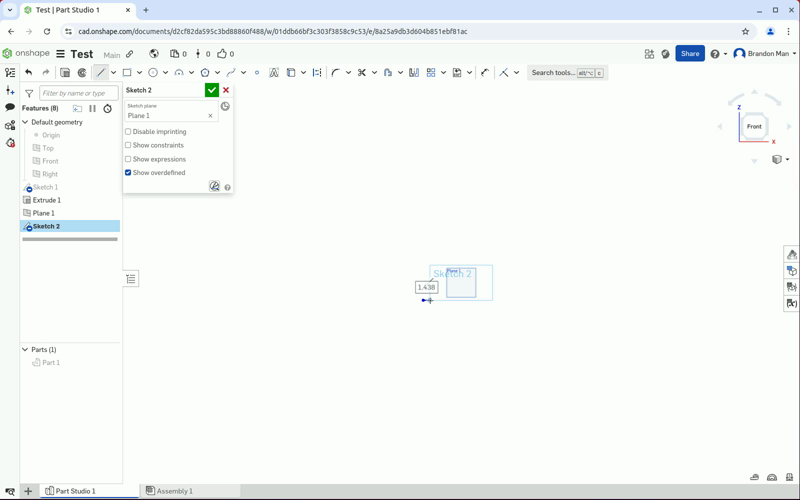
key_up(shift)
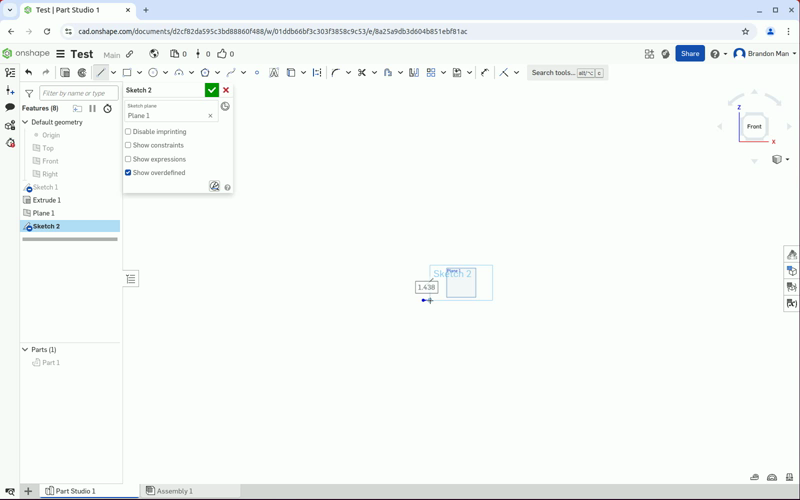
key_down(shift)
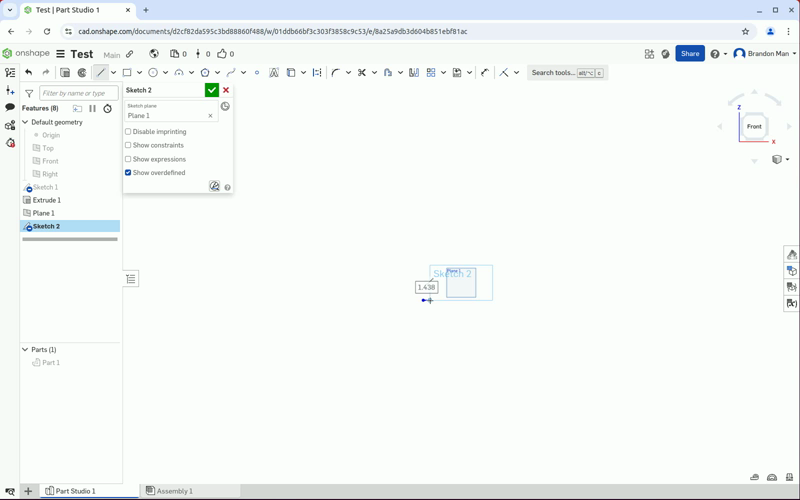
mouse_move(460, 300)
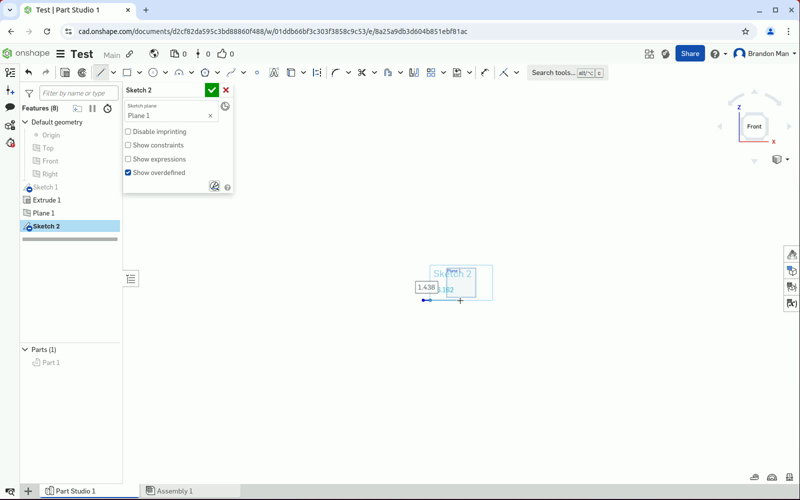
mouse_move(430, 286)
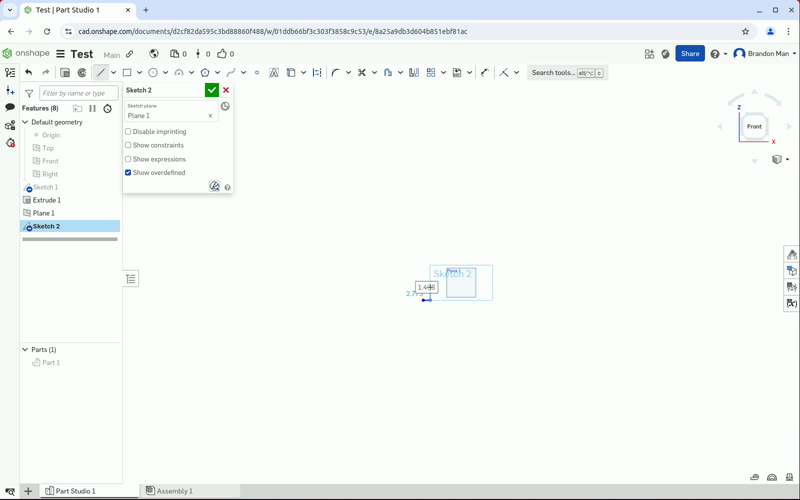
click(430, 286)
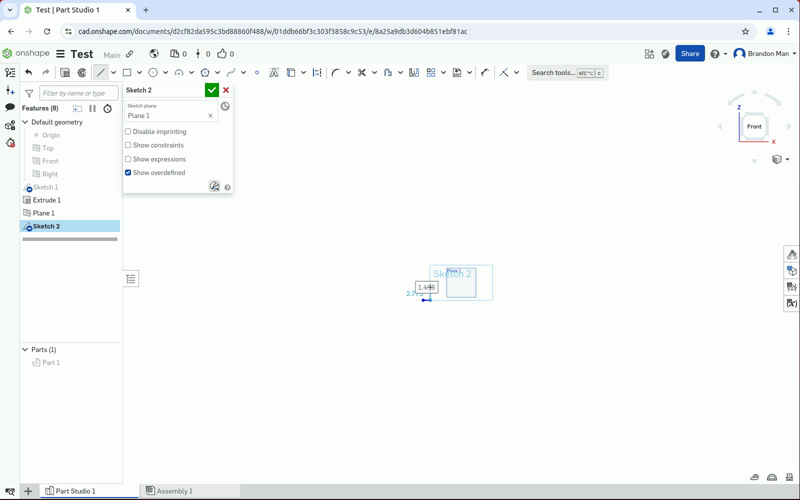
key_up(shift)
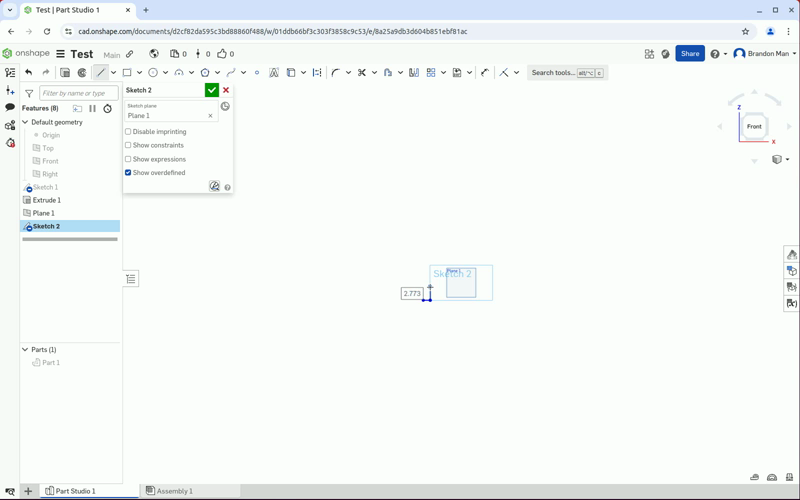
key_down(shift)
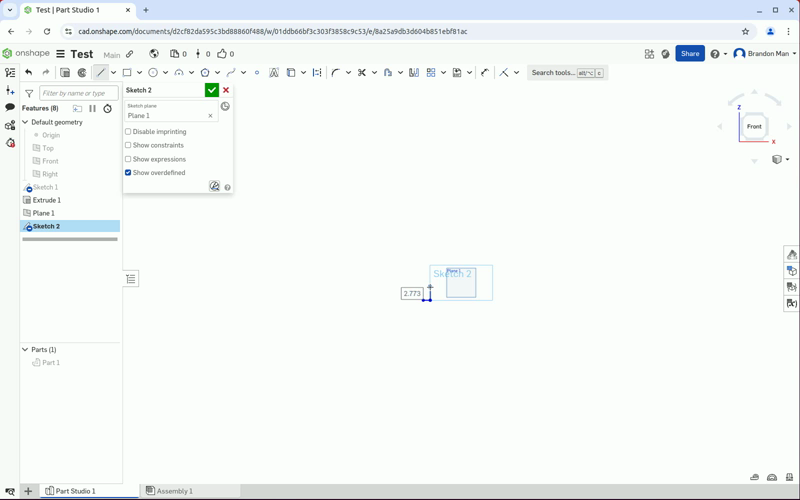
mouse_move(460, 286)
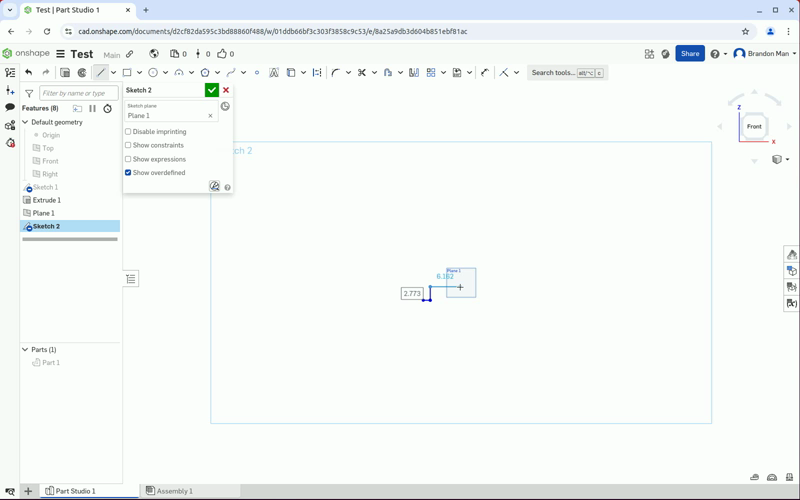
mouse_move(443, 286)
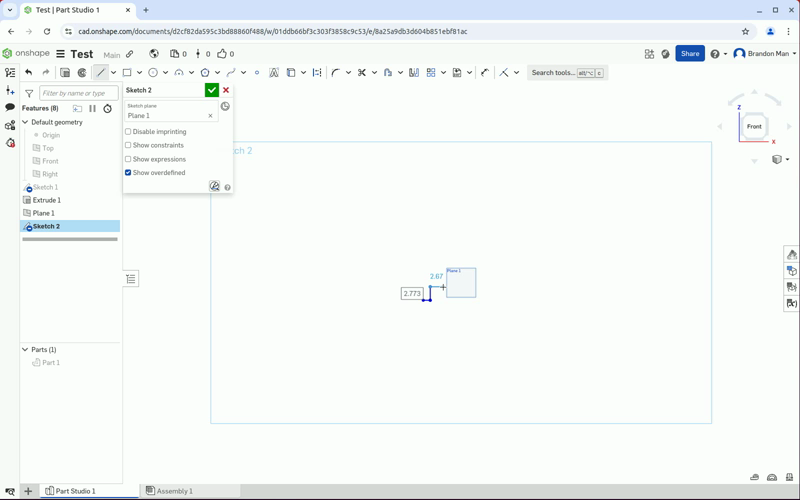
click(443, 286)
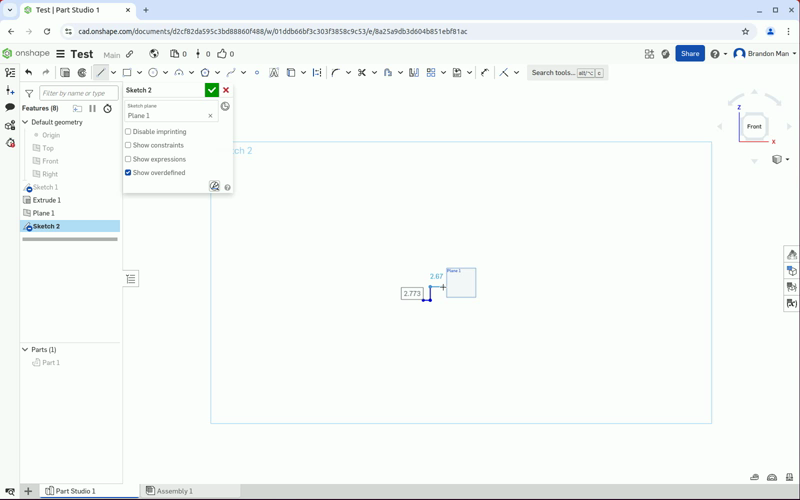
key_up(shift)
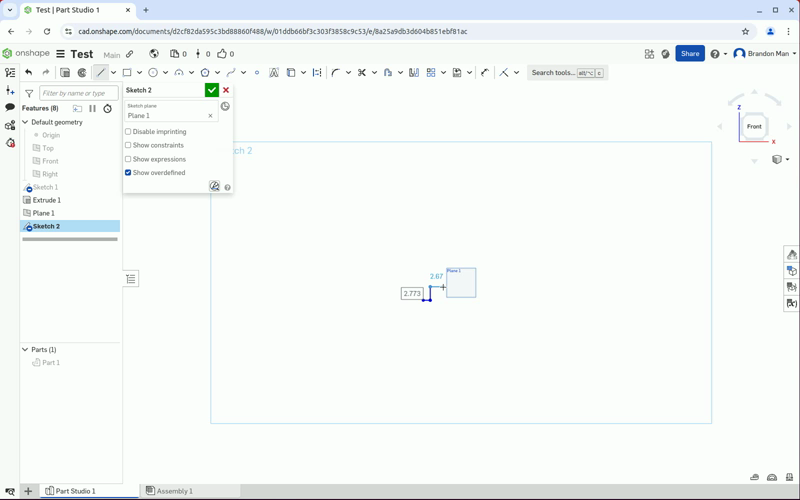
key_down(shift)
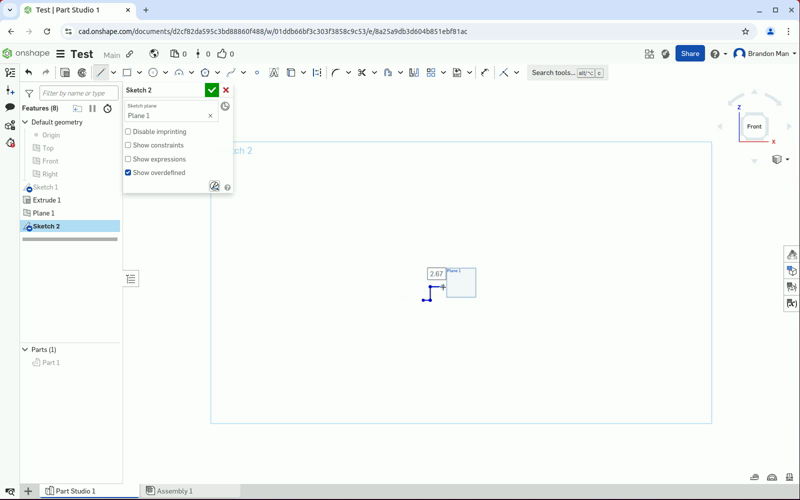
mouse_move(473, 286)
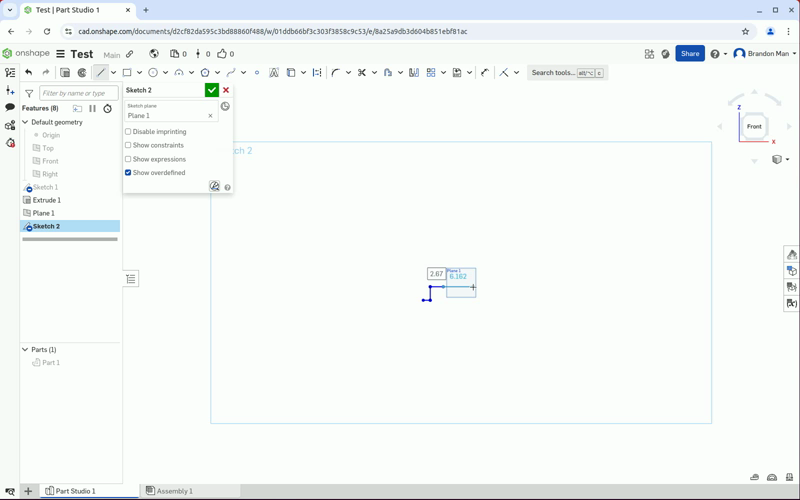
mouse_move(443, 300)
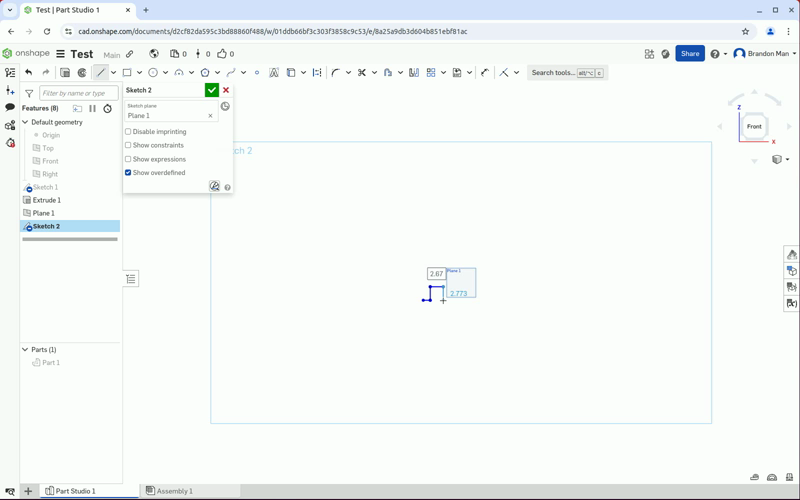
click(443, 300)
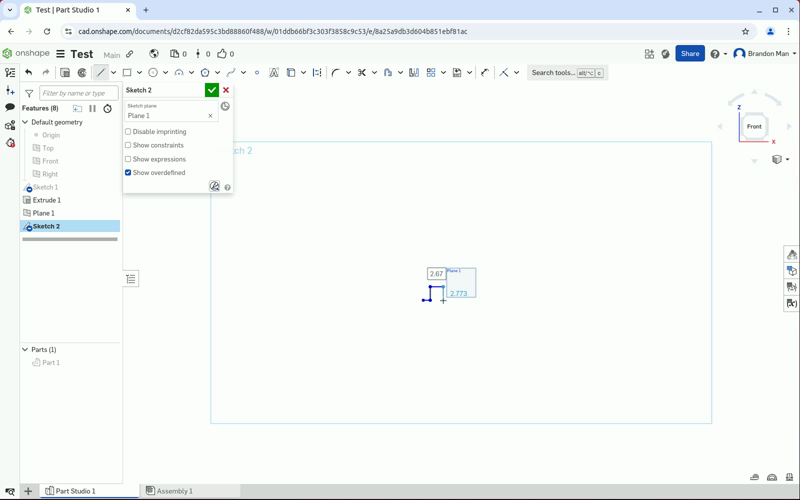
key_up(shift)
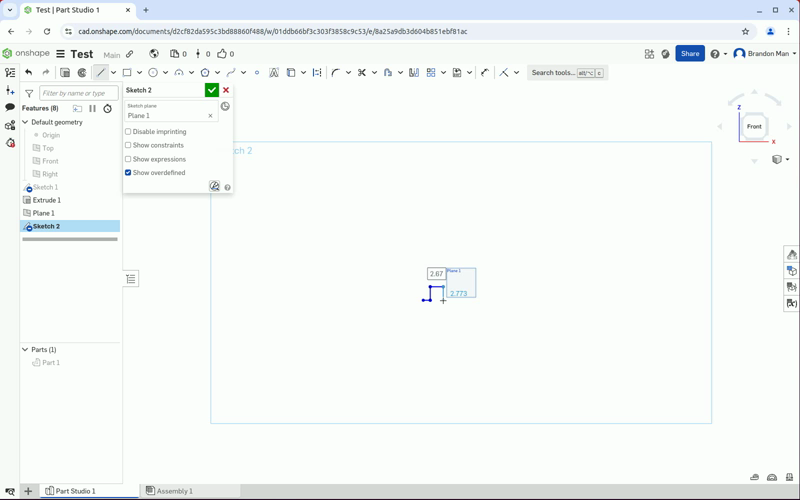
key_down(shift)
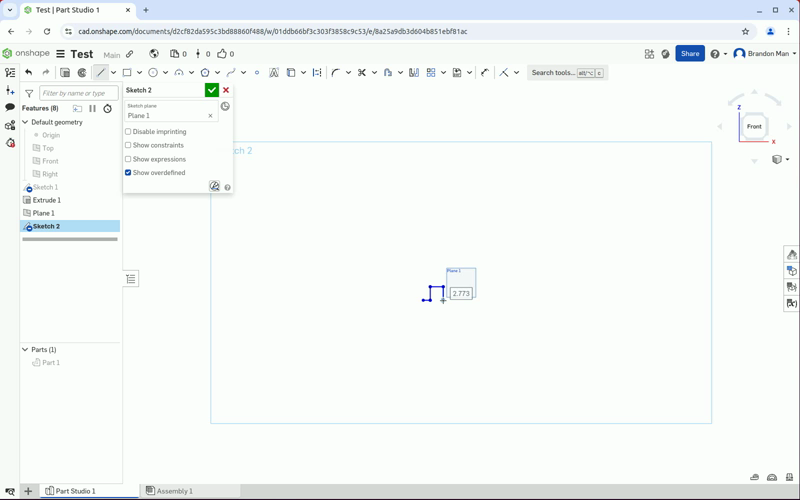
mouse_move(473, 300)
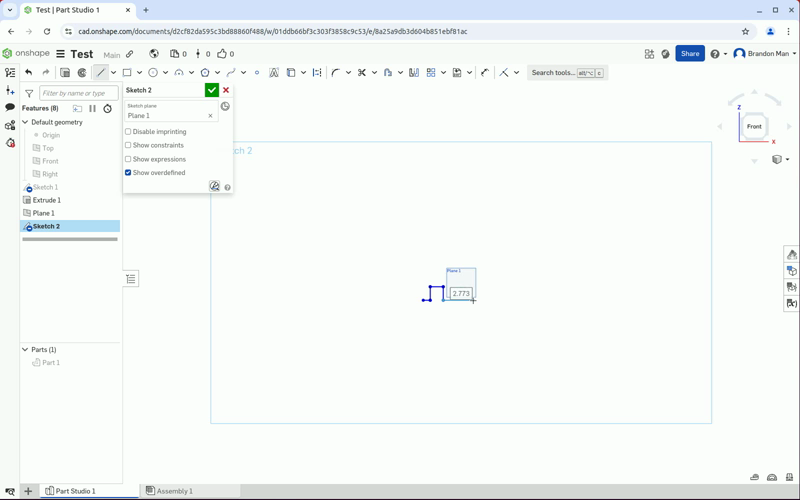
mouse_move(450, 300)
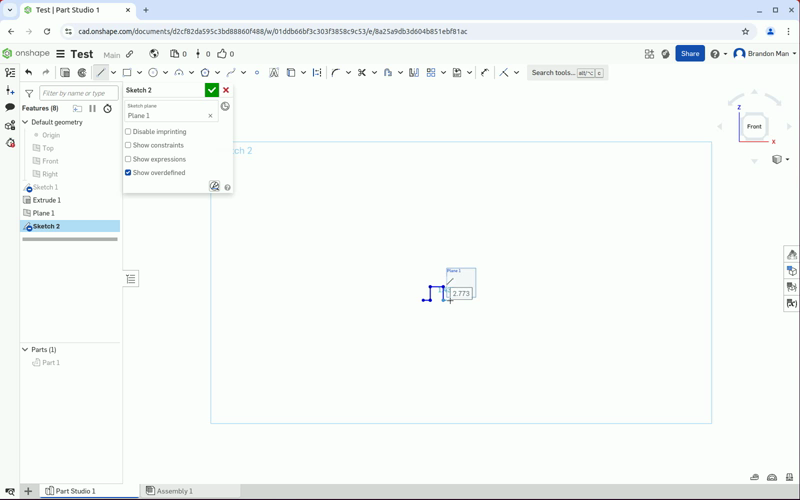
scroll(6)
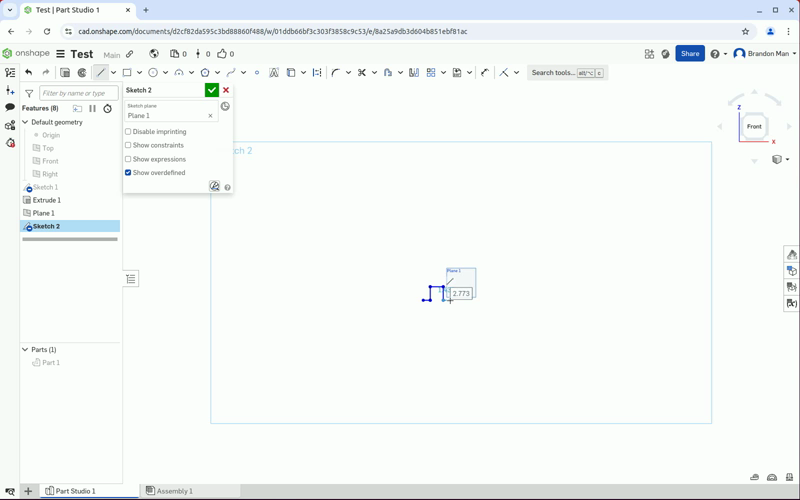
scroll(6)
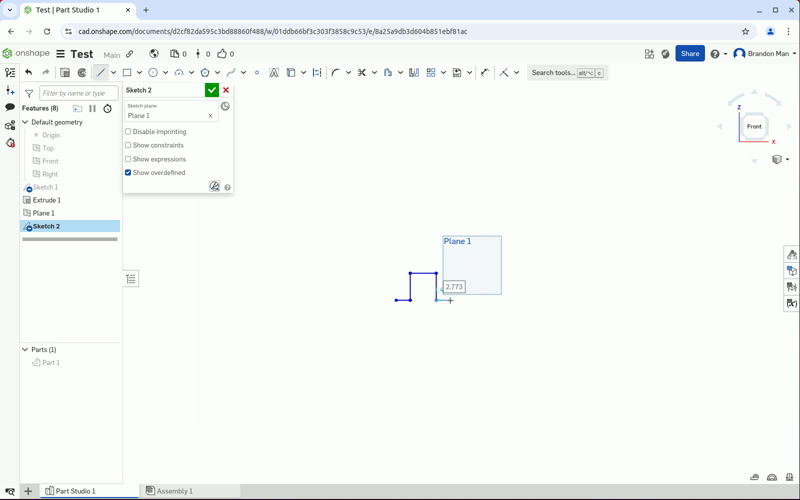
scroll(6)
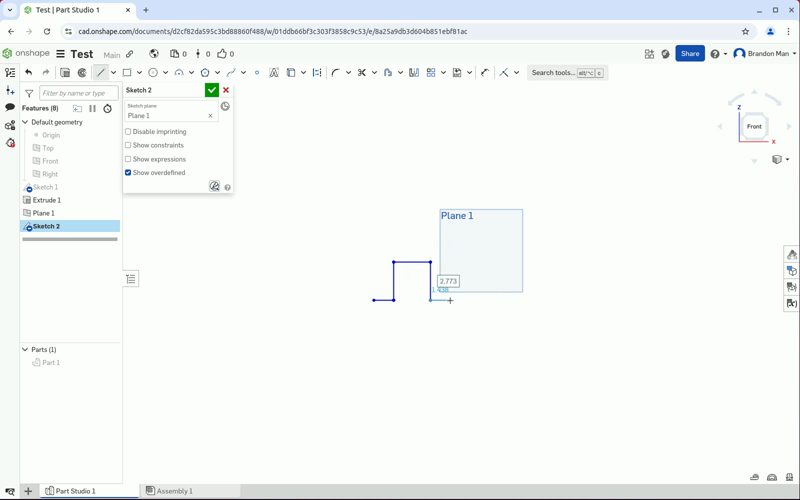
scroll(6)
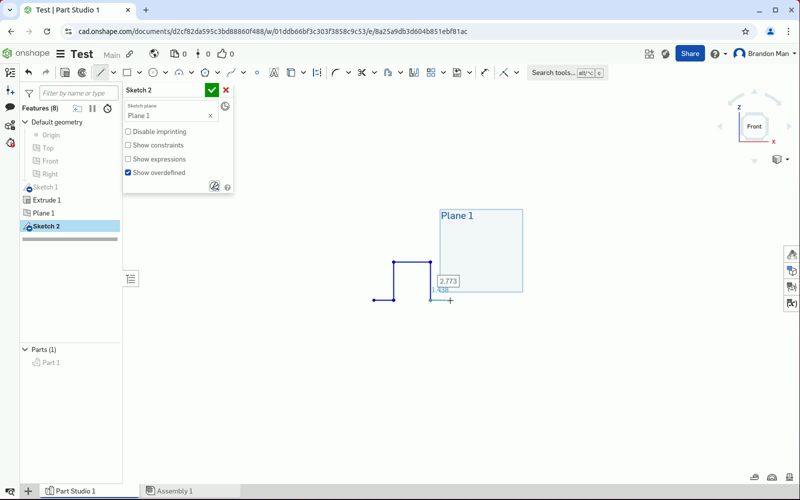
scroll(6)
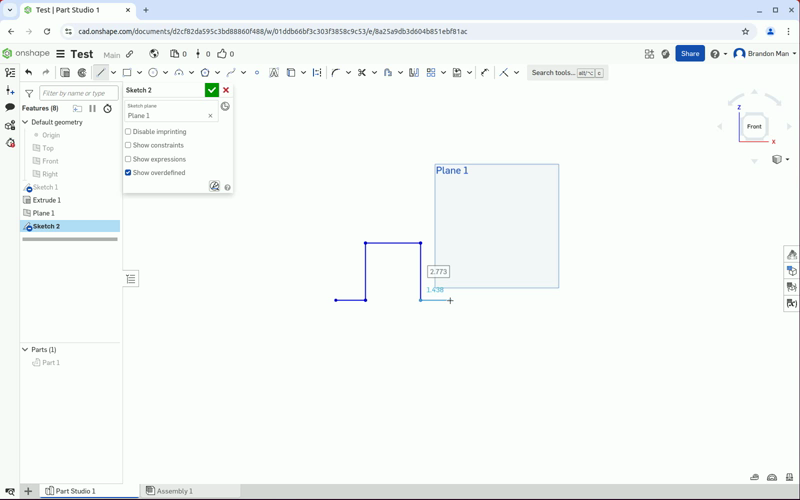
scroll(6)
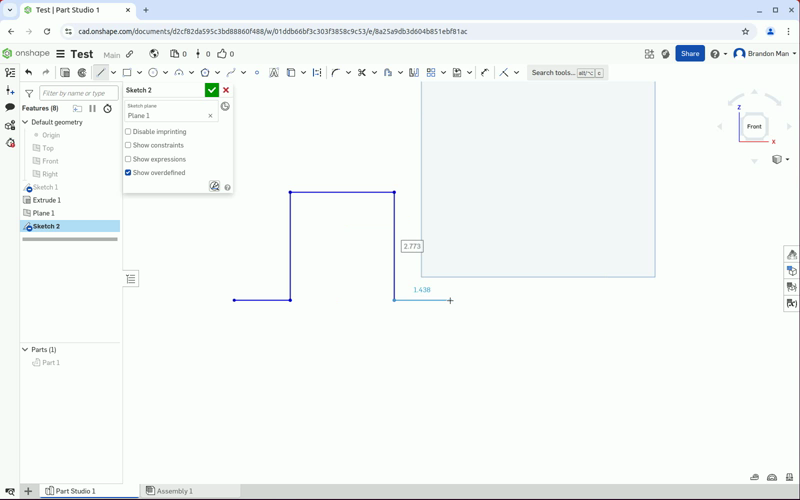
scroll(6)
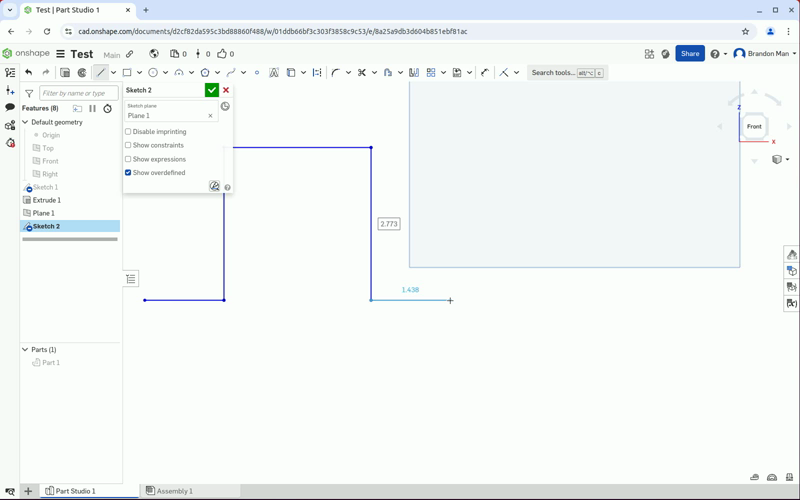
click(450, 300)
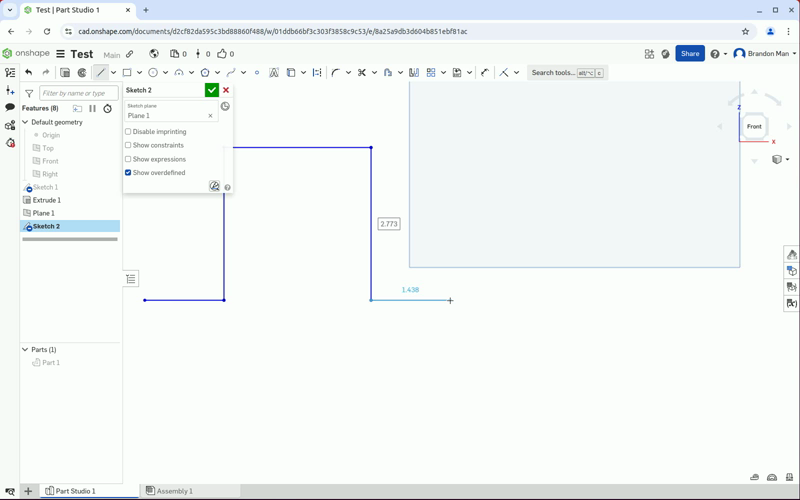
scroll(-6)
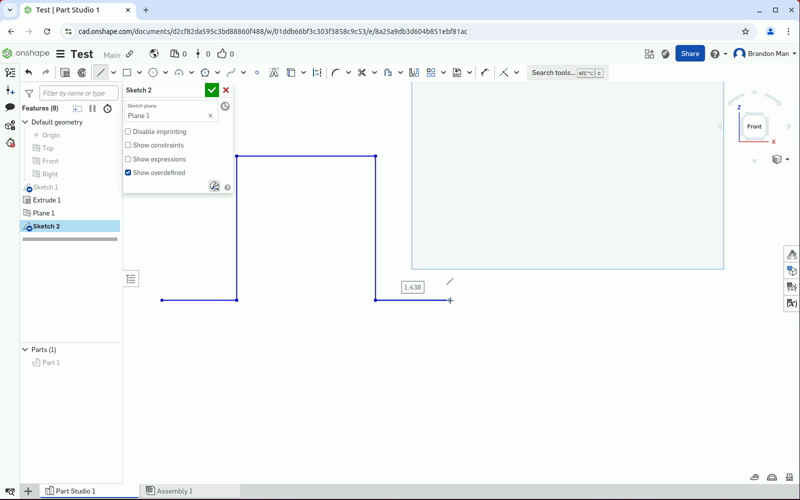
scroll(-6)
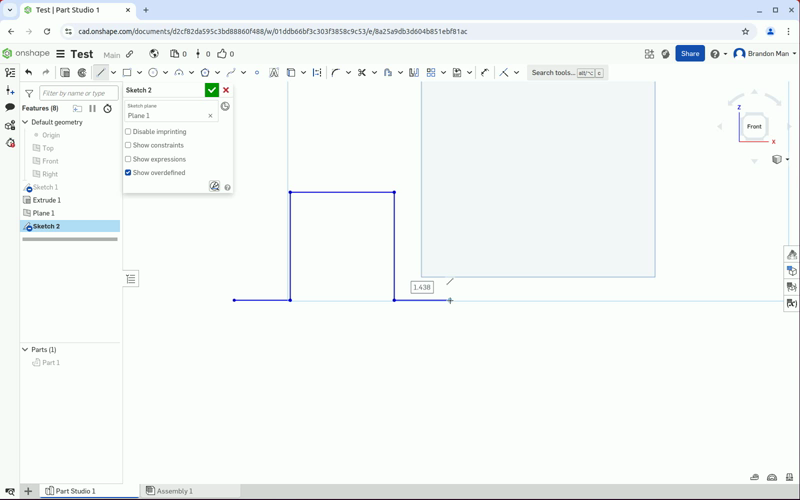
scroll(-6)
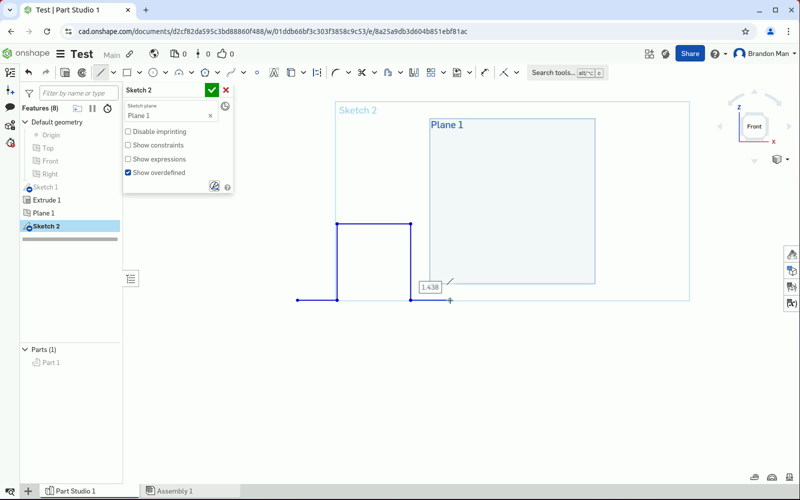
scroll(-6)
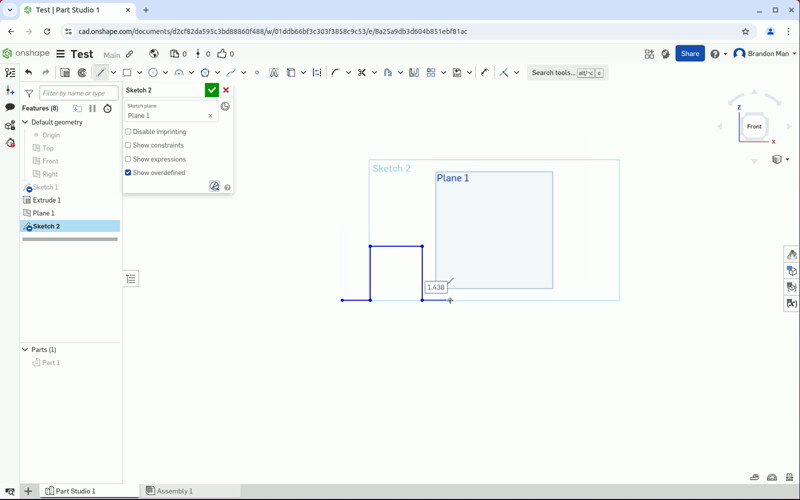
scroll(-6)
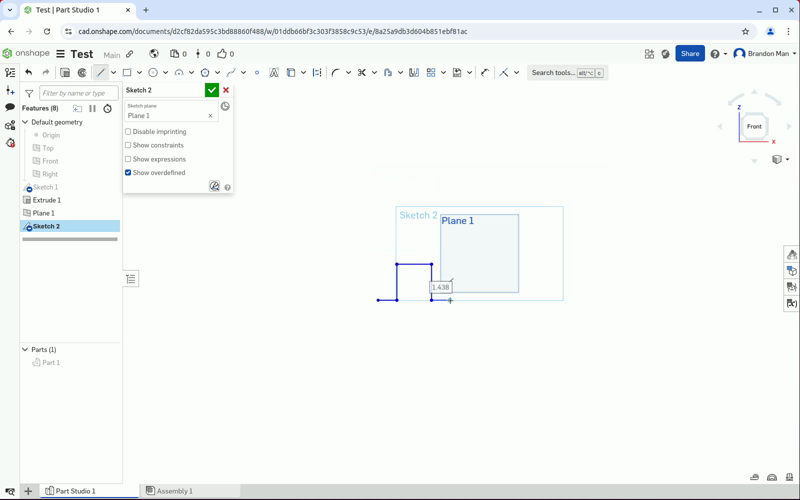
scroll(-6)
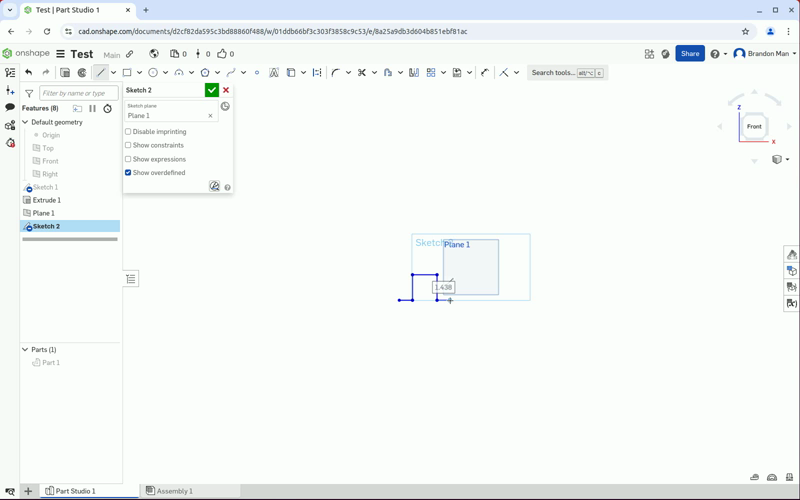
scroll(-6)
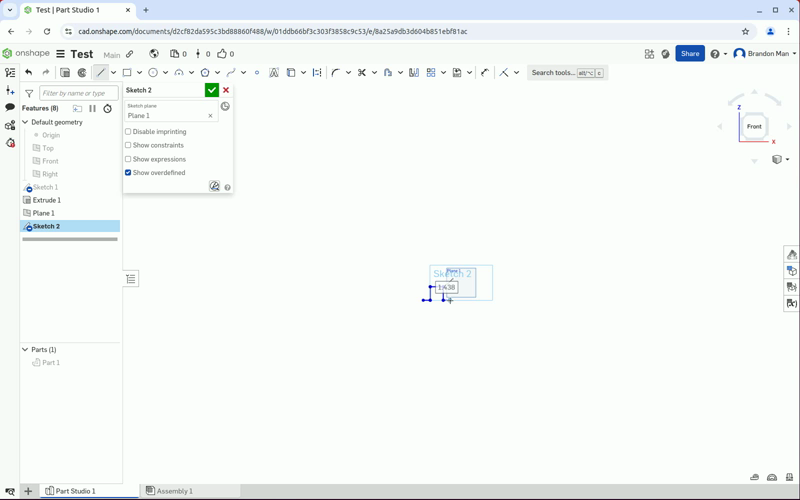
key_up(shift)
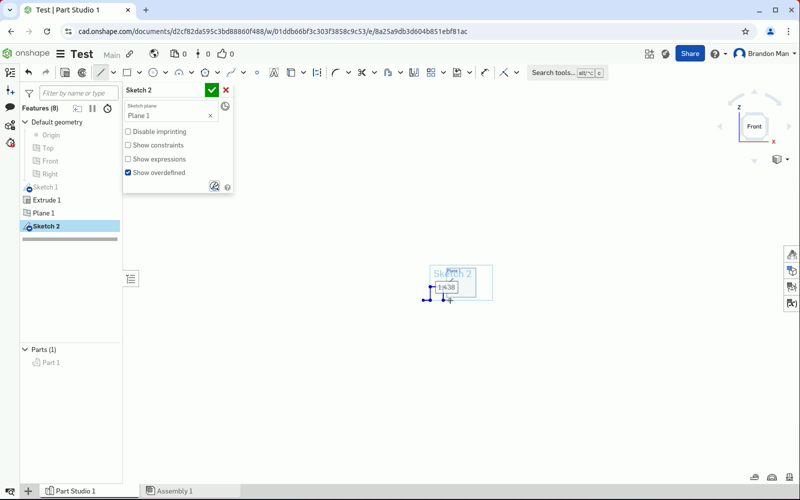
key_down(shift)
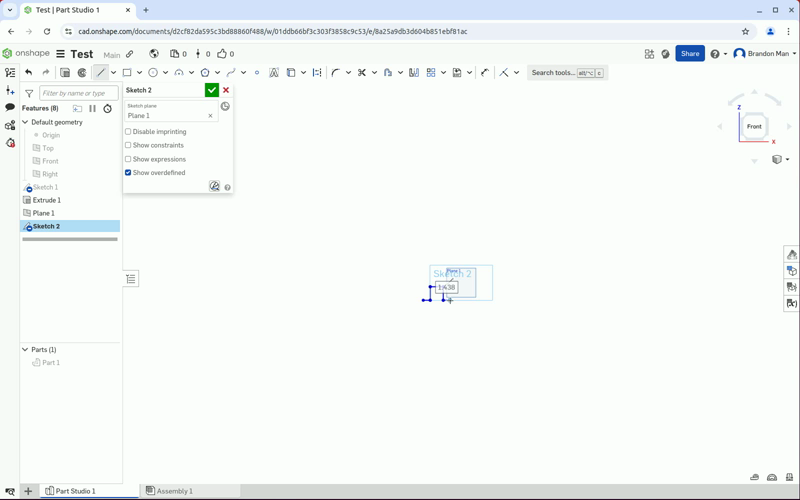
mouse_move(480, 300)
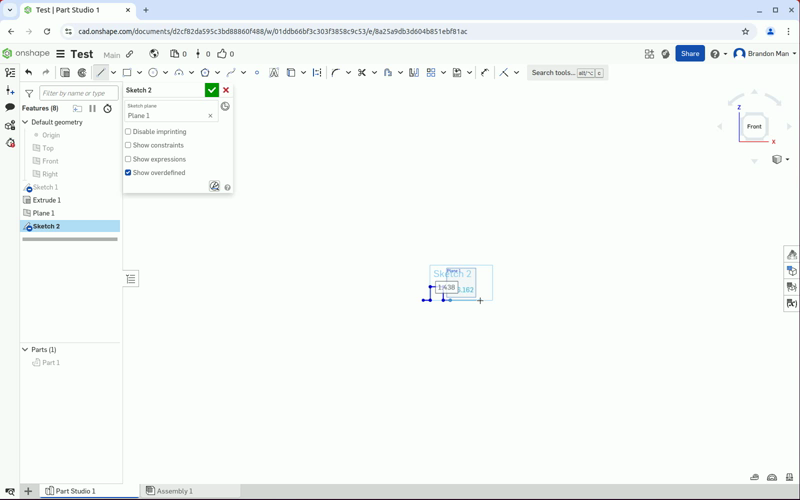
mouse_move(450, 267)
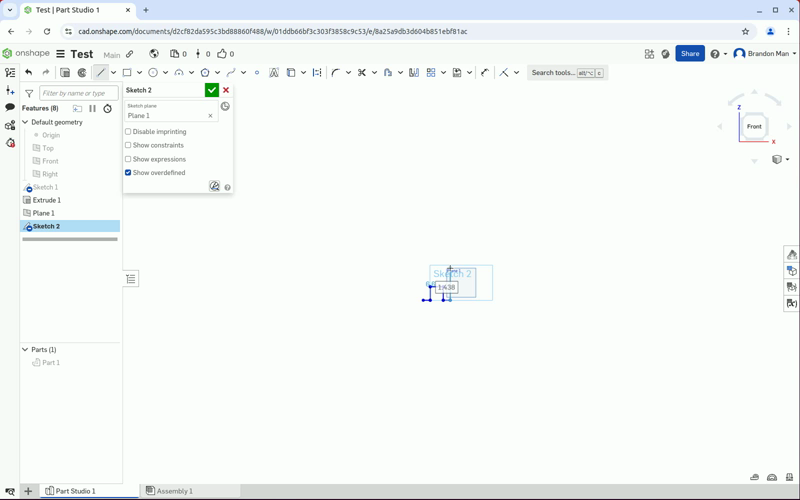
click(450, 267)
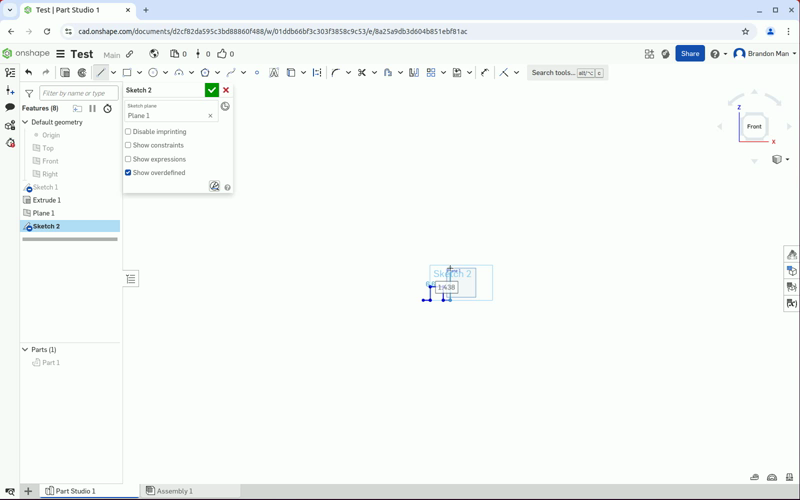
key_up(shift)
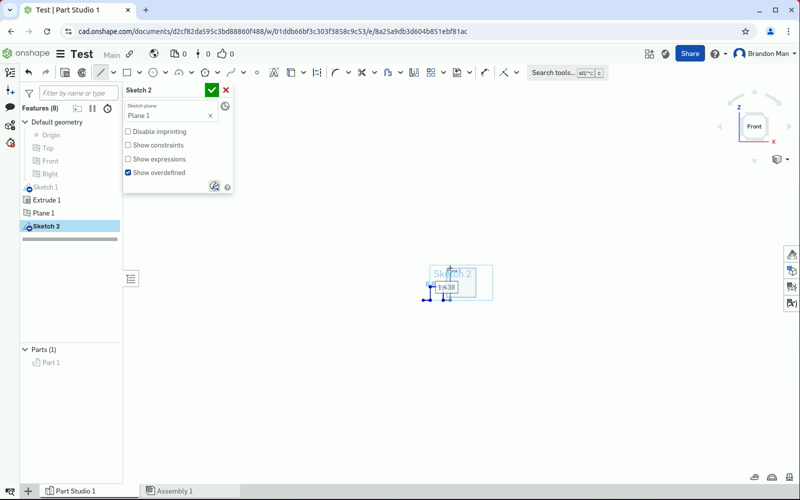
key_down(shift)
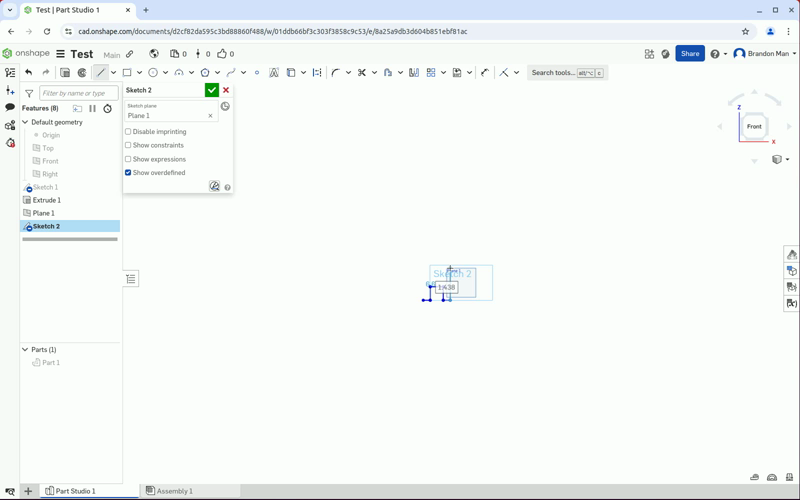
mouse_move(480, 267)
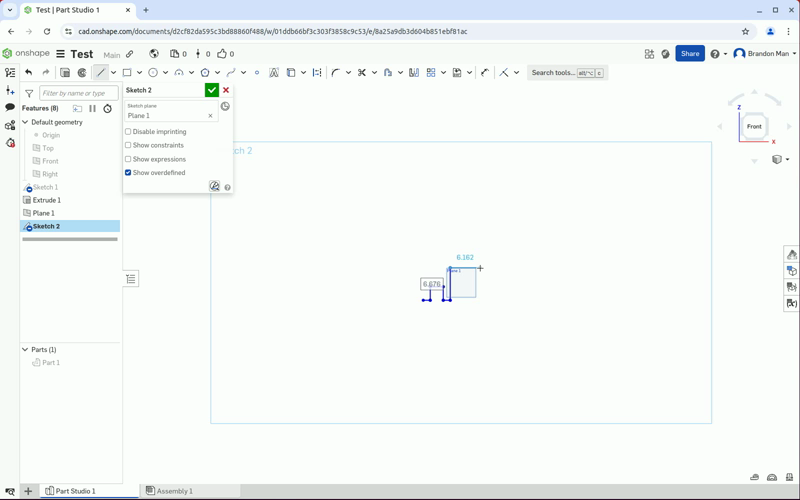
mouse_move(443, 267)
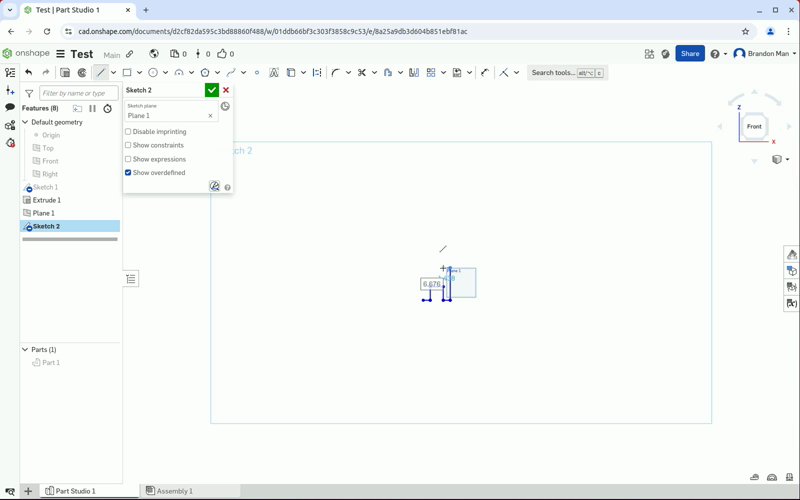
scroll(6)
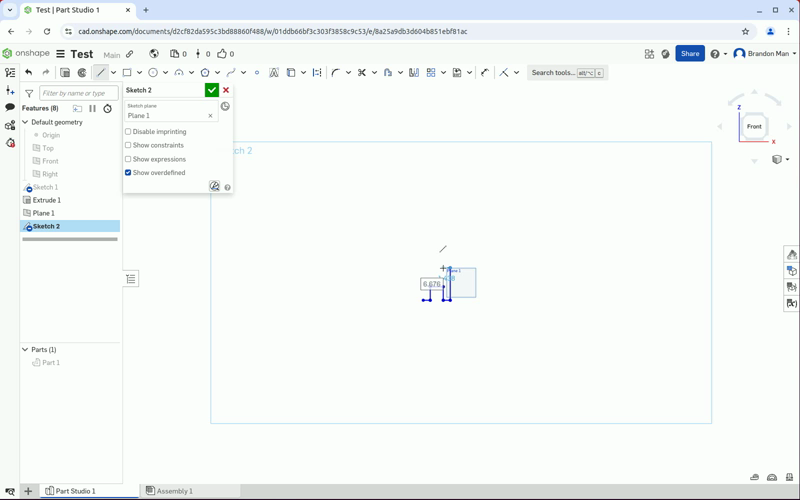
scroll(6)
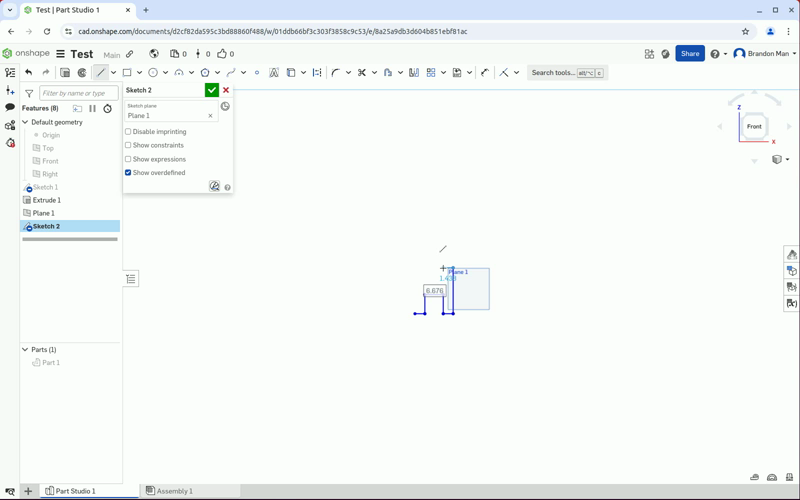
scroll(6)
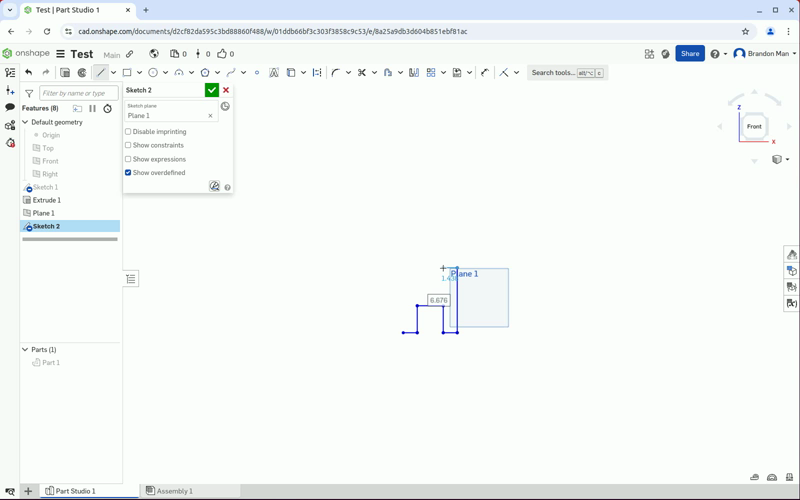
scroll(6)
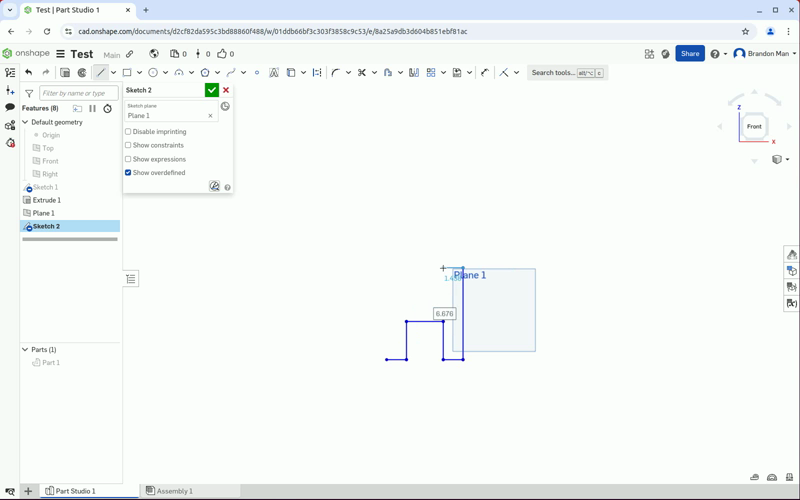
scroll(6)
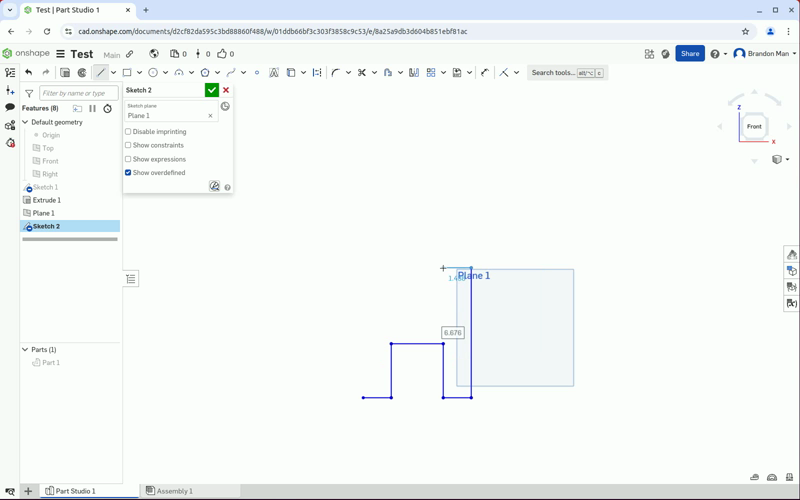
scroll(6)
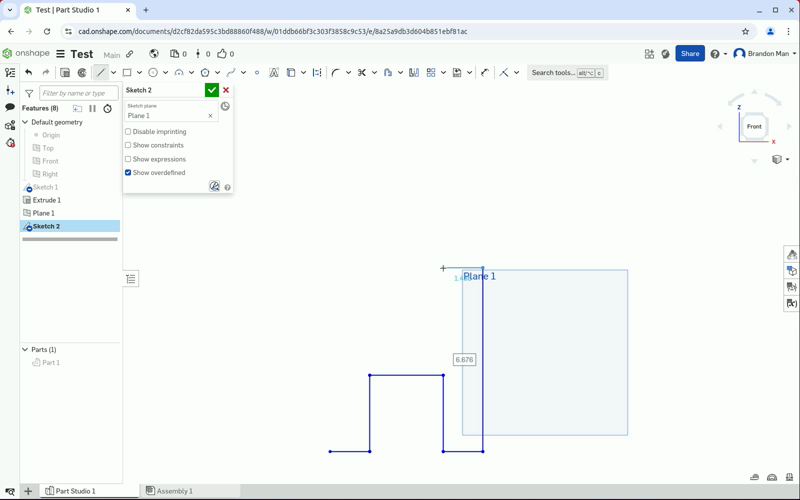
scroll(6)
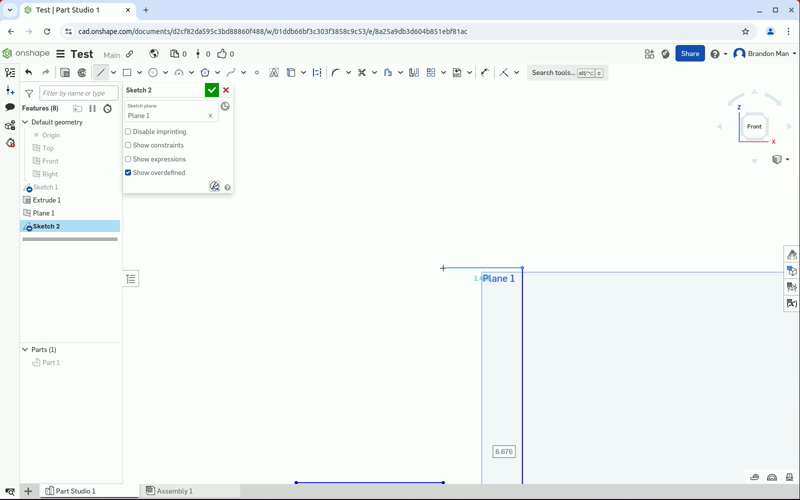
click(443, 267)
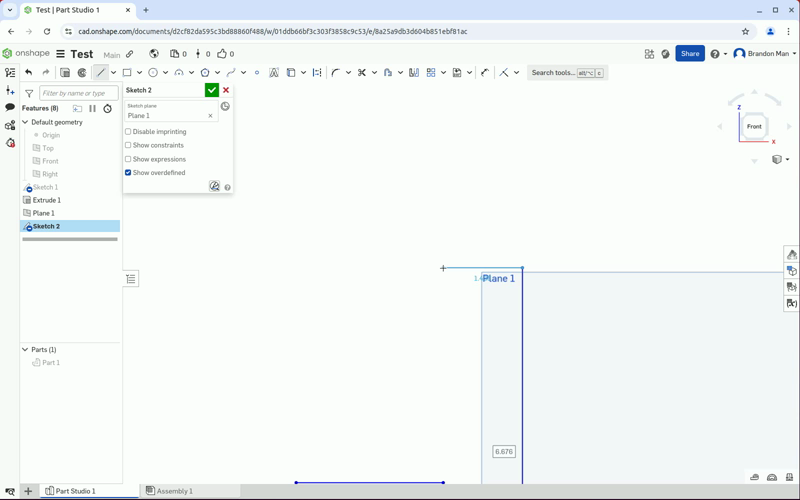
scroll(-6)
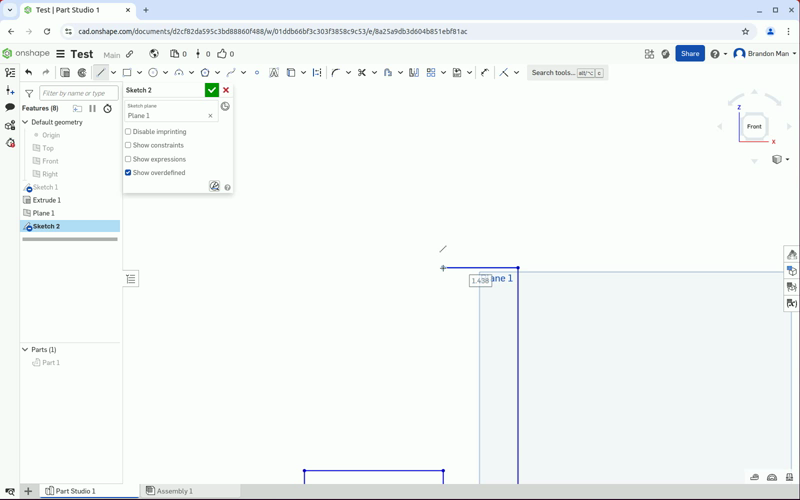
scroll(-6)
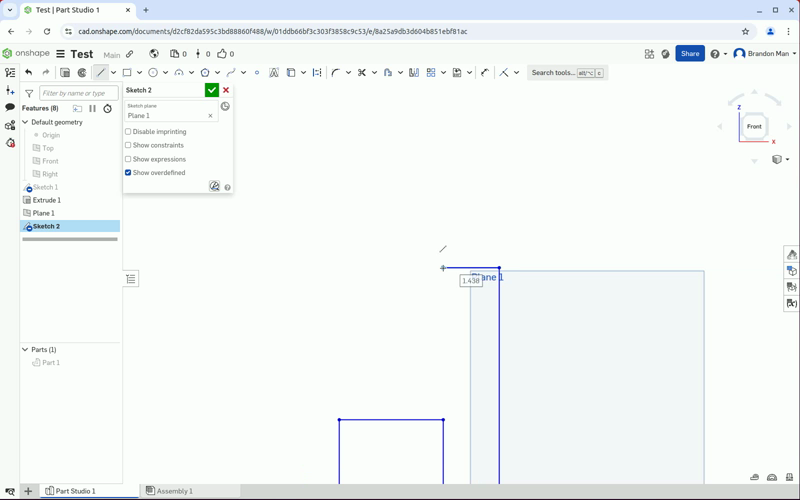
scroll(-6)
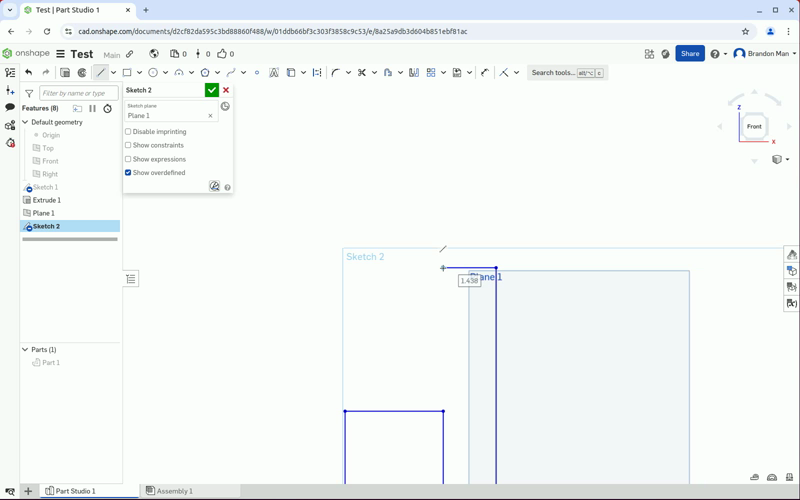
scroll(-6)
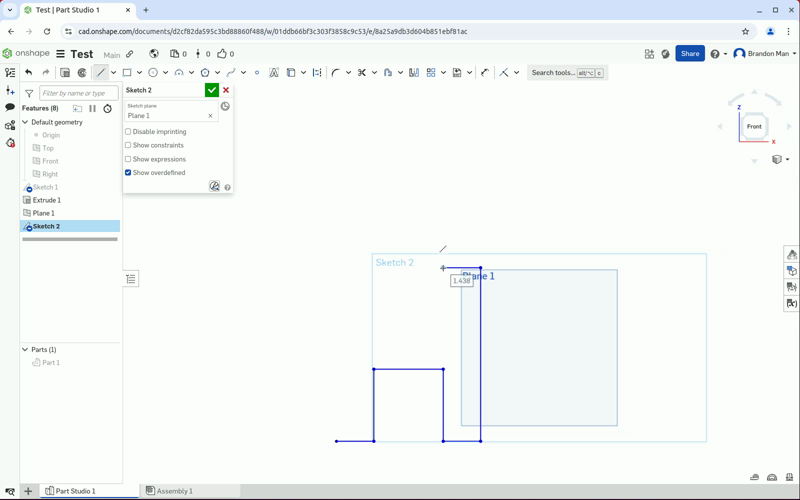
scroll(-6)
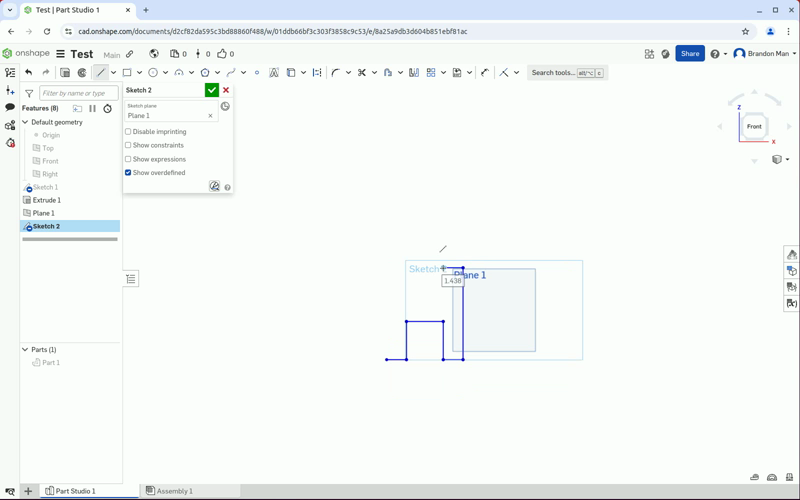
scroll(-6)
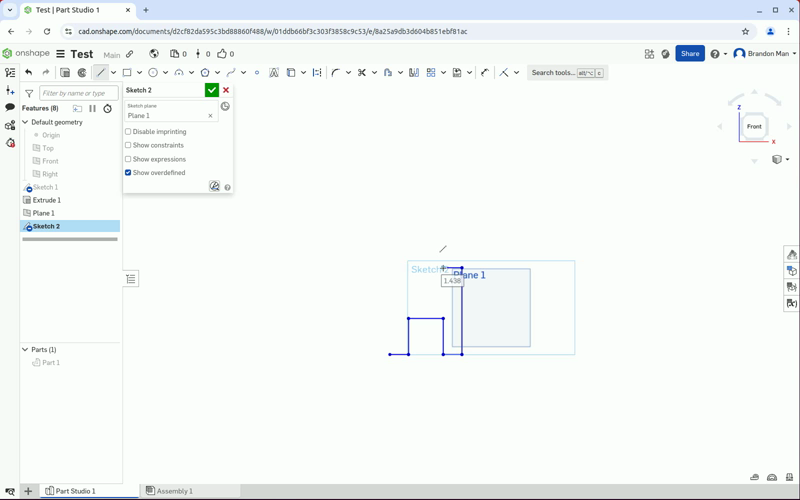
scroll(-6)
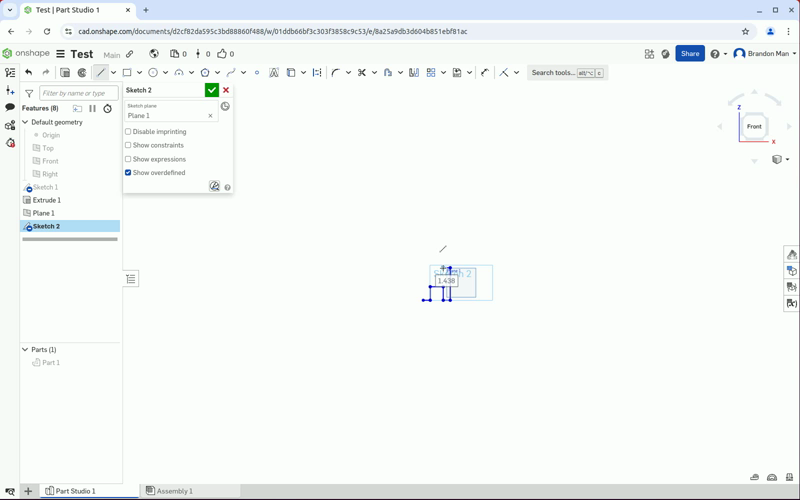
key_up(shift)
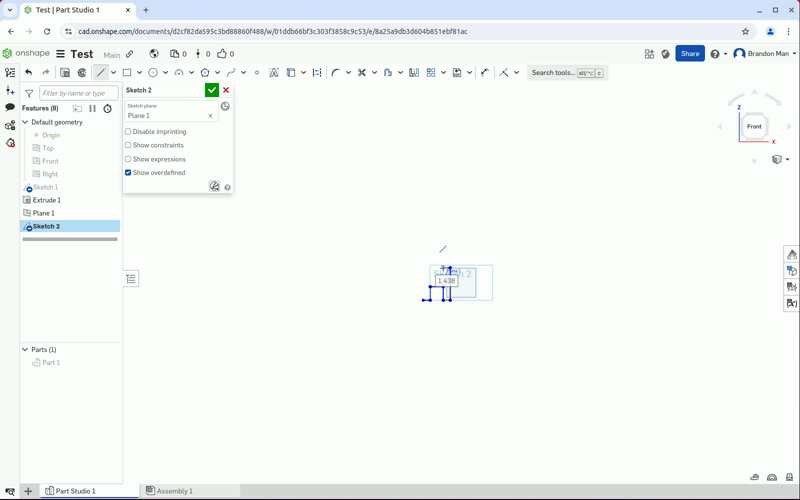
key_down(shift)
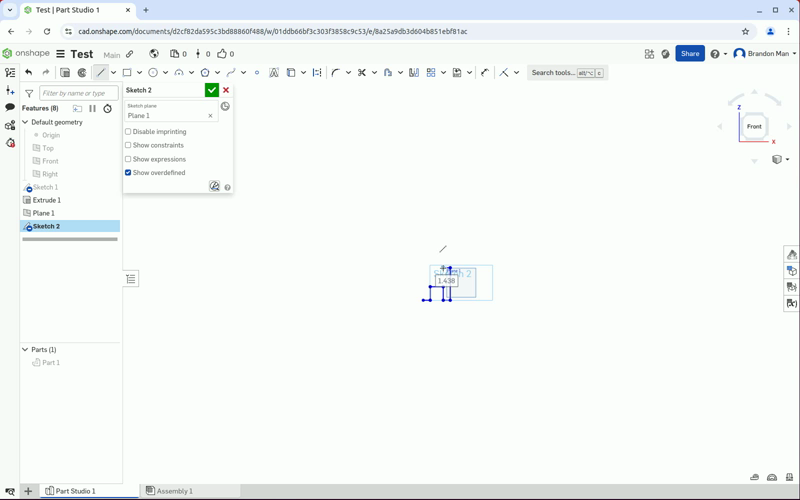
mouse_move(473, 267)
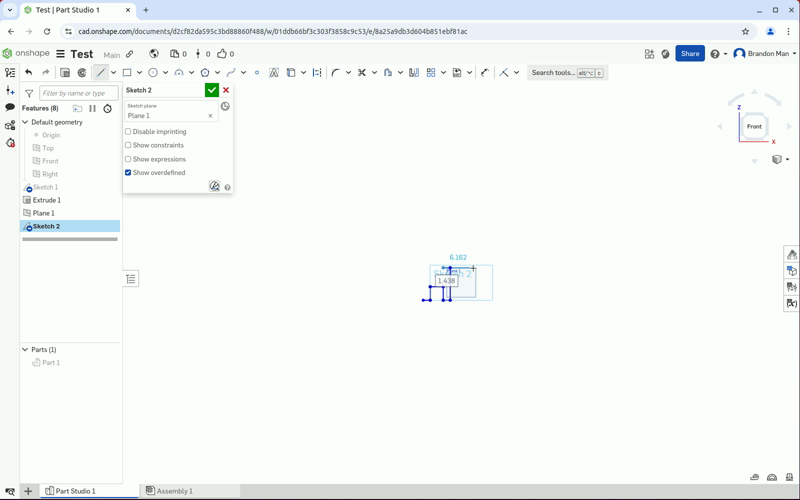
mouse_move(443, 280)
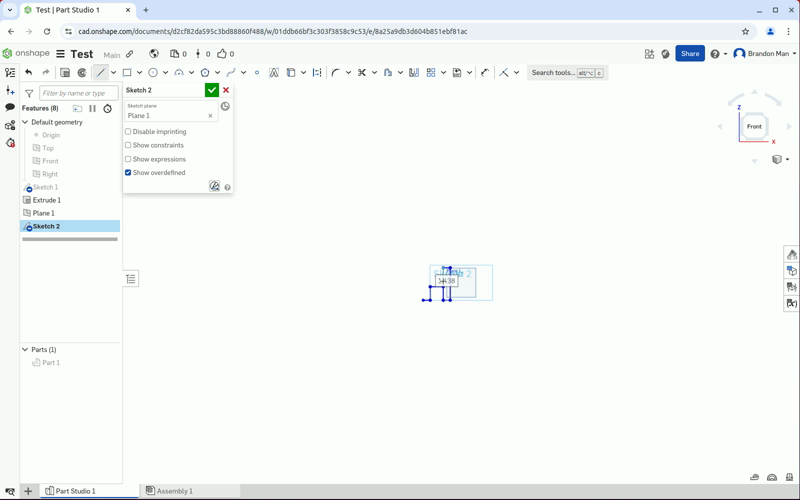
click(443, 280)
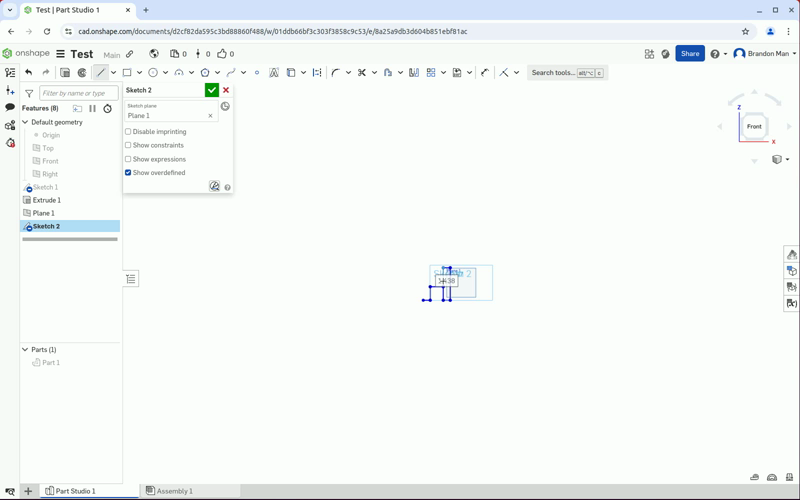
key_up(shift)
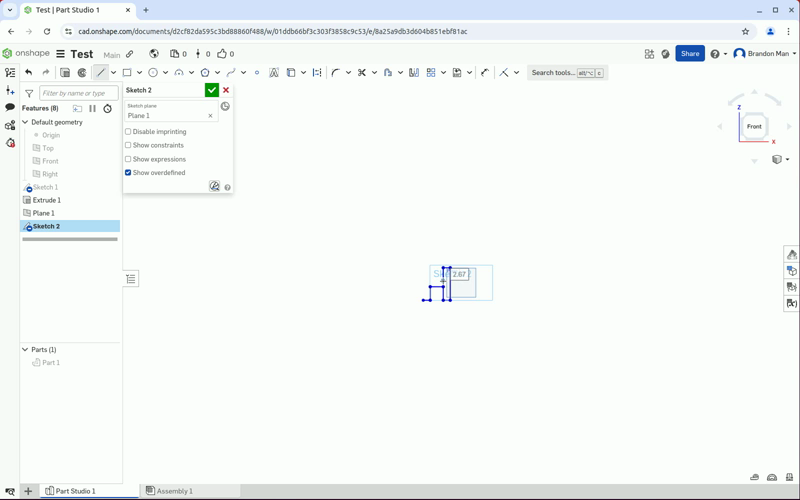
key_down(shift)
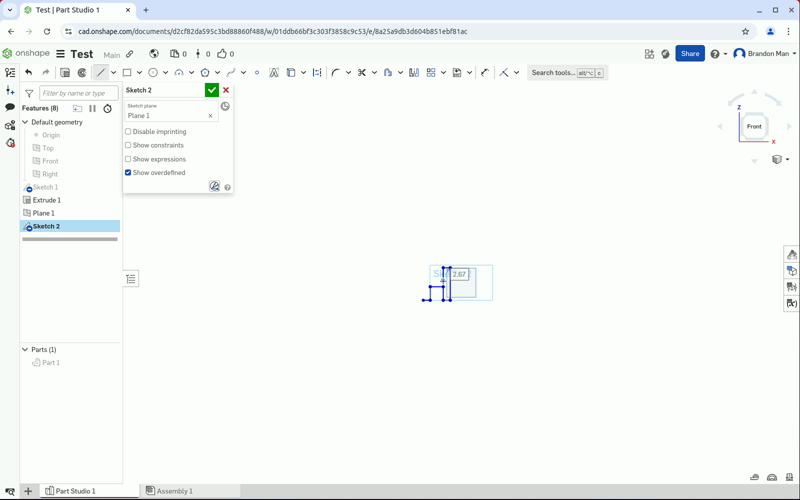
mouse_move(473, 280)
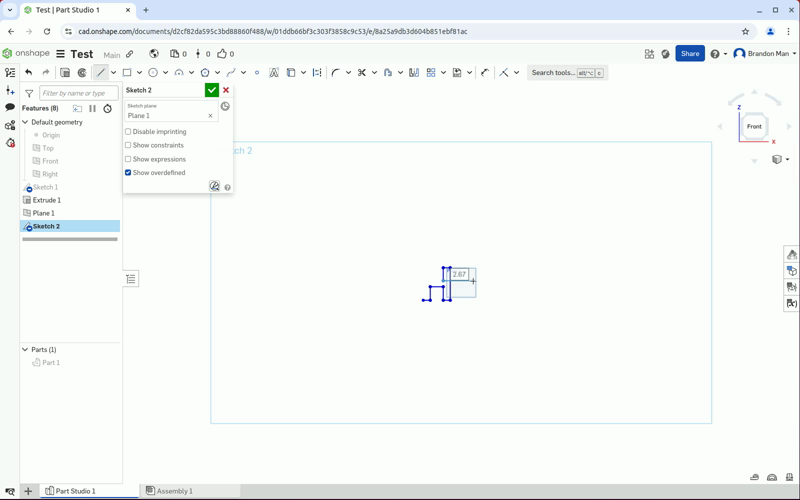
mouse_move(430, 280)
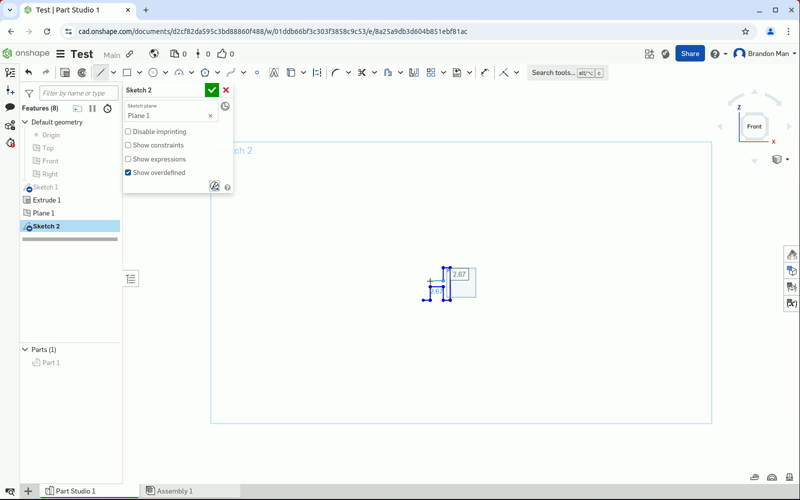
click(430, 280)
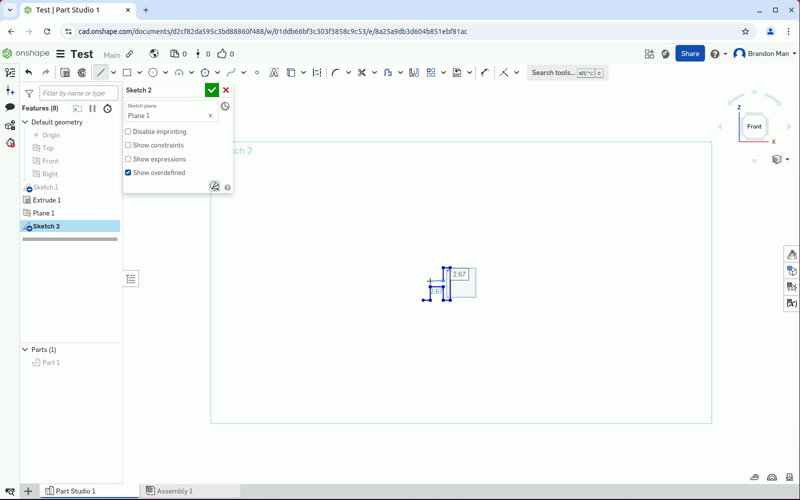
key_up(shift)
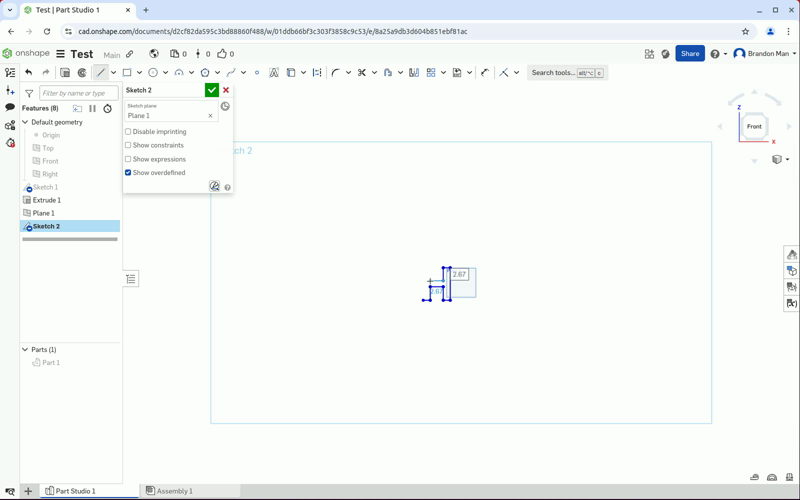
key_down(shift)
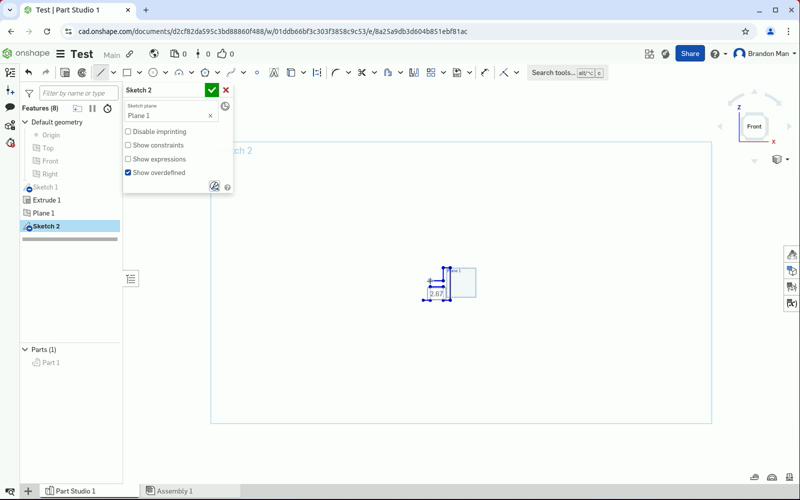
mouse_move(460, 280)
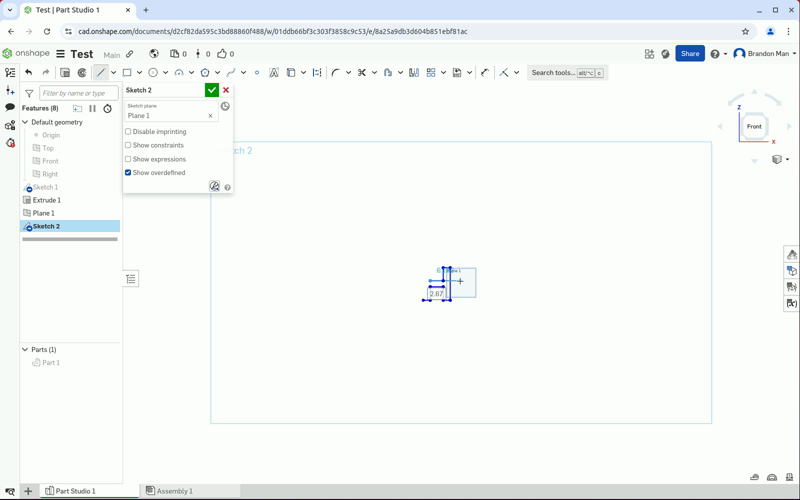
mouse_move(430, 267)
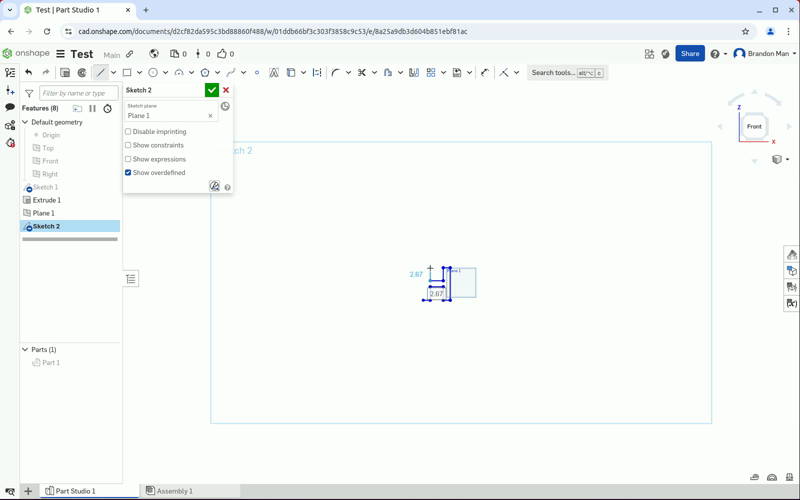
click(430, 267)
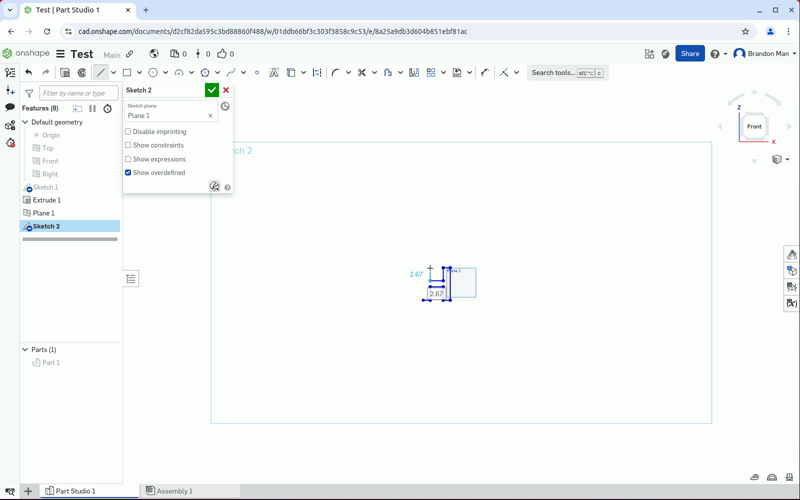
key_up(shift)
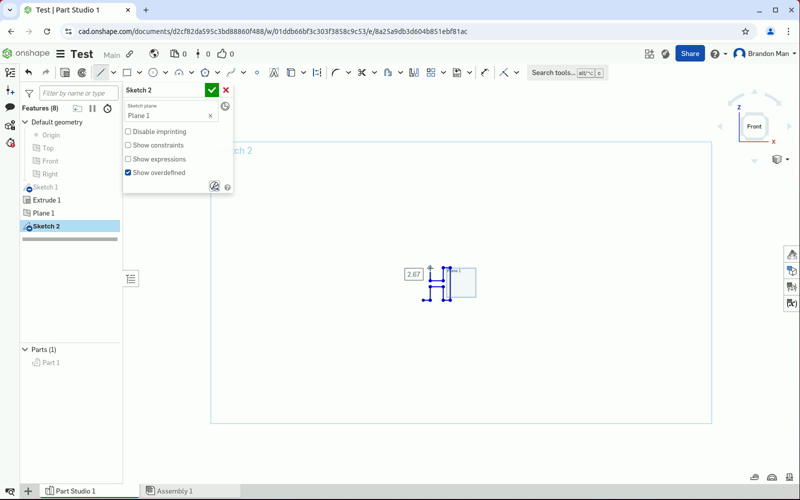
key_down(shift)
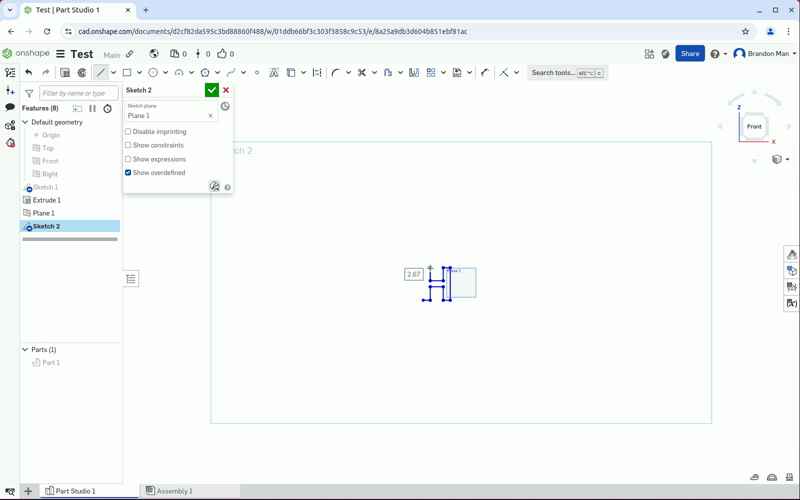
mouse_move(460, 267)
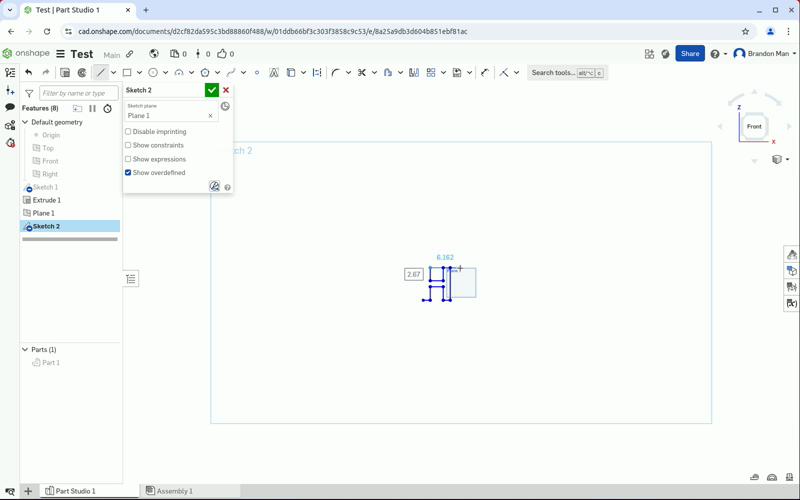
mouse_move(423, 267)
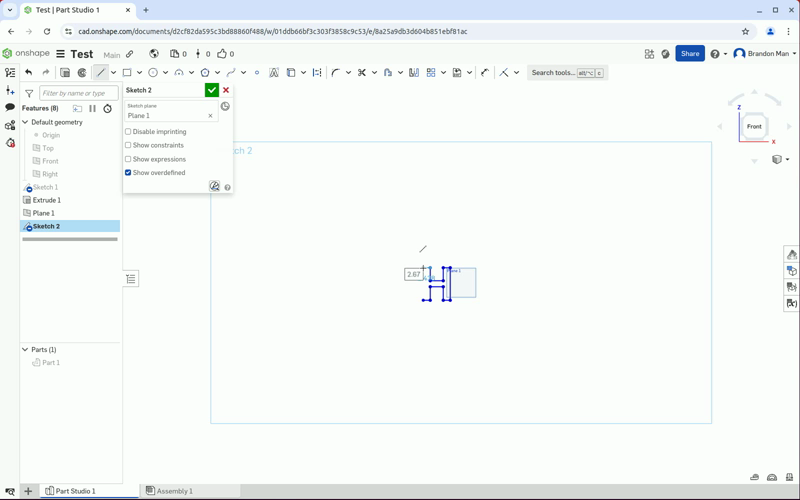
scroll(6)
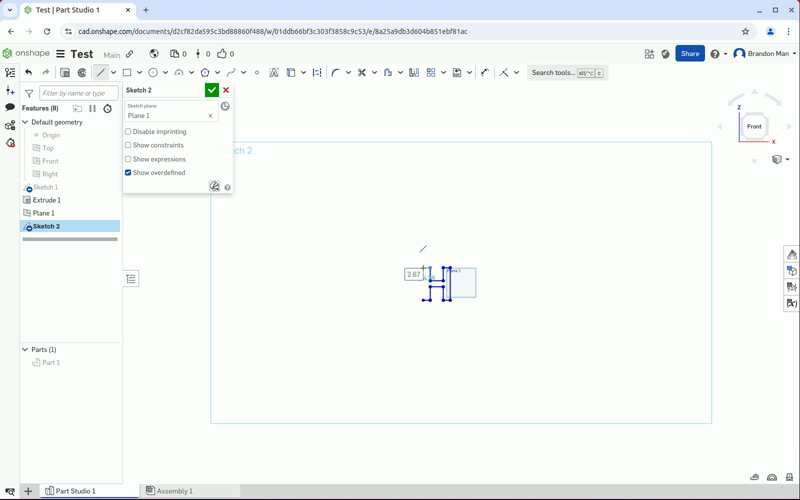
scroll(6)
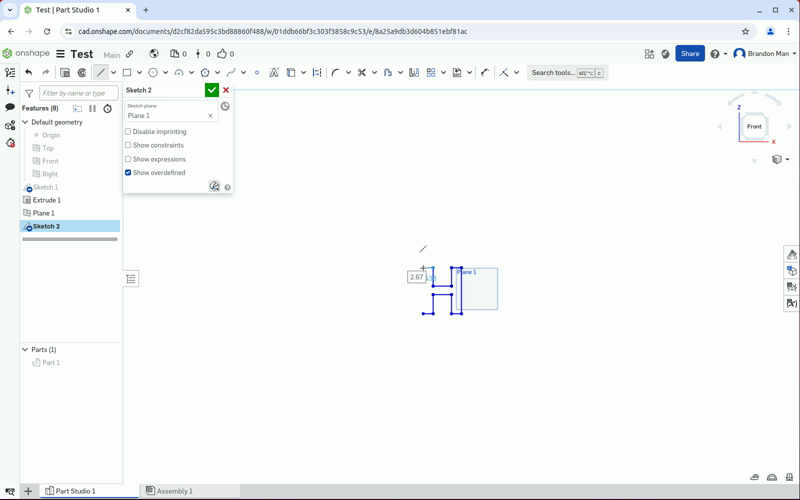
scroll(6)
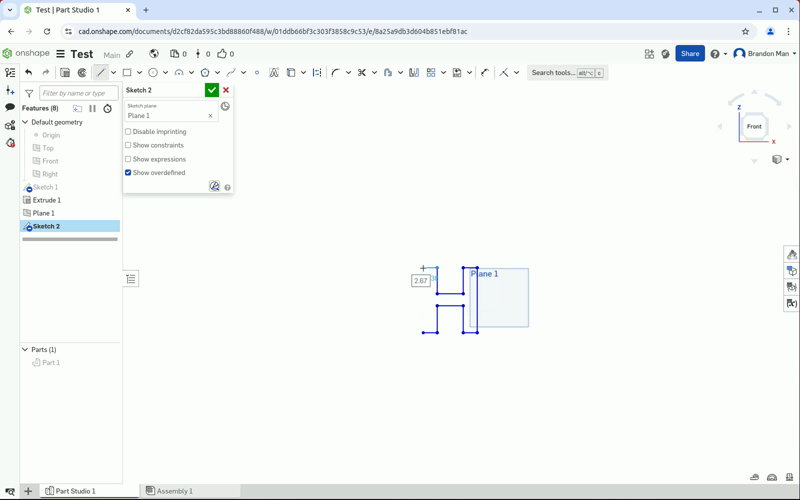
scroll(6)
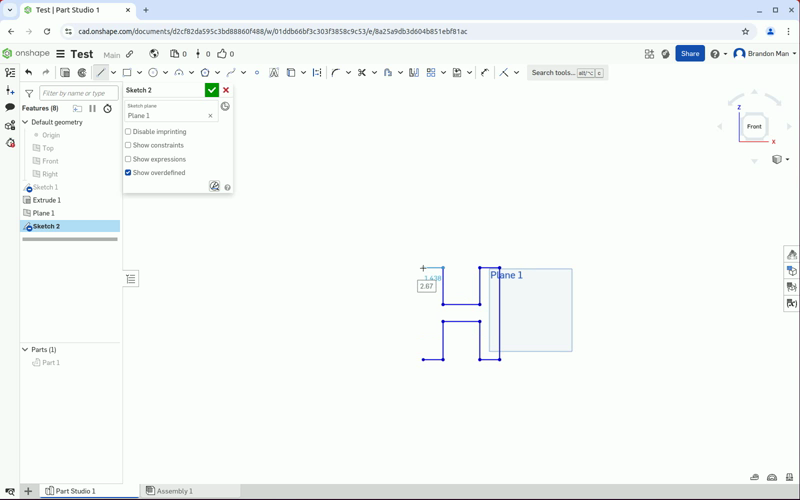
scroll(6)
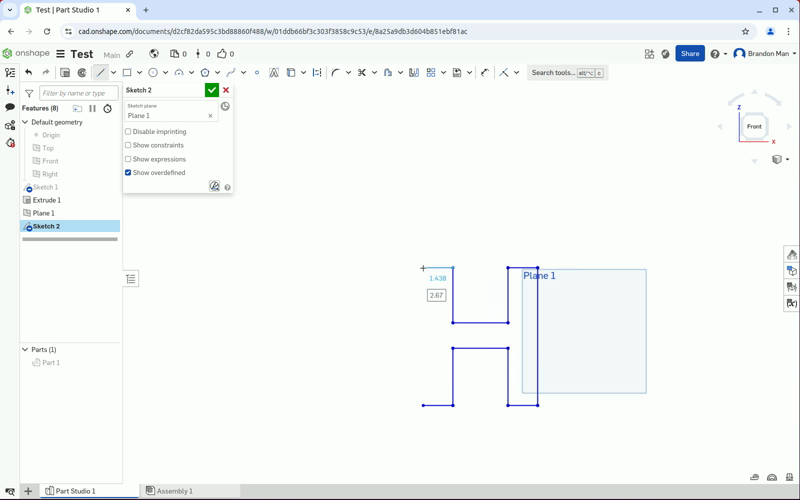
scroll(6)
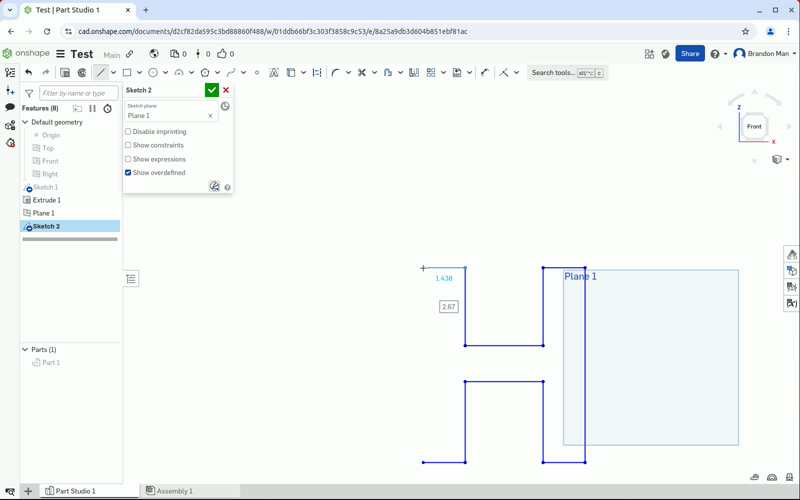
scroll(6)
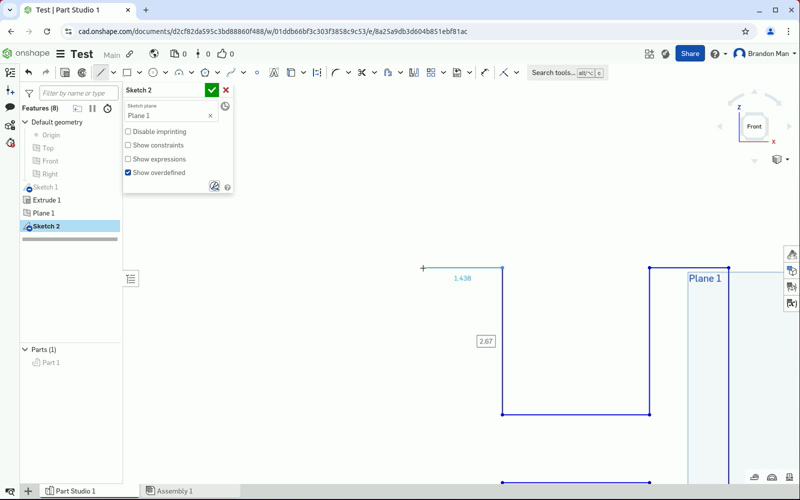
click(423, 267)
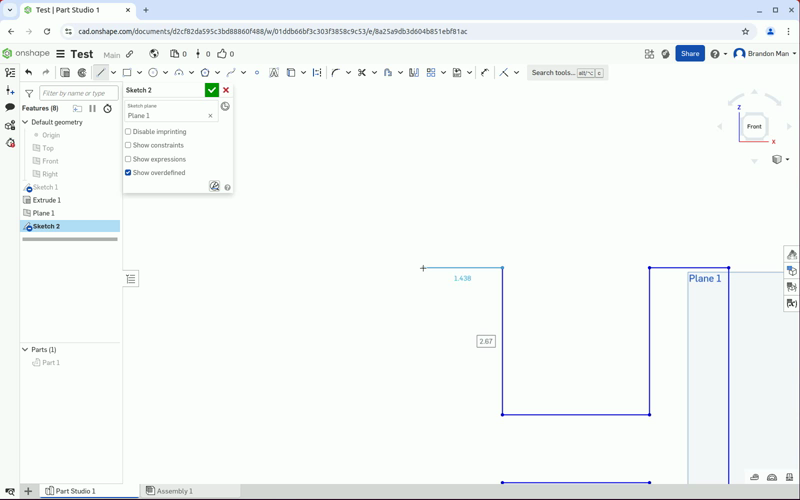
scroll(-6)
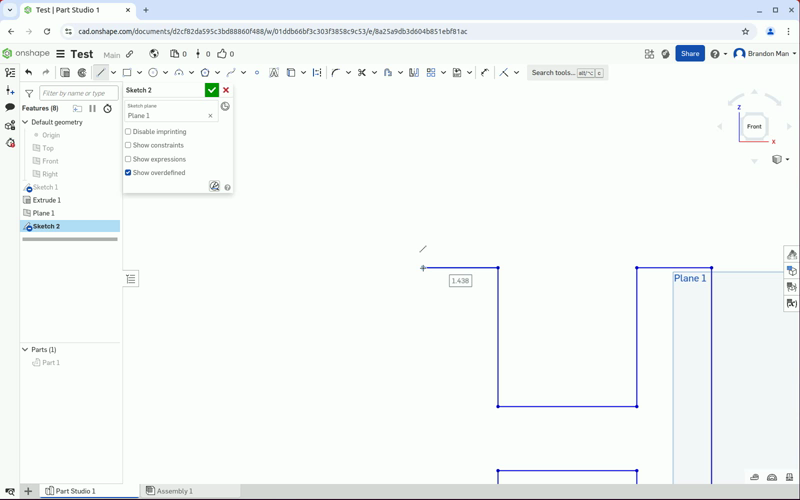
scroll(-6)
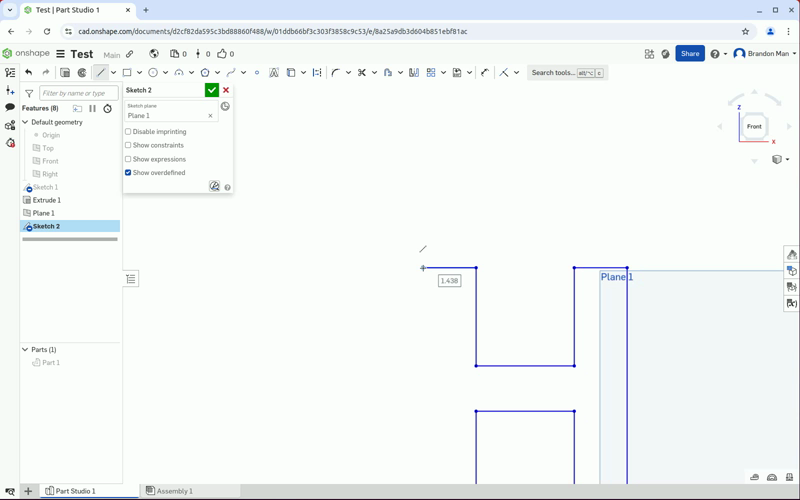
scroll(-6)
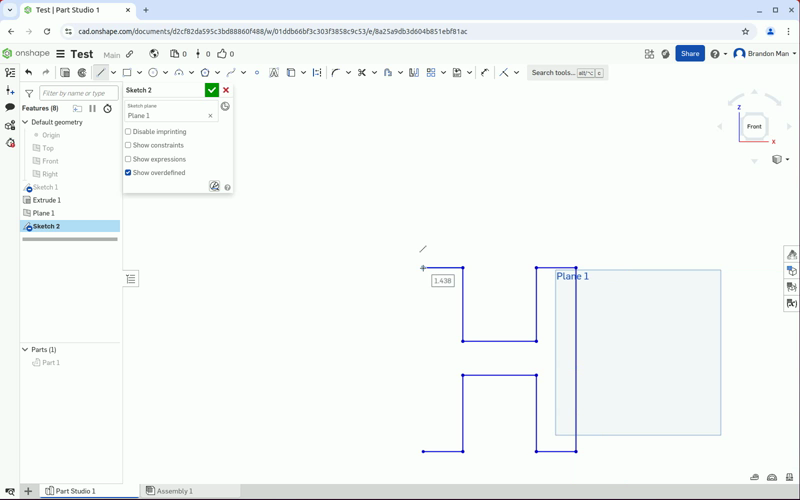
scroll(-6)
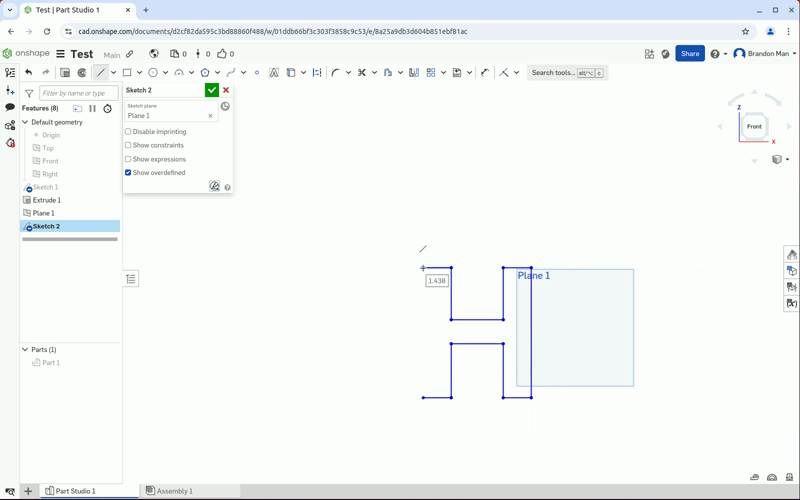
scroll(-6)
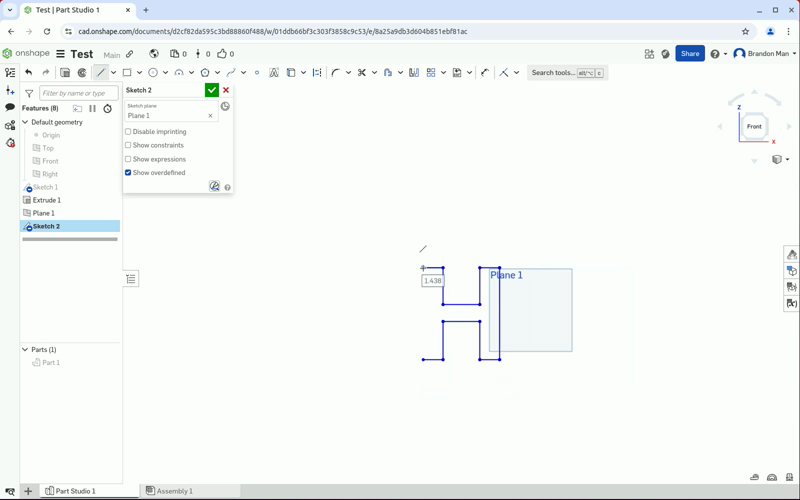
scroll(-6)
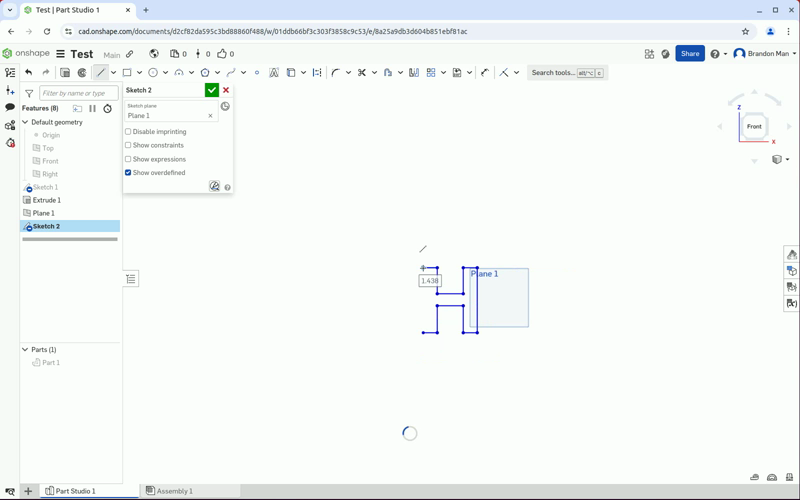
scroll(-6)
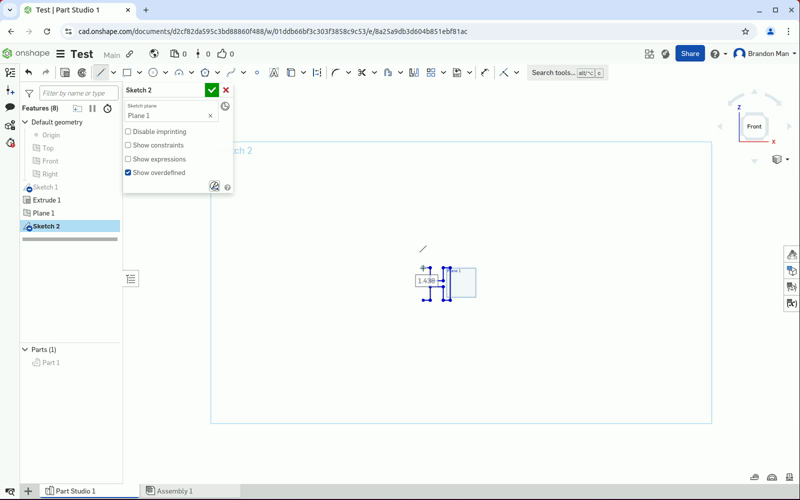
key_up(shift)
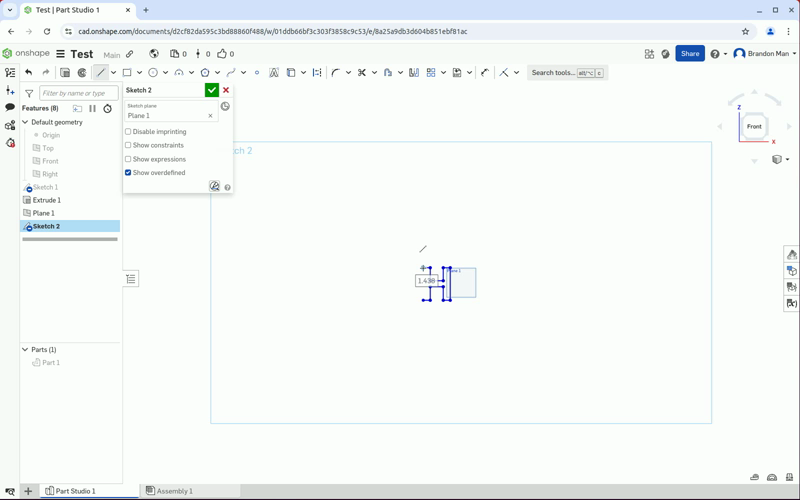
mouse_move(453, 267)
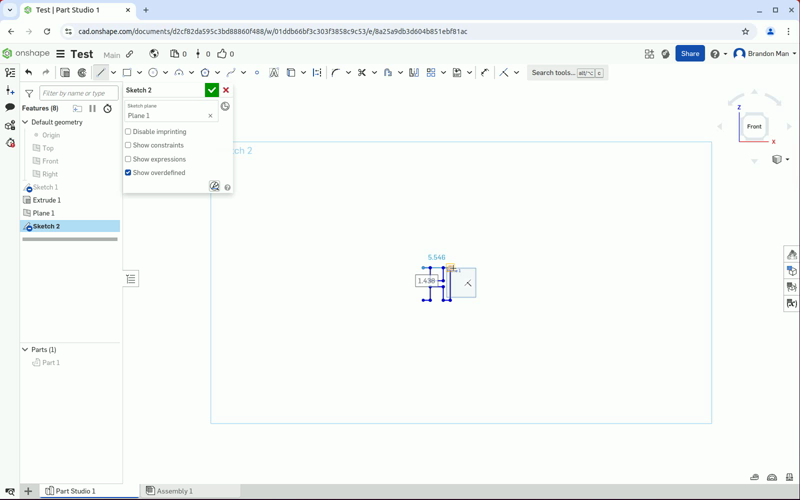
key_down(shift)
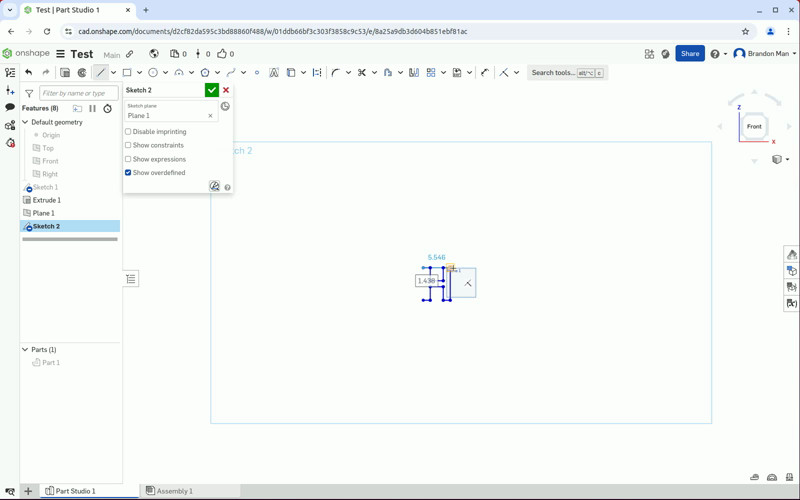
mouse_move(423, 300)
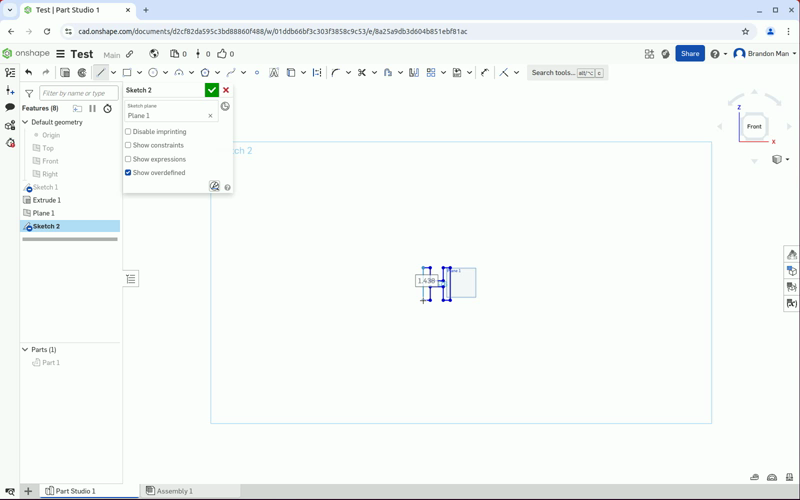
key_up(shift)
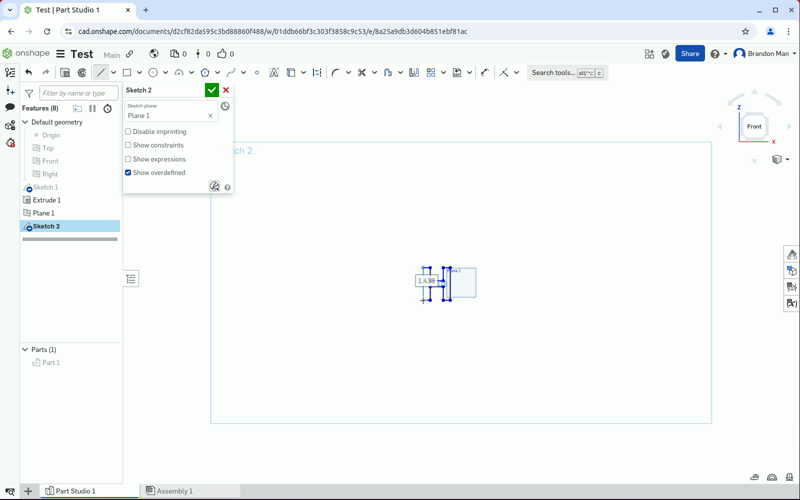
click(423, 300)
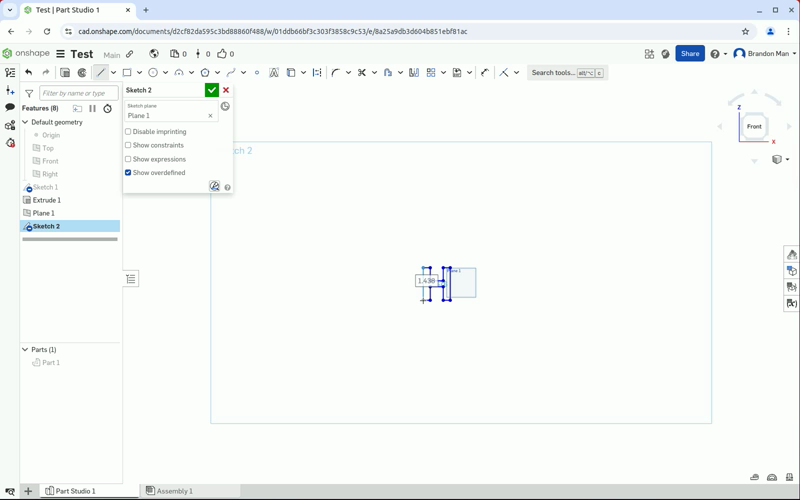
key(esc)
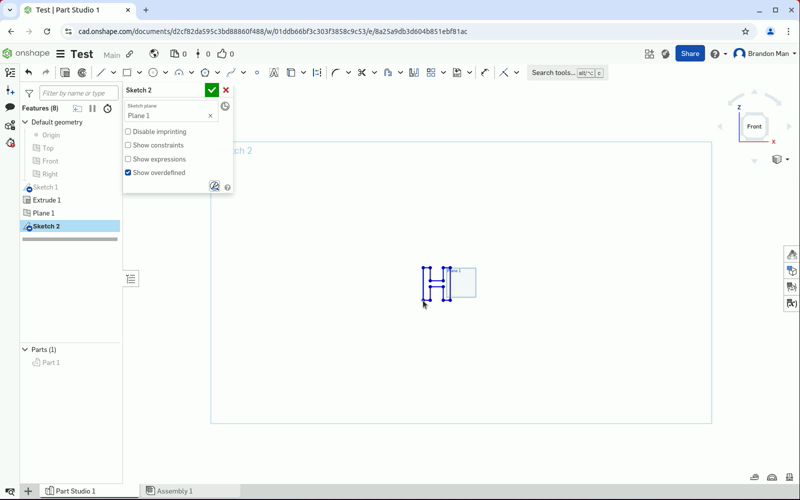
mouse_move(427, 284)
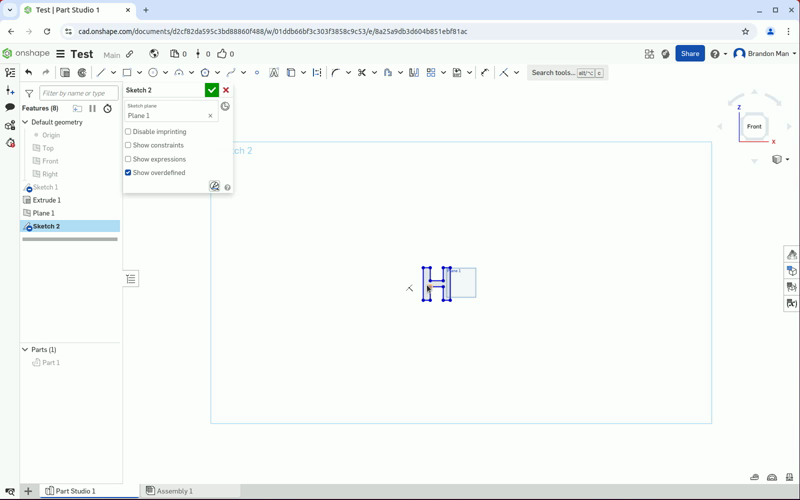
scroll(6)
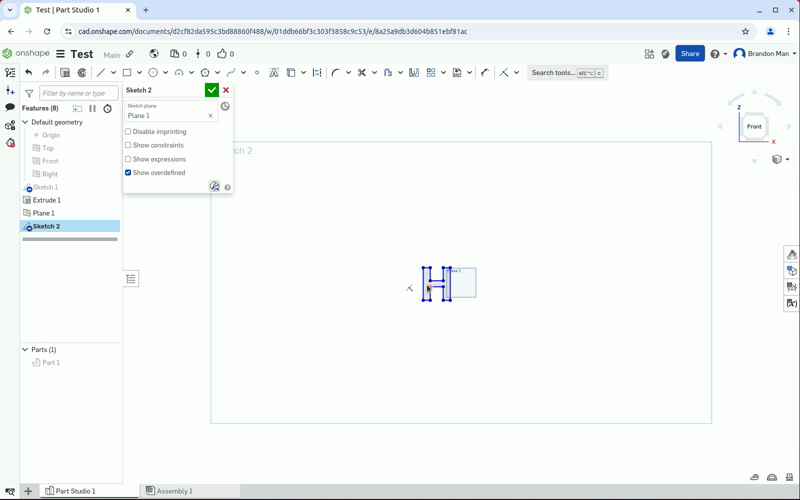
scroll(6)
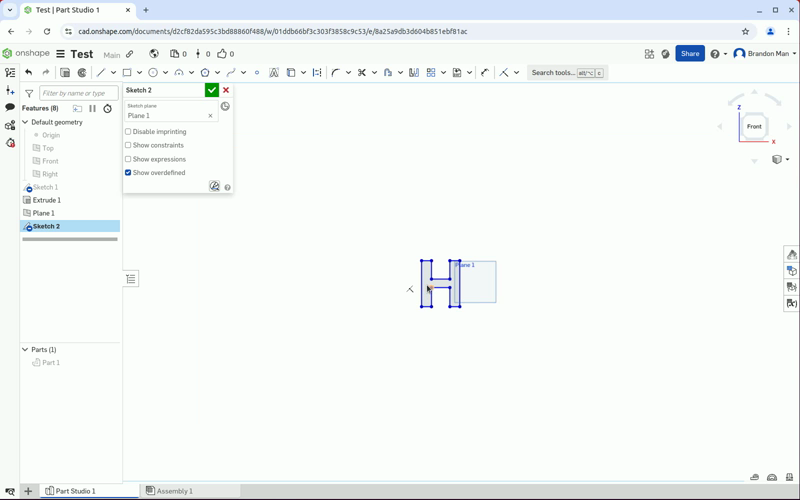
scroll(6)
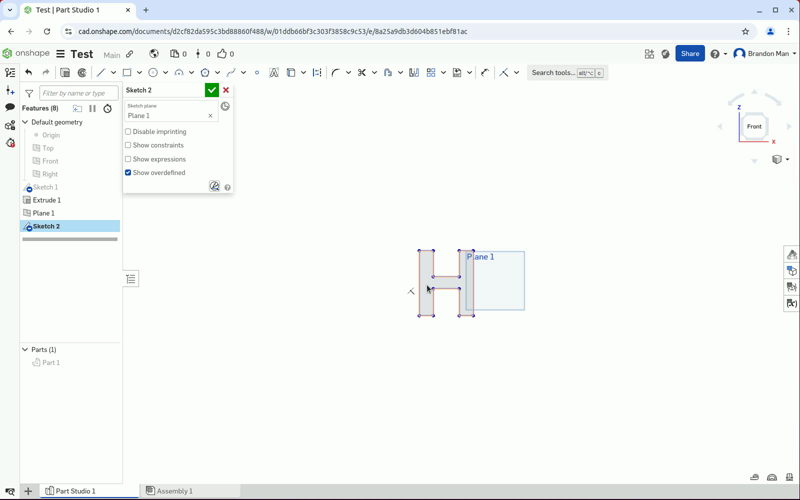
scroll(6)
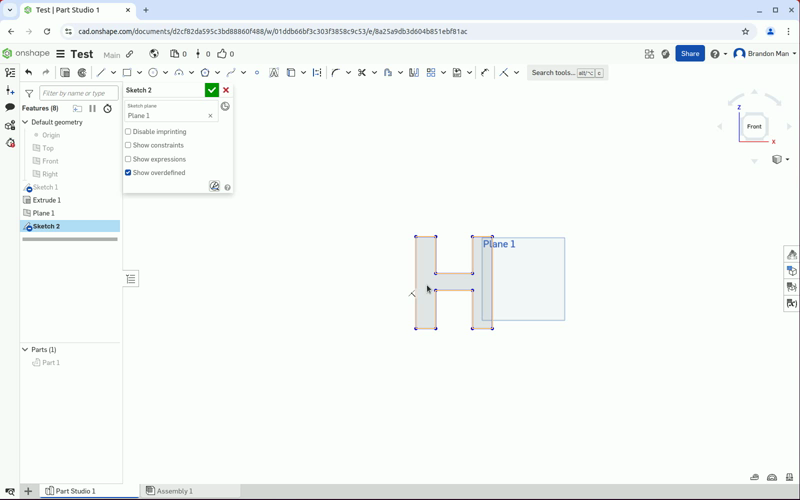
scroll(6)
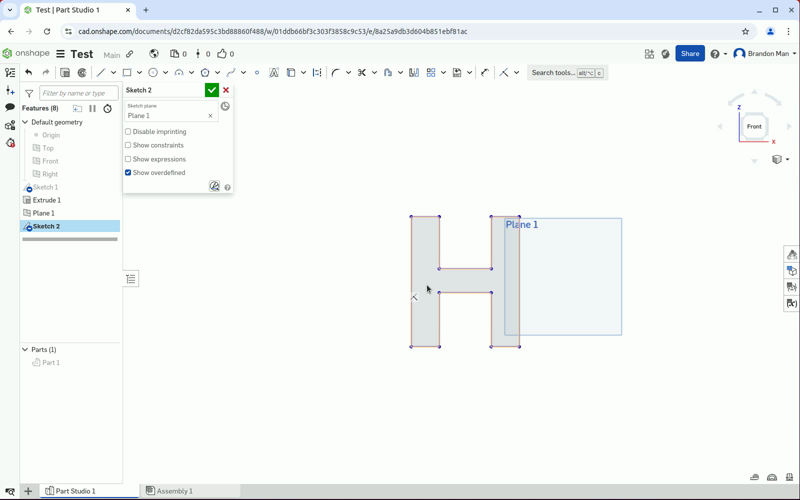
scroll(6)
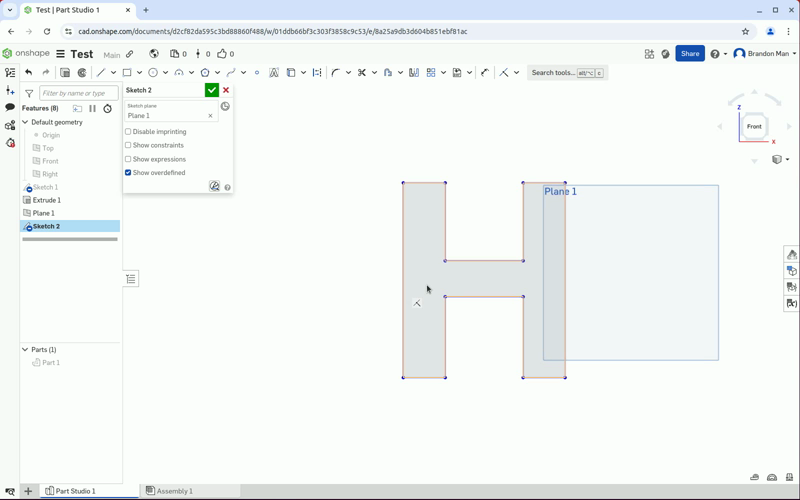
scroll(6)
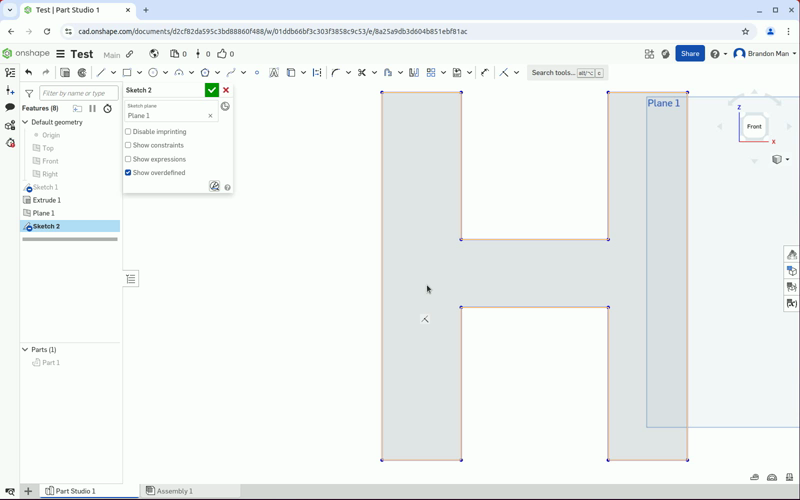
click(427, 284)
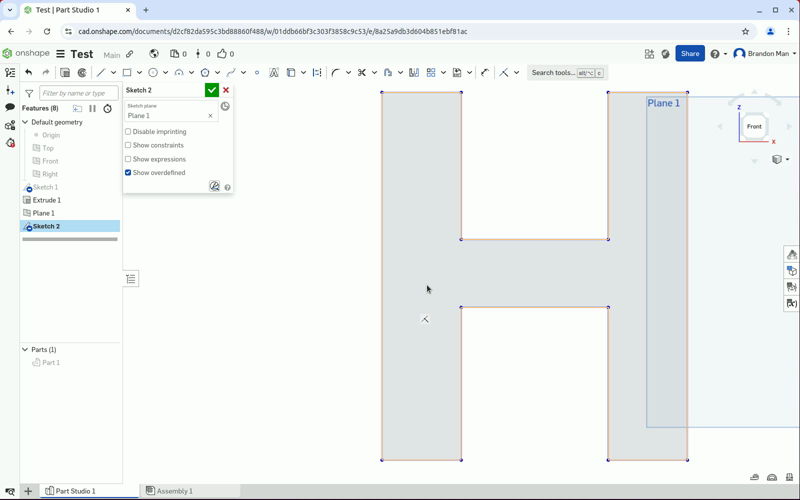
scroll(-6)
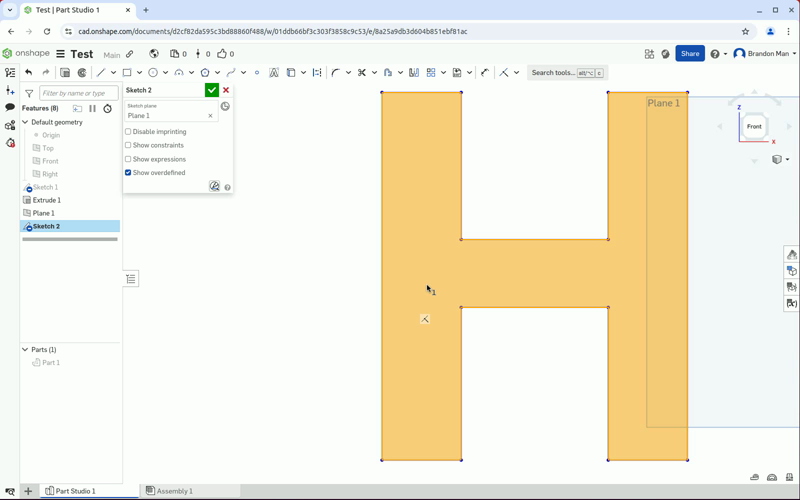
scroll(-6)
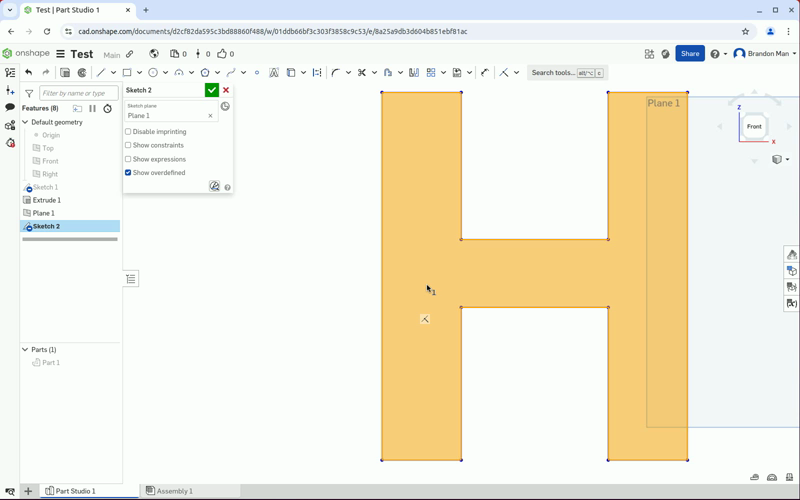
scroll(-6)
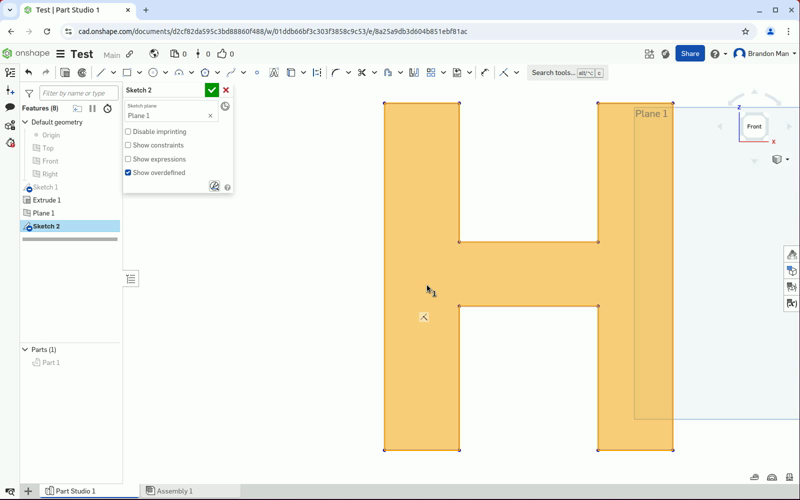
scroll(-6)
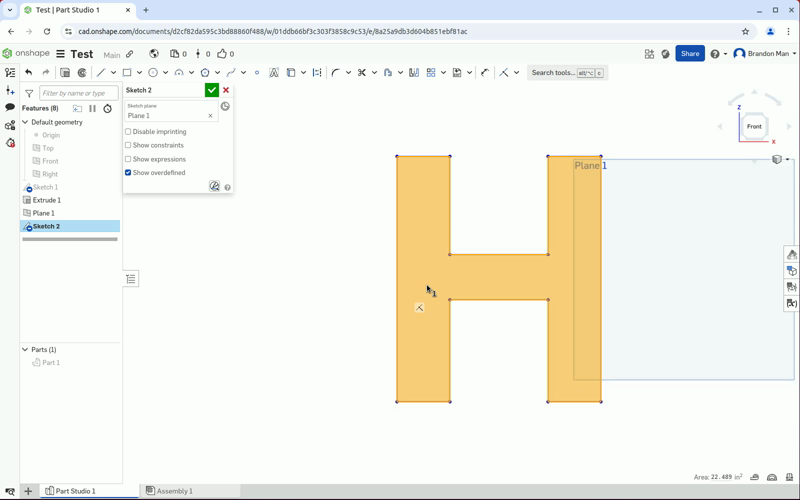
scroll(-6)
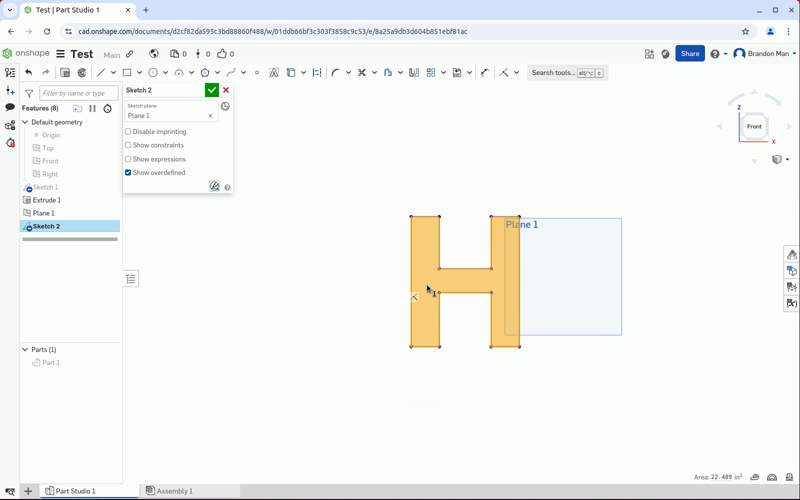
scroll(-6)
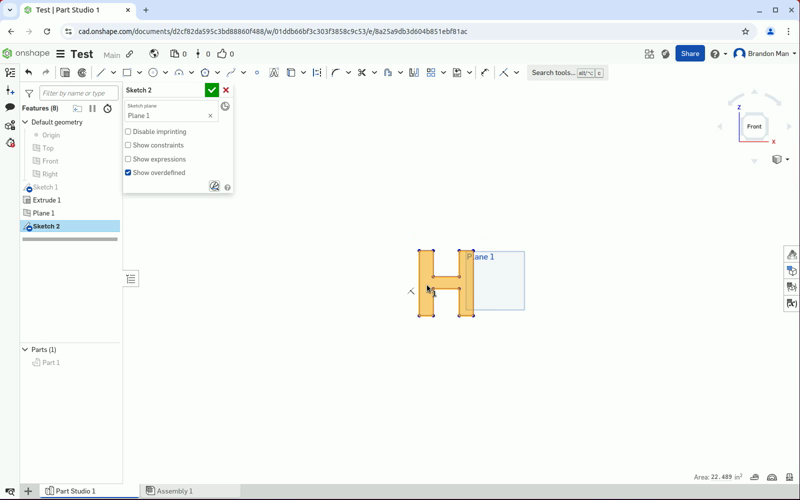
scroll(-6)
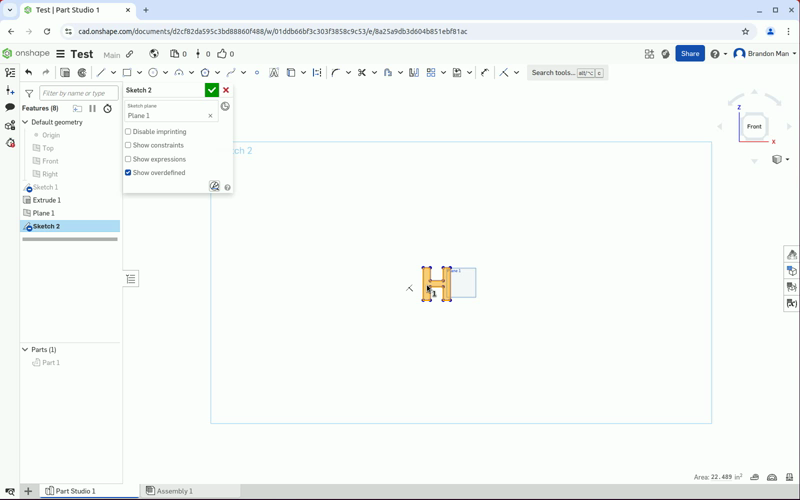
mouse_move(73, 352)
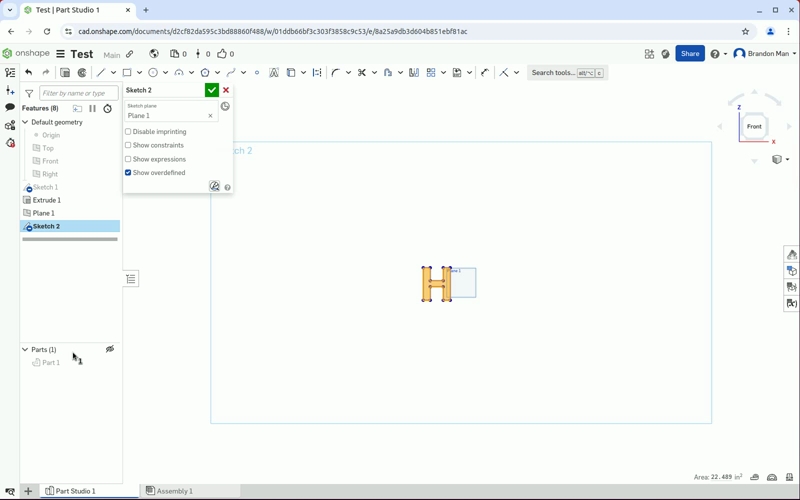
key(shift+y)
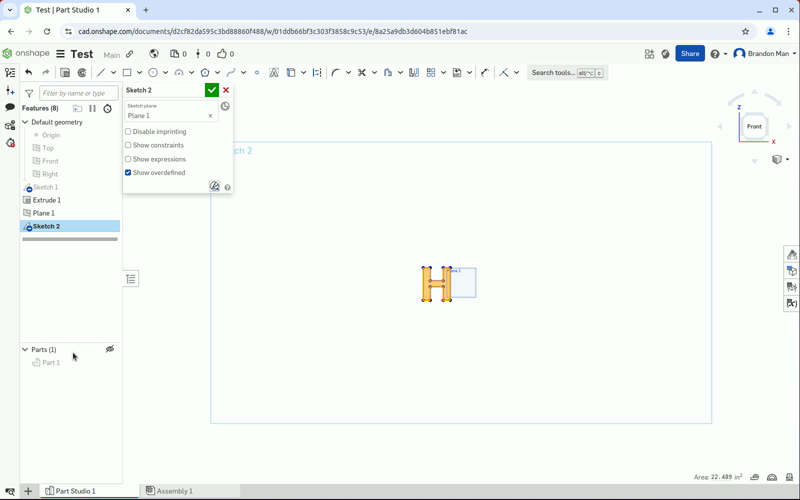
key(shift+e)
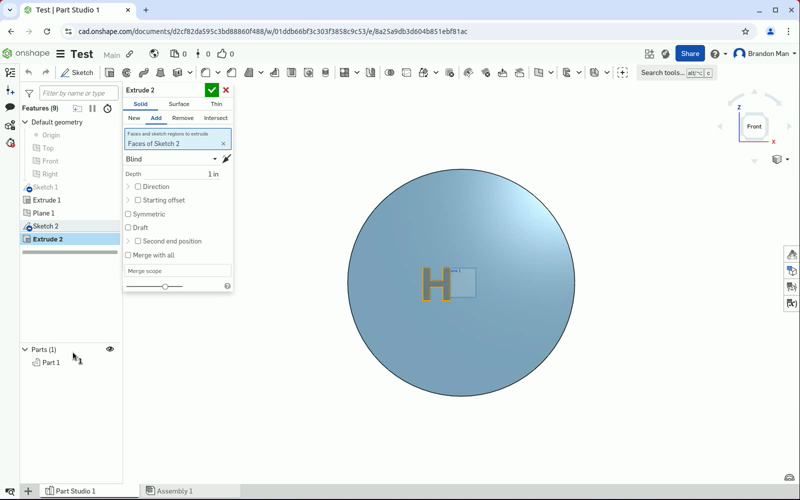
mouse_move(143, 106)
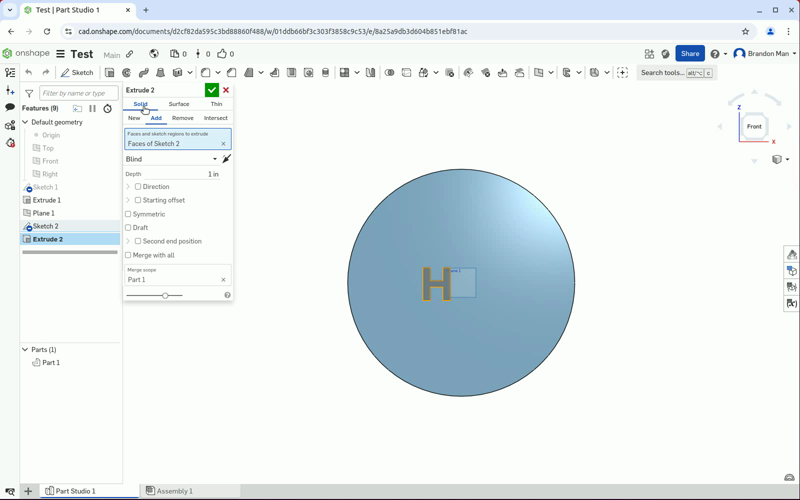
click(143, 106)
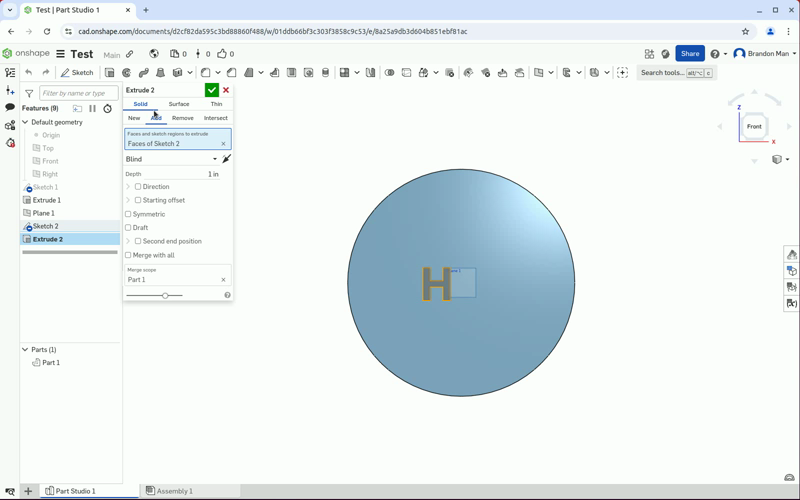
mouse_move(186, 120)
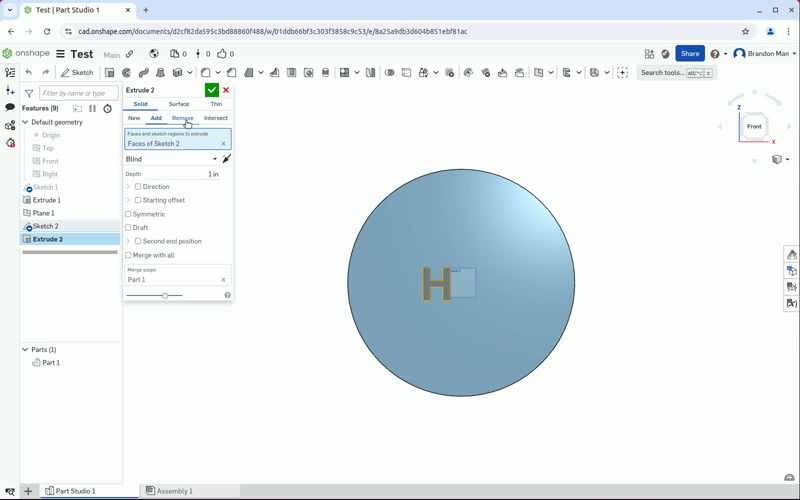
click(186, 120)
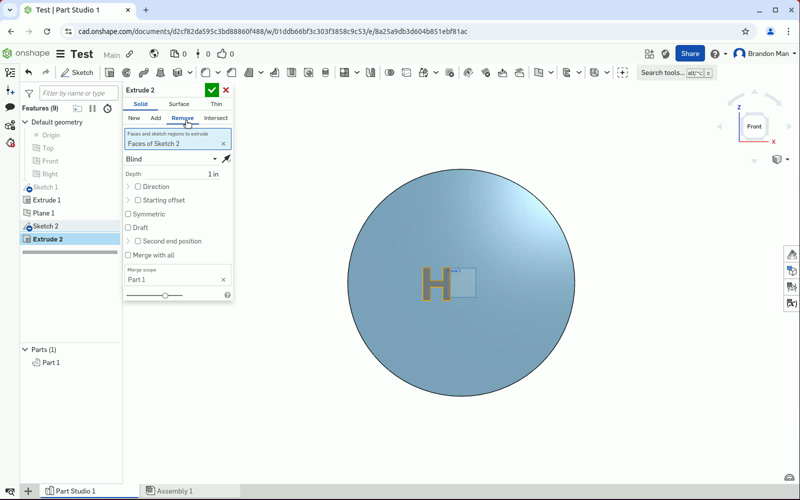
key(tab, 4)
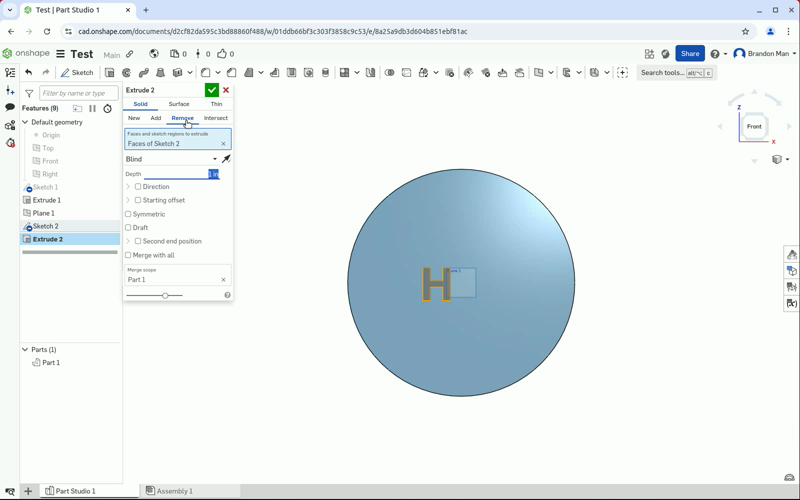
text(3.129)
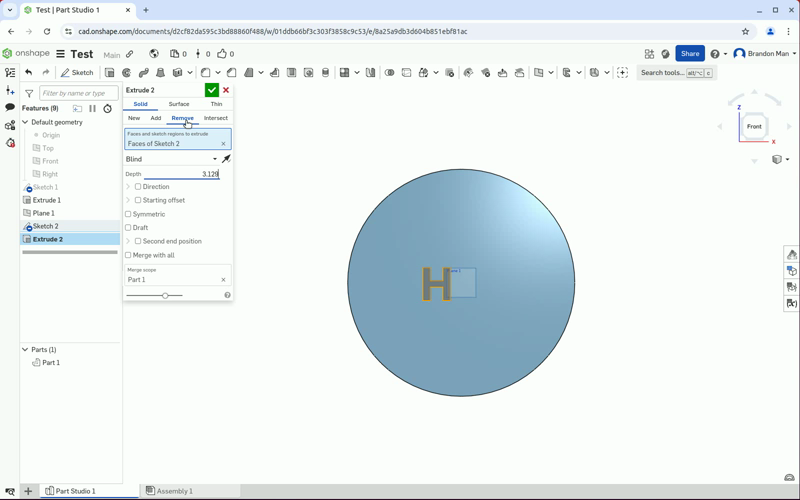
key(tab, 6)
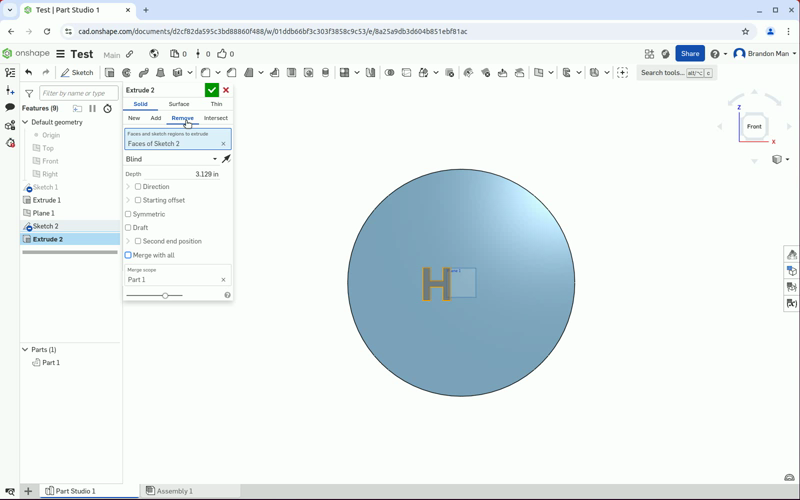
key(space)
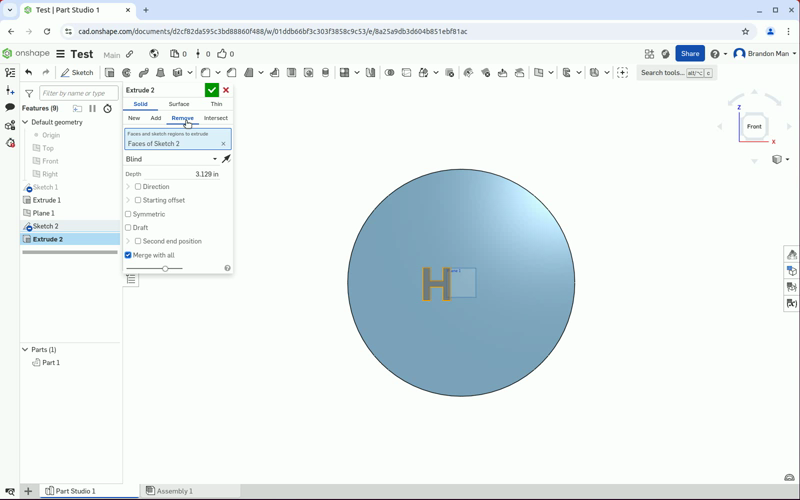
key(enter)
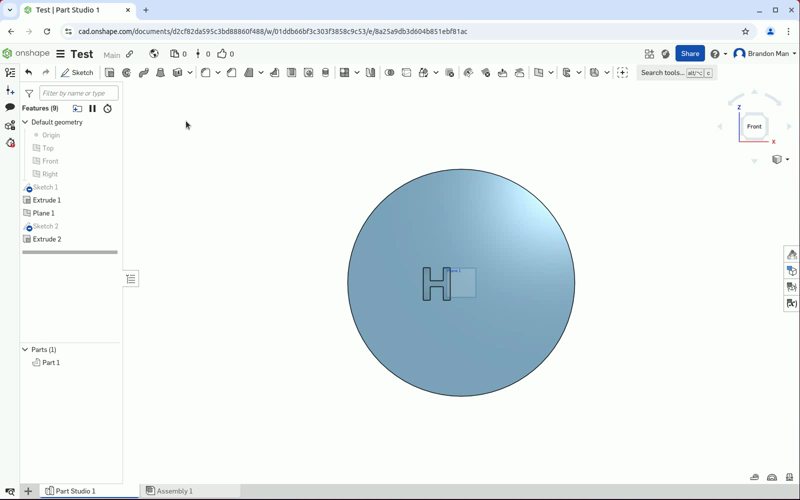
key(shift+h)
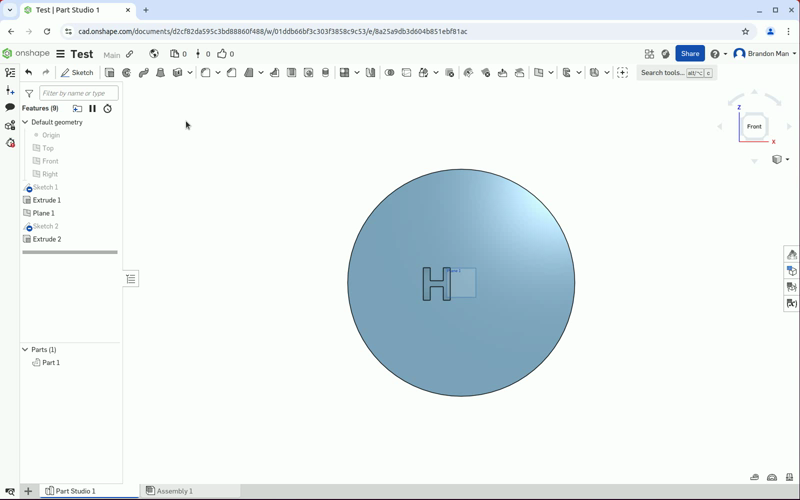
key(shift+h)
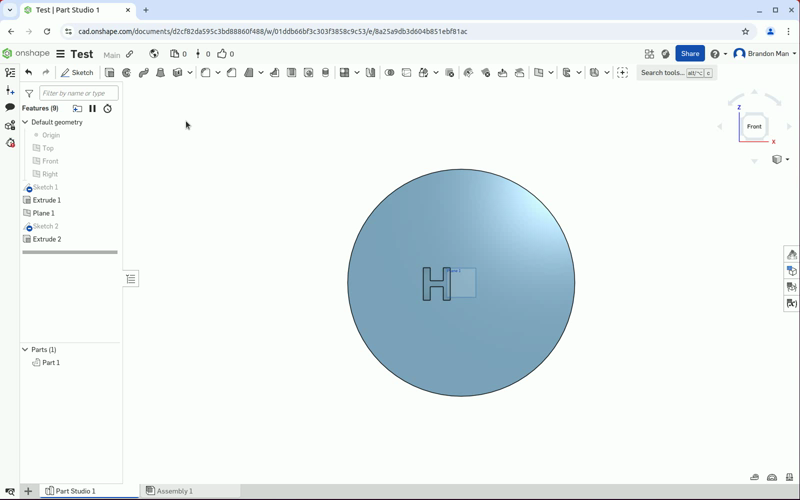
mouse_move(73, 189)
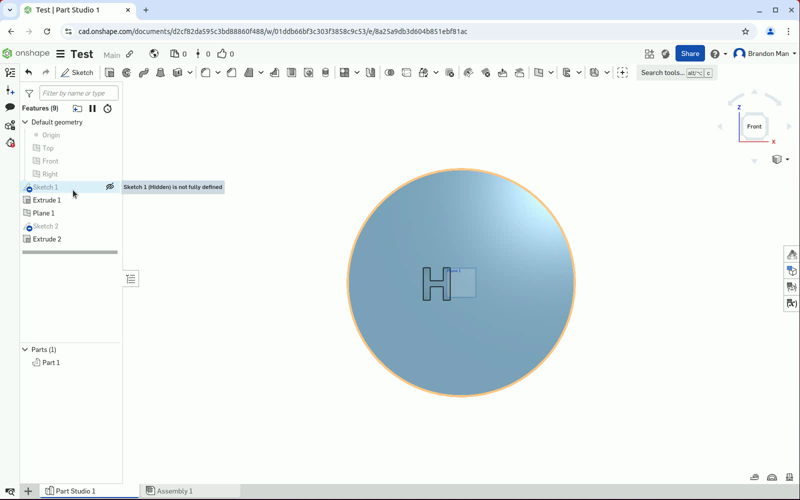
click(73, 189)
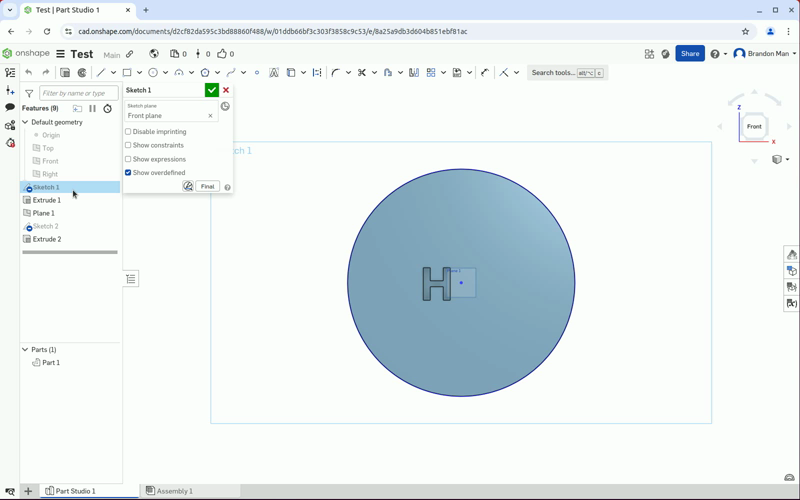
mouse_move(229, 92)
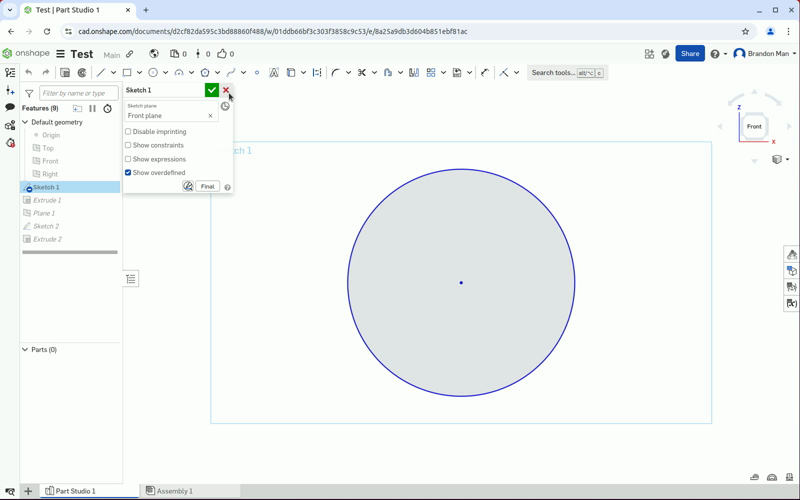
click(229, 92)
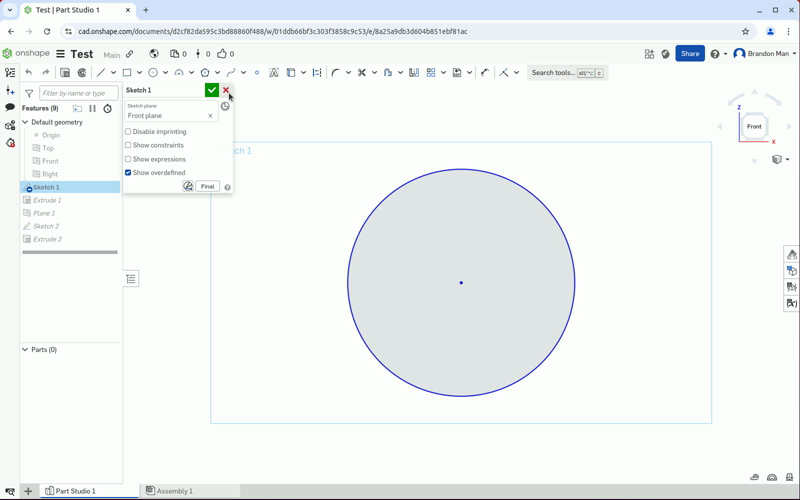
key(shift+s)
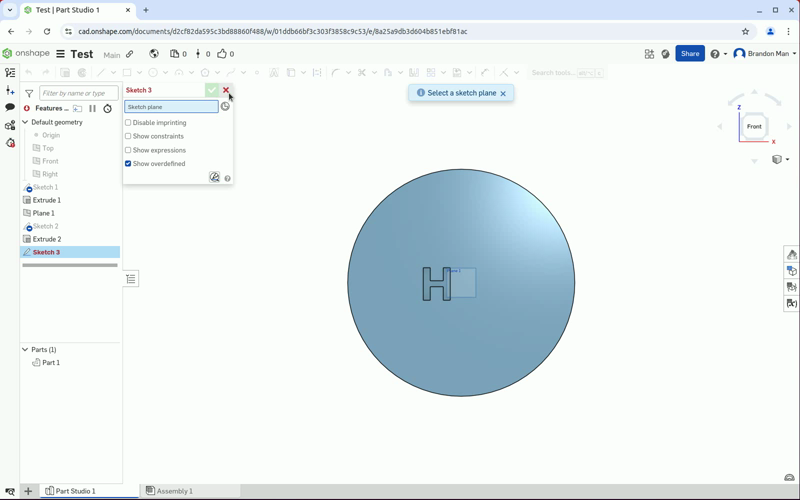
mouse_move(73, 215)
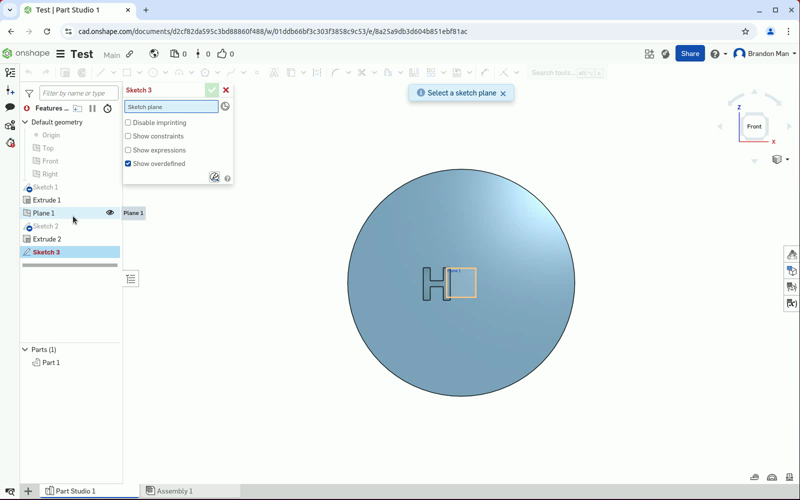
click(73, 215)
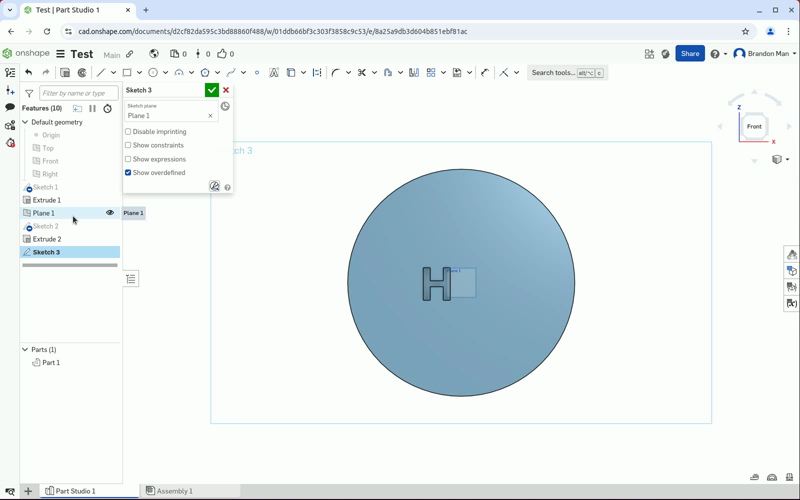
mouse_move(73, 352)
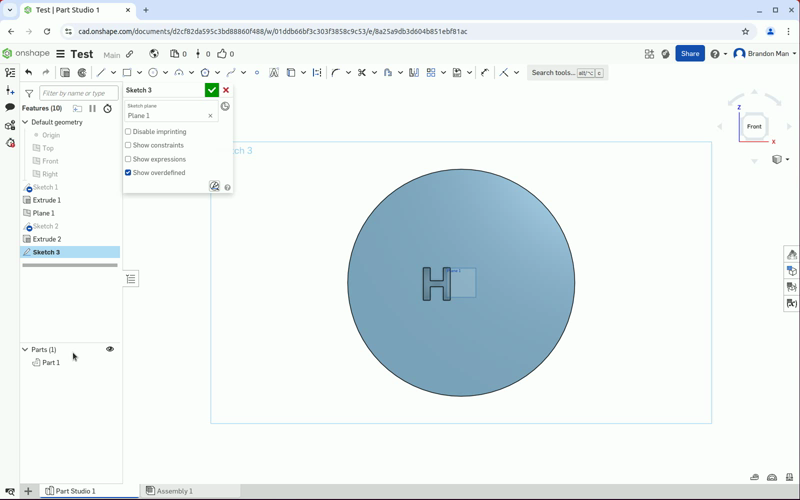
key(y)
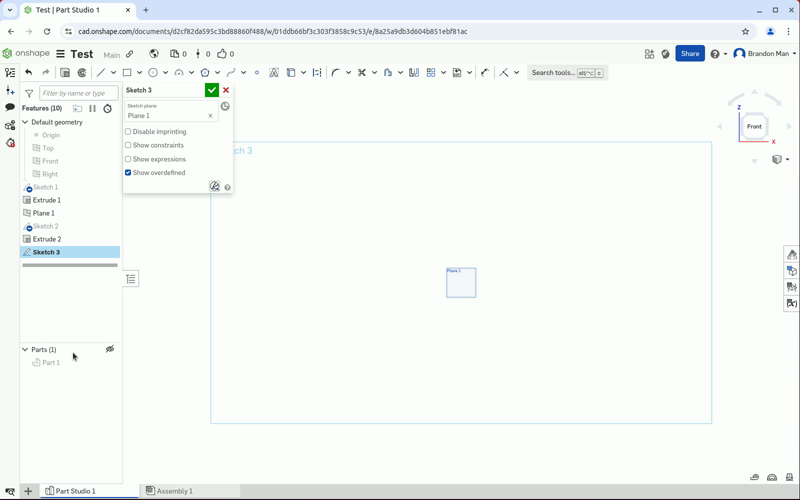
key(l)
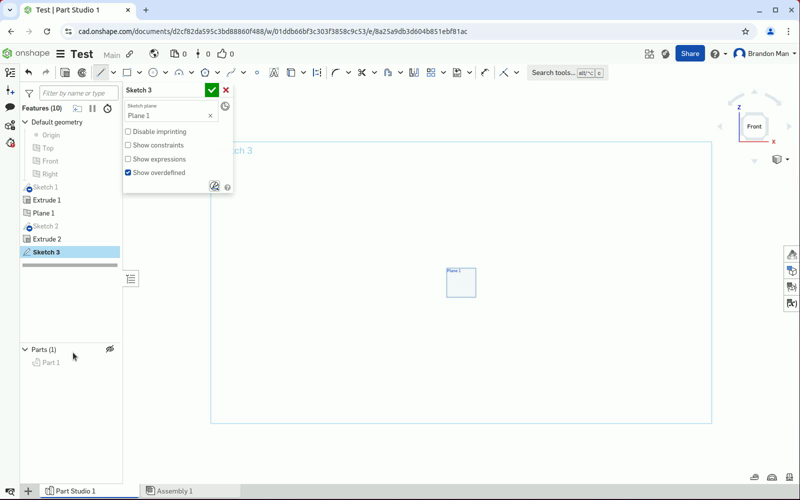
key_down(shift)
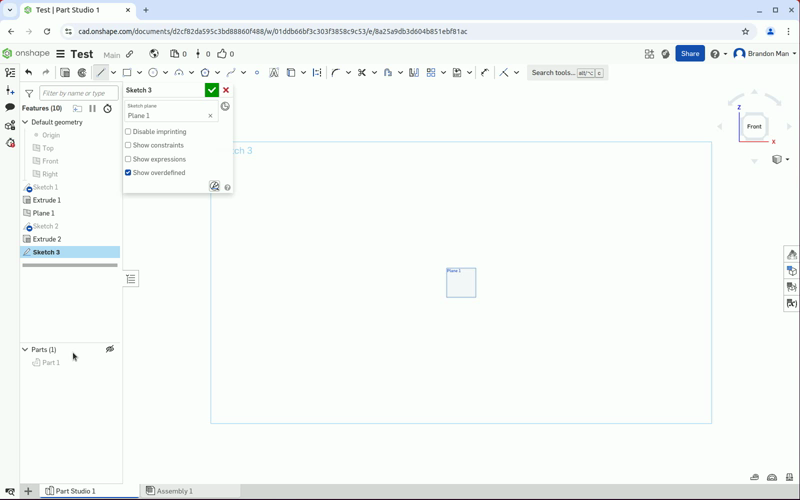
mouse_move(456, 300)
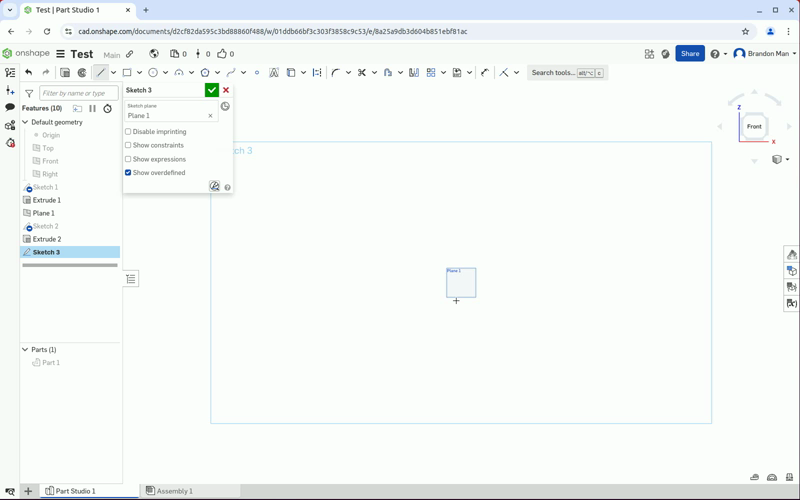
click(456, 300)
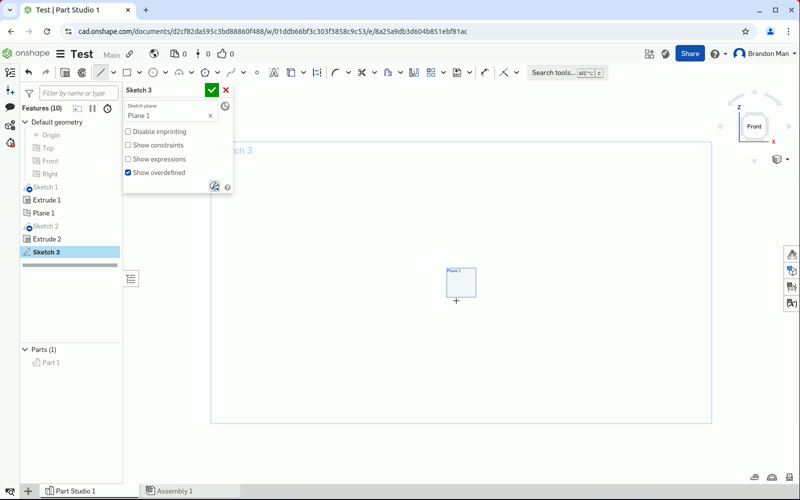
key_up(shift)
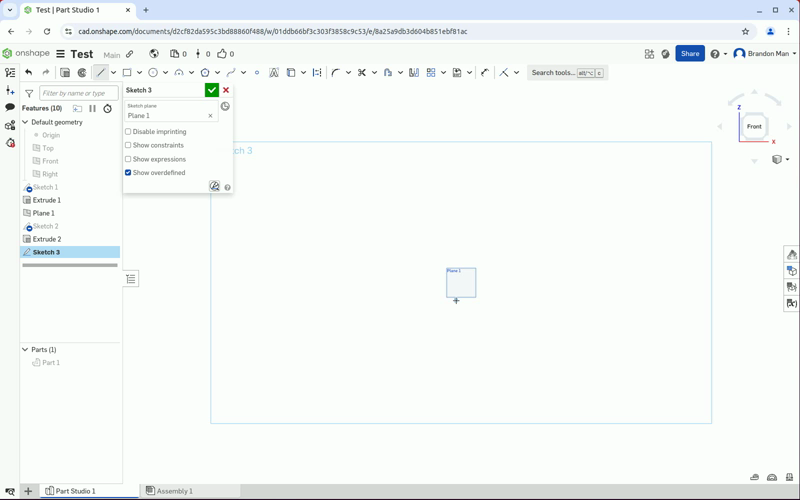
key_down(shift)
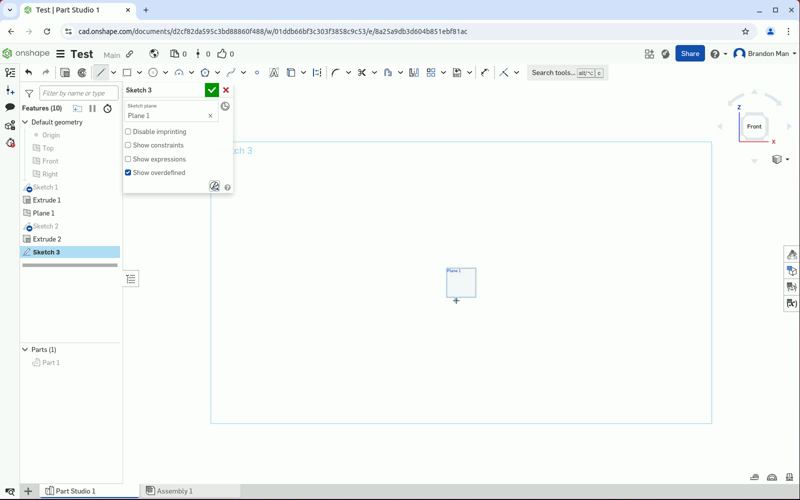
mouse_move(486, 300)
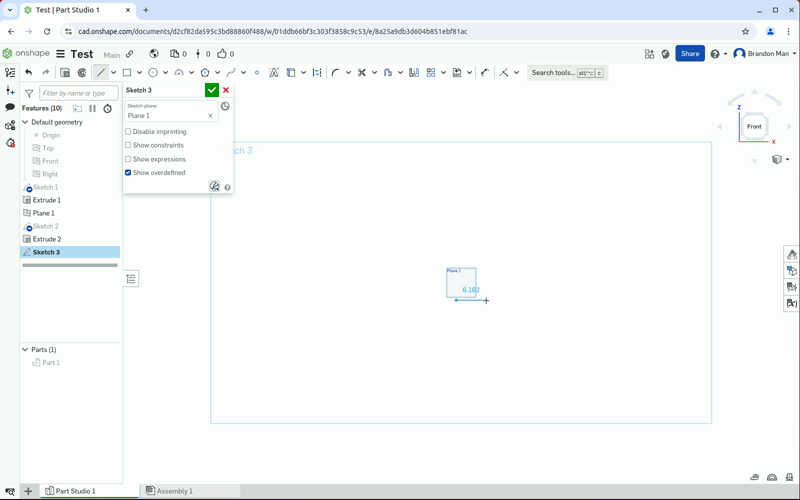
mouse_move(474, 300)
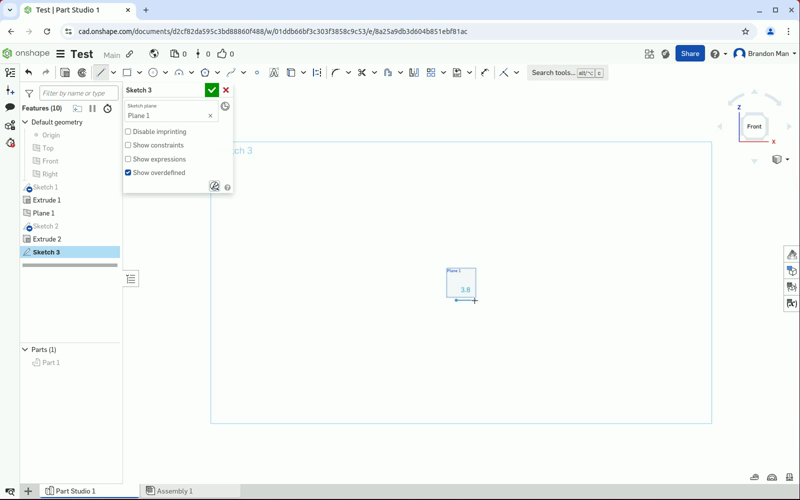
click(474, 300)
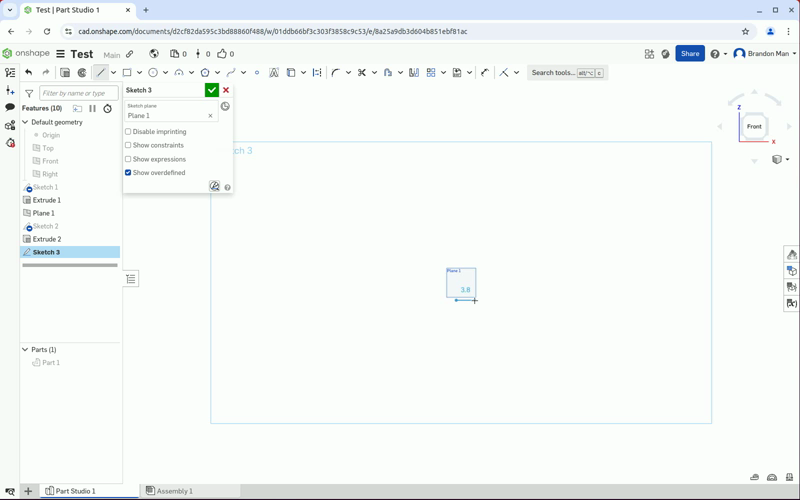
key_up(shift)
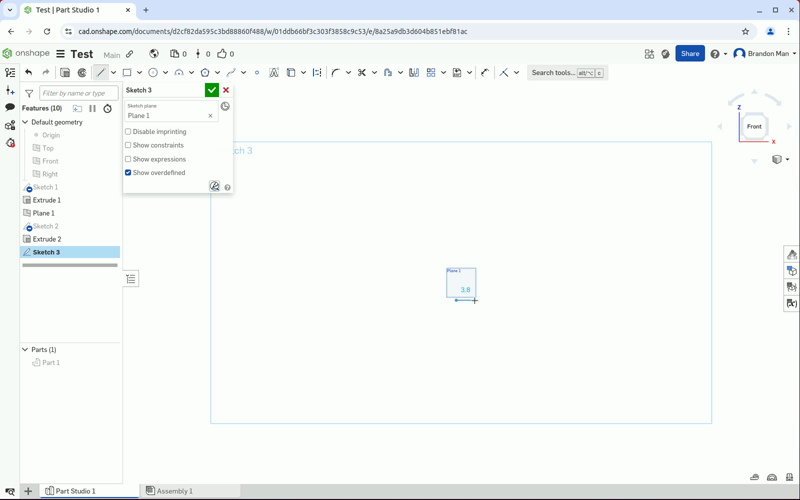
key_down(shift)
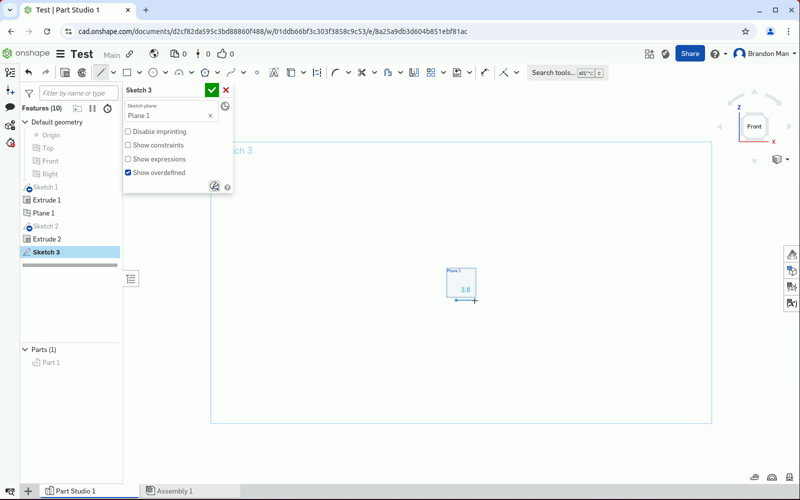
mouse_move(504, 300)
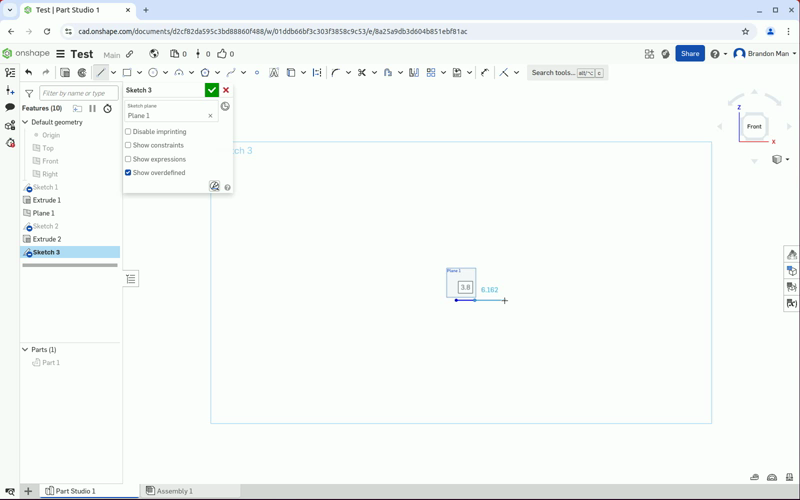
mouse_move(474, 294)
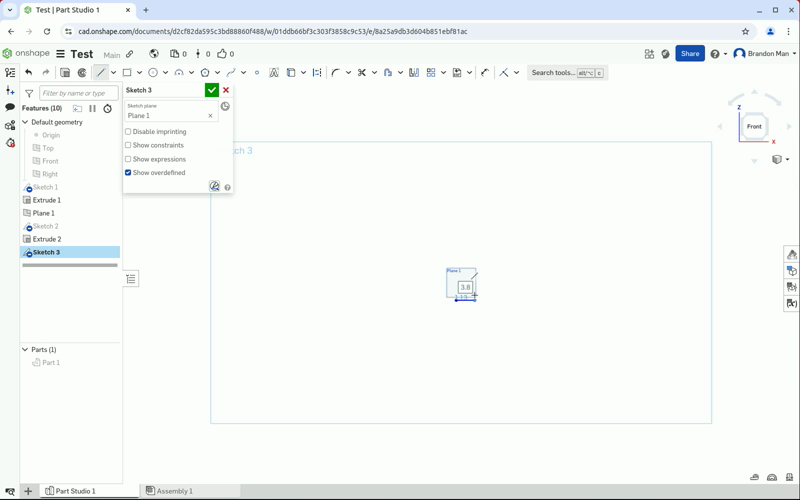
scroll(6)
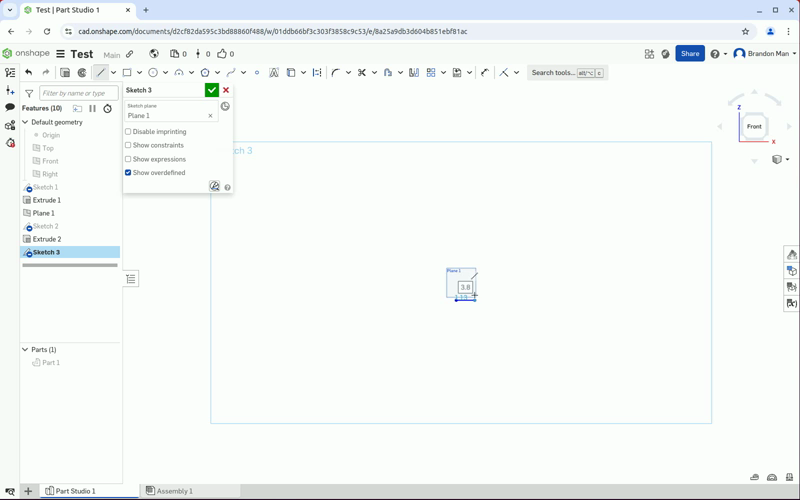
scroll(6)
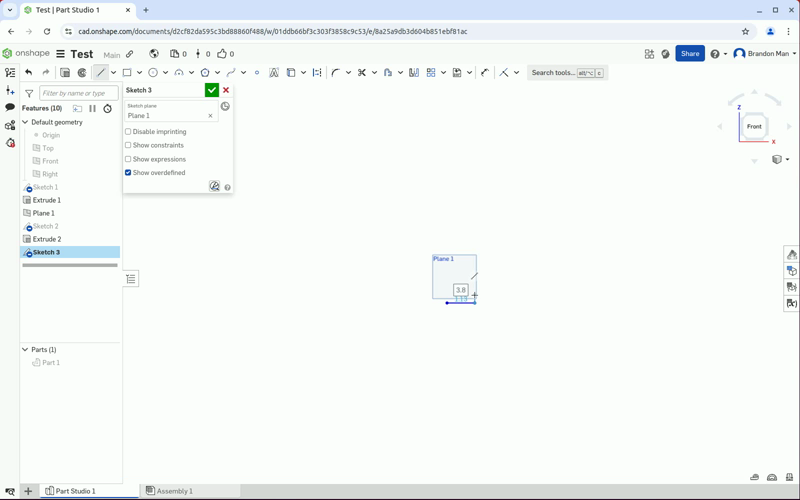
scroll(6)
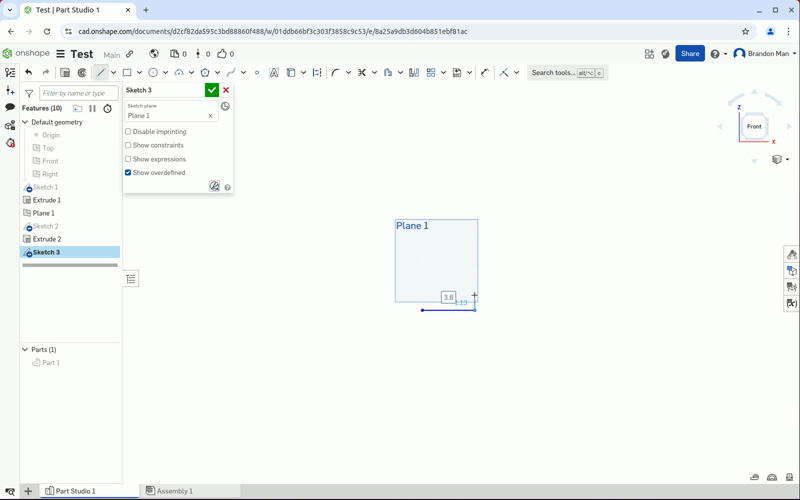
scroll(6)
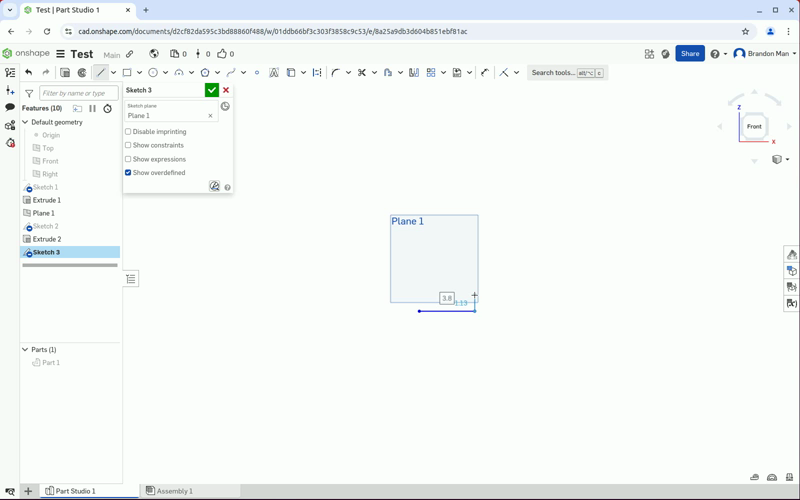
scroll(6)
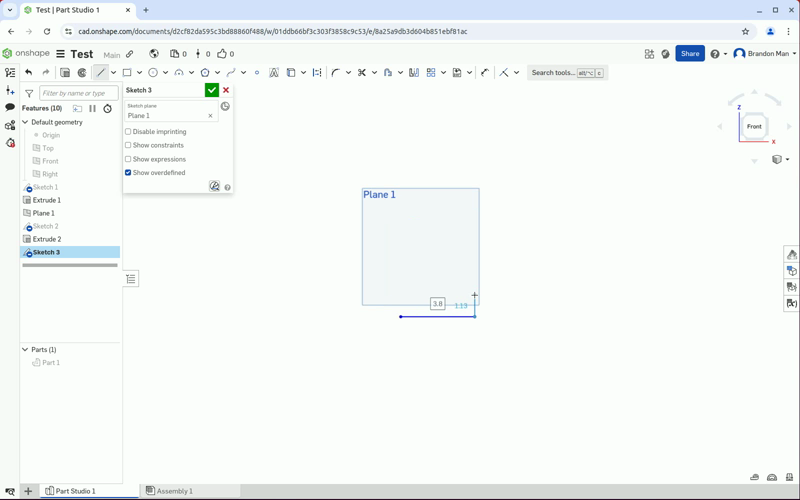
scroll(6)
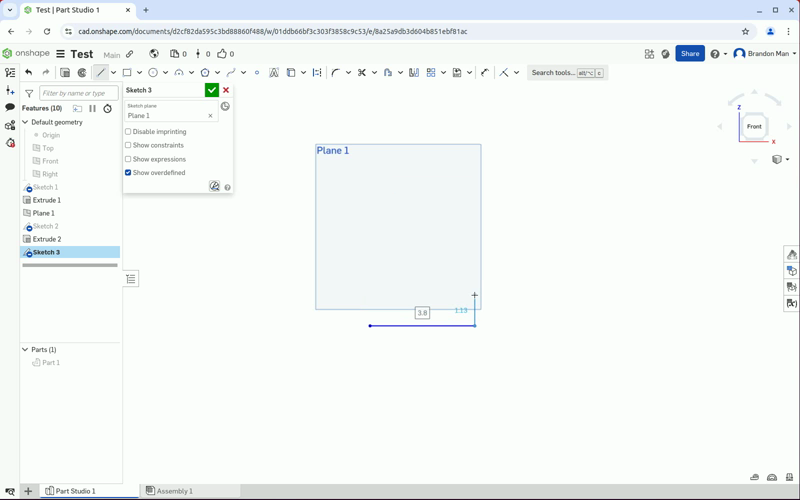
scroll(6)
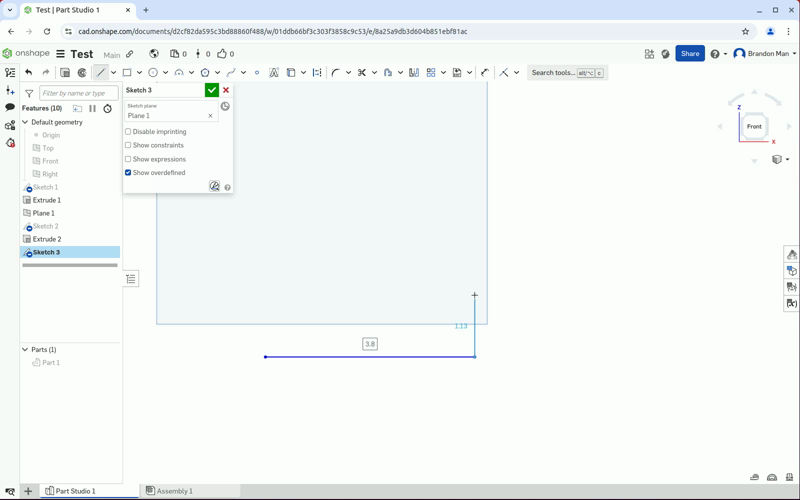
click(474, 294)
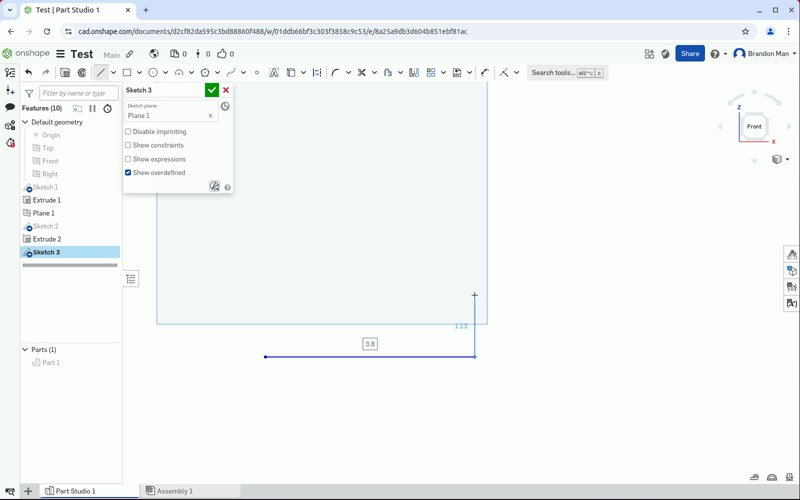
scroll(-6)
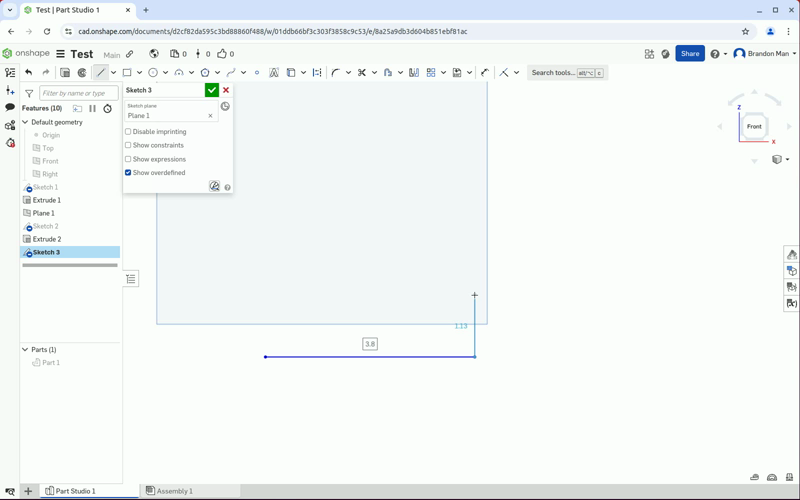
scroll(-6)
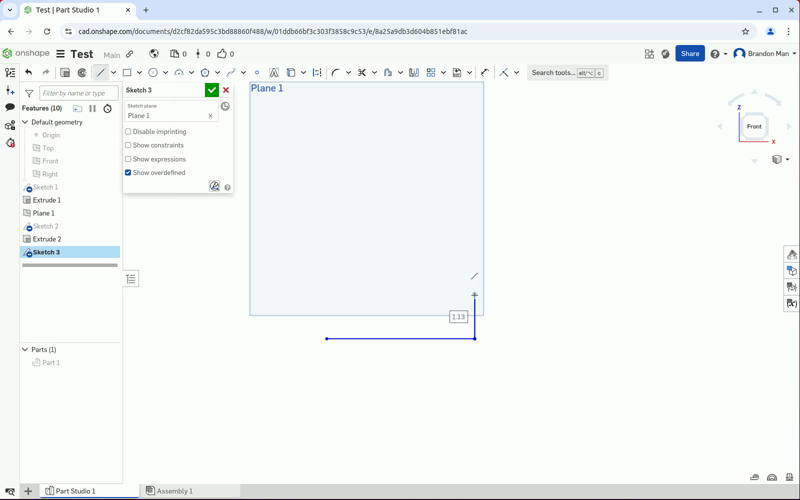
scroll(-6)
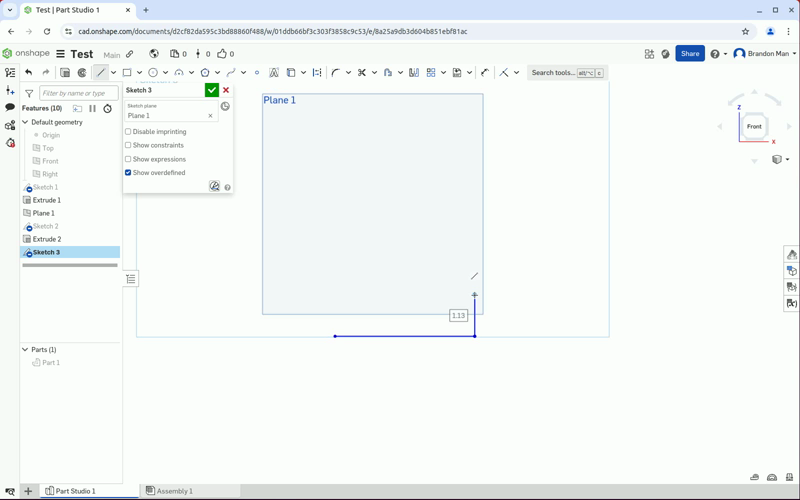
scroll(-6)
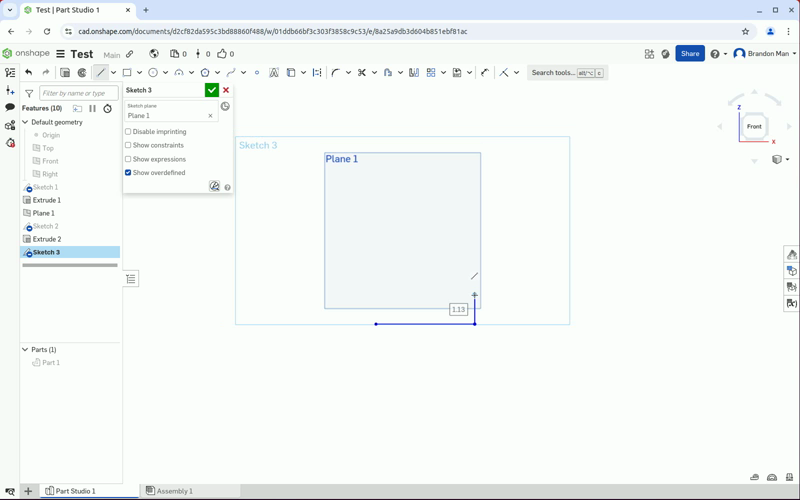
scroll(-6)
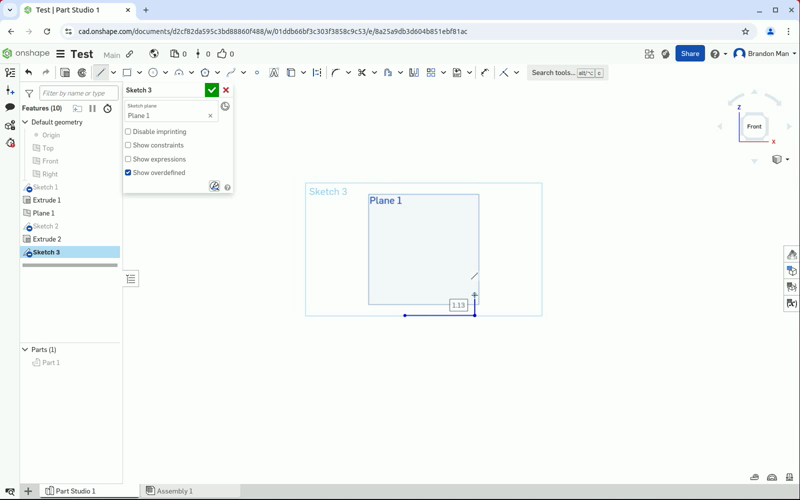
scroll(-6)
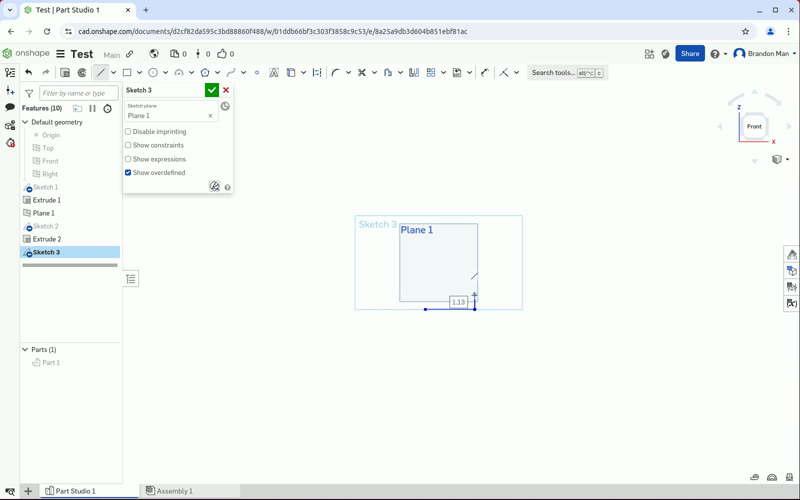
scroll(-6)
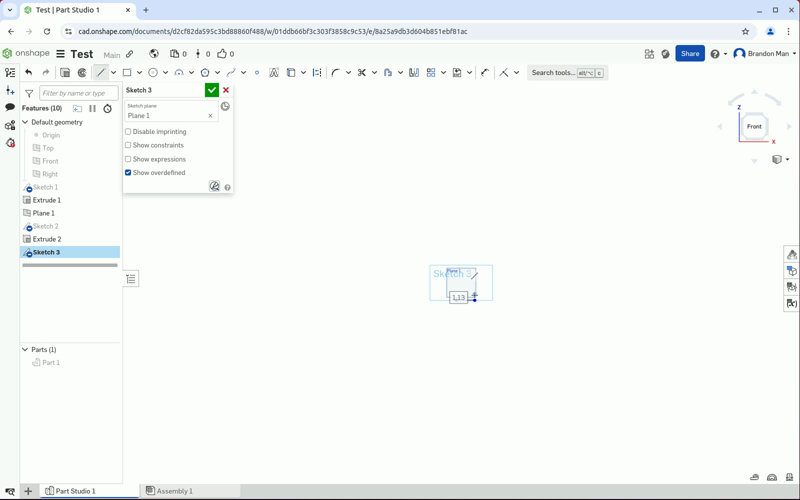
key_up(shift)
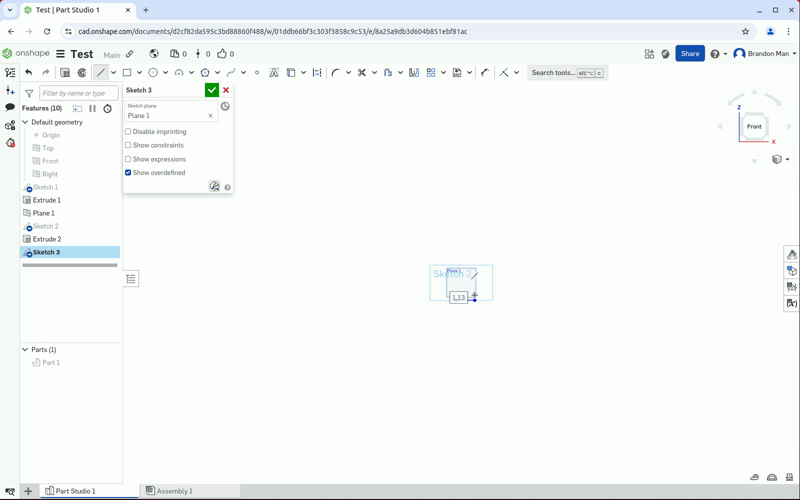
key_down(shift)
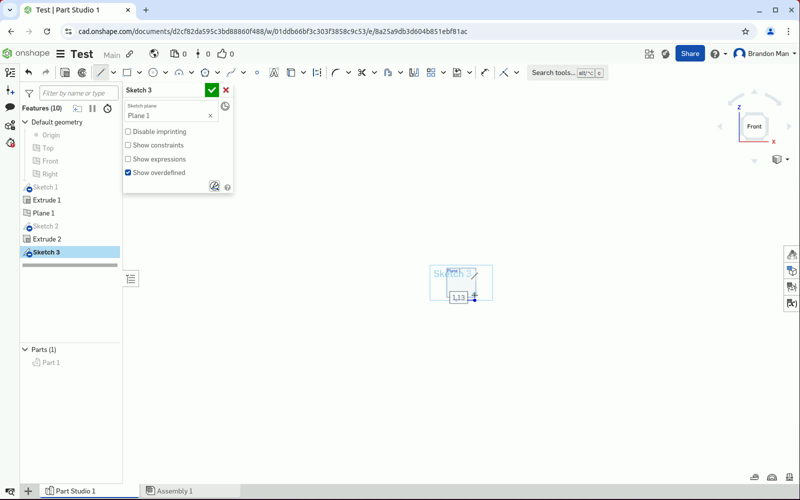
mouse_move(504, 294)
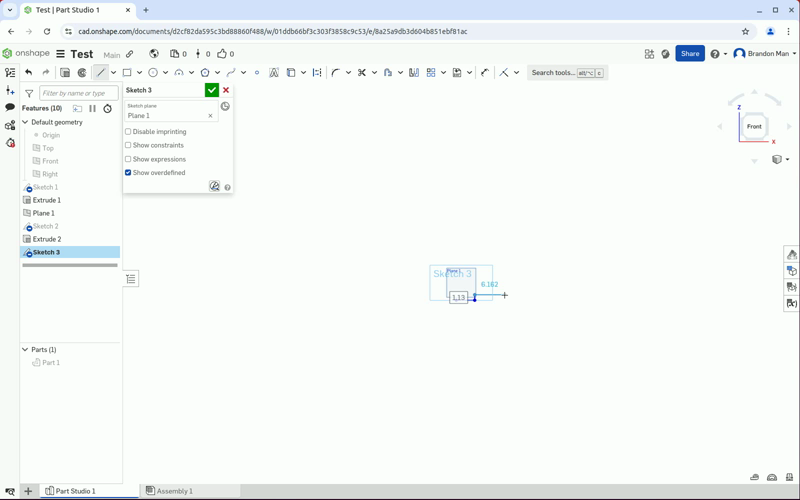
mouse_move(462, 294)
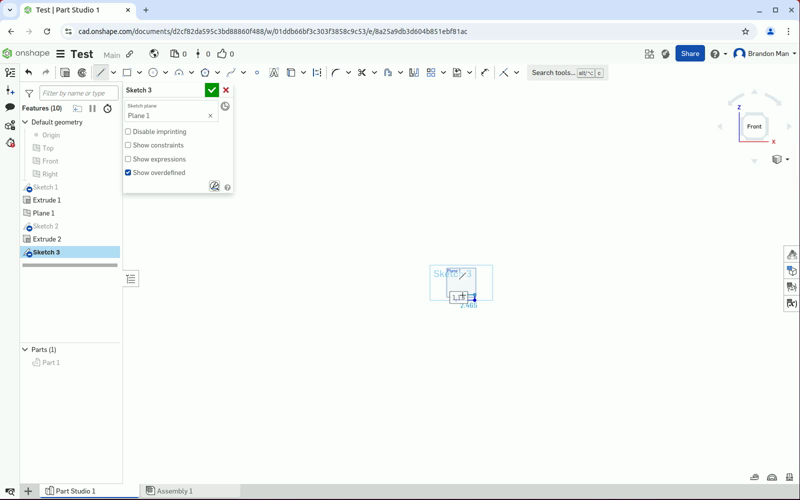
click(462, 294)
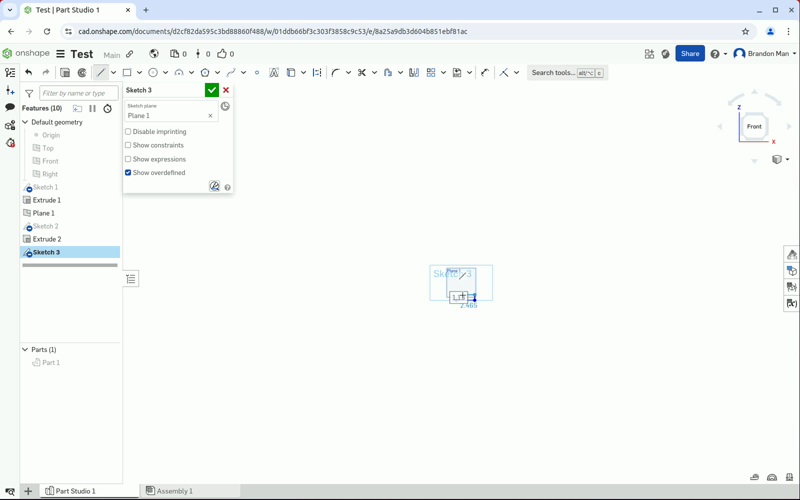
key_up(shift)
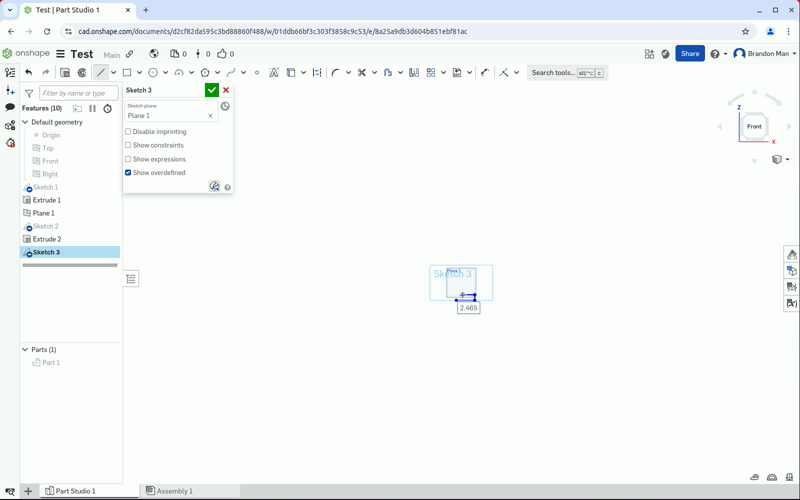
key_down(shift)
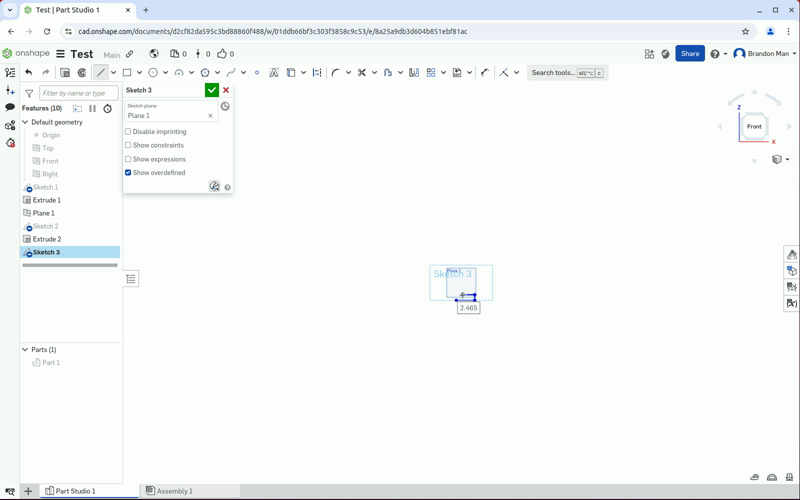
mouse_move(492, 294)
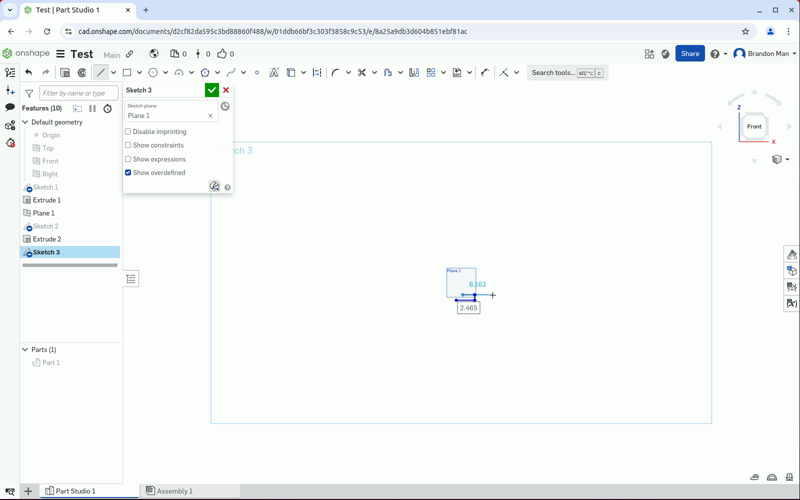
mouse_move(462, 286)
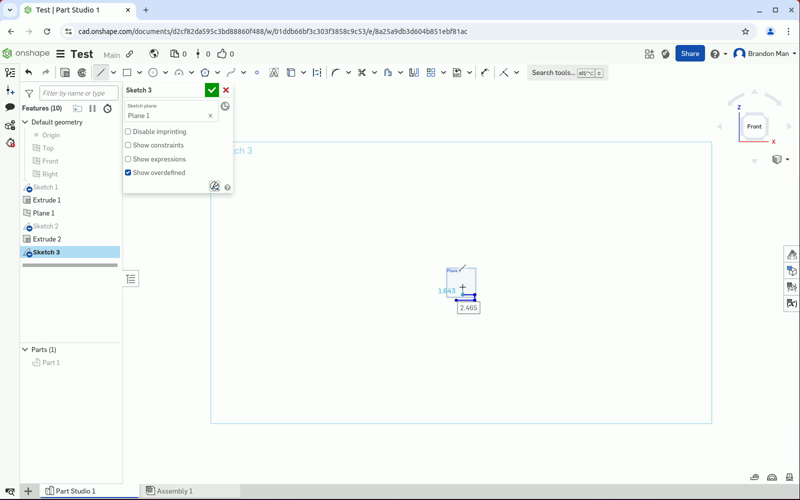
click(462, 286)
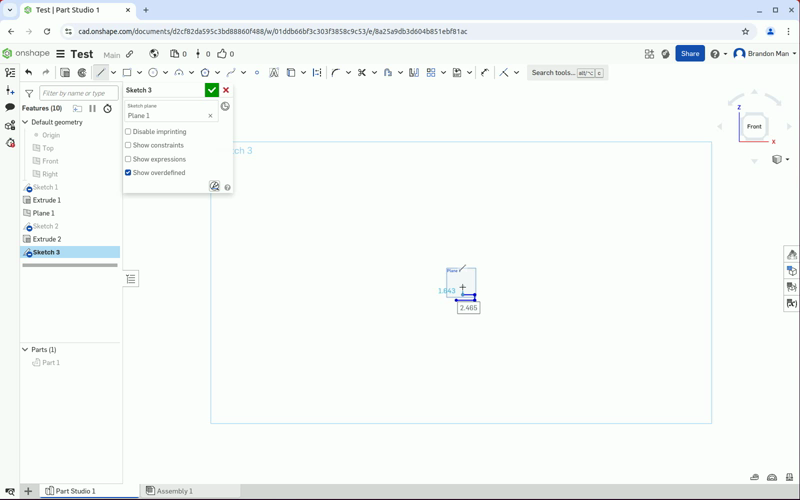
key_up(shift)
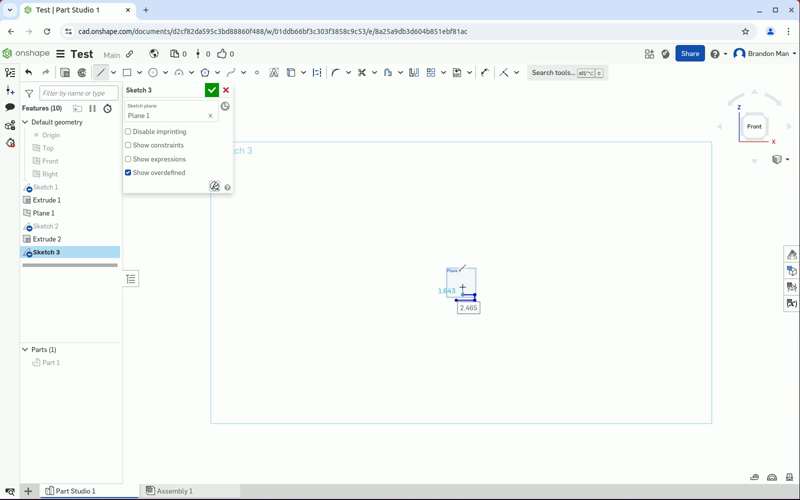
key_down(shift)
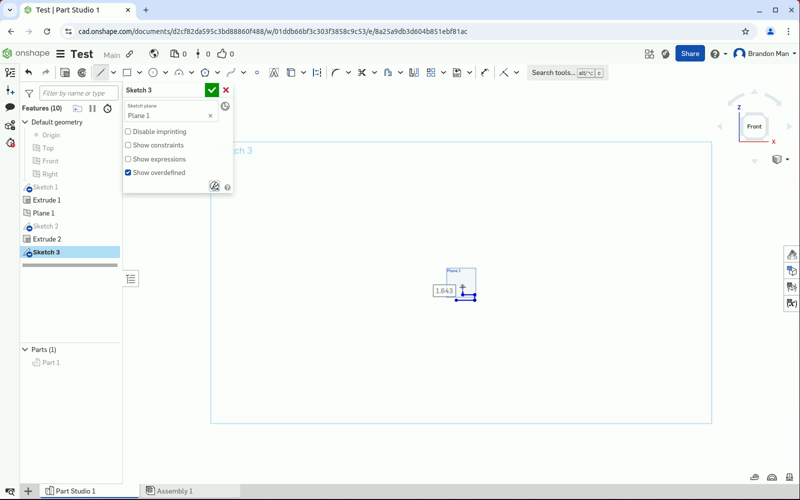
mouse_move(492, 286)
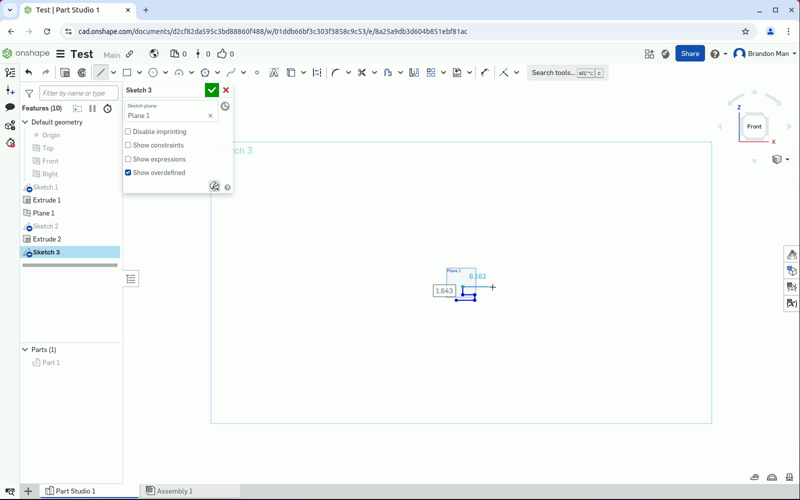
mouse_move(474, 286)
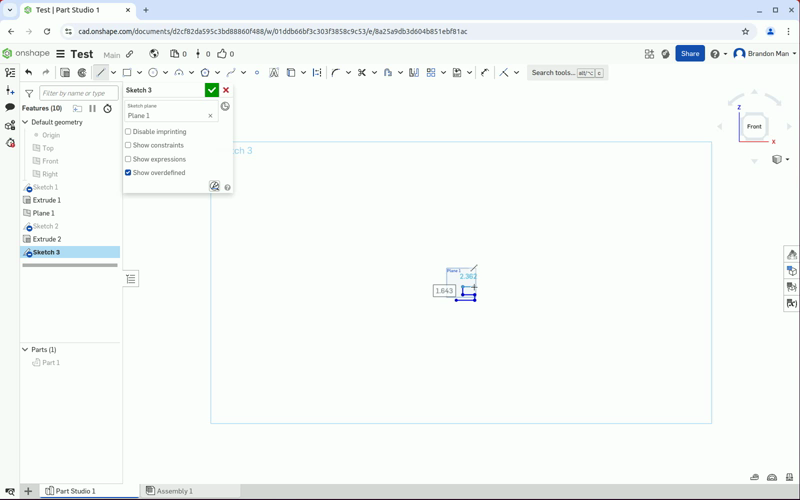
click(474, 286)
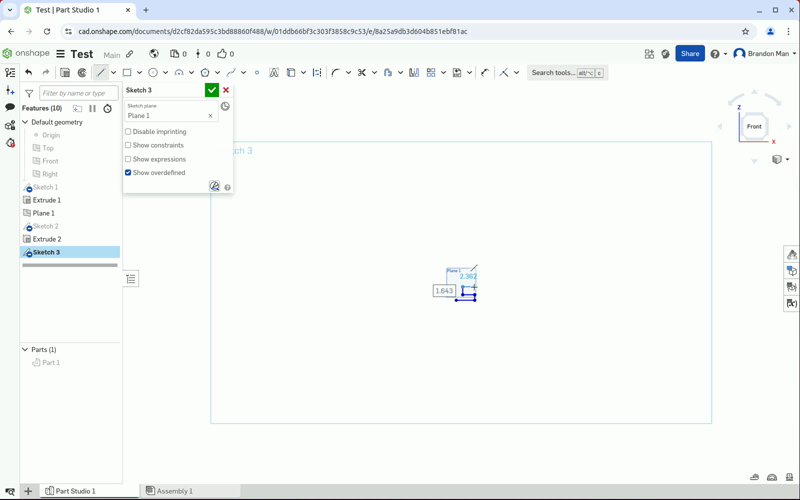
key_up(shift)
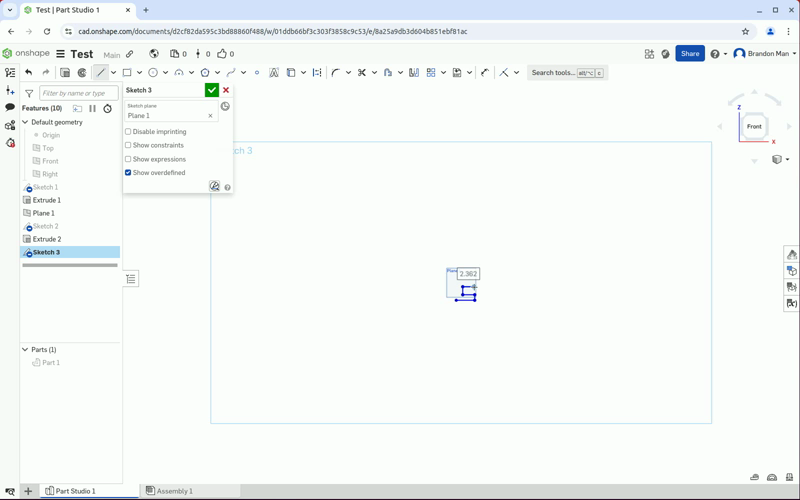
key_down(shift)
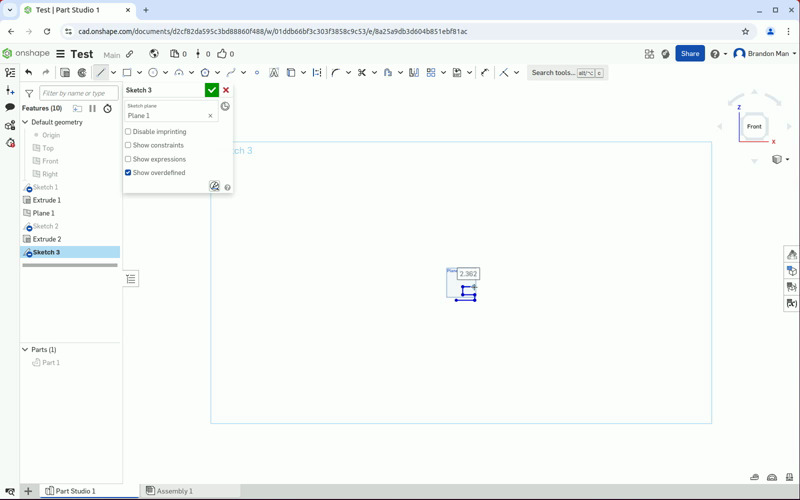
mouse_move(504, 286)
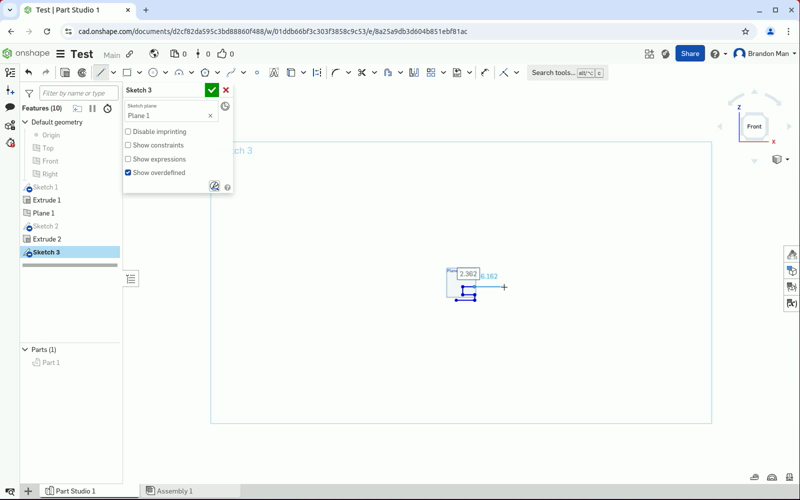
mouse_move(474, 280)
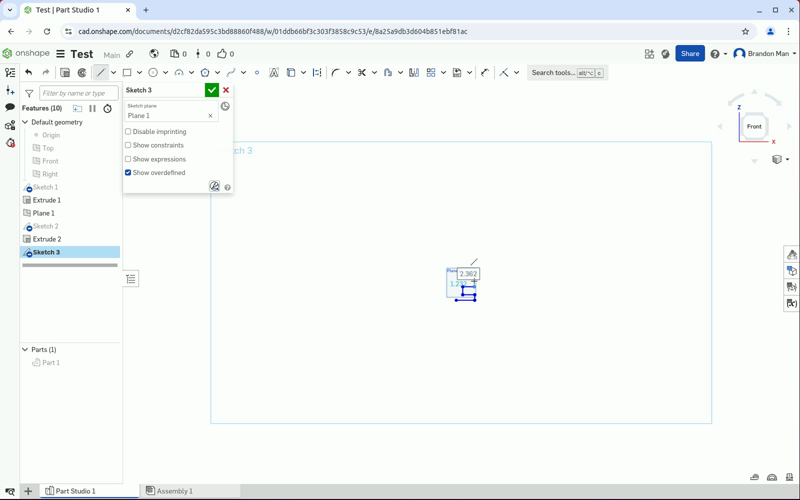
scroll(6)
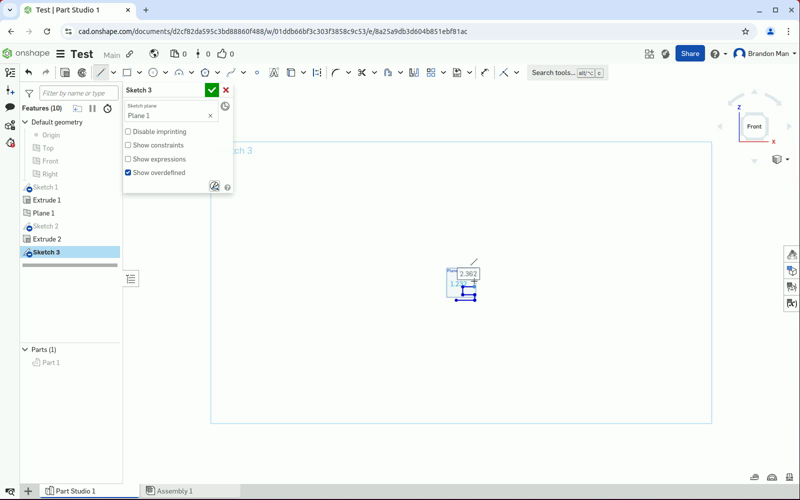
scroll(6)
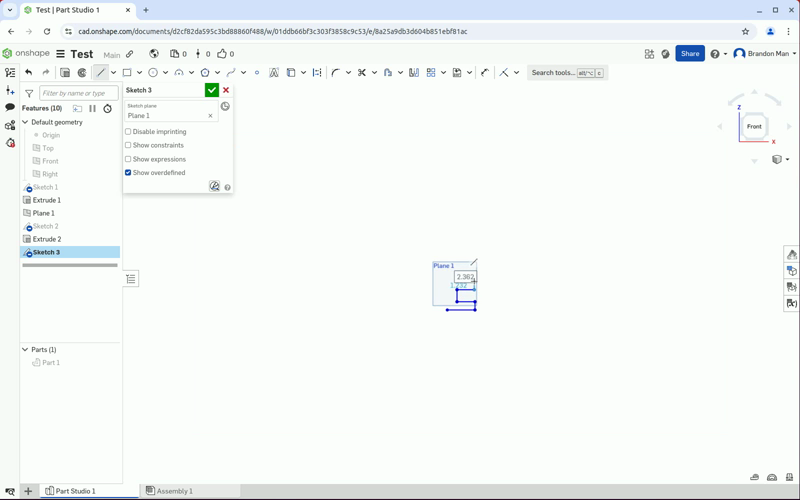
scroll(6)
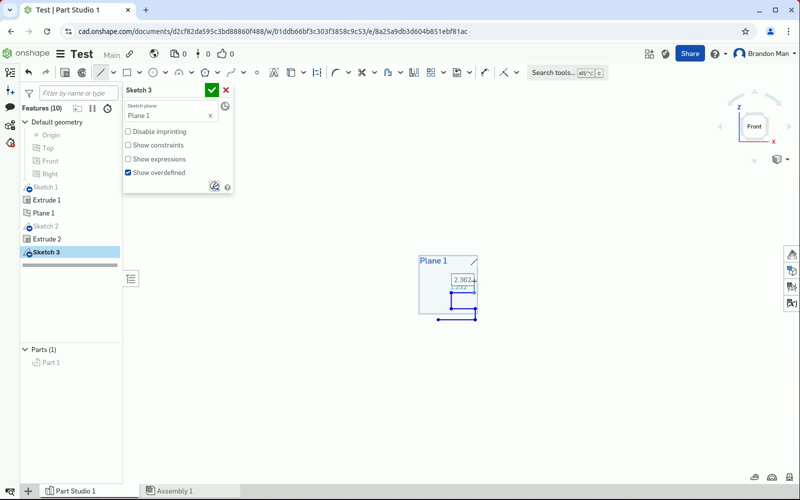
scroll(6)
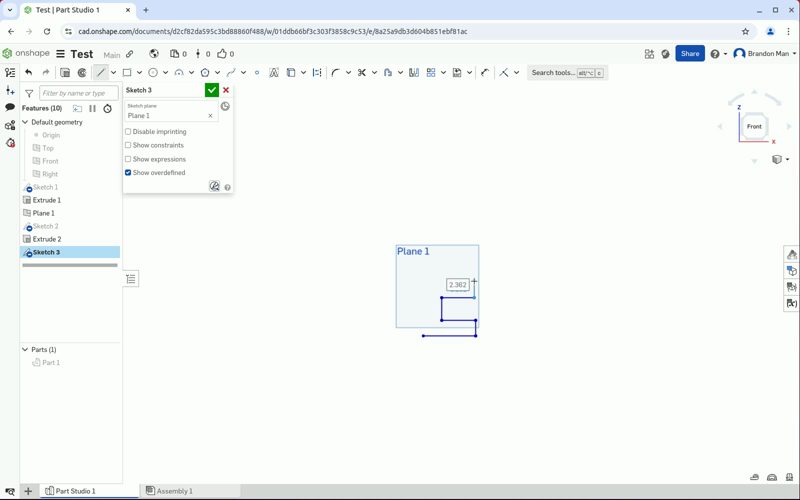
scroll(6)
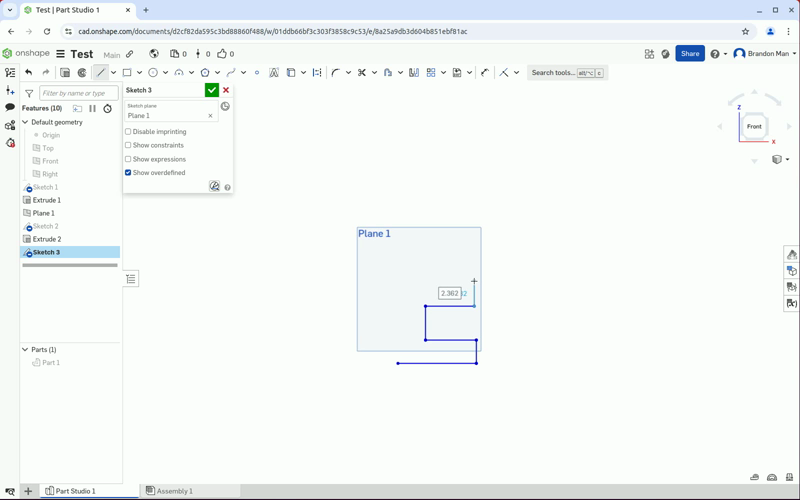
scroll(6)
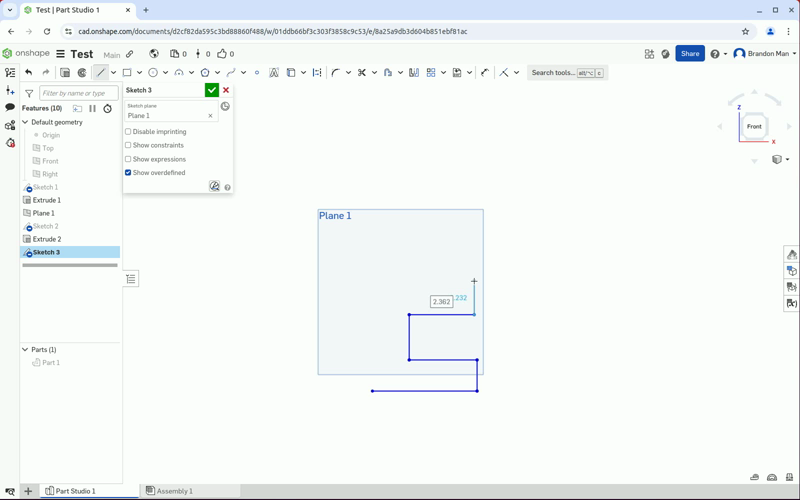
scroll(6)
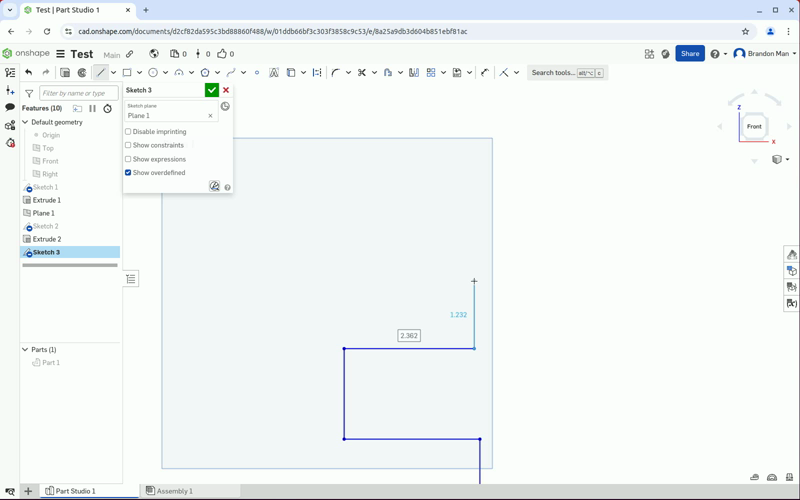
click(474, 280)
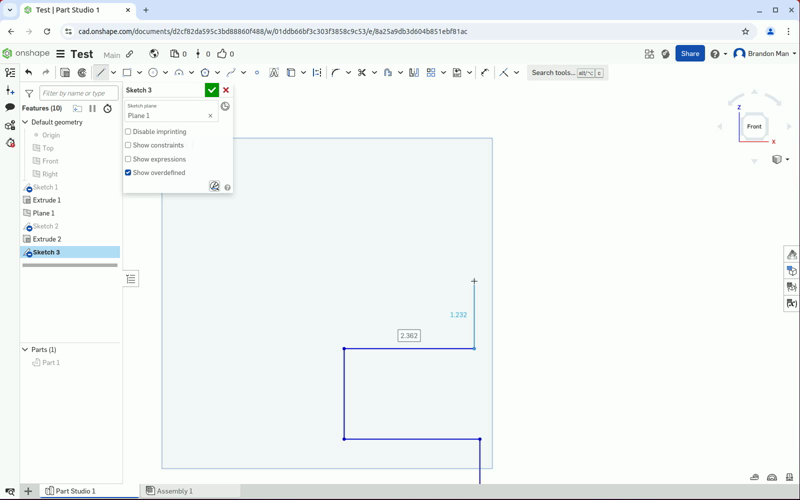
scroll(-6)
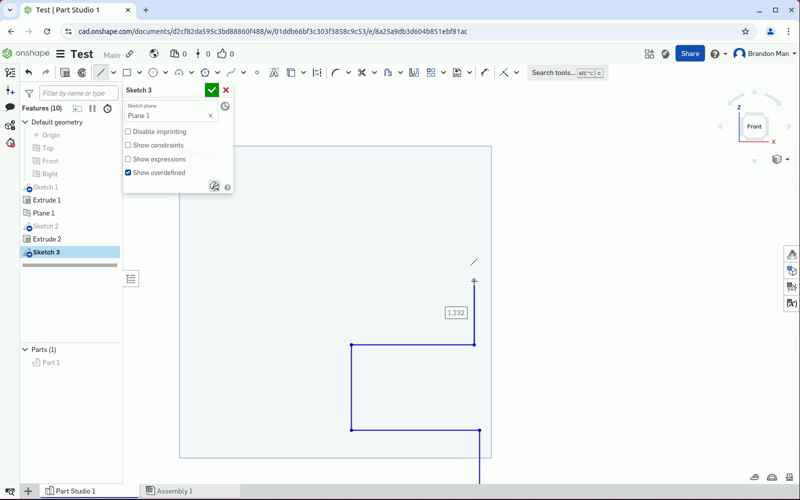
scroll(-6)
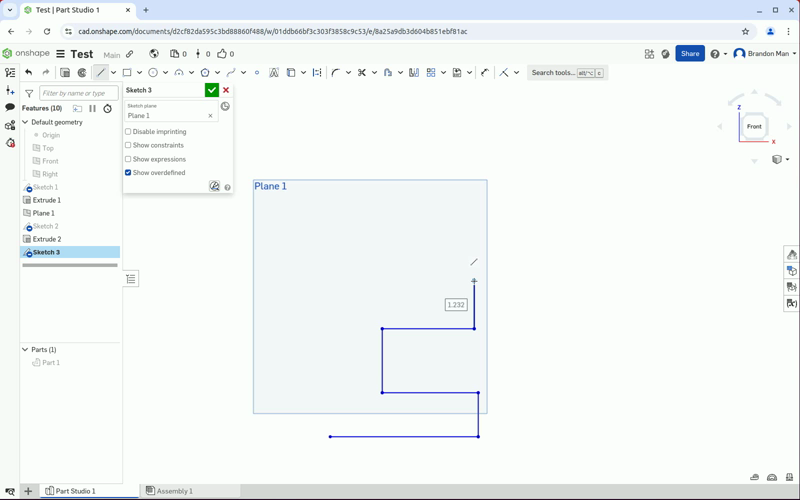
scroll(-6)
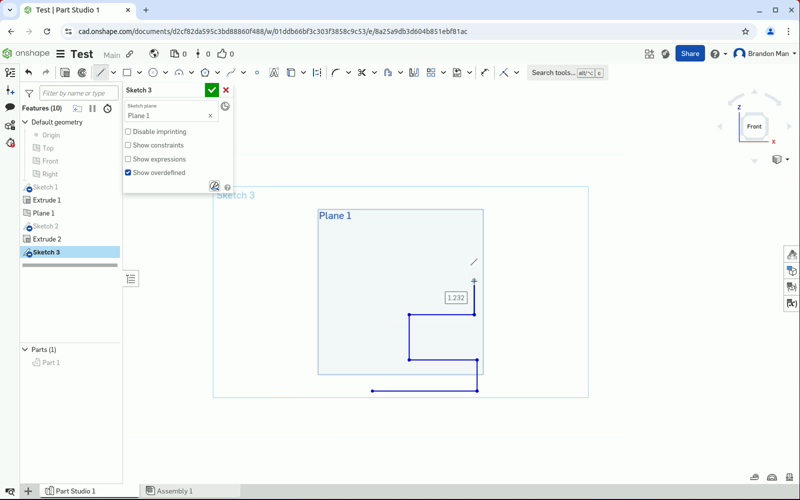
scroll(-6)
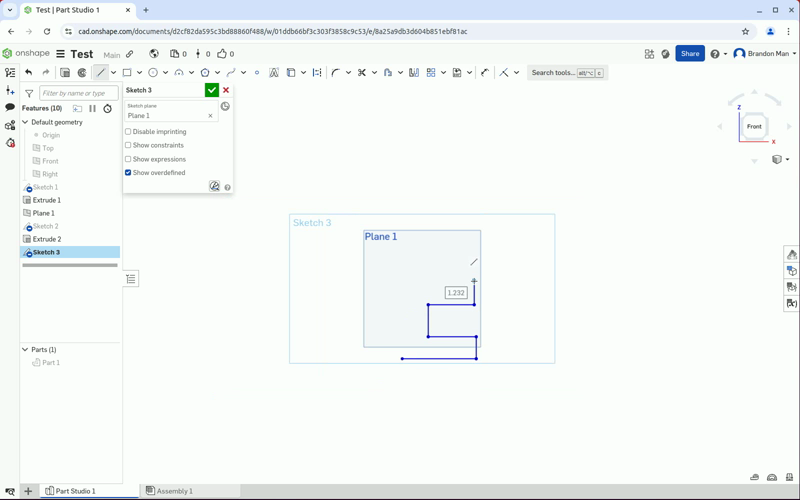
scroll(-6)
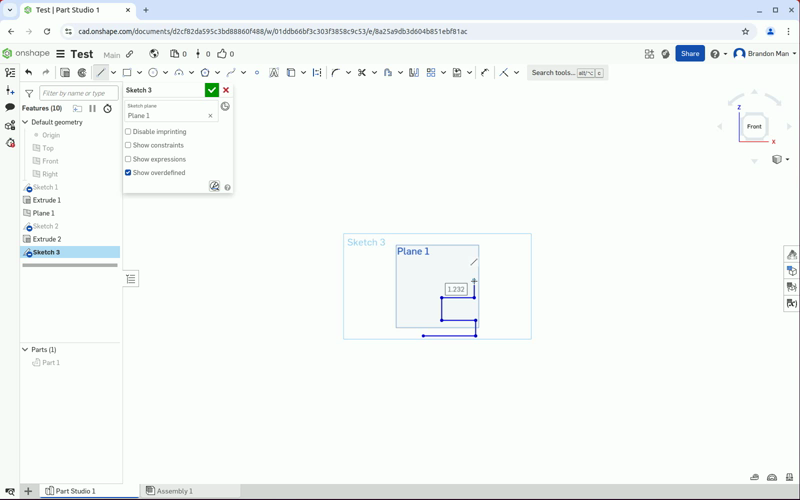
scroll(-6)
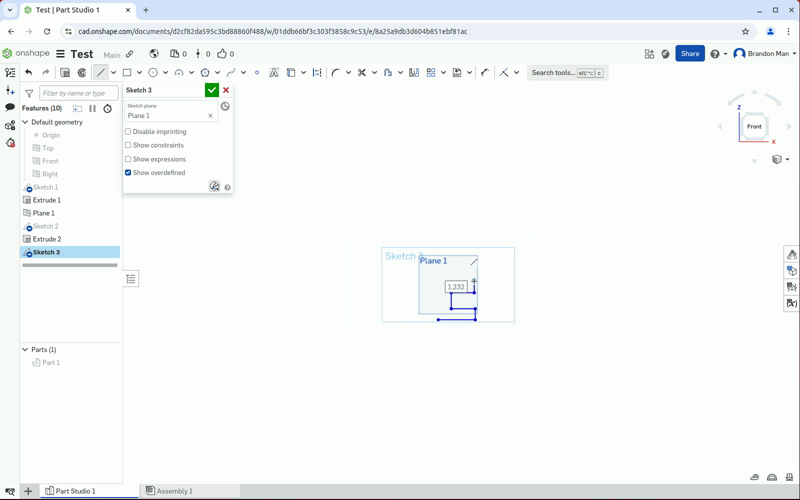
scroll(-6)
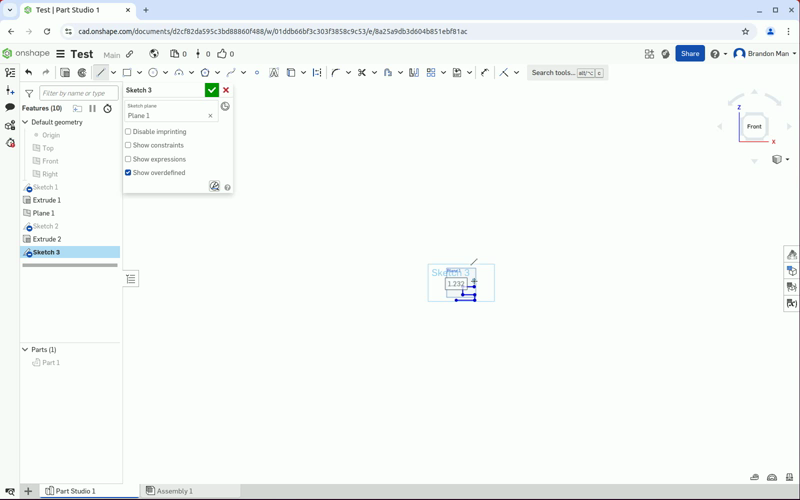
key_up(shift)
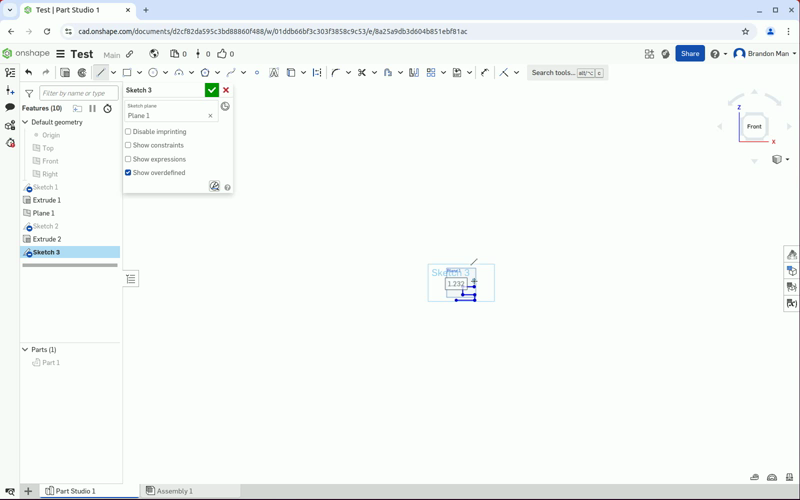
key_down(shift)
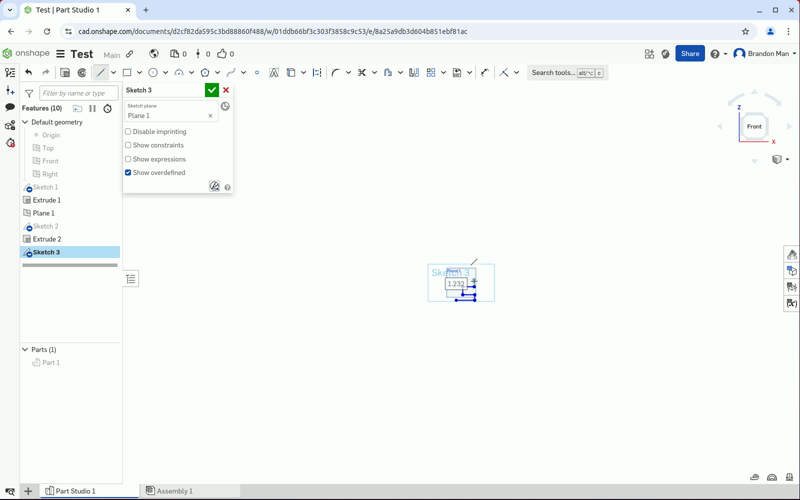
mouse_move(504, 280)
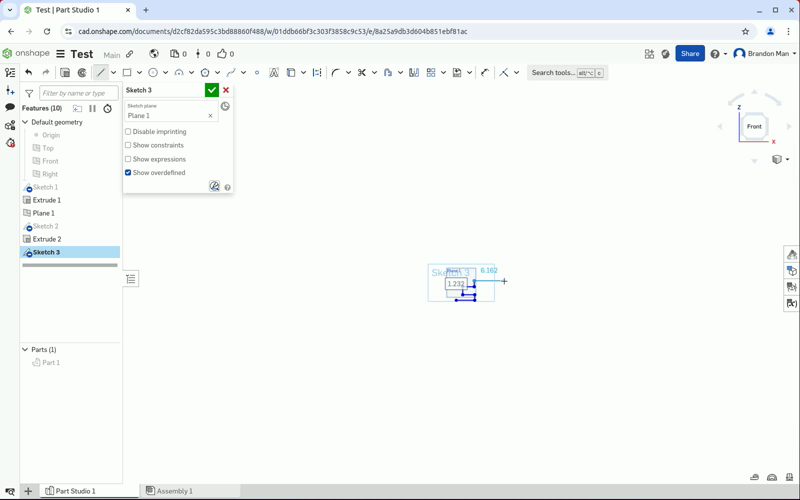
mouse_move(462, 280)
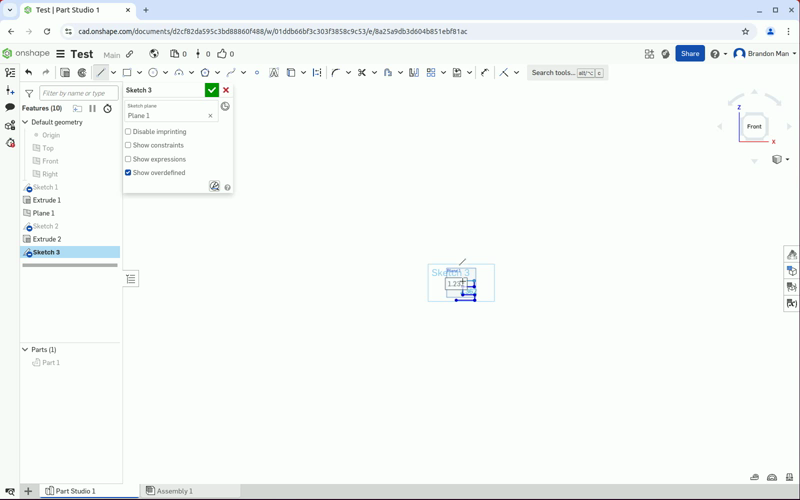
click(462, 280)
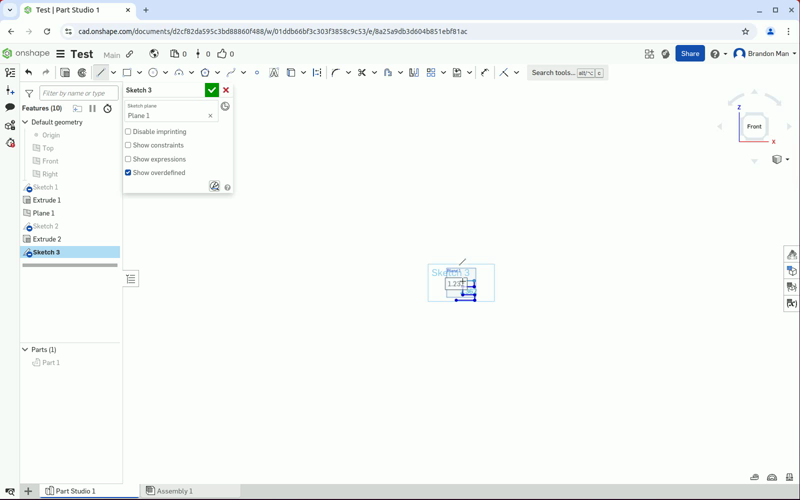
key_up(shift)
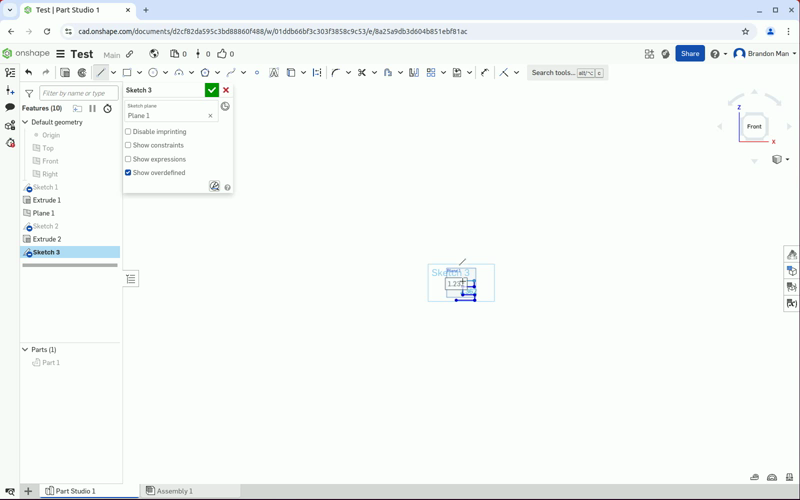
key_down(shift)
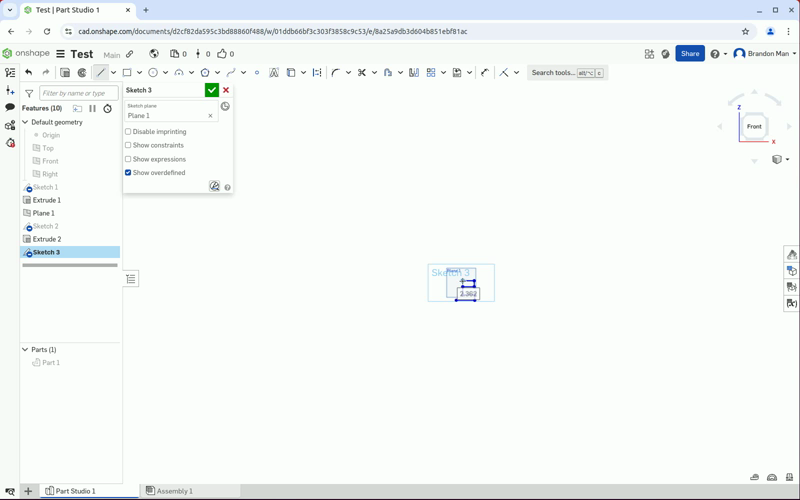
mouse_move(492, 280)
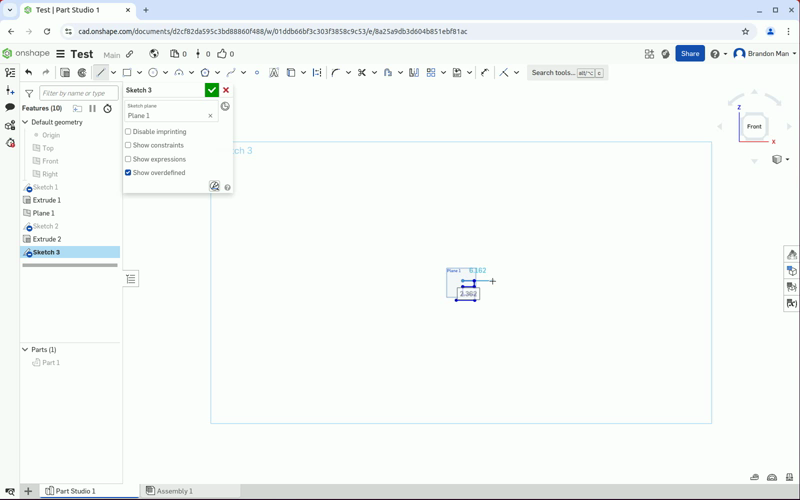
mouse_move(462, 273)
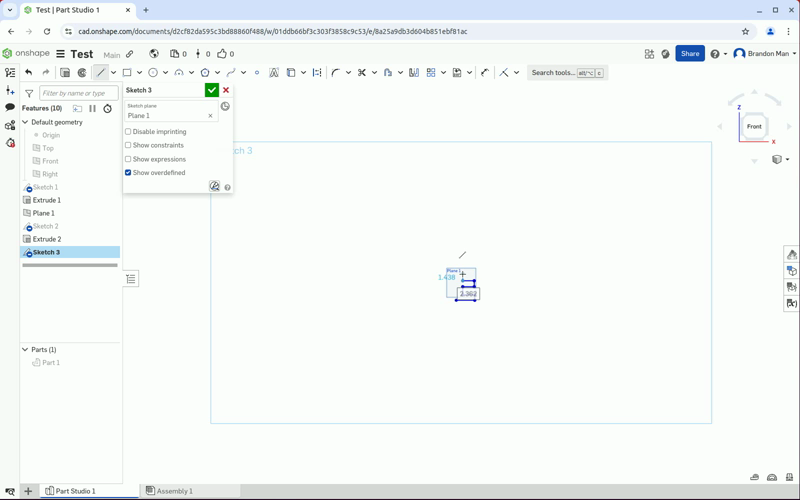
scroll(6)
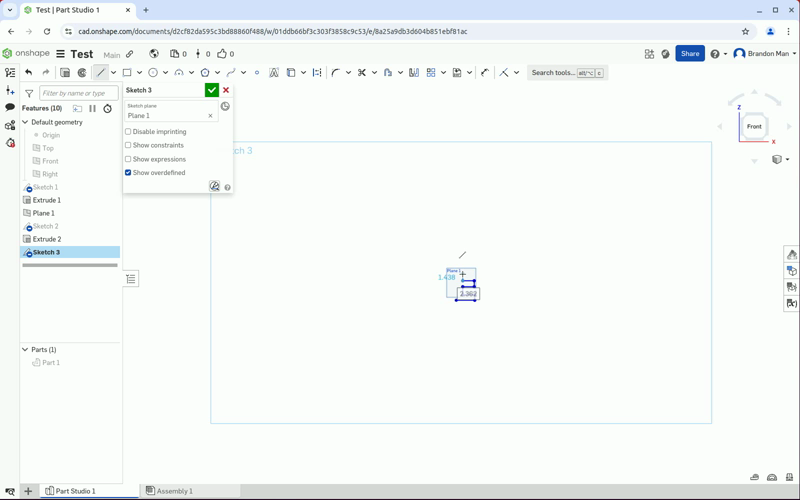
scroll(6)
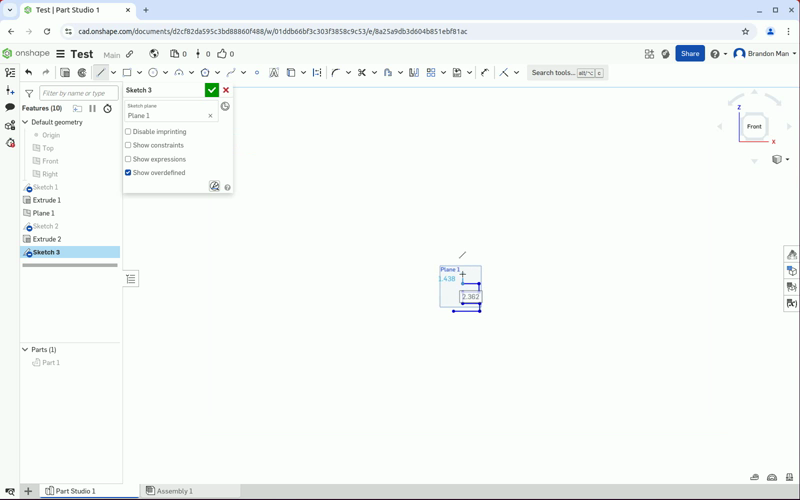
scroll(6)
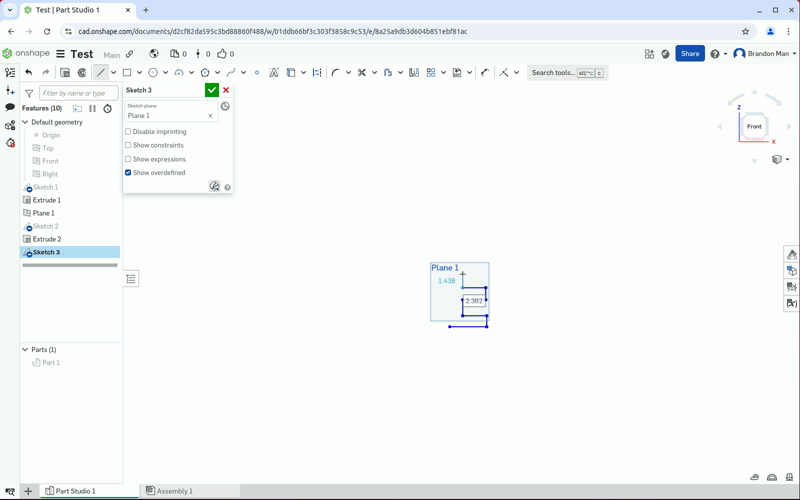
scroll(6)
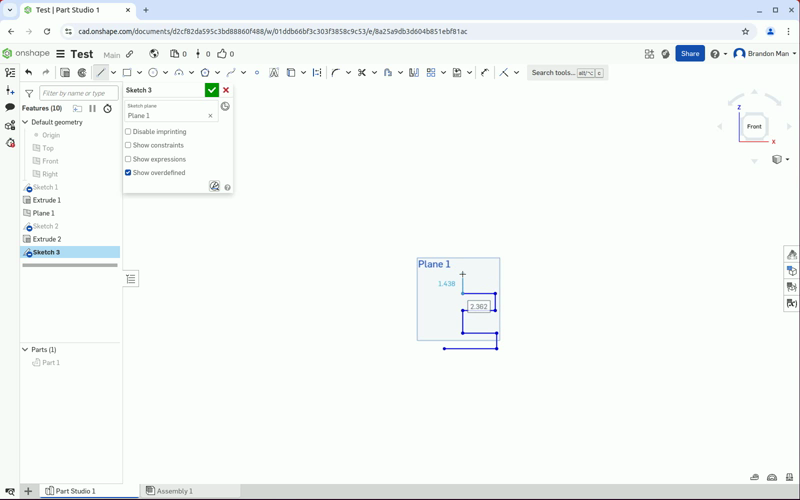
scroll(6)
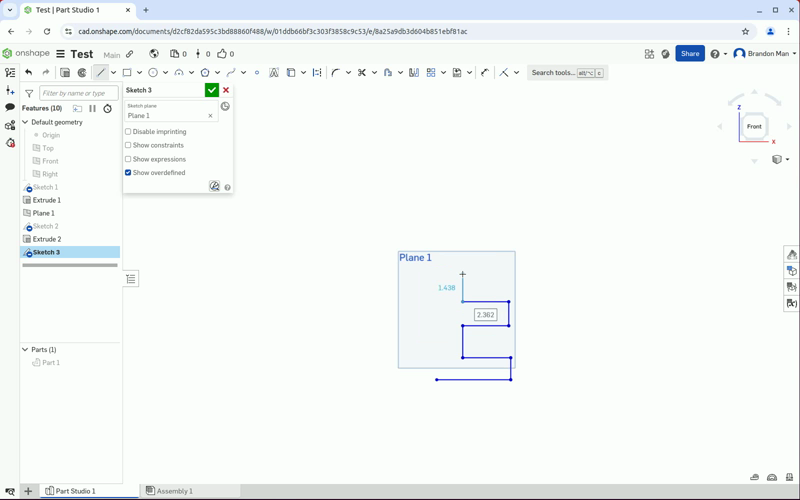
scroll(6)
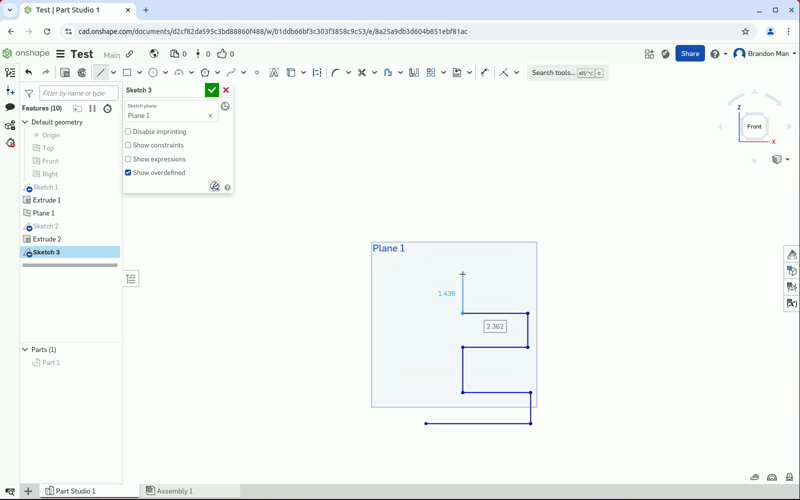
scroll(6)
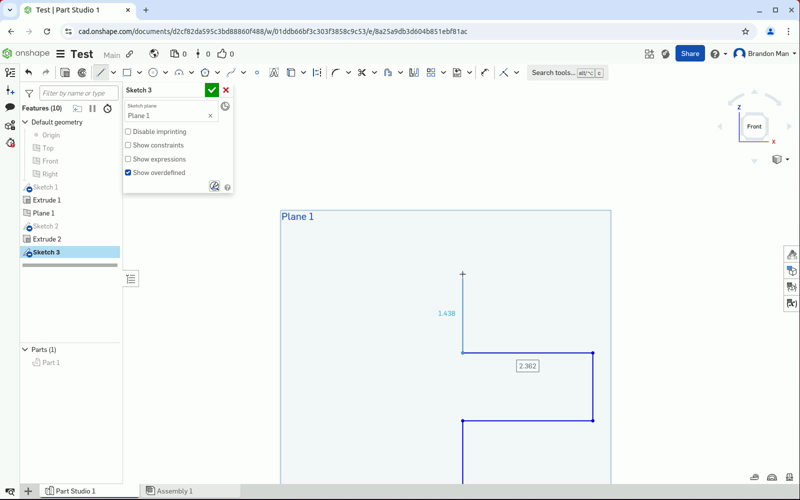
click(462, 273)
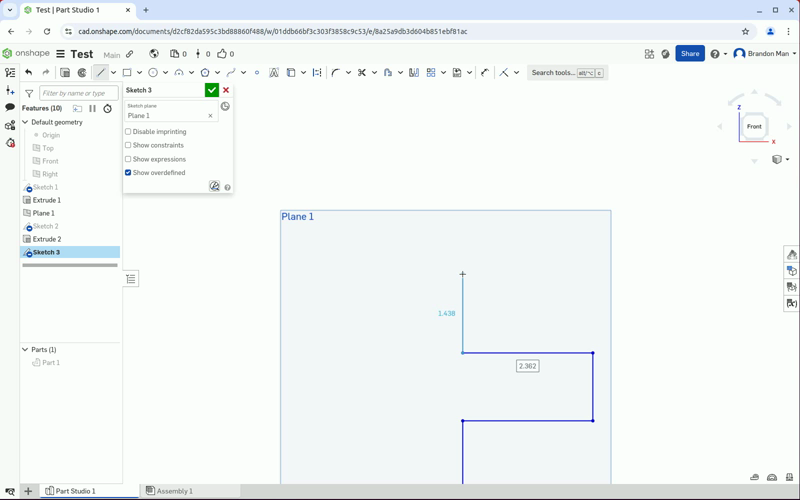
scroll(-6)
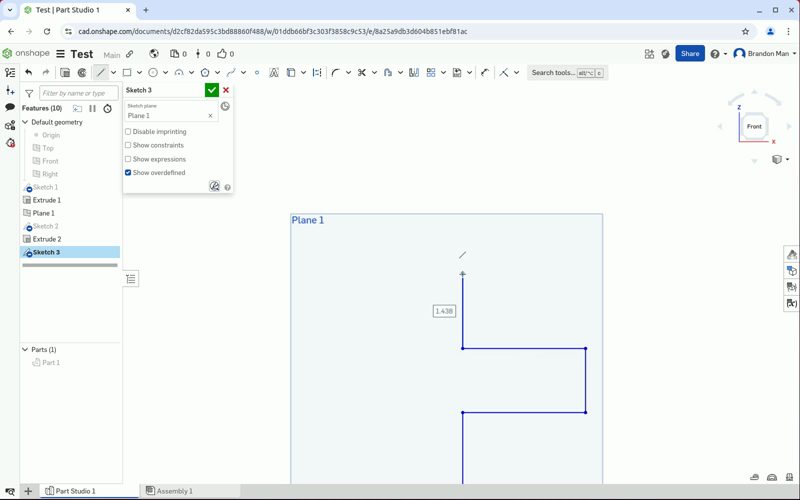
scroll(-6)
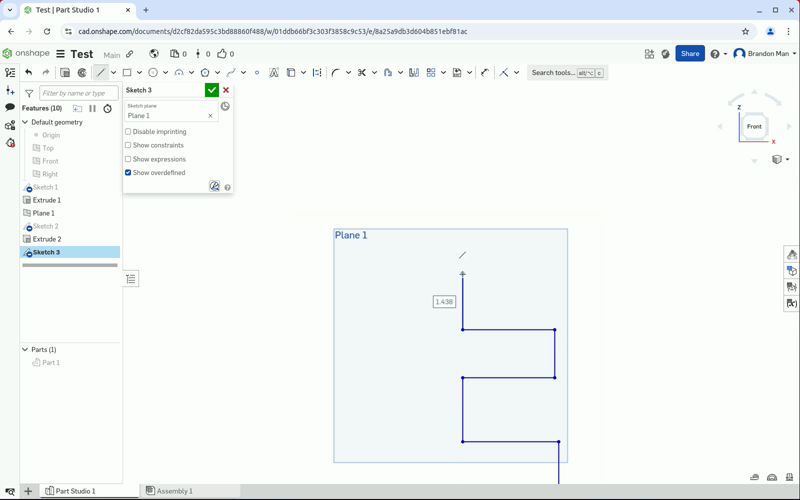
scroll(-6)
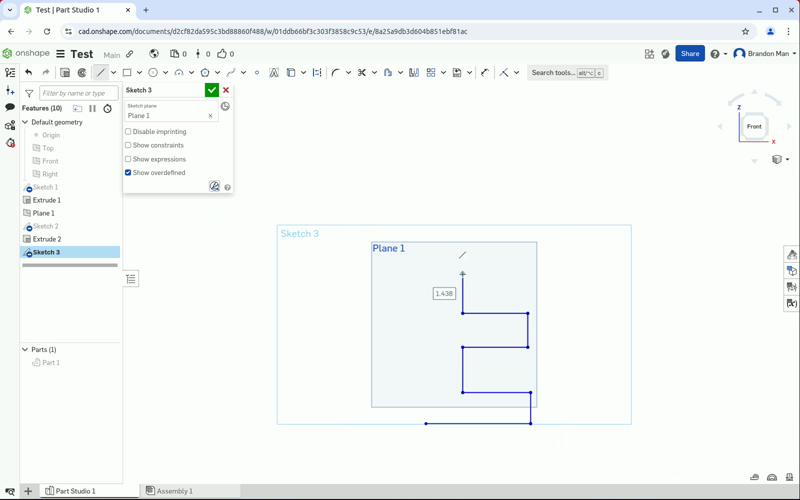
scroll(-6)
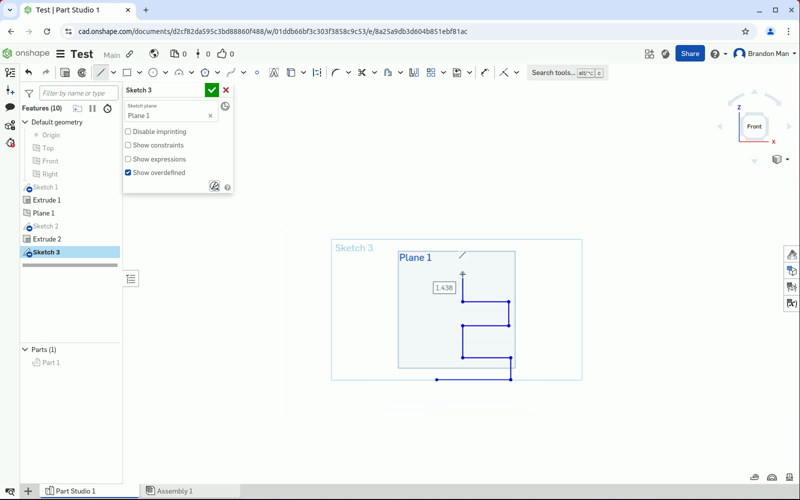
scroll(-6)
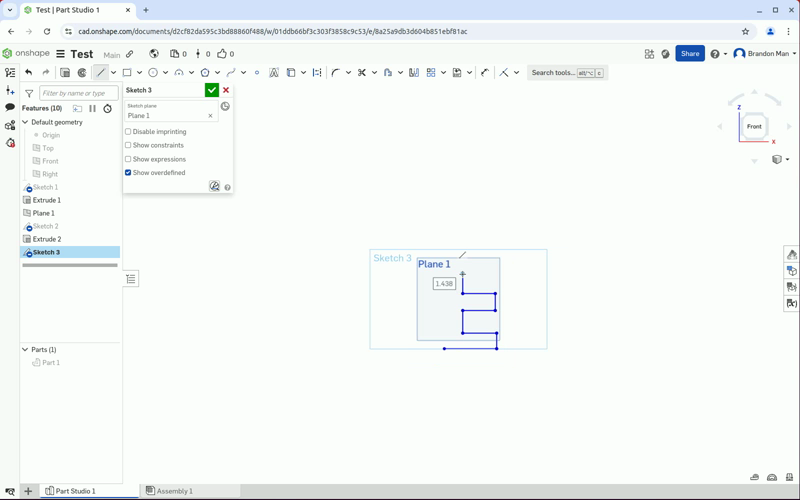
scroll(-6)
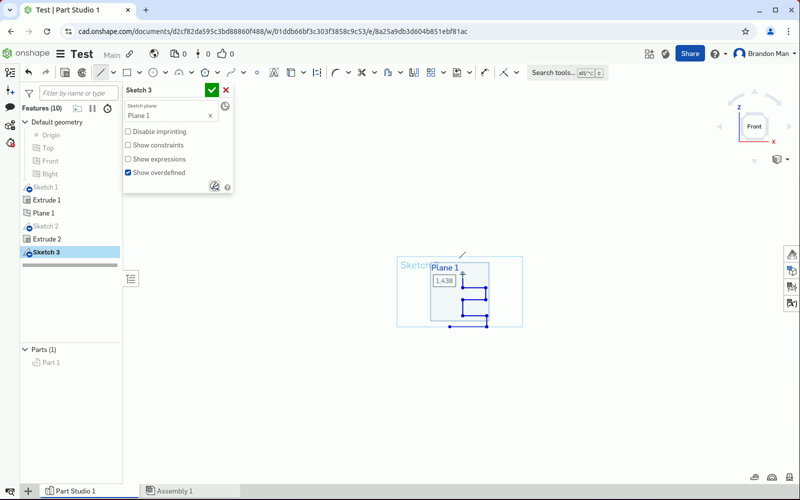
scroll(-6)
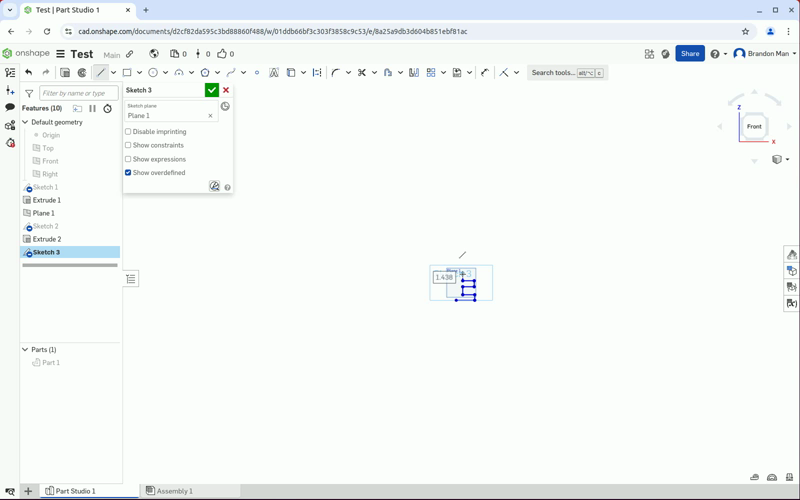
key_up(shift)
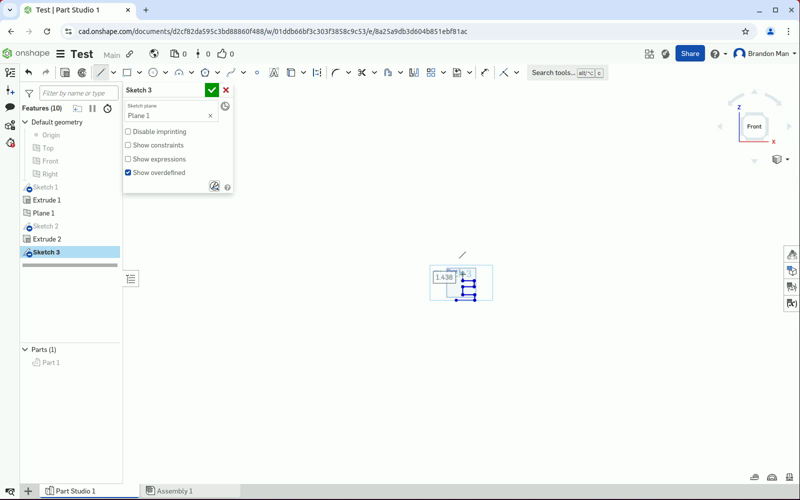
key_down(shift)
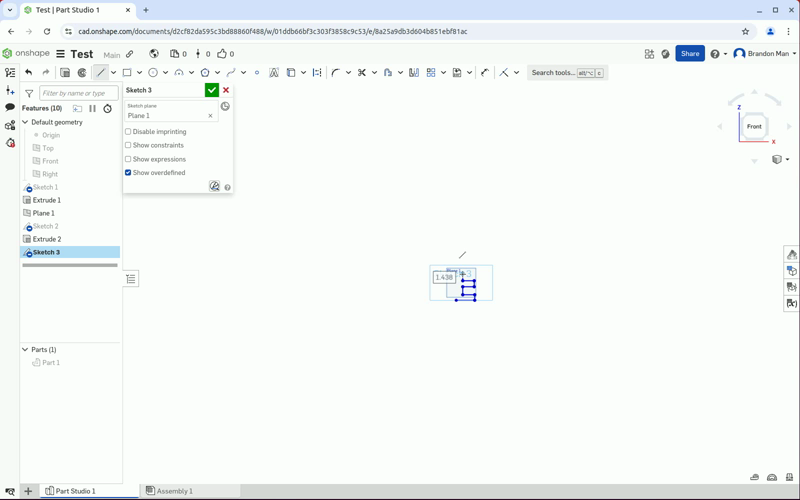
mouse_move(492, 273)
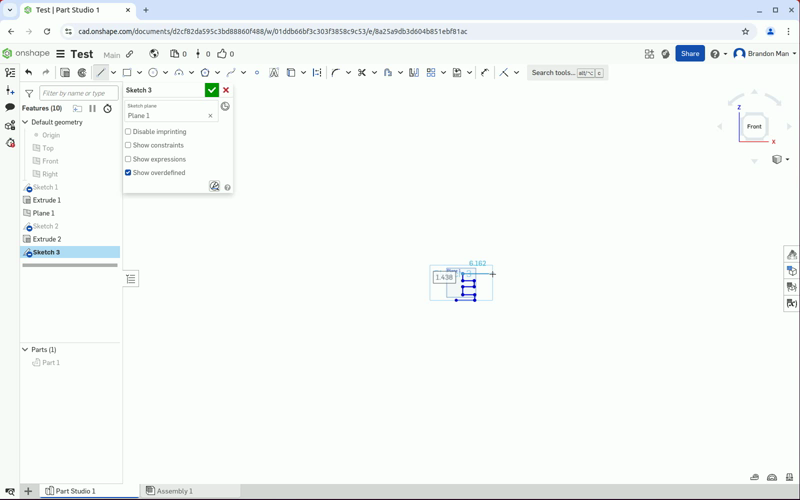
mouse_move(474, 273)
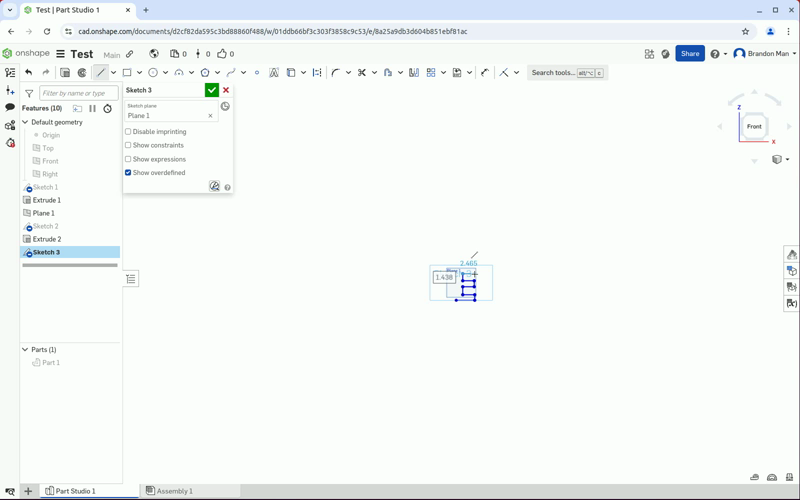
click(474, 273)
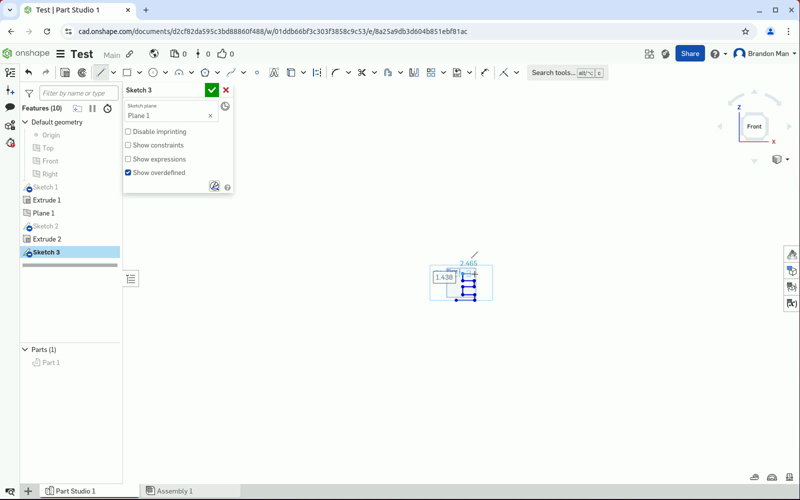
key_up(shift)
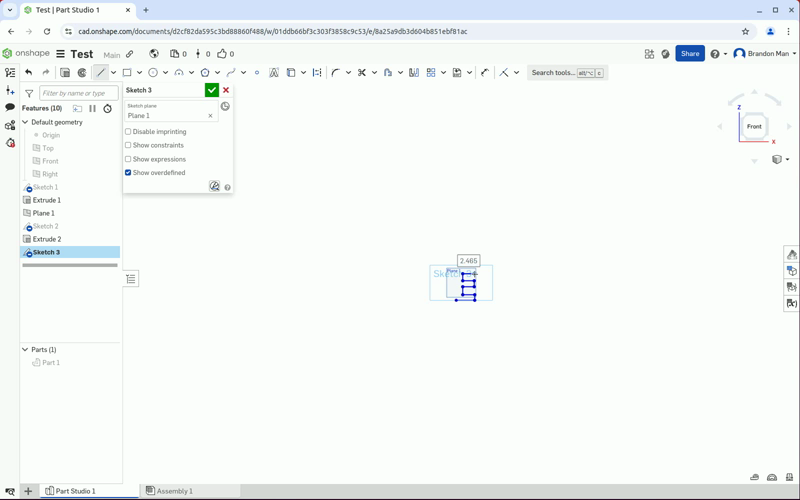
key_down(shift)
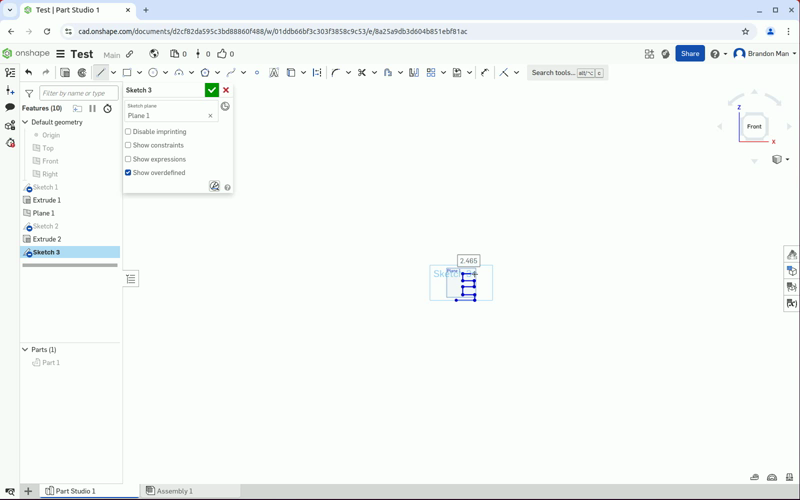
mouse_move(504, 273)
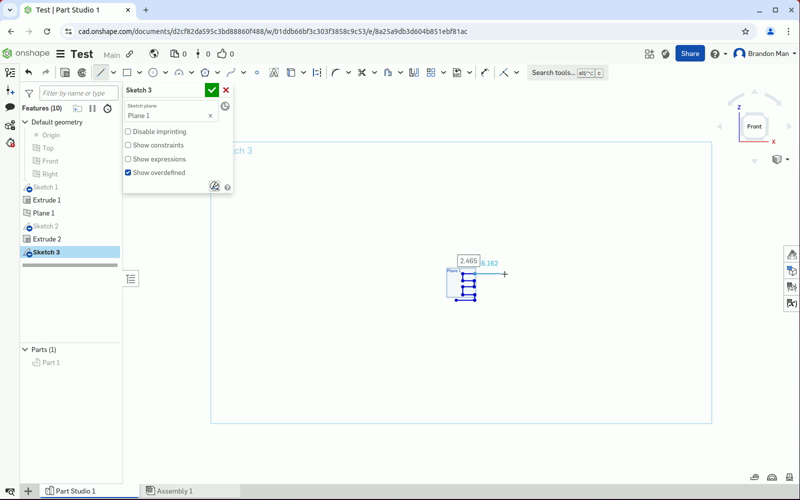
mouse_move(474, 267)
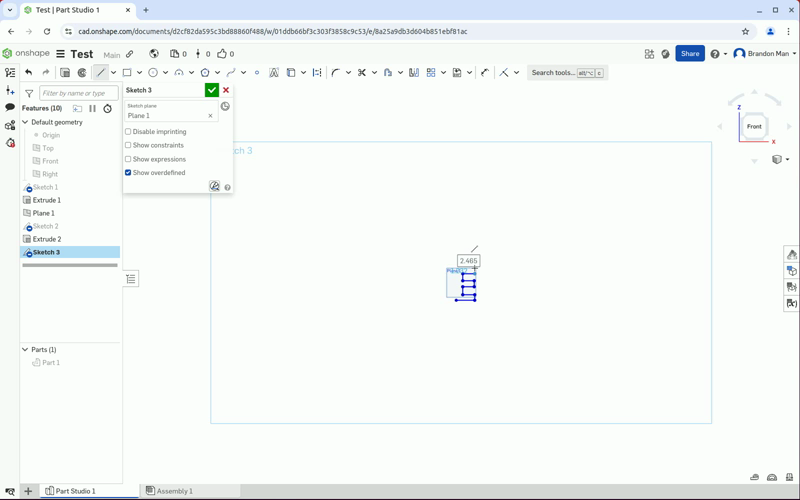
scroll(6)
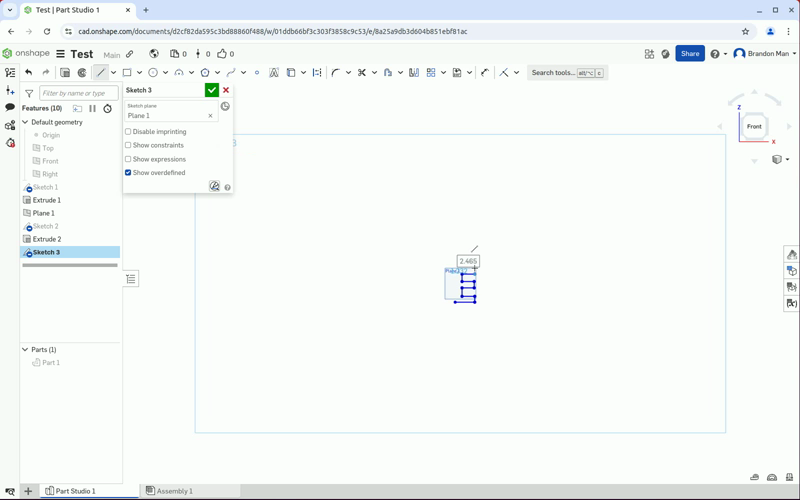
scroll(6)
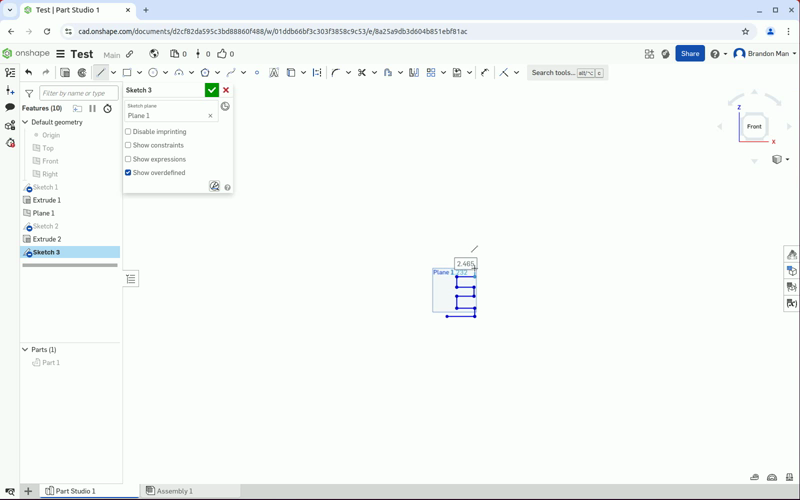
scroll(6)
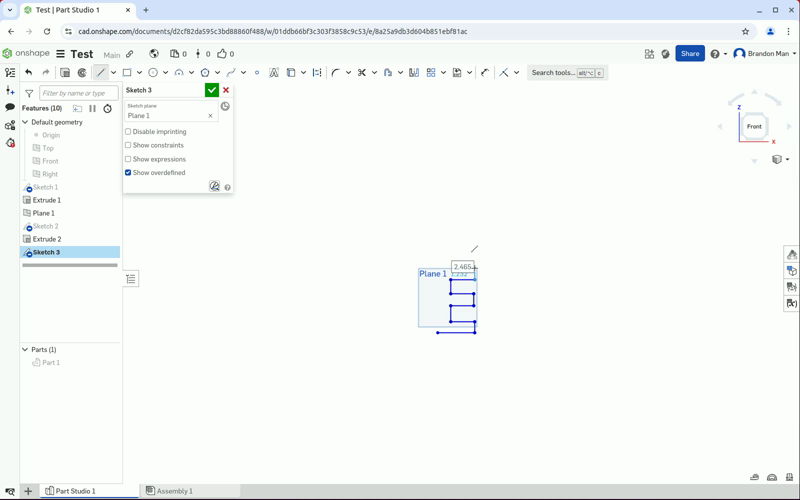
scroll(6)
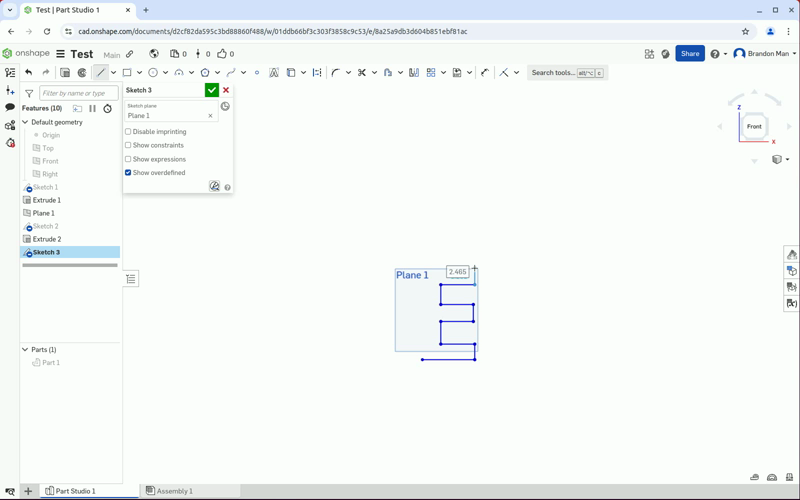
scroll(6)
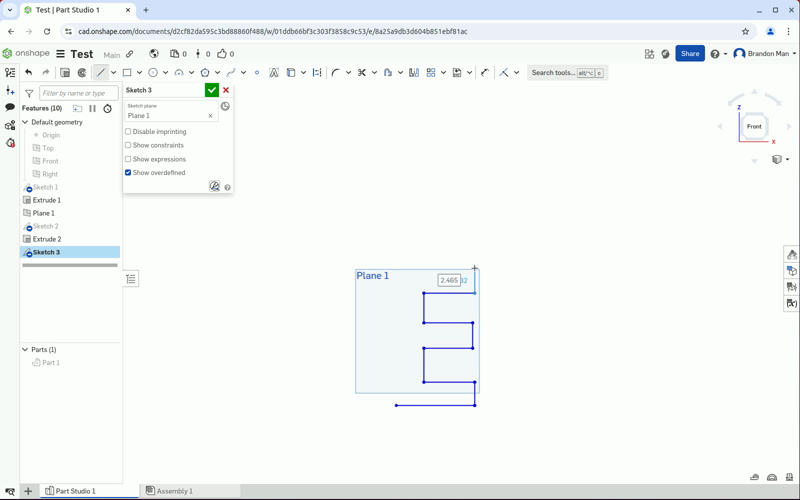
scroll(6)
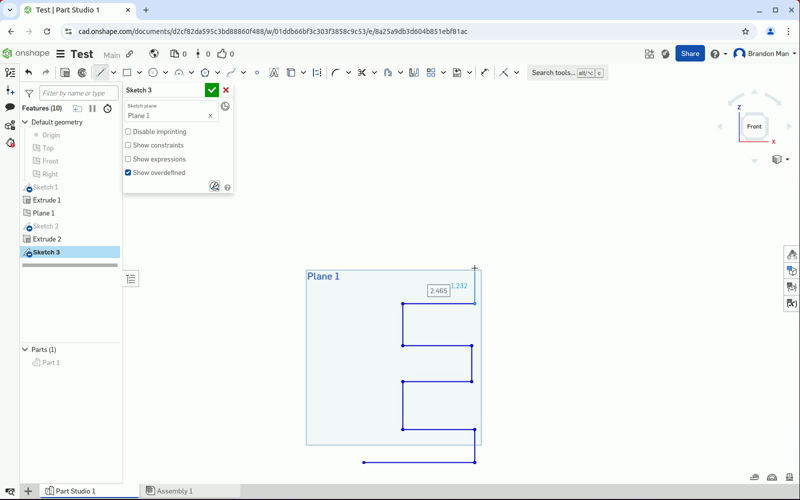
scroll(6)
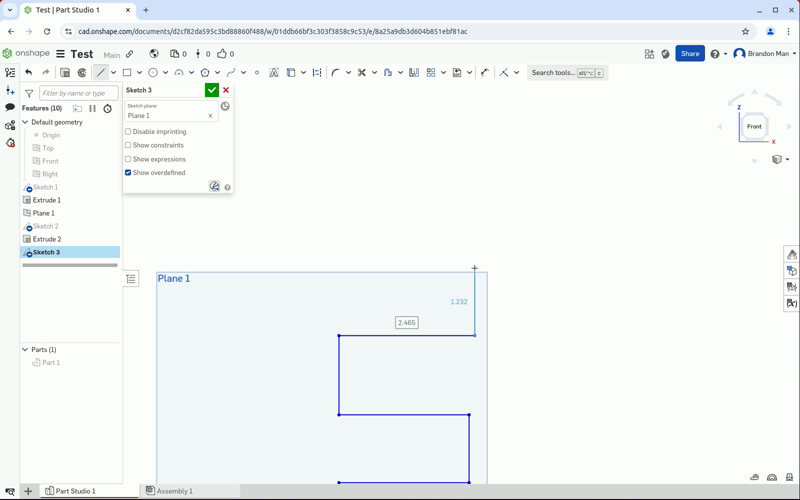
click(474, 267)
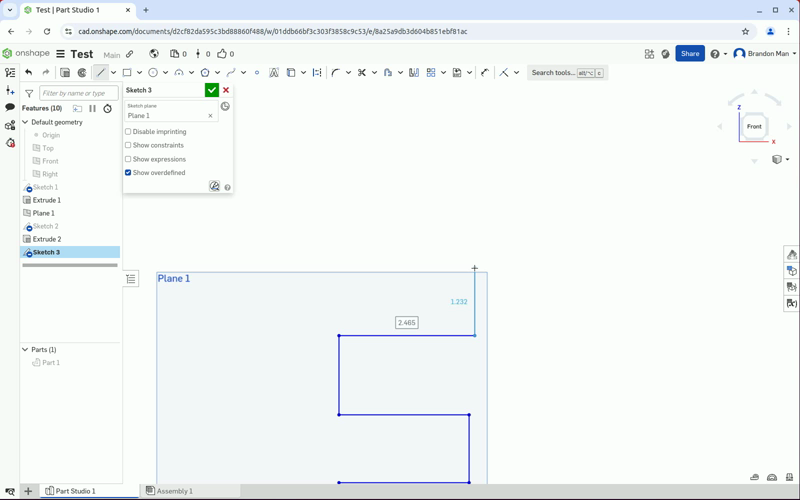
scroll(-6)
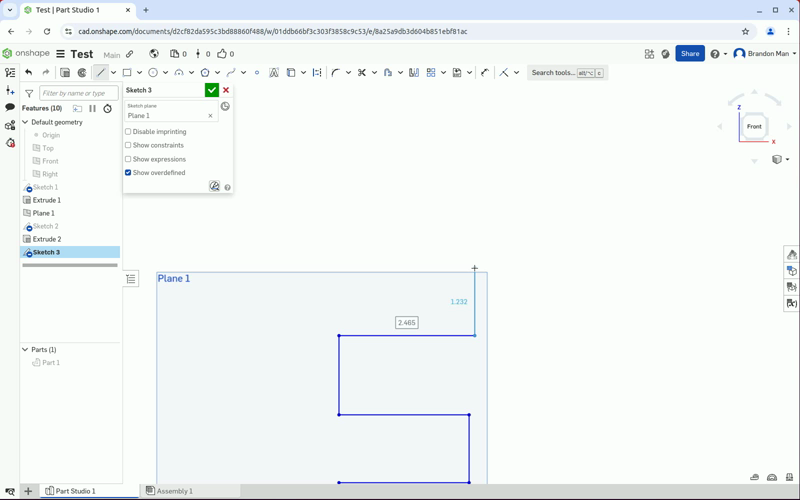
scroll(-6)
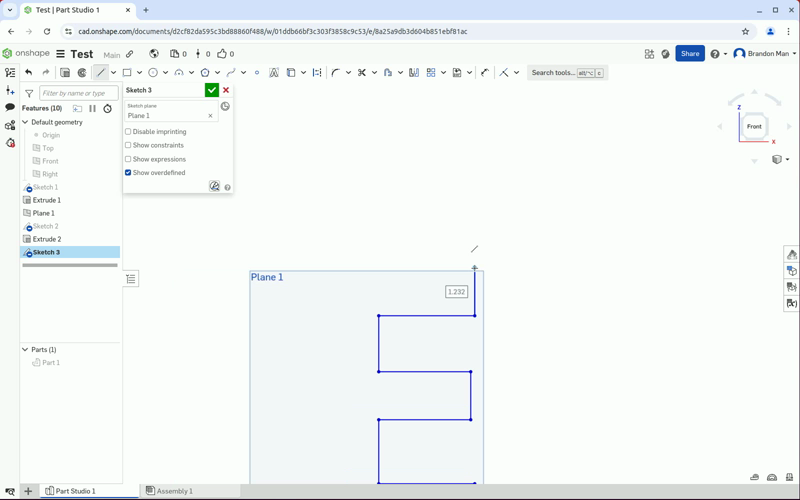
scroll(-6)
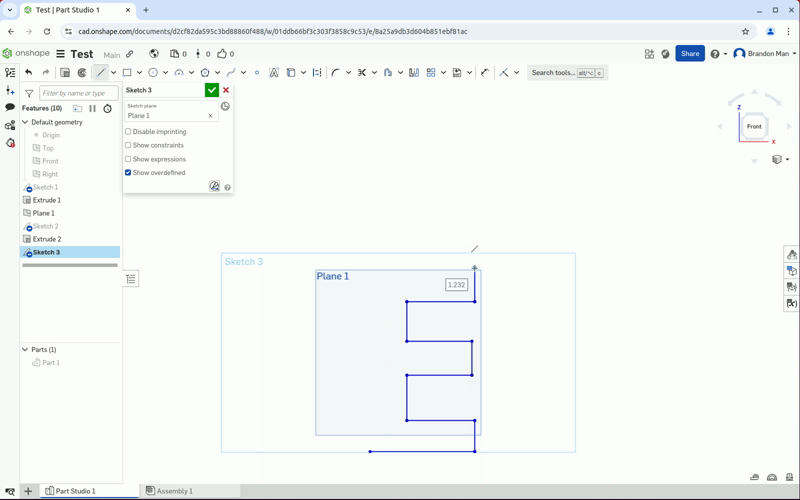
scroll(-6)
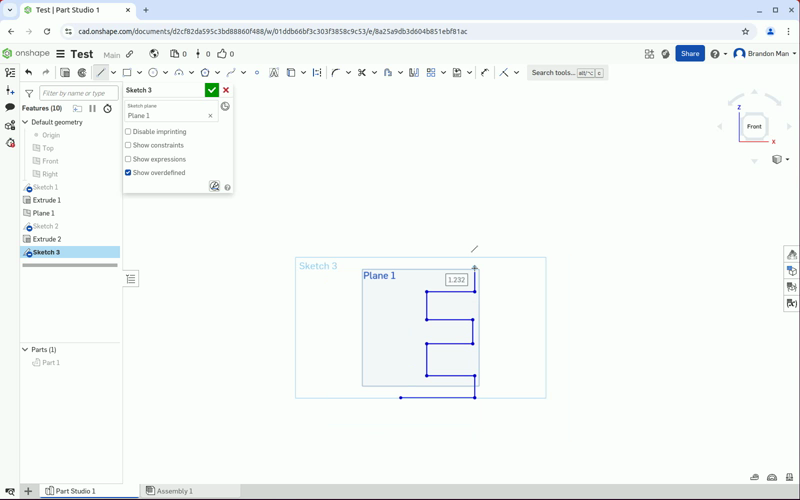
scroll(-6)
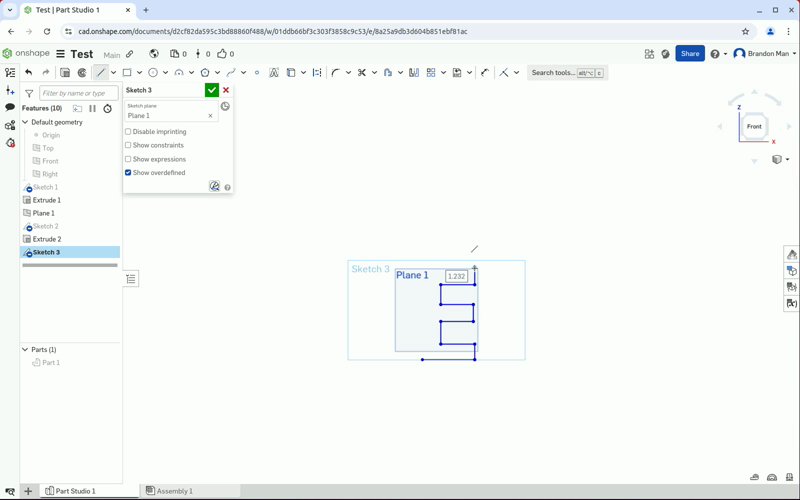
scroll(-6)
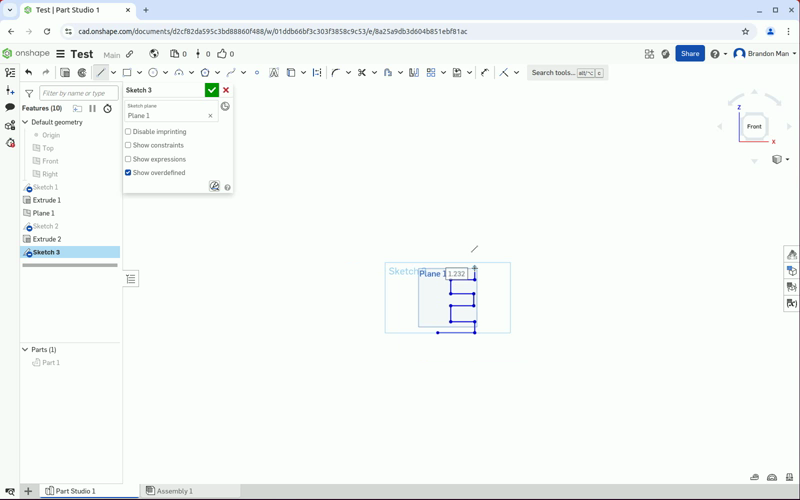
scroll(-6)
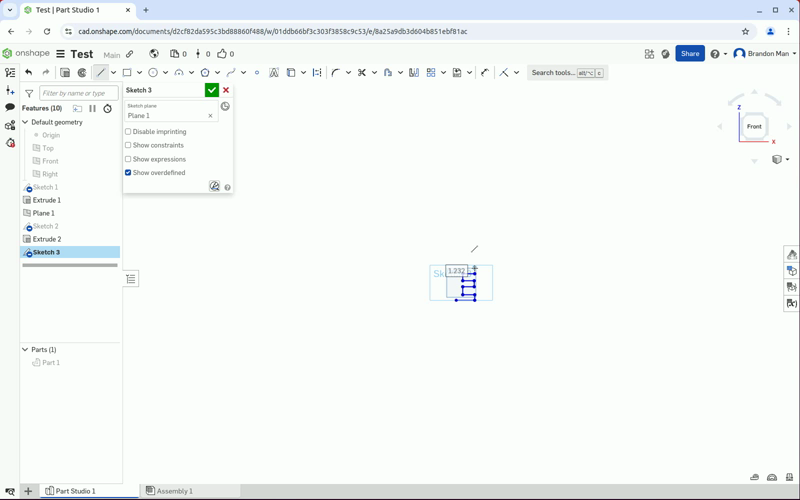
key_up(shift)
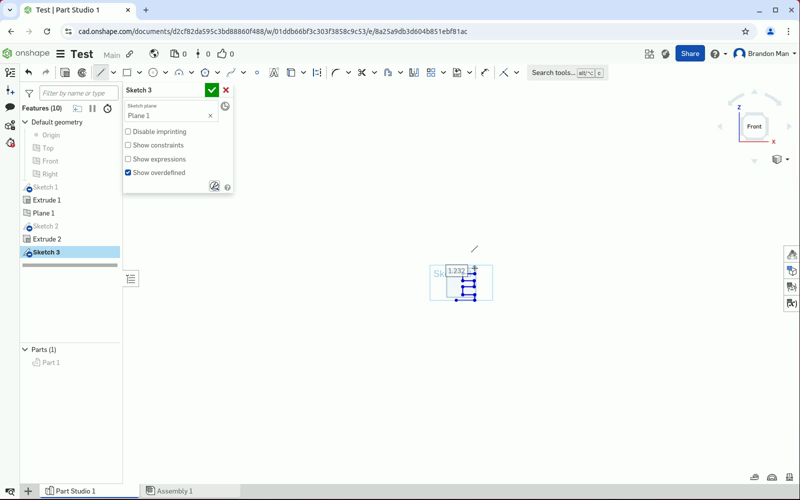
key_down(shift)
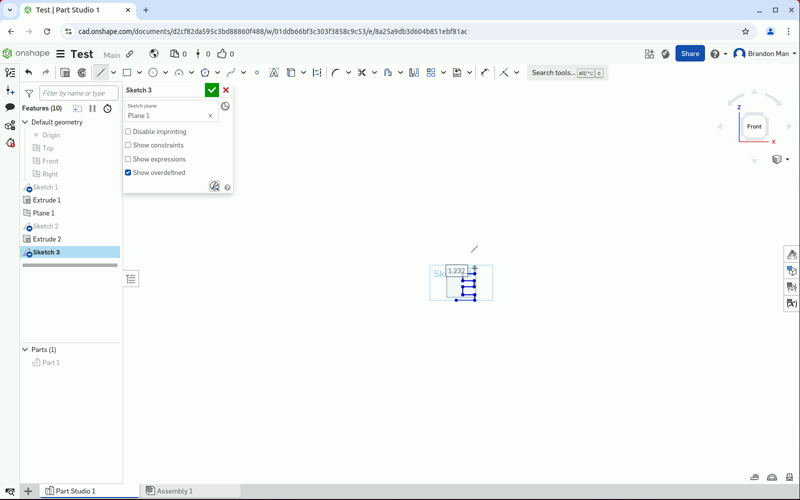
mouse_move(504, 267)
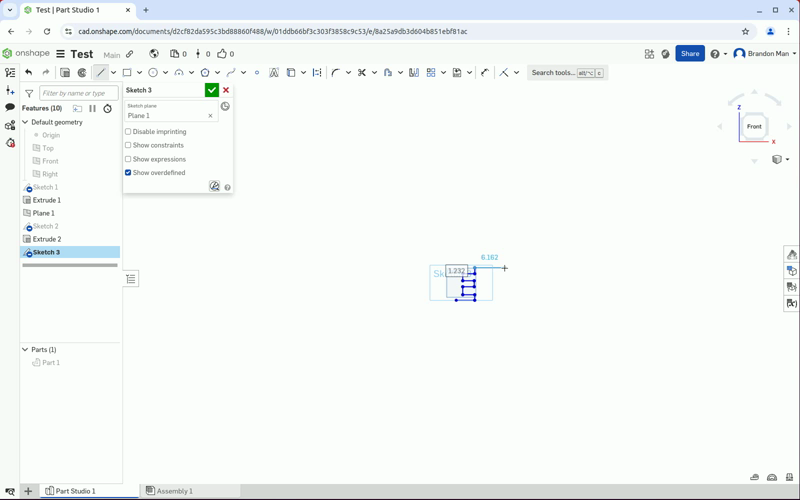
mouse_move(456, 267)
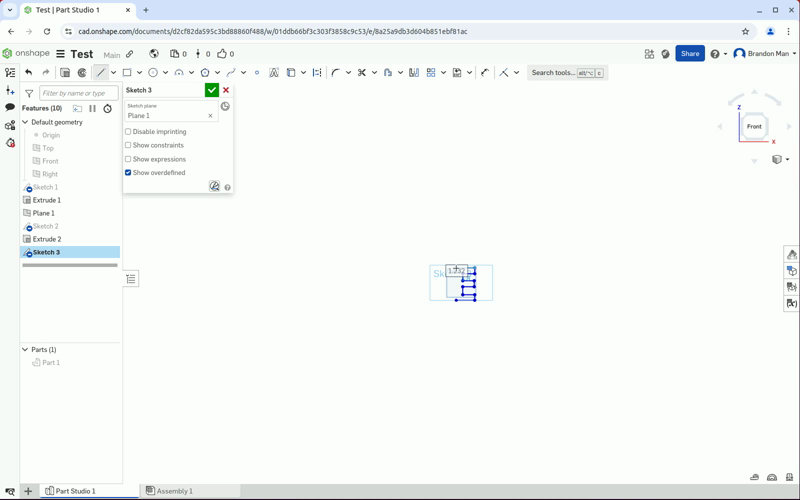
click(456, 267)
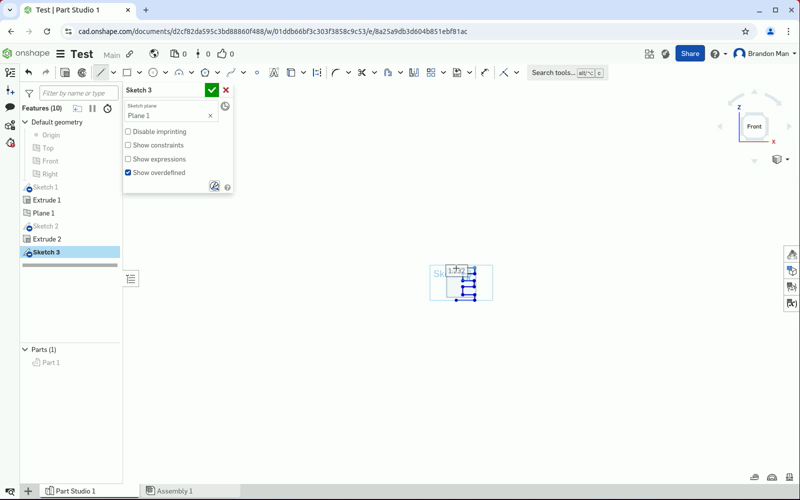
key_up(shift)
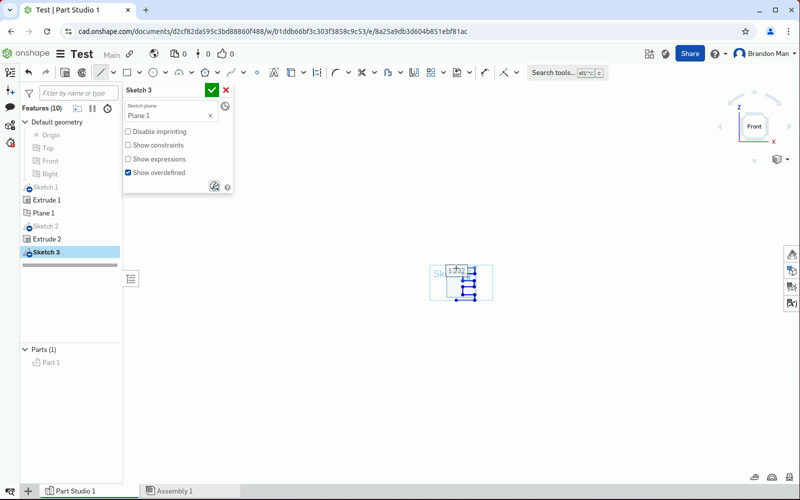
mouse_move(486, 267)
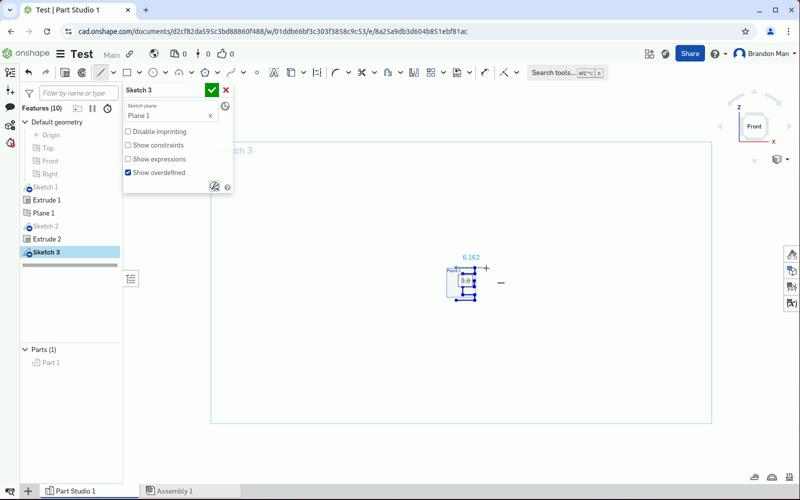
key_down(shift)
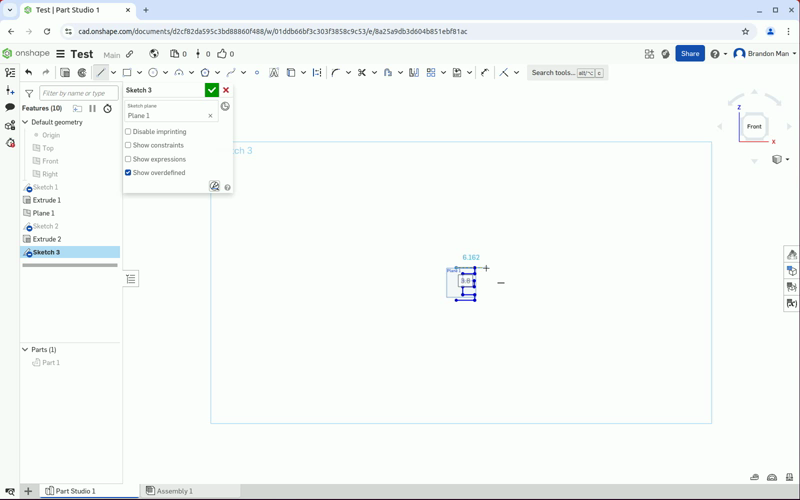
mouse_move(456, 300)
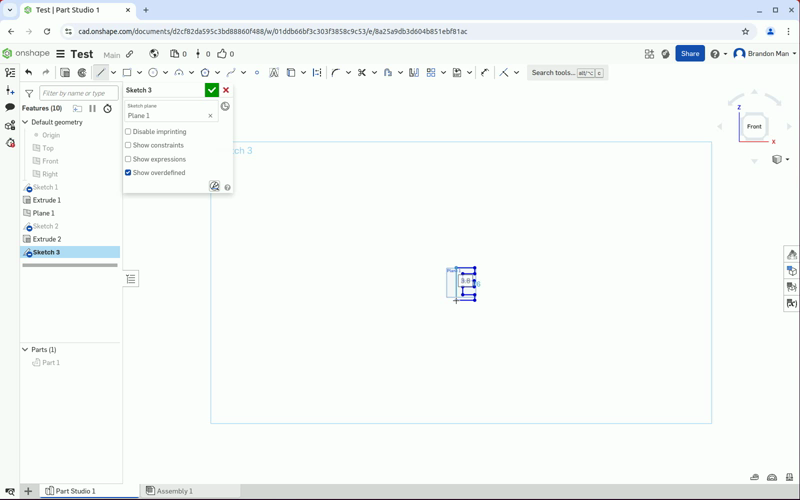
key_up(shift)
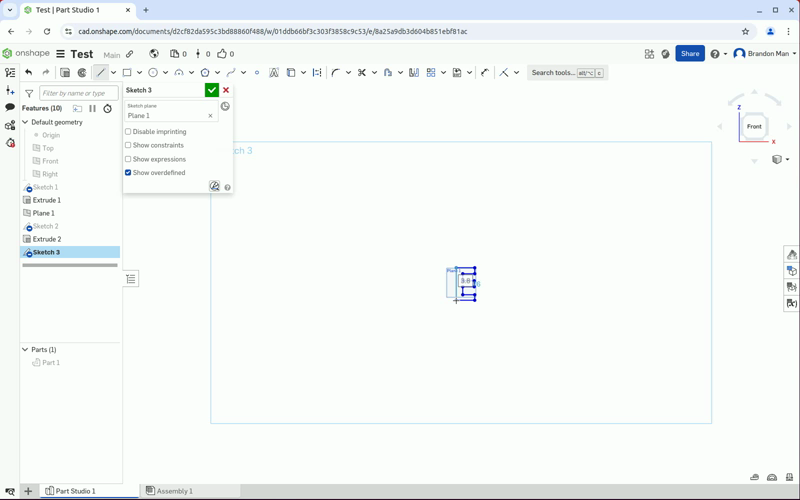
click(456, 300)
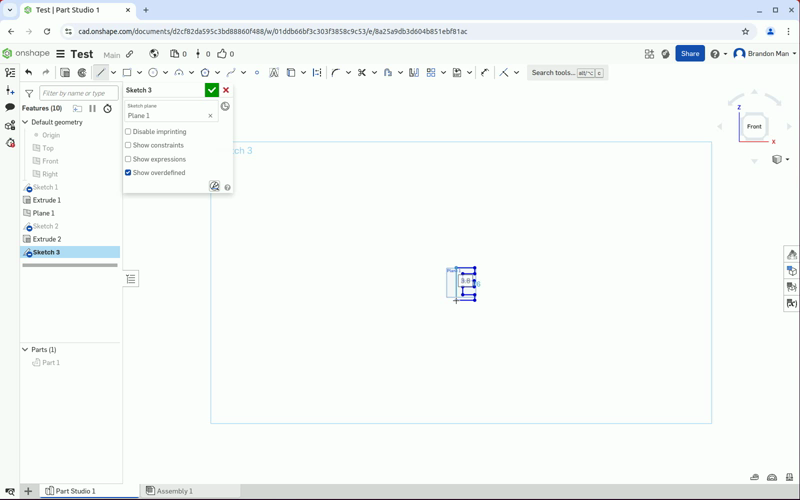
key(esc)
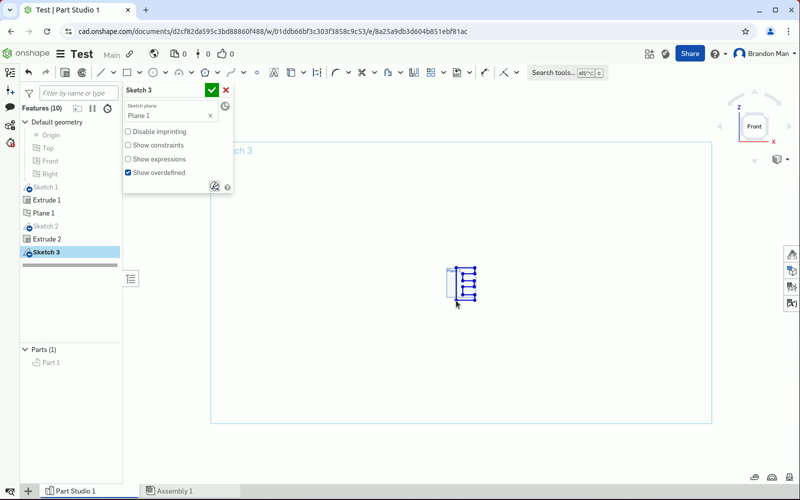
mouse_move(464, 273)
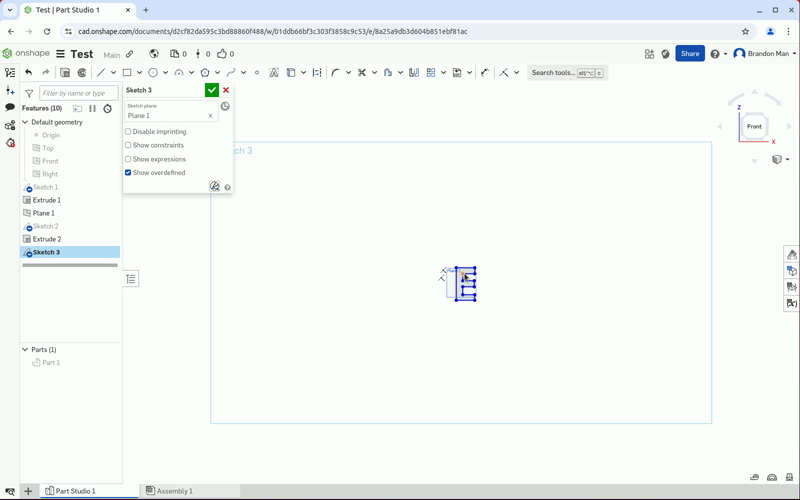
scroll(6)
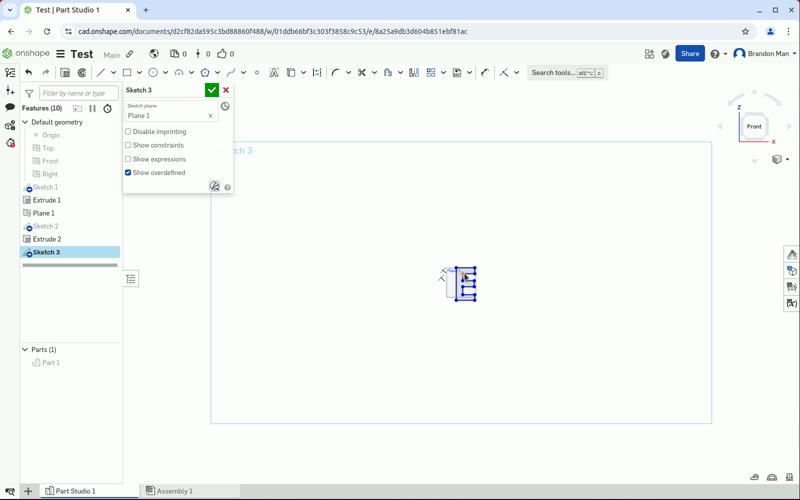
scroll(6)
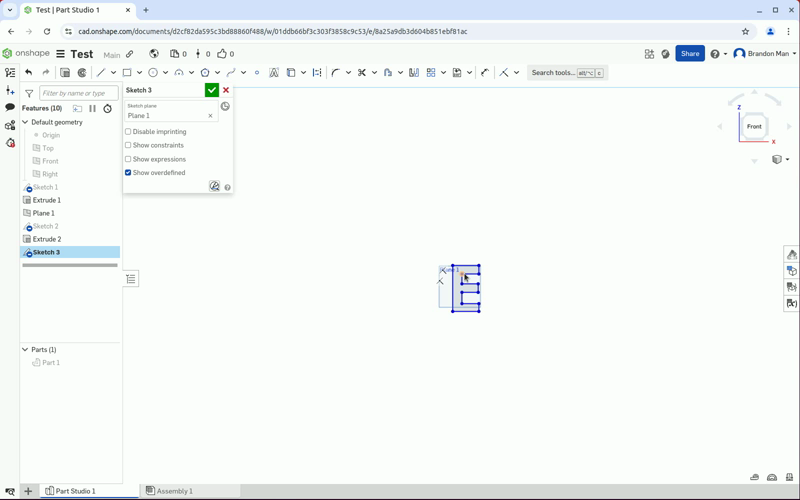
scroll(6)
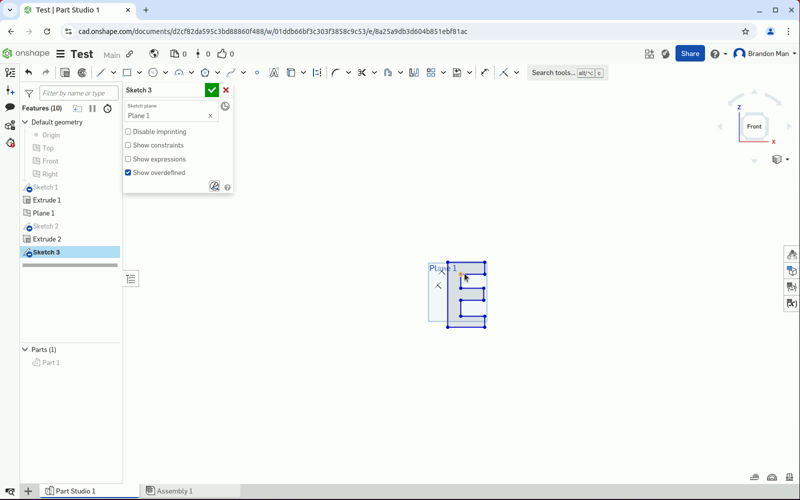
scroll(6)
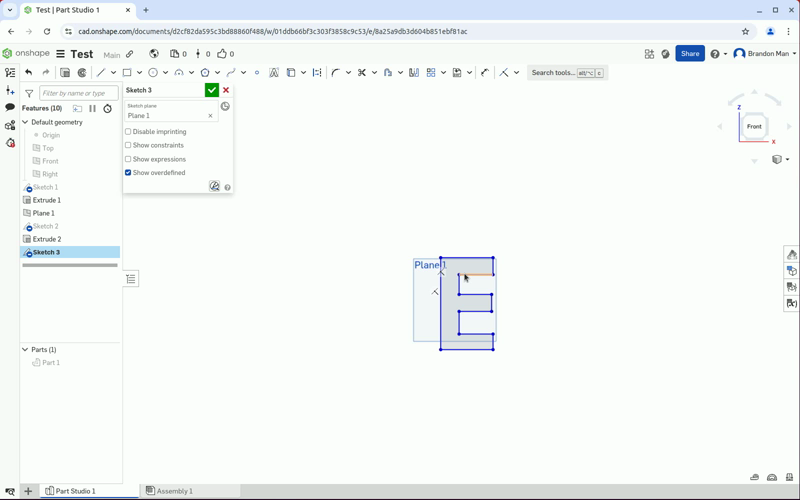
scroll(6)
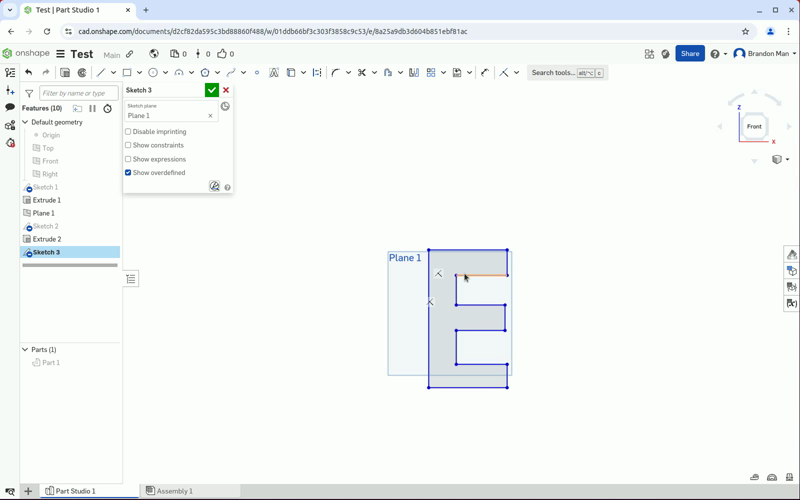
scroll(6)
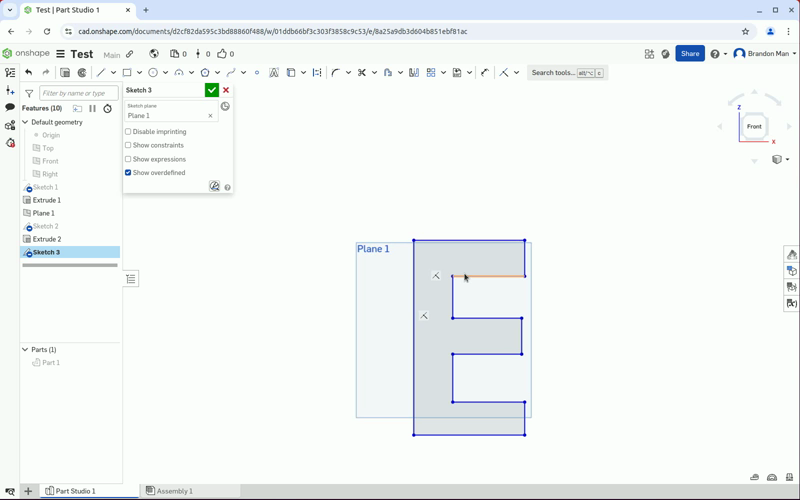
scroll(6)
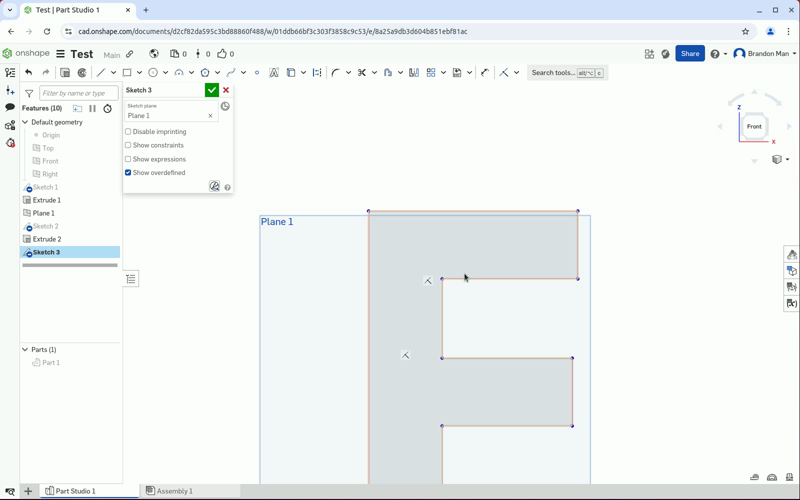
click(464, 273)
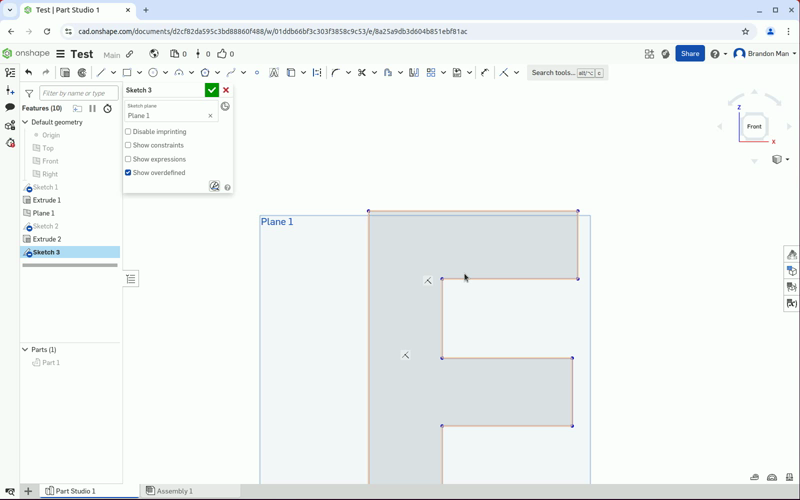
scroll(-6)
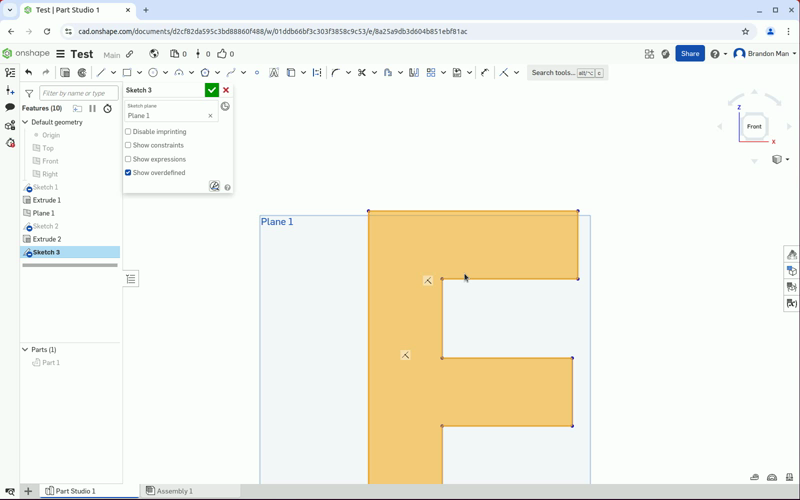
scroll(-6)
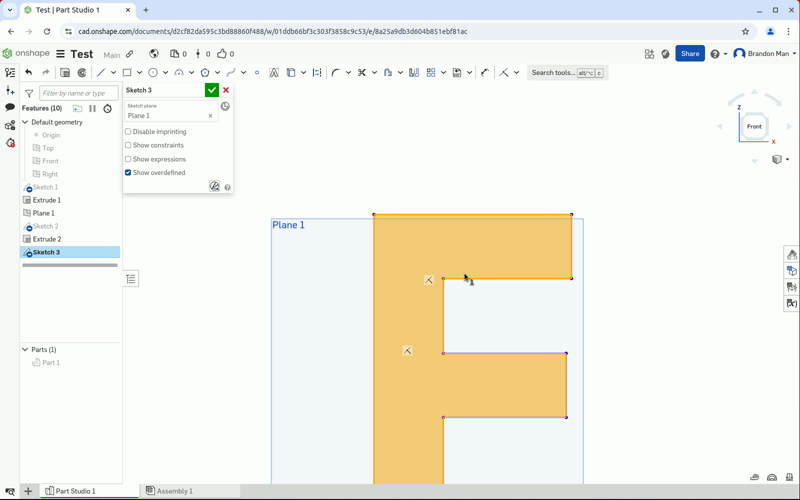
scroll(-6)
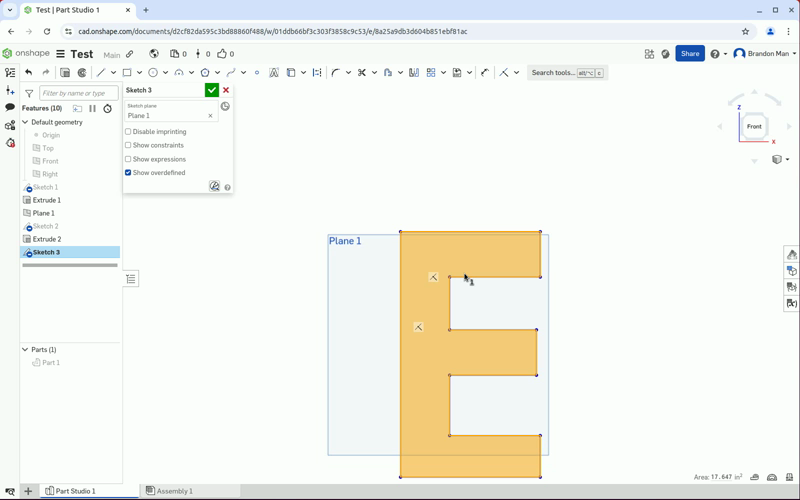
scroll(-6)
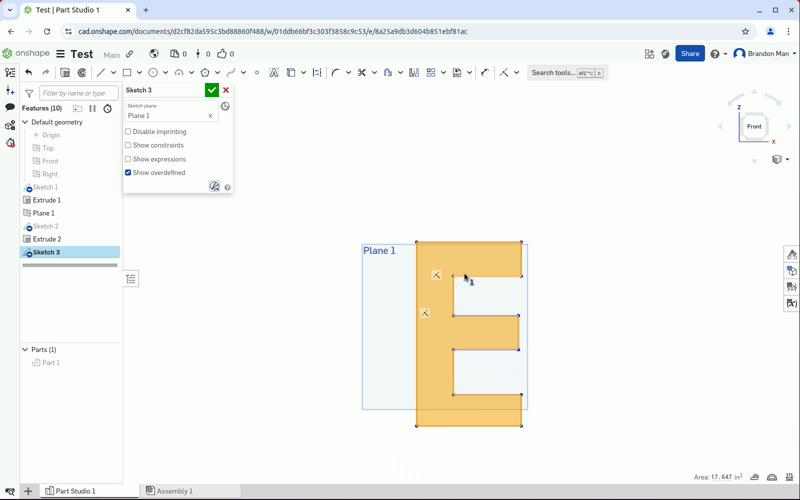
scroll(-6)
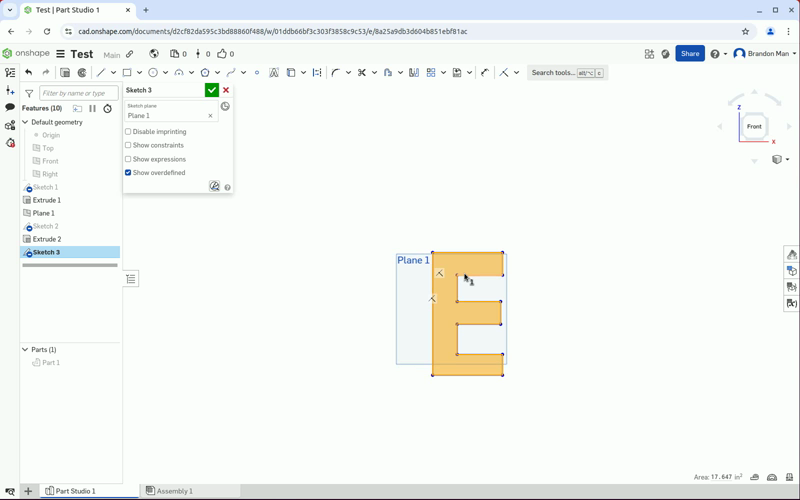
scroll(-6)
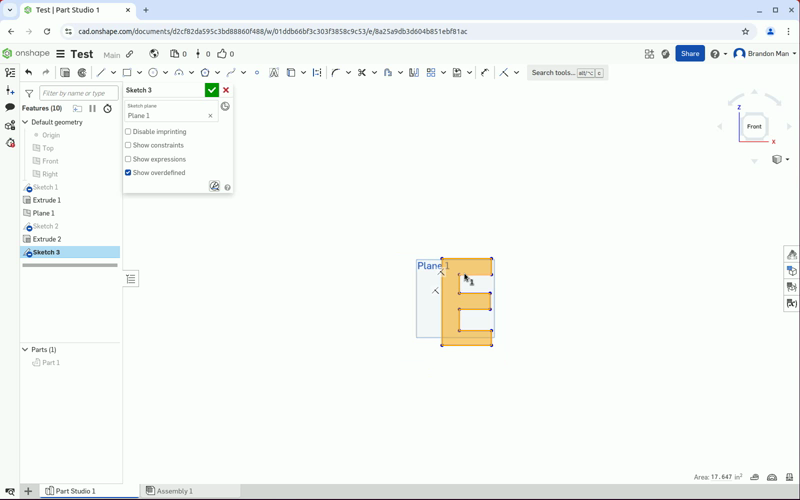
scroll(-6)
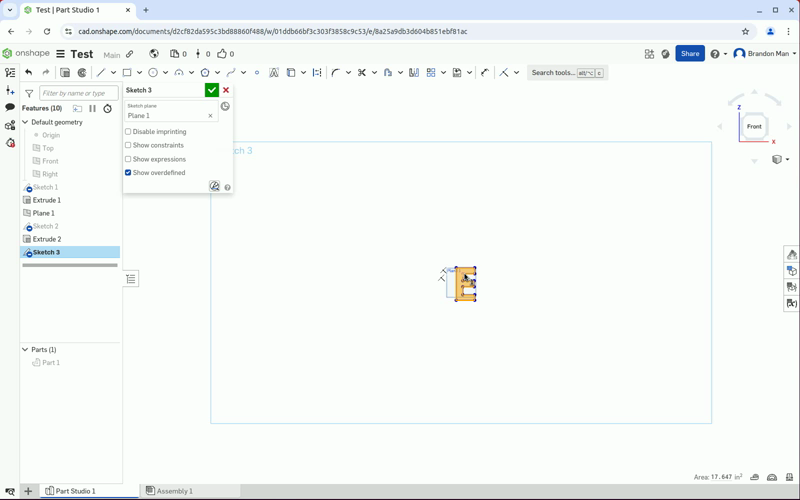
mouse_move(73, 352)
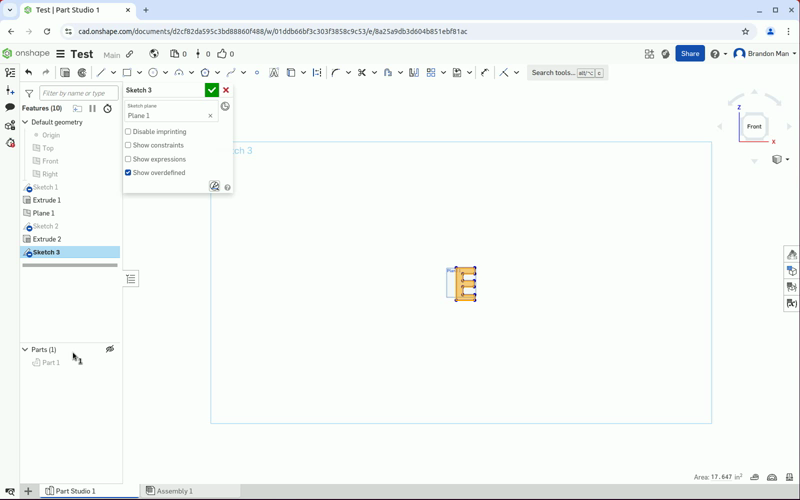
key(shift+y)
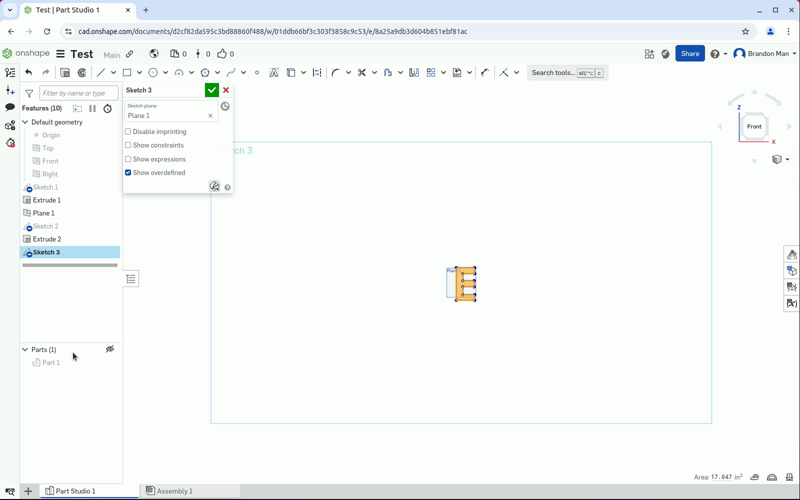
key(shift+e)
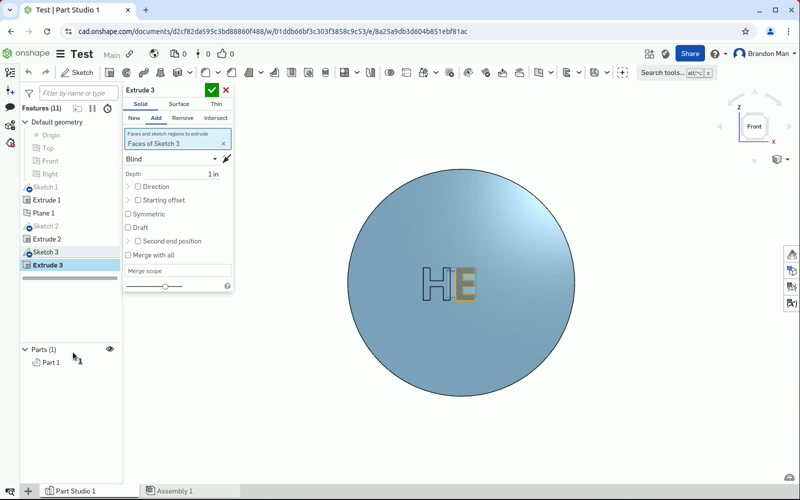
mouse_move(143, 106)
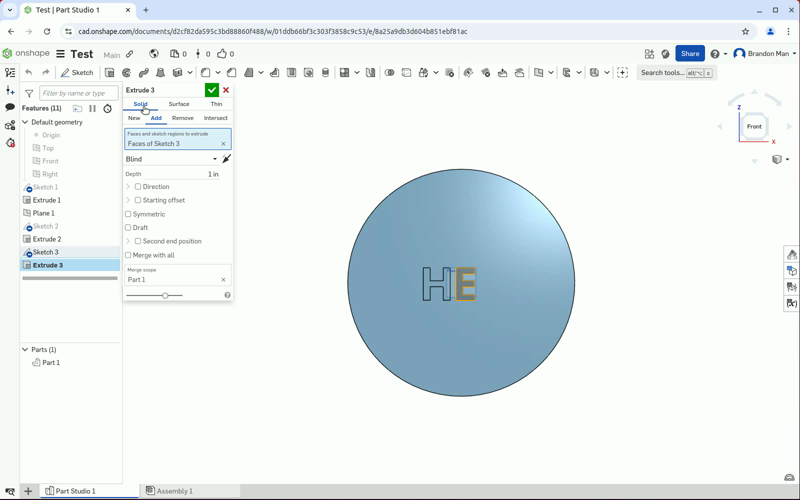
click(143, 106)
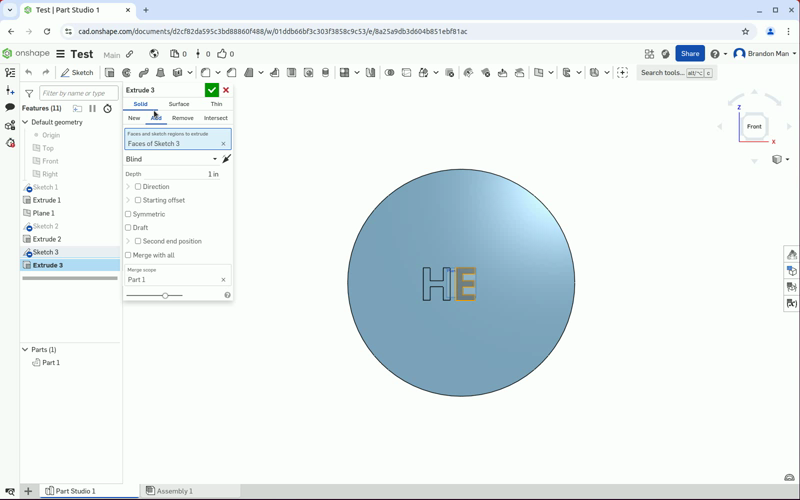
mouse_move(186, 120)
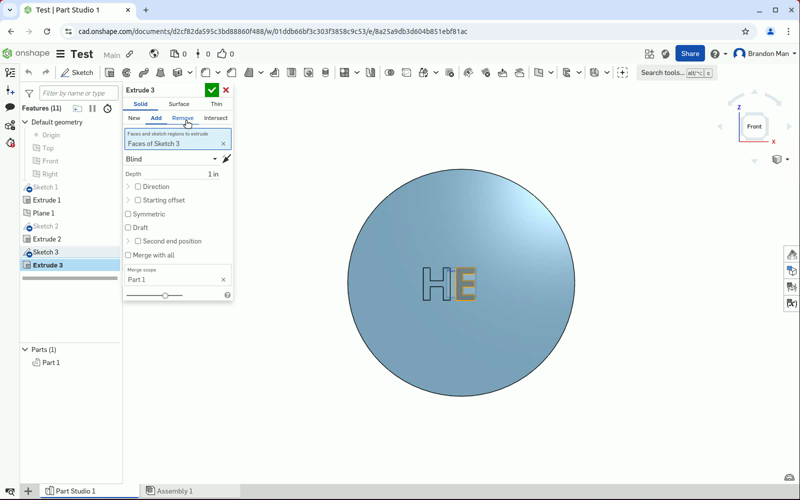
click(186, 120)
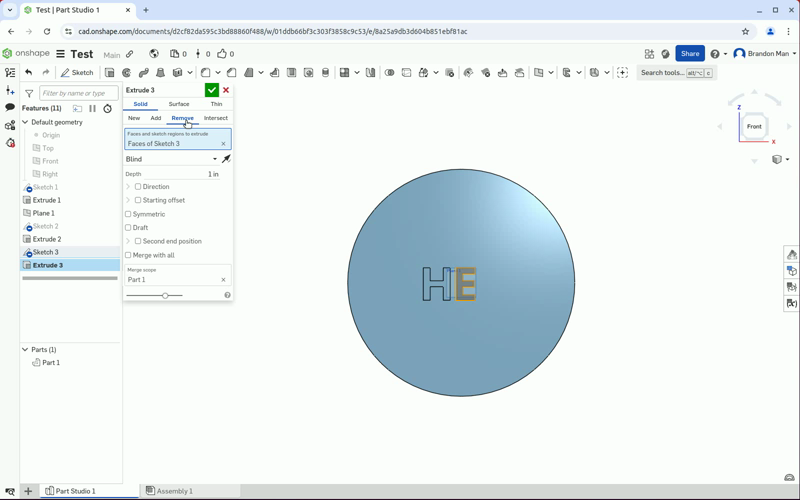
key(tab, 4)
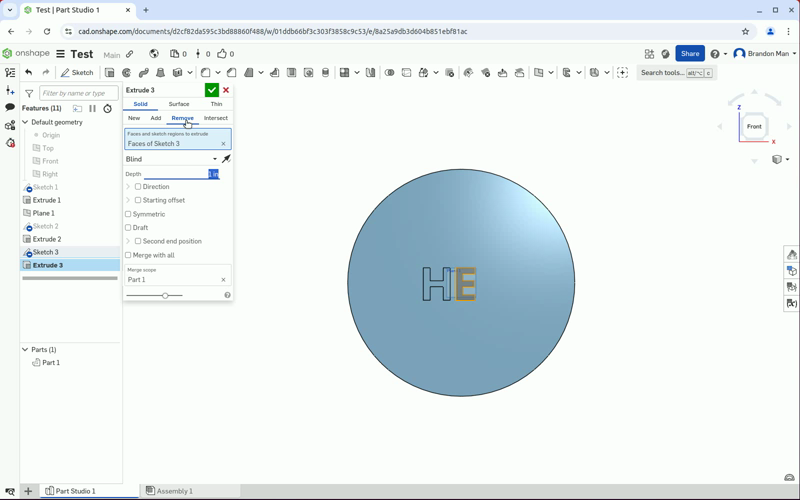
text(3.129)
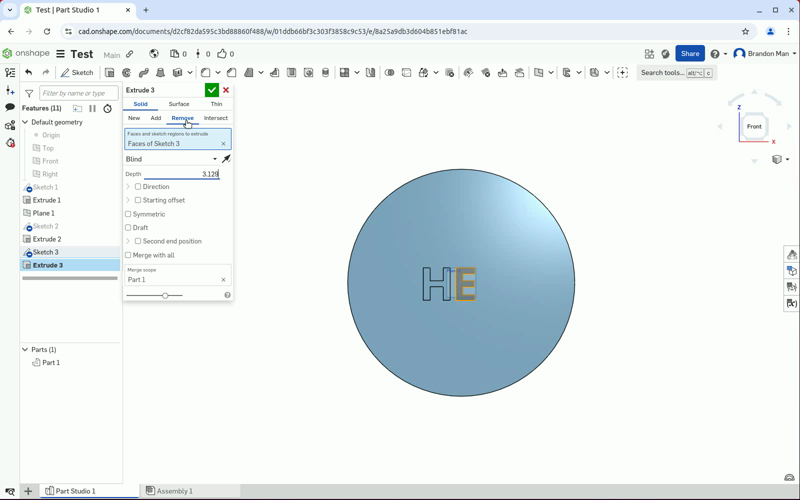
key(tab, 6)
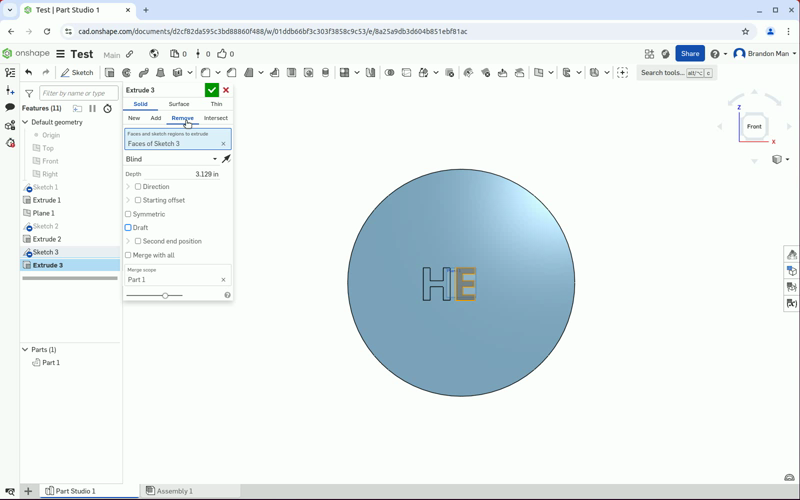
key(space)
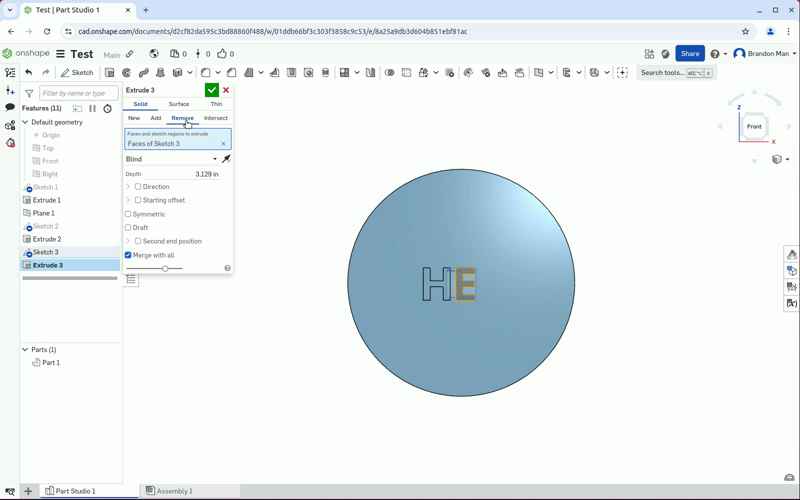
key(enter)
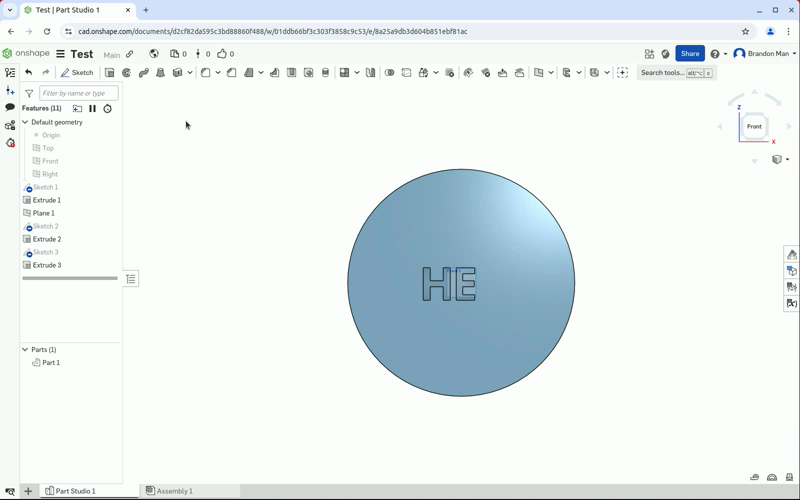
key(shift+h)
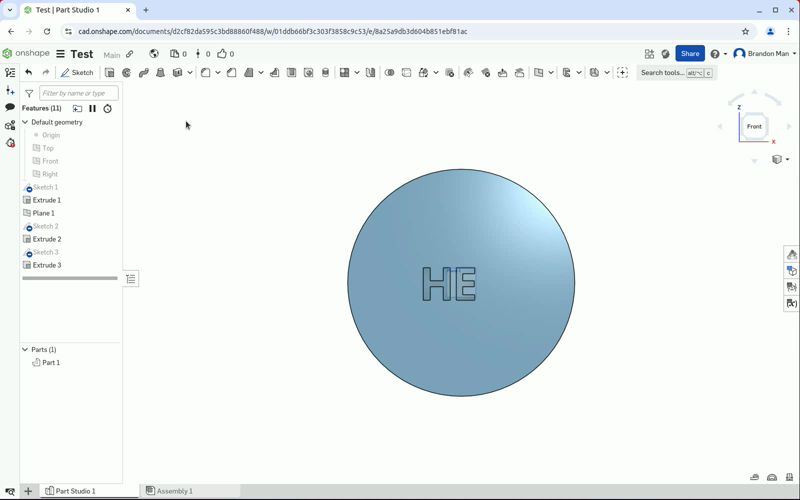
key(shift+h)
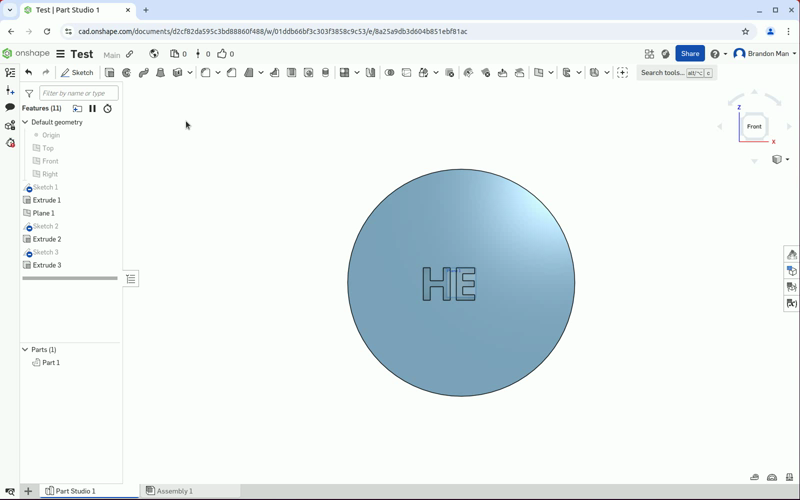
mouse_move(73, 189)
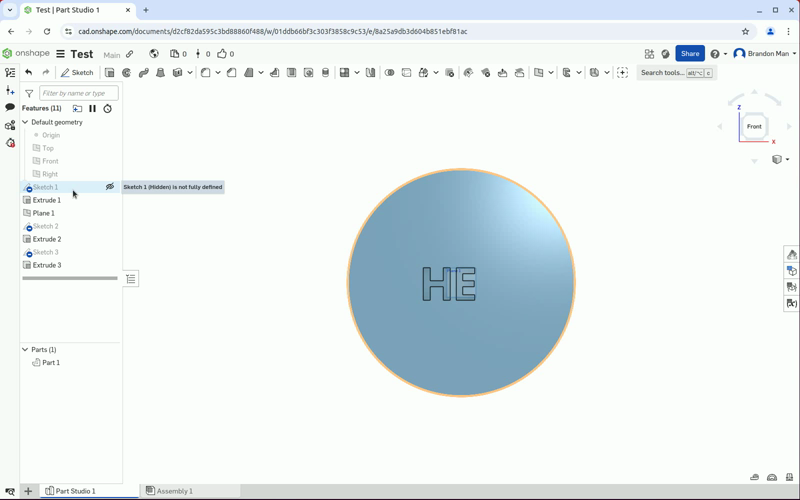
click(73, 189)
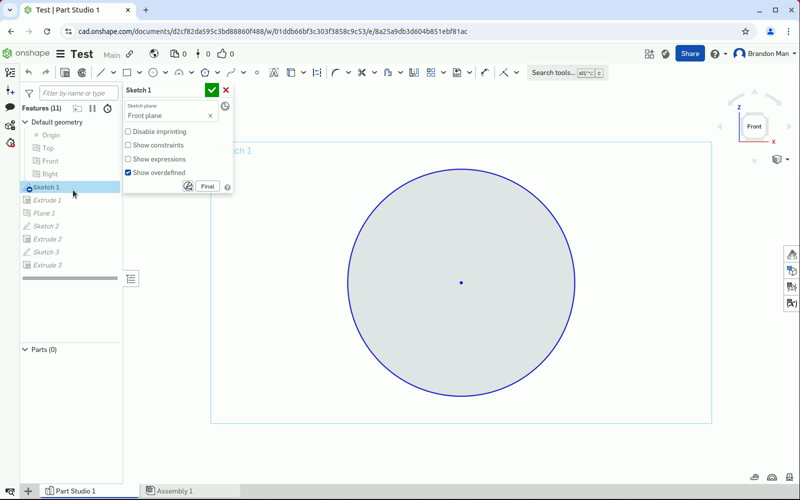
mouse_move(229, 92)
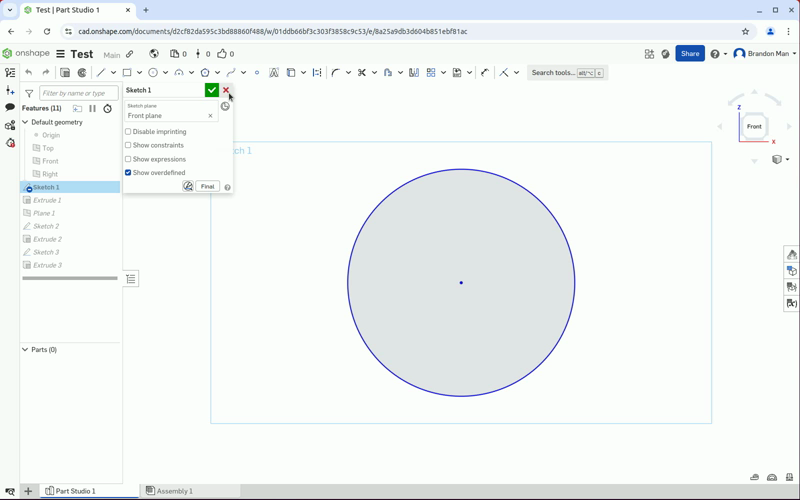
click(229, 92)
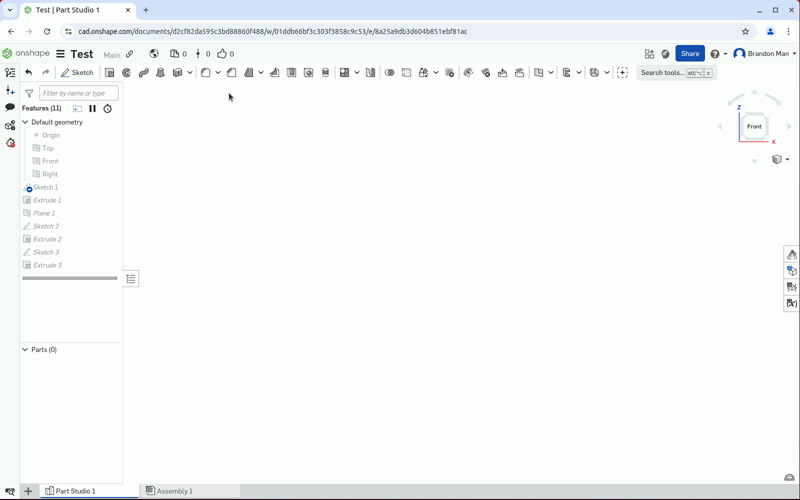
key(shift+s)
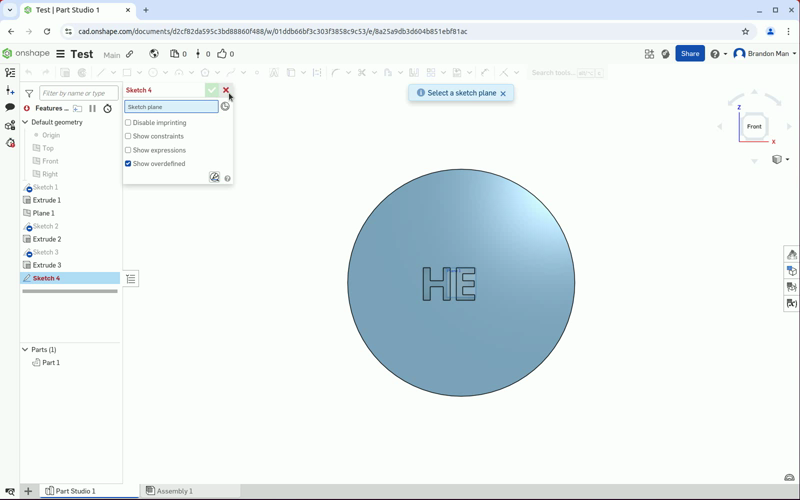
mouse_move(73, 215)
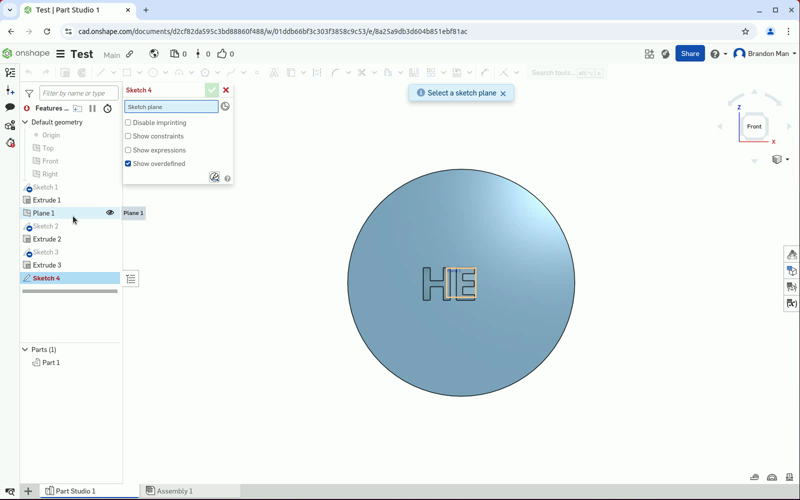
click(73, 215)
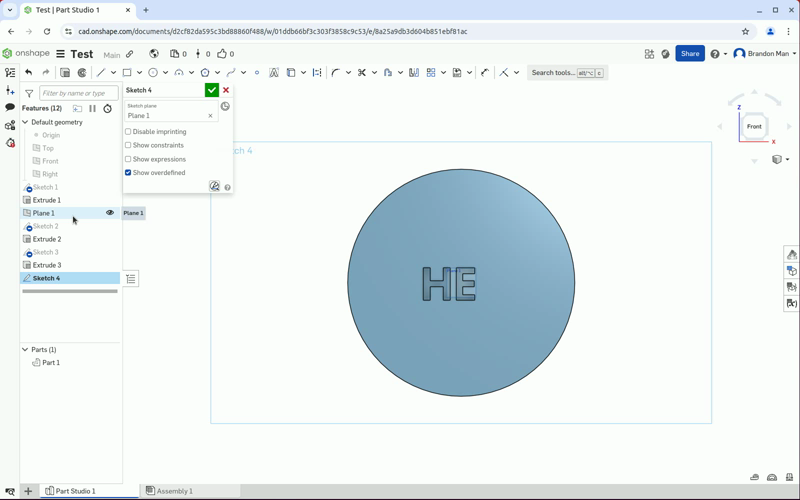
mouse_move(73, 352)
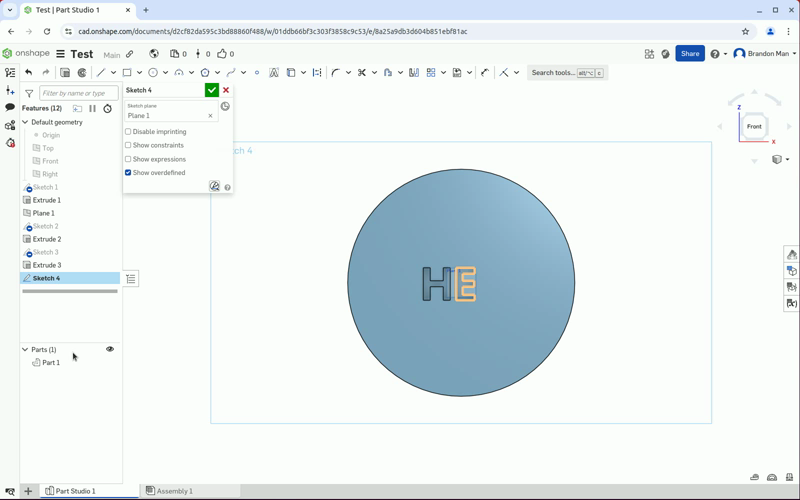
key(y)
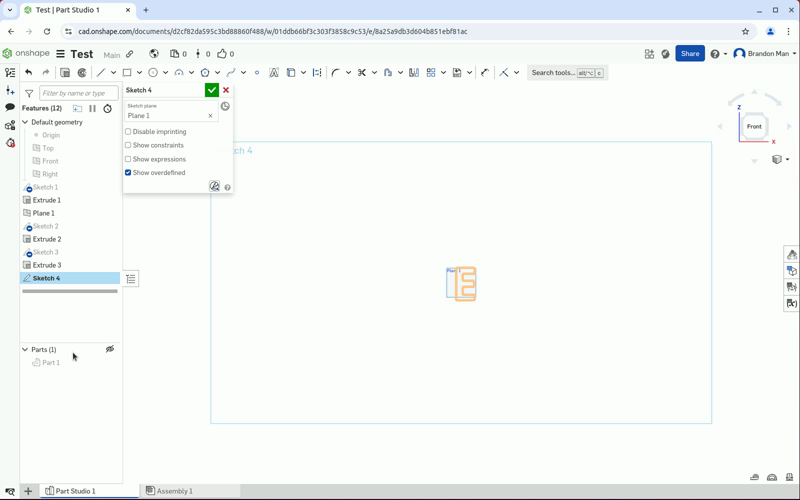
key(l)
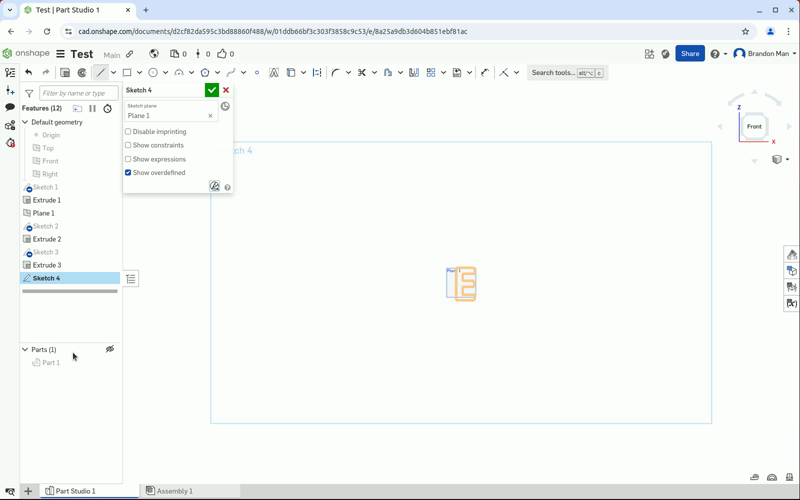
key_down(shift)
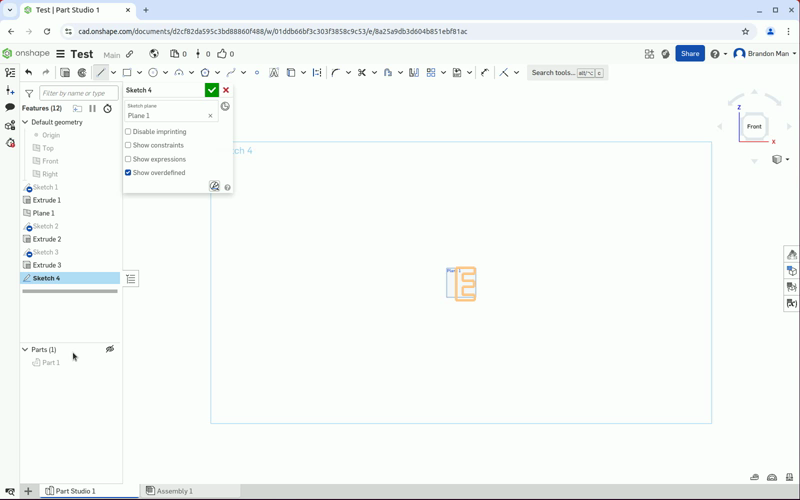
mouse_move(480, 300)
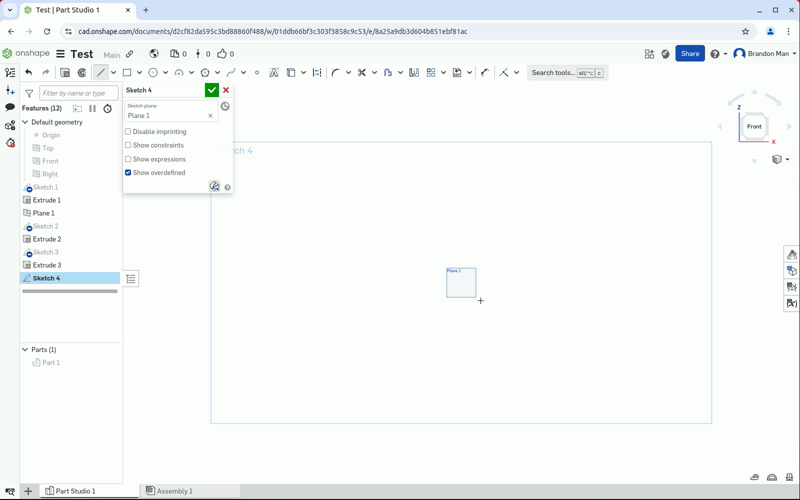
click(480, 300)
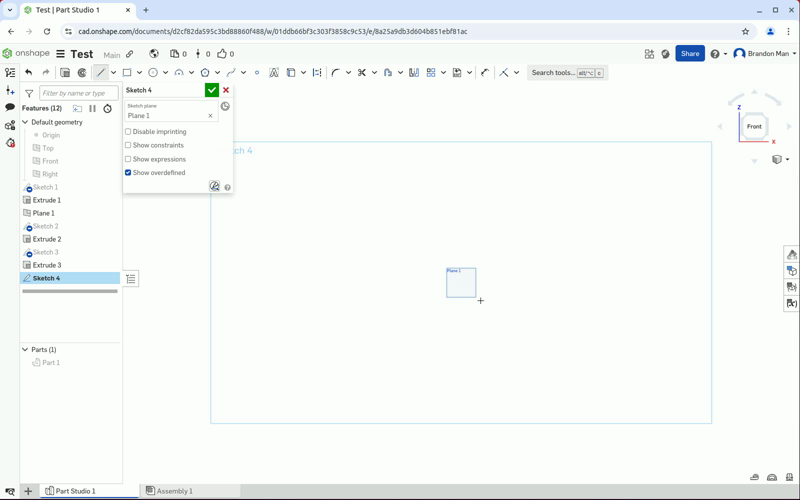
key_up(shift)
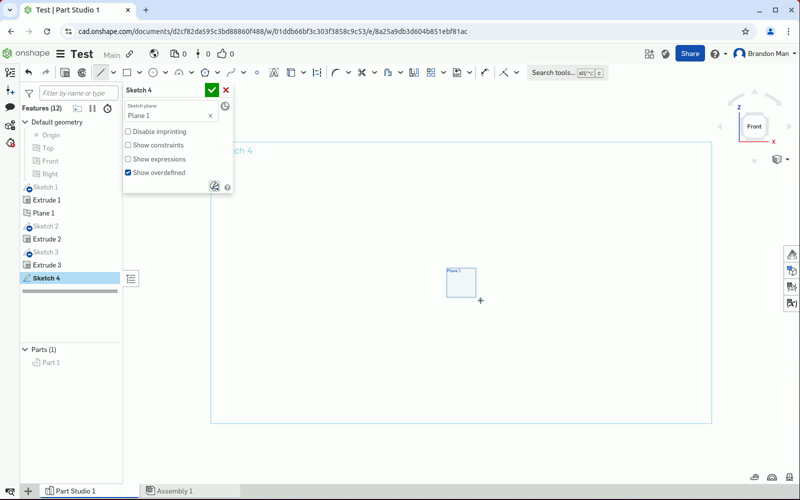
key_down(shift)
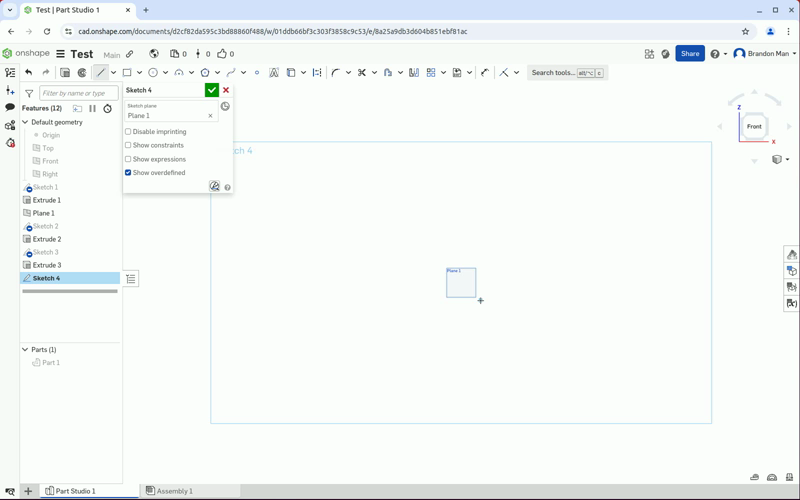
mouse_move(510, 300)
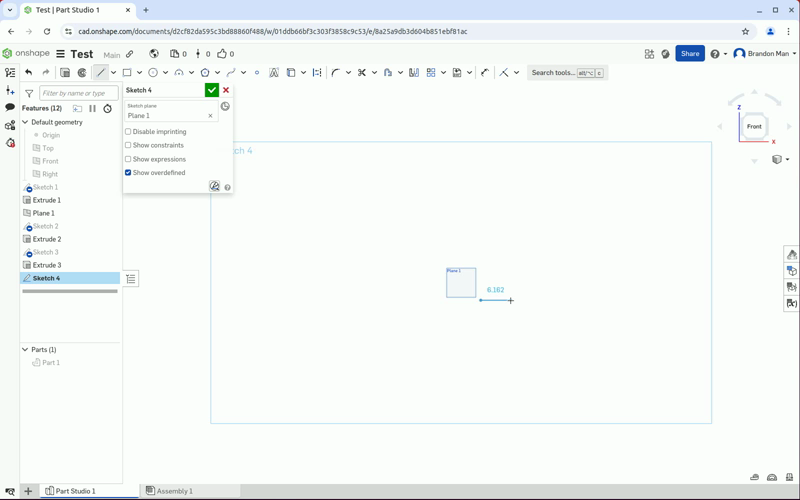
mouse_move(487, 300)
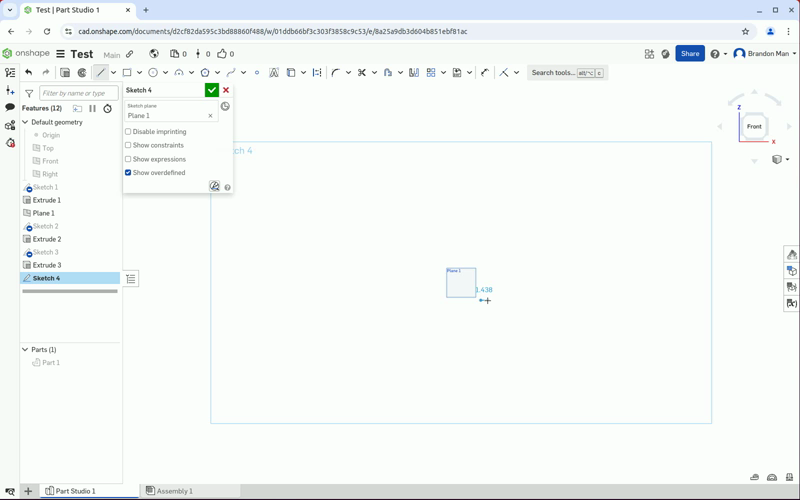
scroll(6)
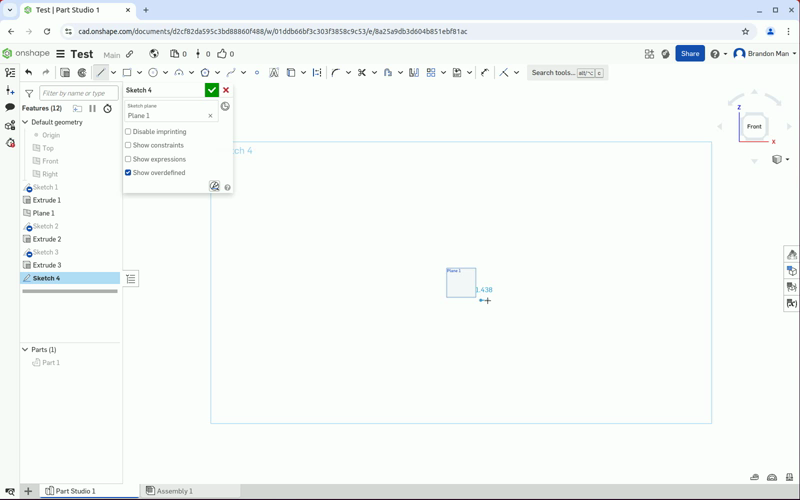
scroll(6)
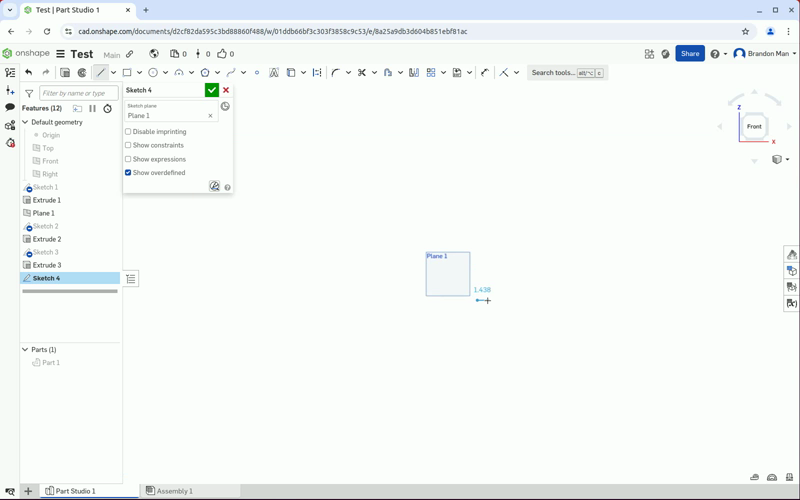
scroll(6)
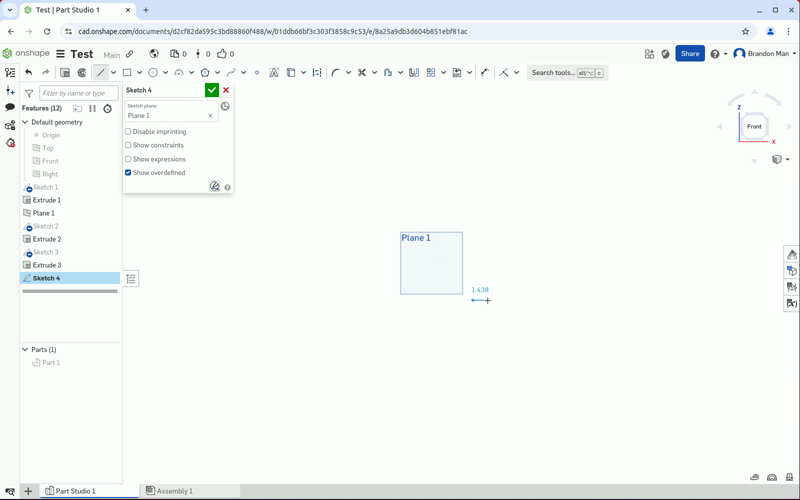
scroll(6)
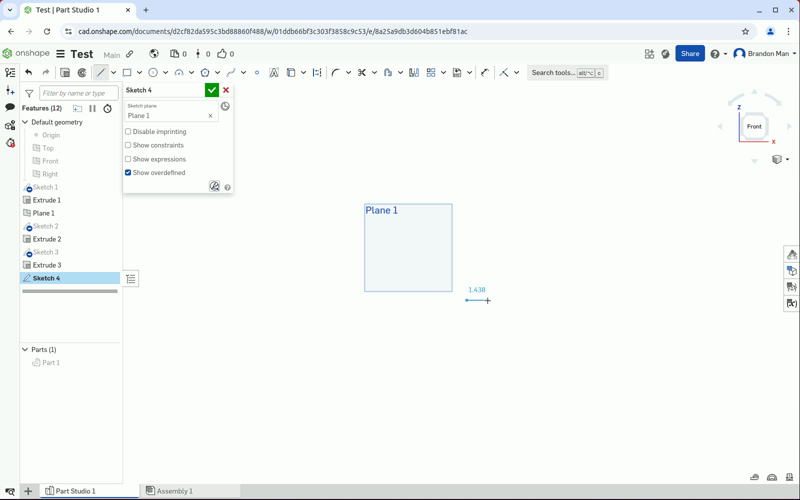
scroll(6)
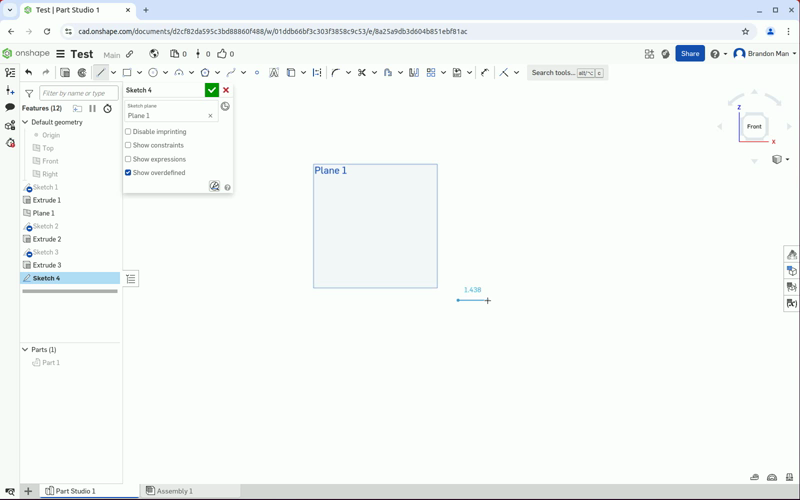
scroll(6)
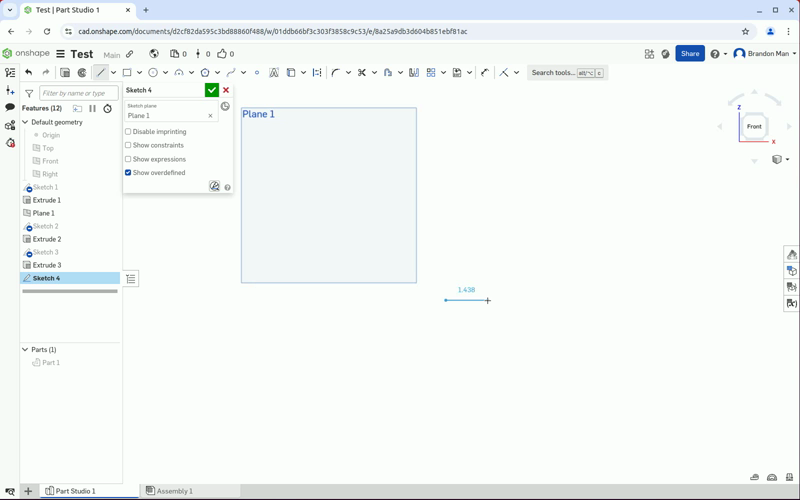
scroll(6)
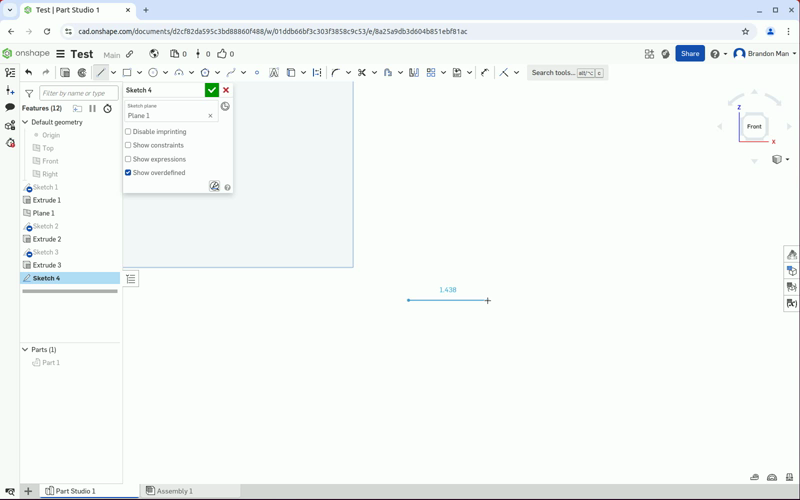
click(487, 300)
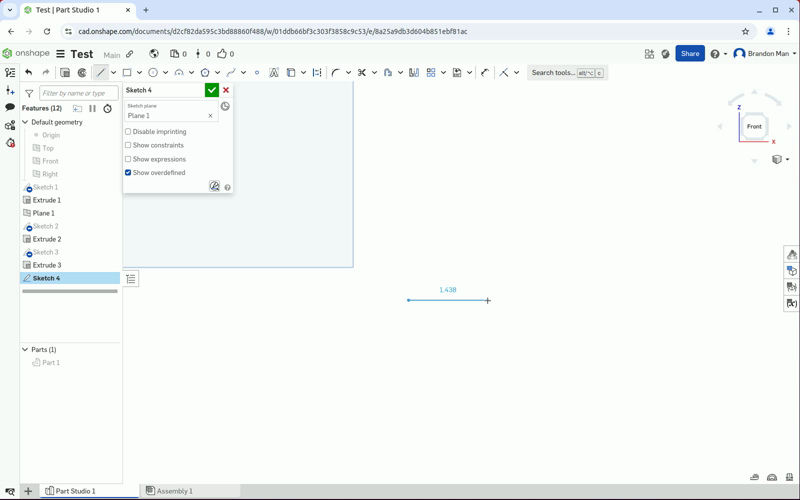
scroll(-6)
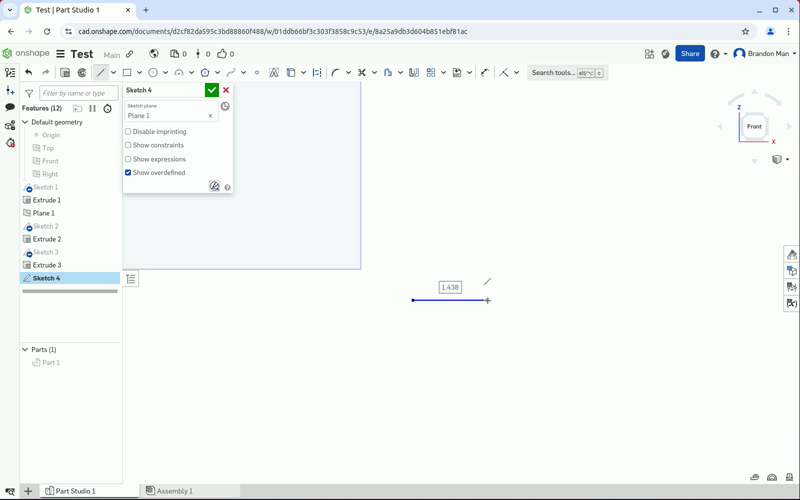
scroll(-6)
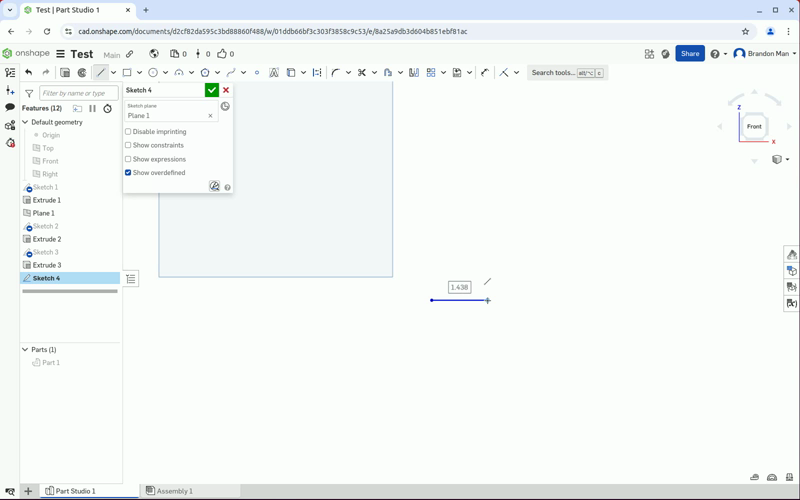
scroll(-6)
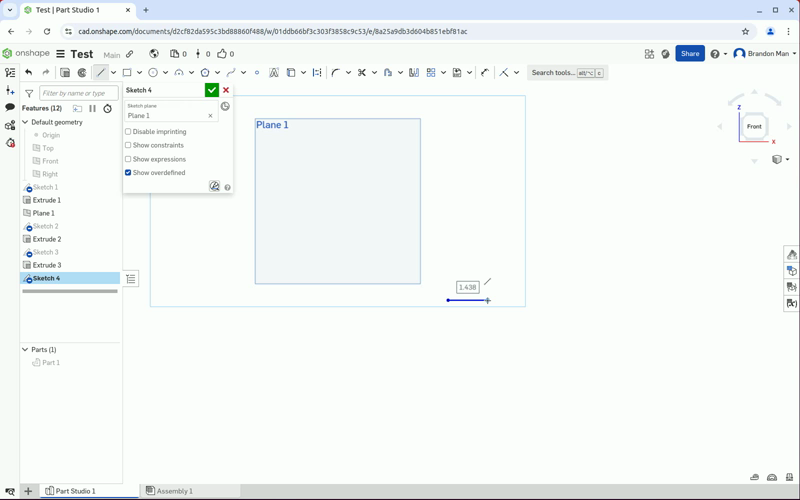
scroll(-6)
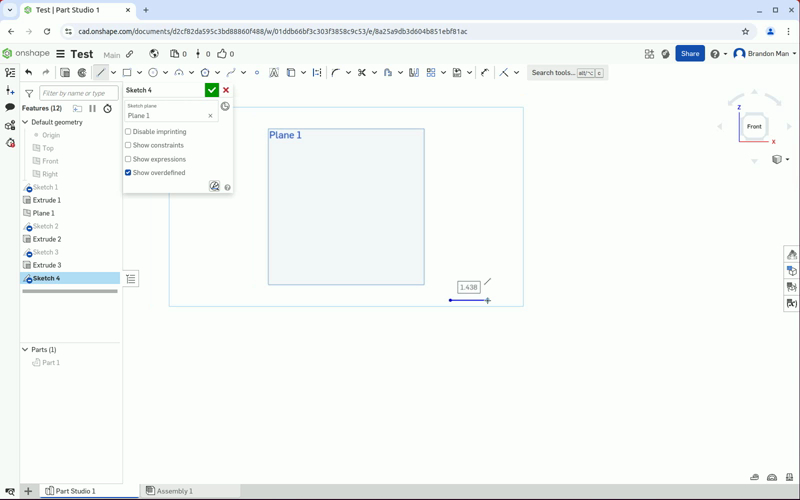
scroll(-6)
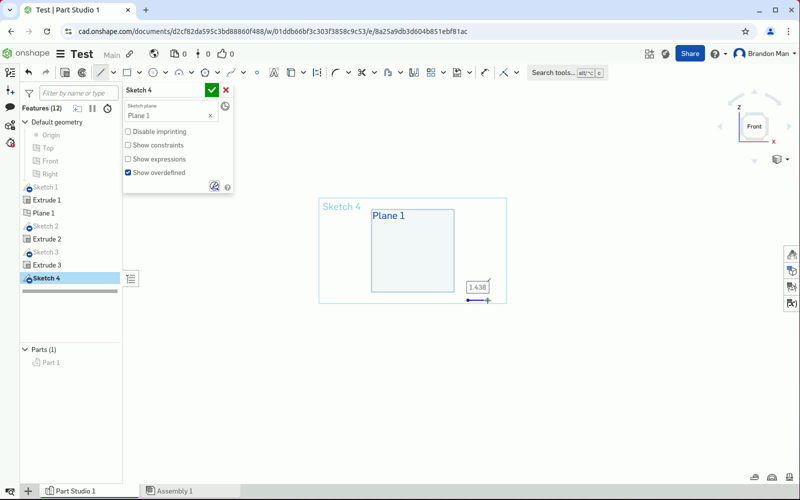
scroll(-6)
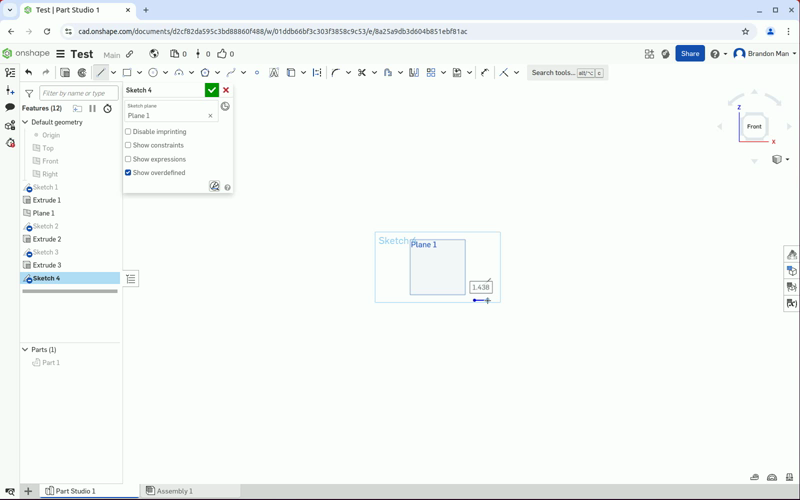
scroll(-6)
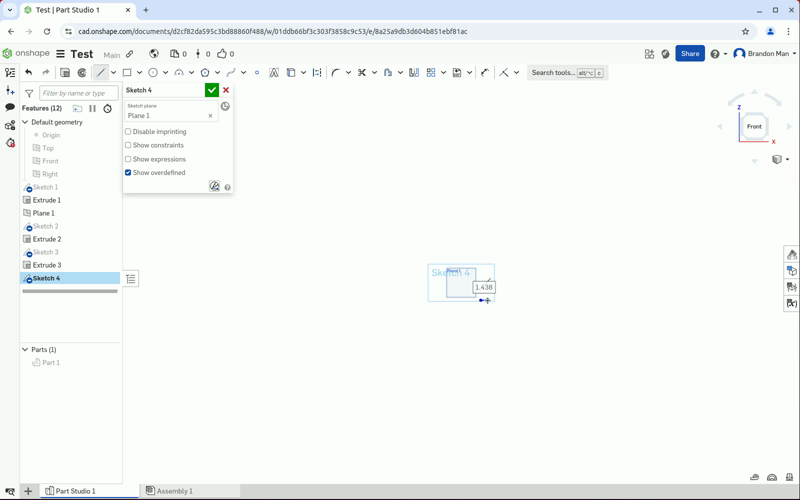
key_up(shift)
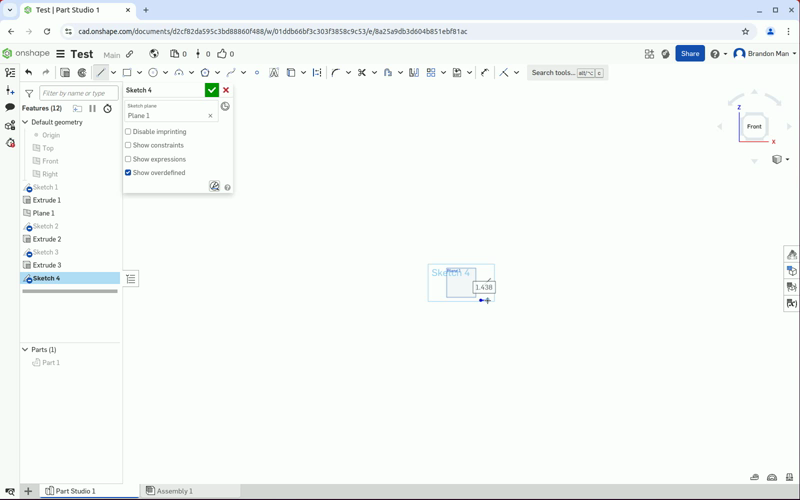
key_down(shift)
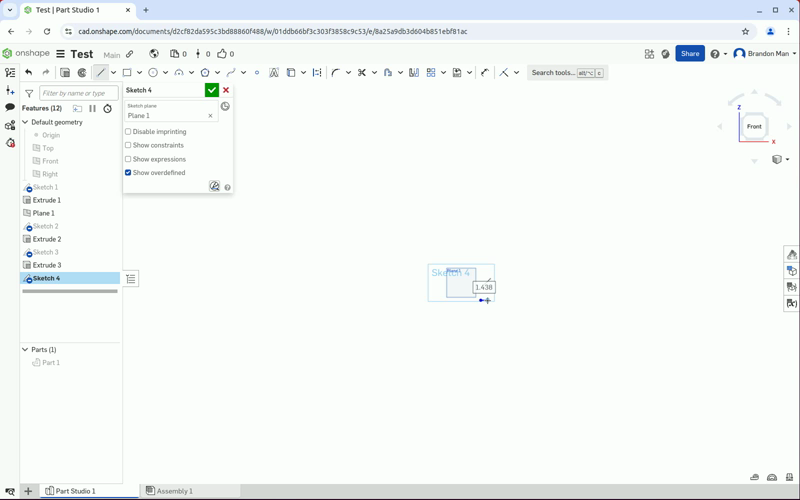
mouse_move(517, 300)
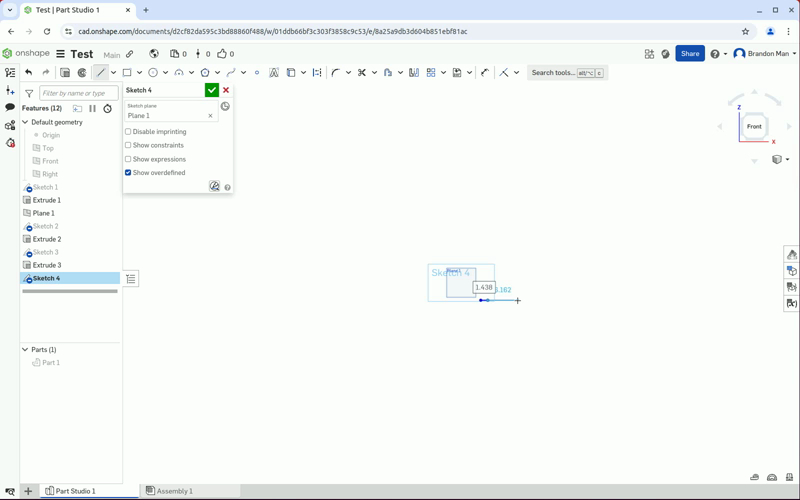
mouse_move(487, 267)
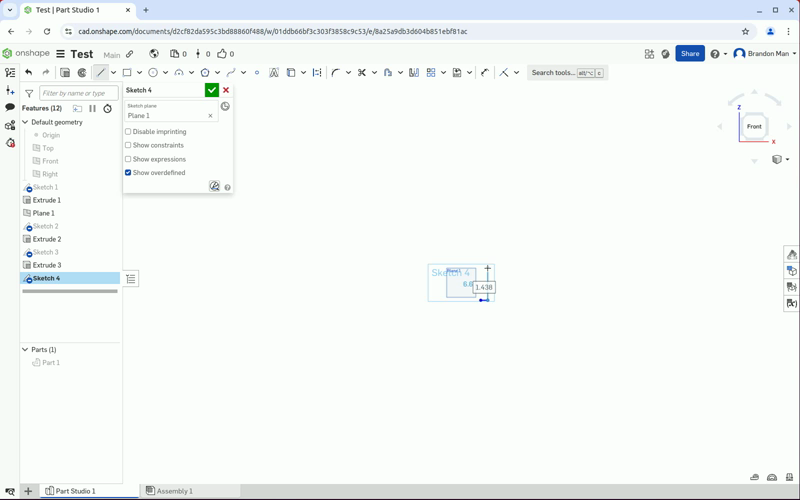
click(487, 267)
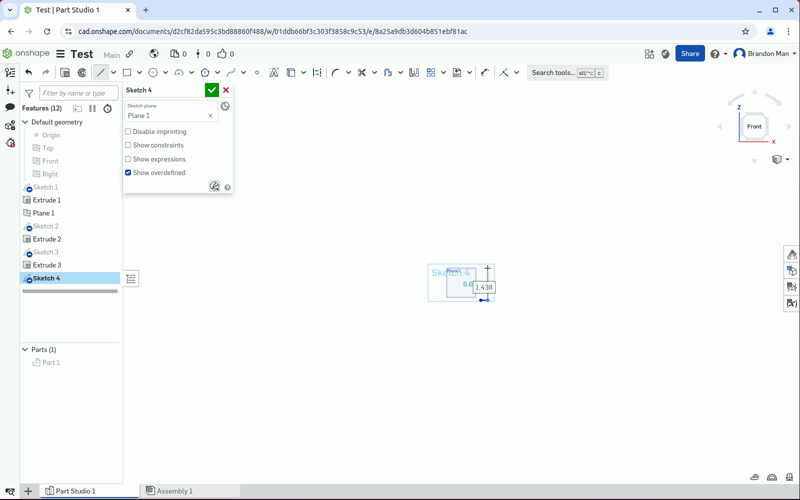
key_up(shift)
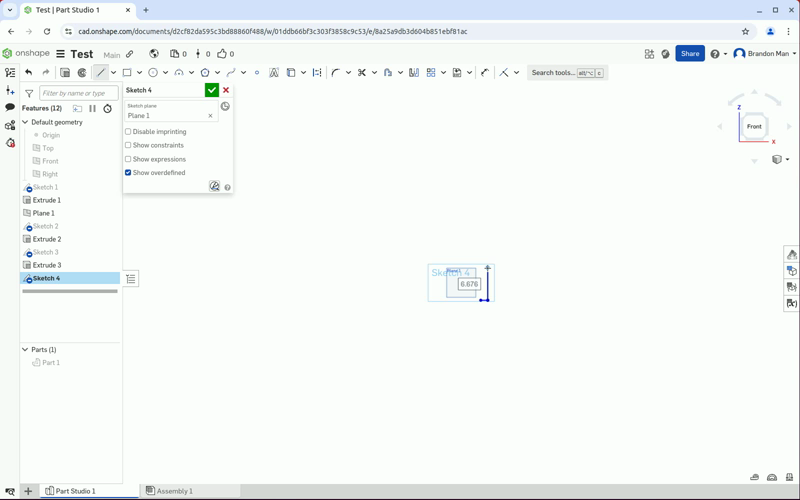
key_down(shift)
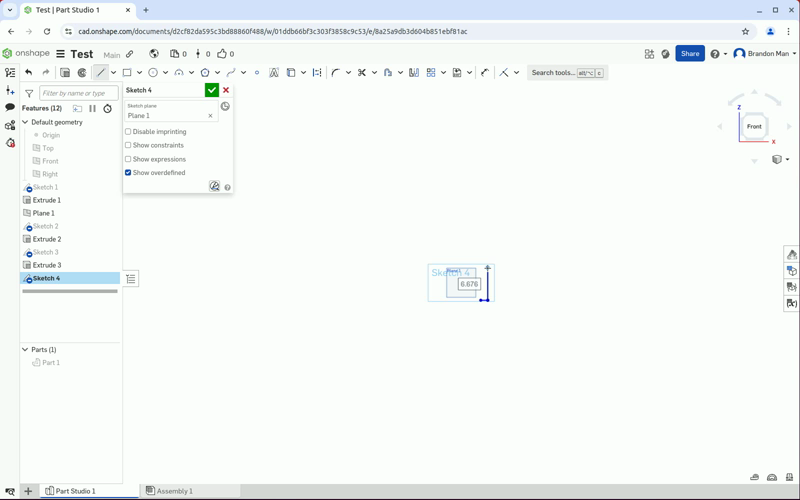
mouse_move(517, 267)
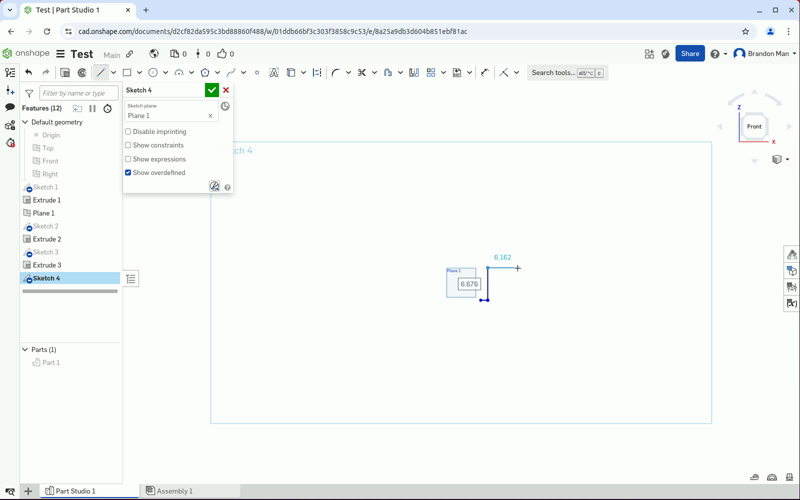
mouse_move(480, 267)
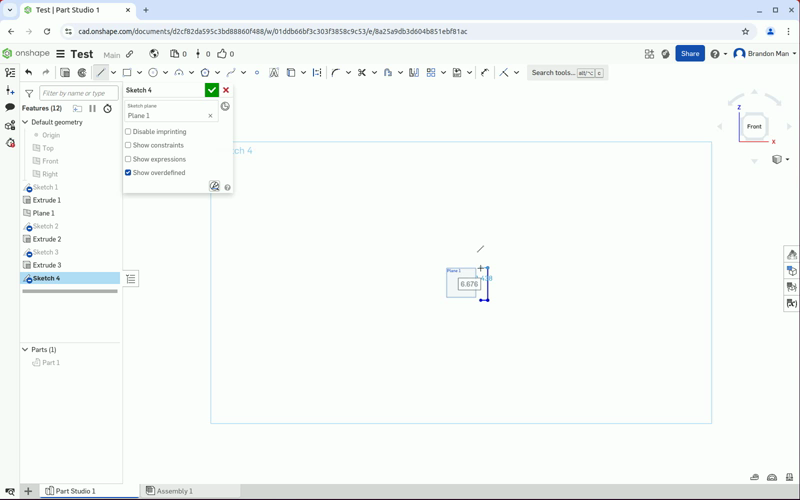
scroll(6)
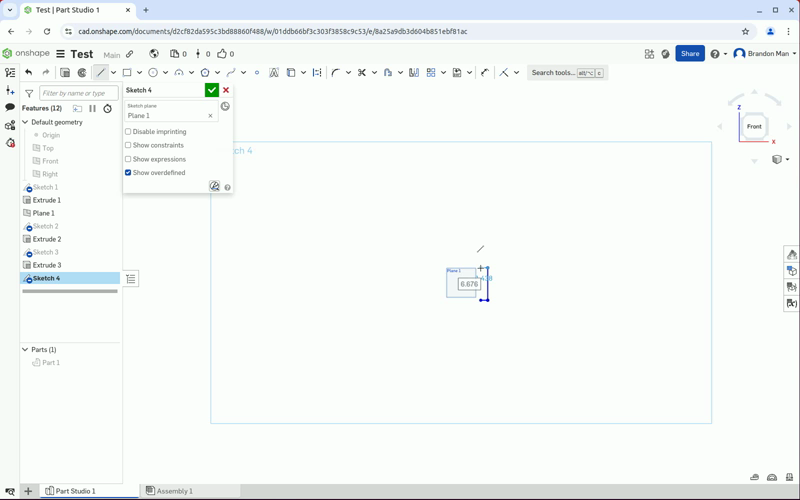
scroll(6)
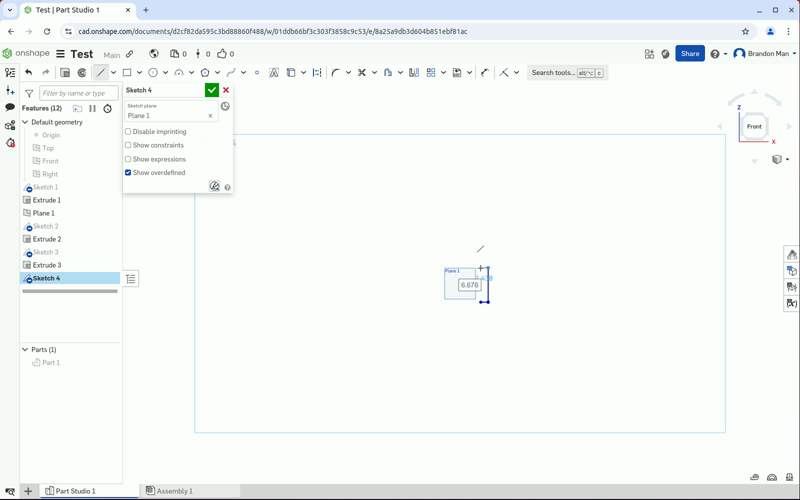
scroll(6)
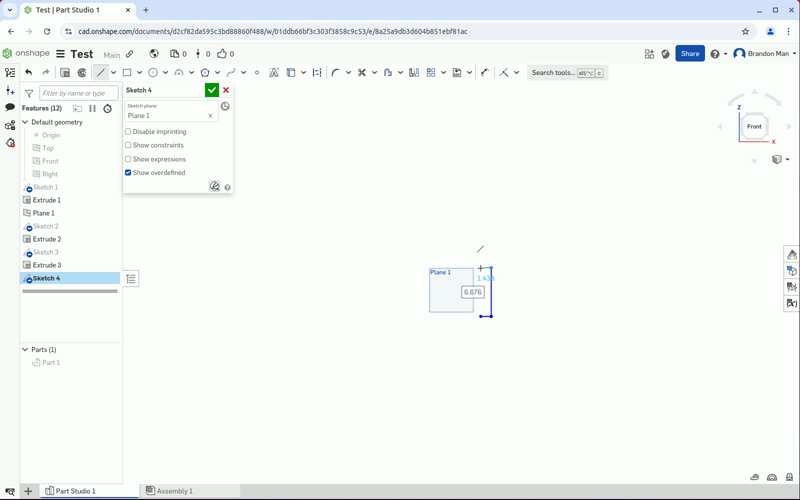
scroll(6)
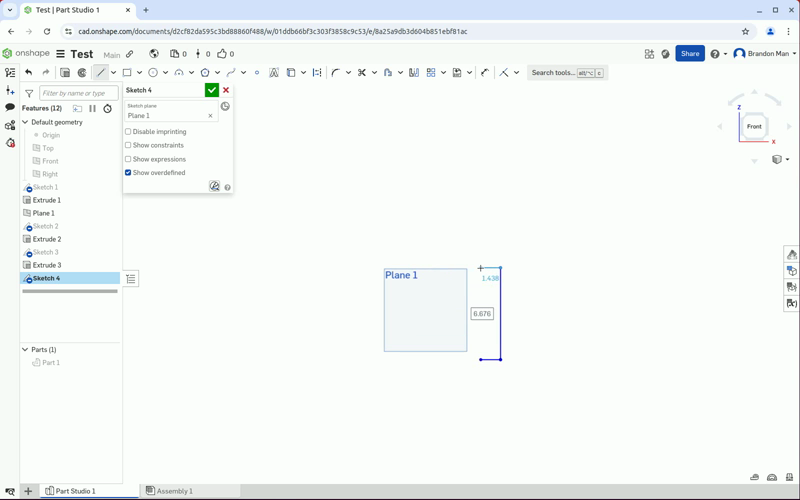
scroll(6)
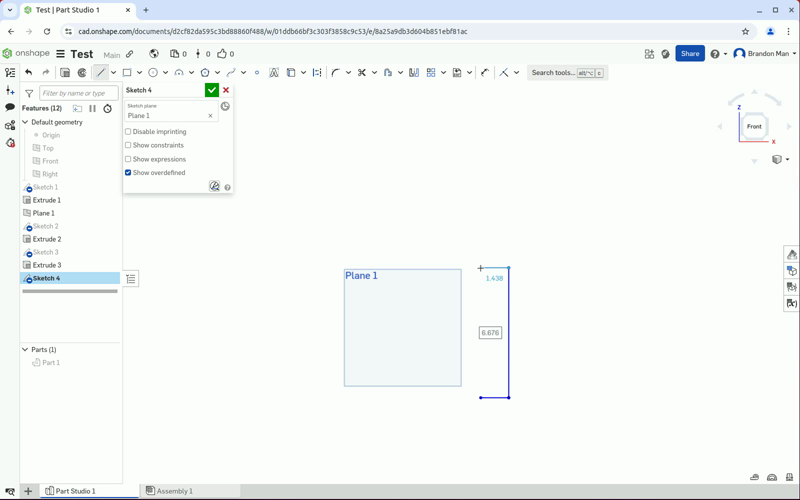
scroll(6)
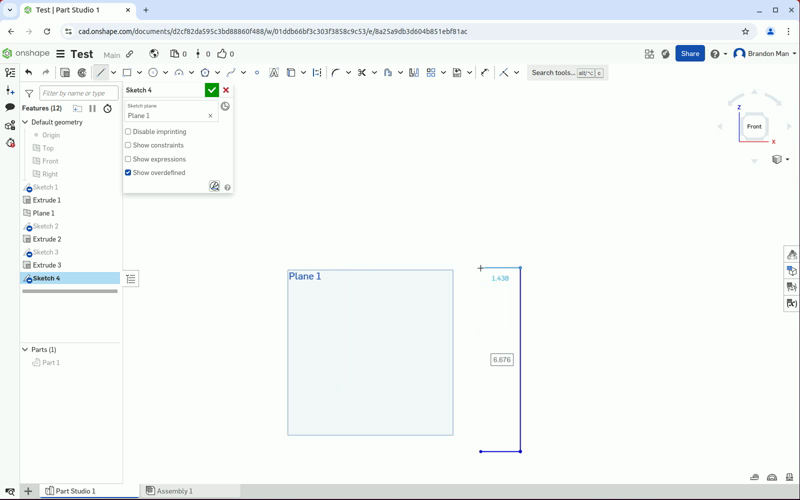
scroll(6)
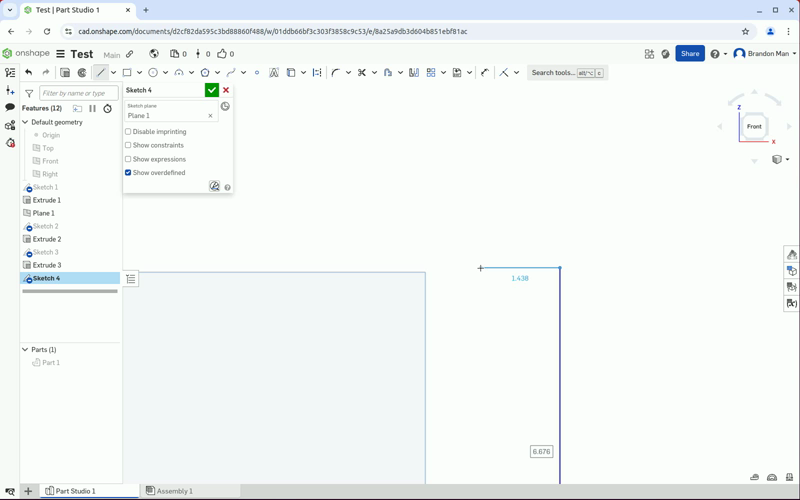
click(480, 267)
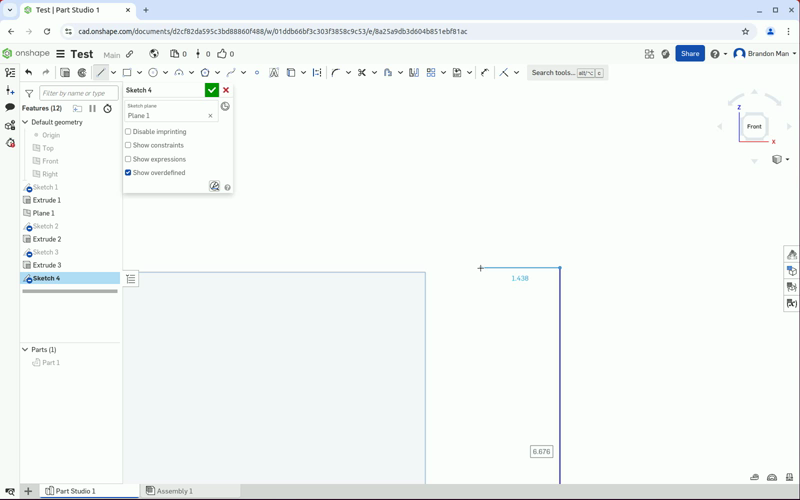
scroll(-6)
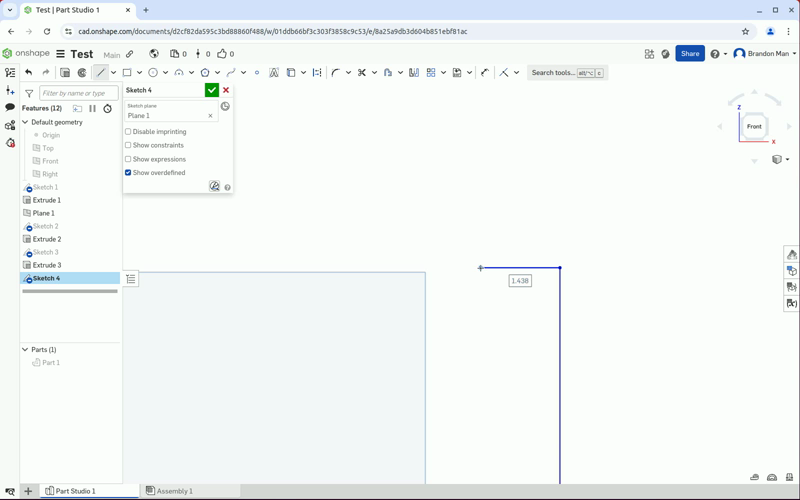
scroll(-6)
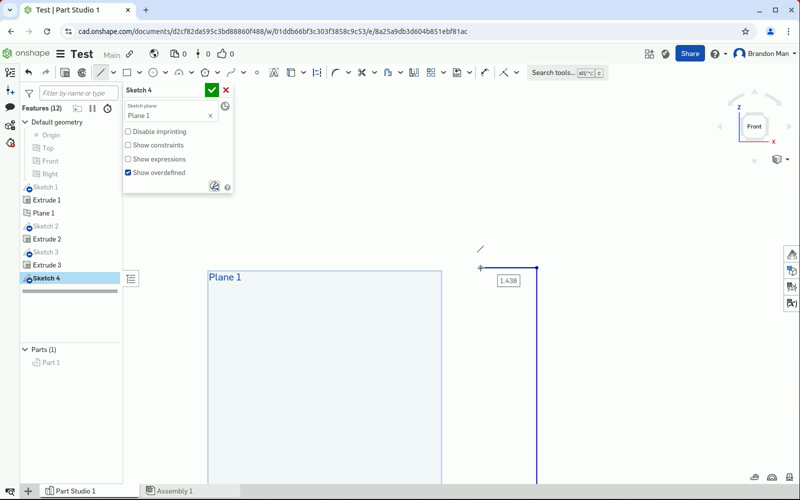
scroll(-6)
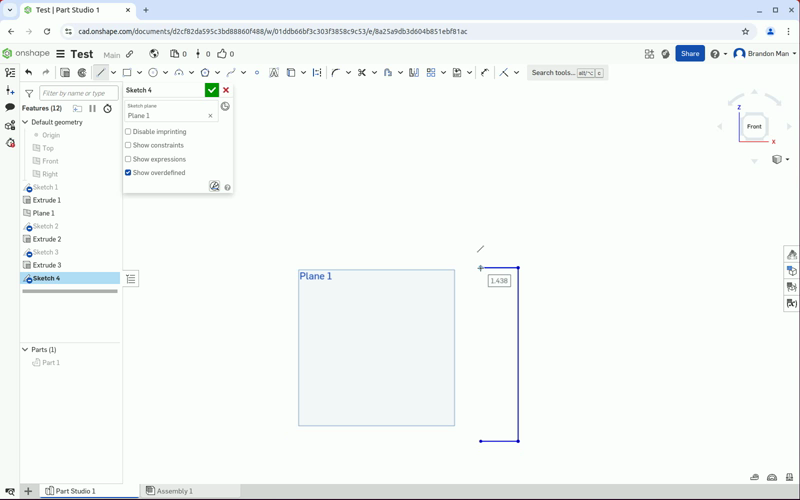
scroll(-6)
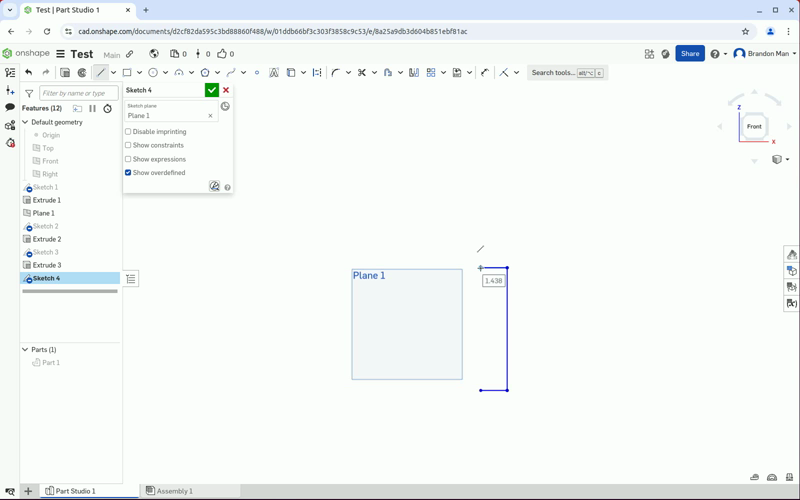
scroll(-6)
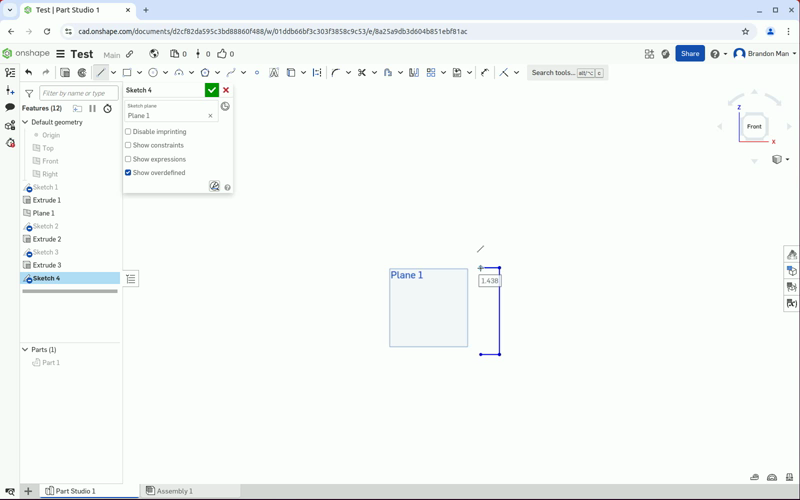
scroll(-6)
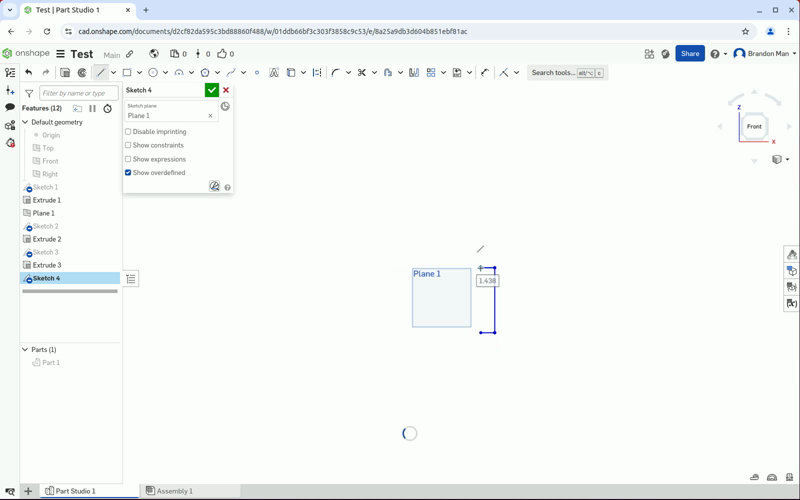
scroll(-6)
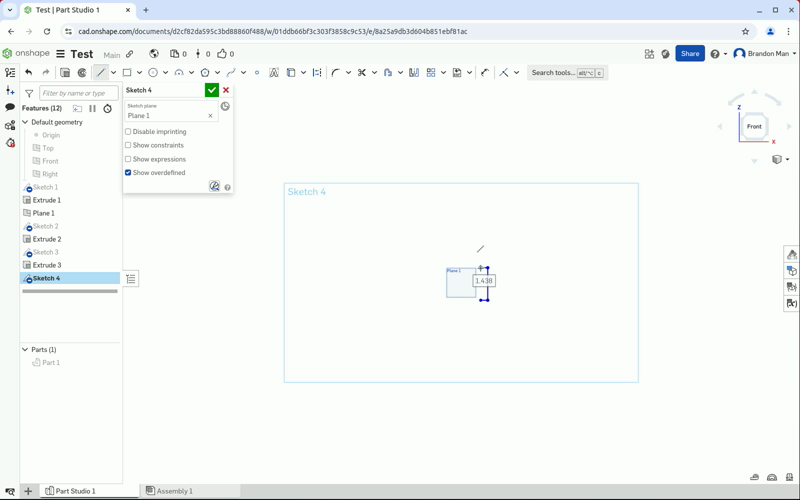
key_up(shift)
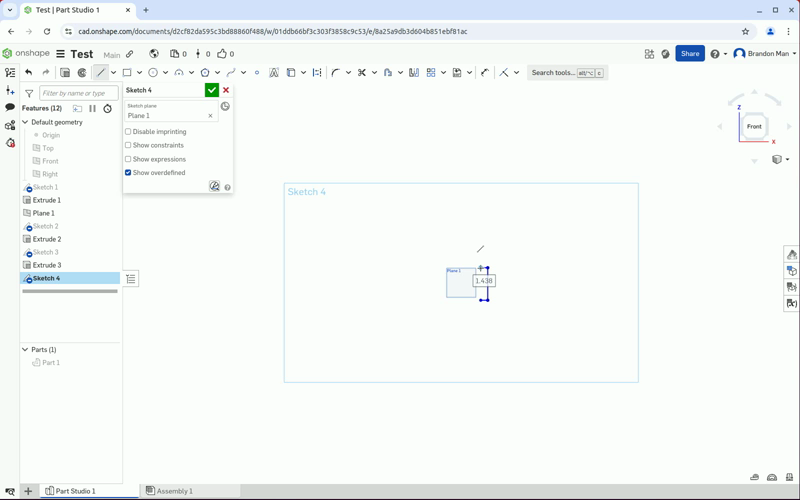
mouse_move(510, 267)
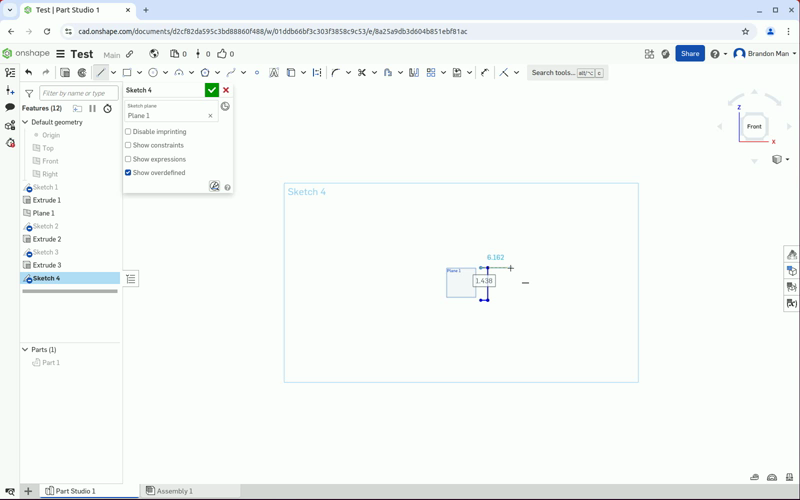
key_down(shift)
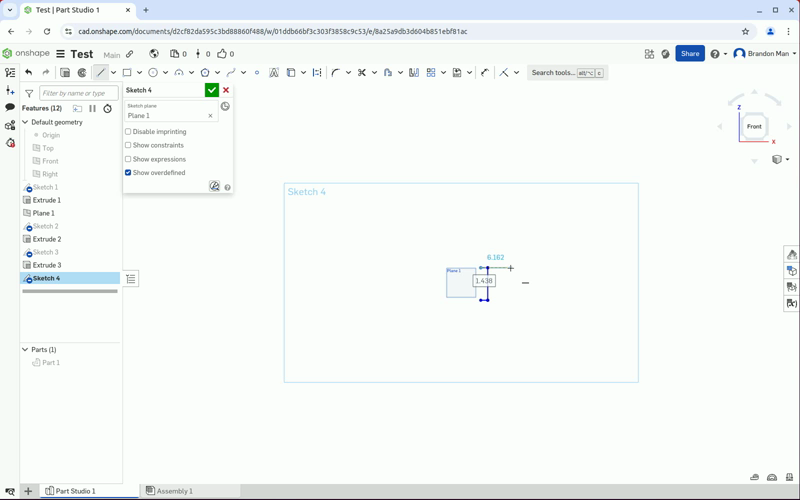
mouse_move(480, 300)
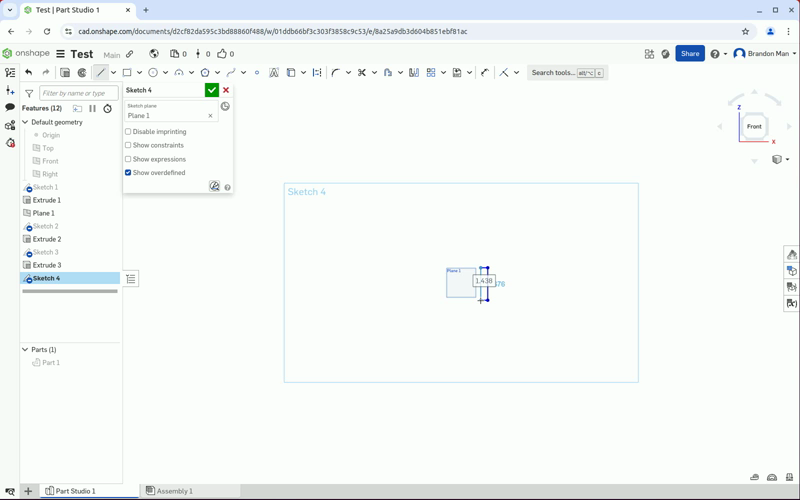
key_up(shift)
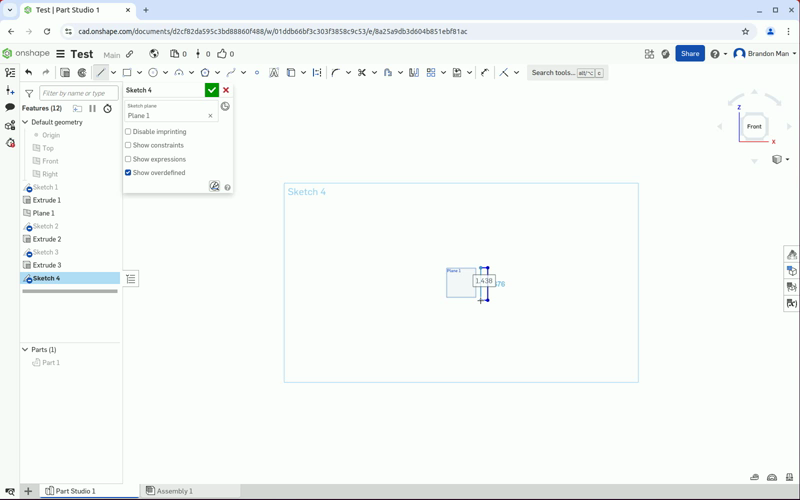
click(480, 300)
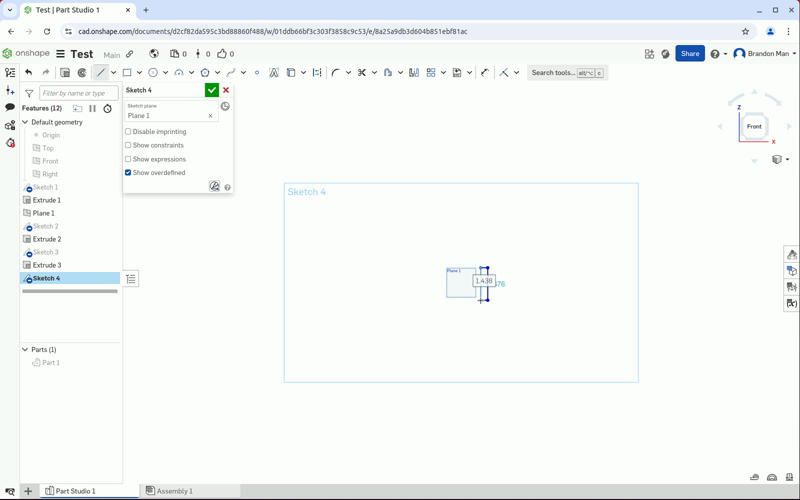
key(esc)
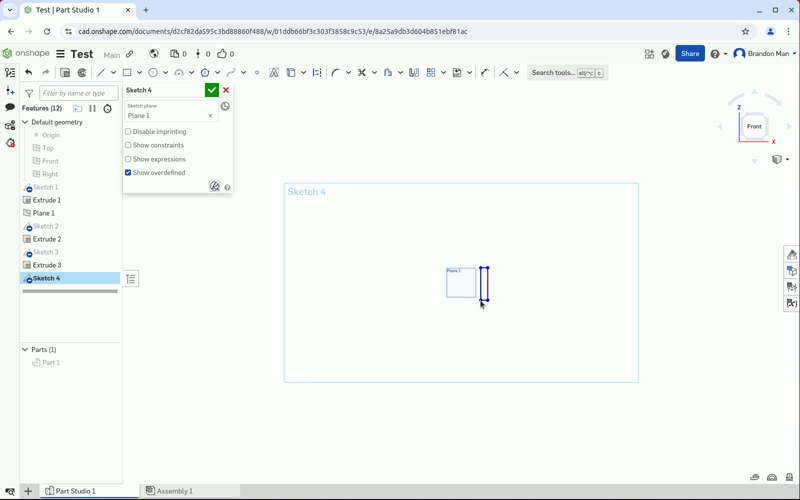
mouse_move(484, 292)
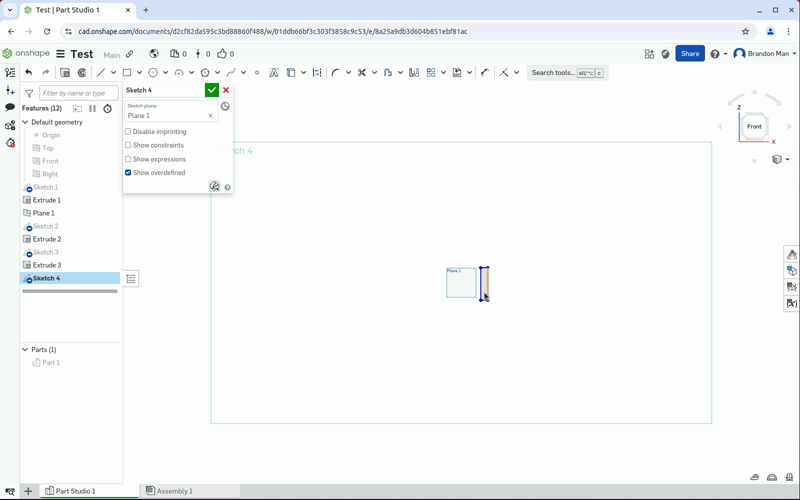
scroll(6)
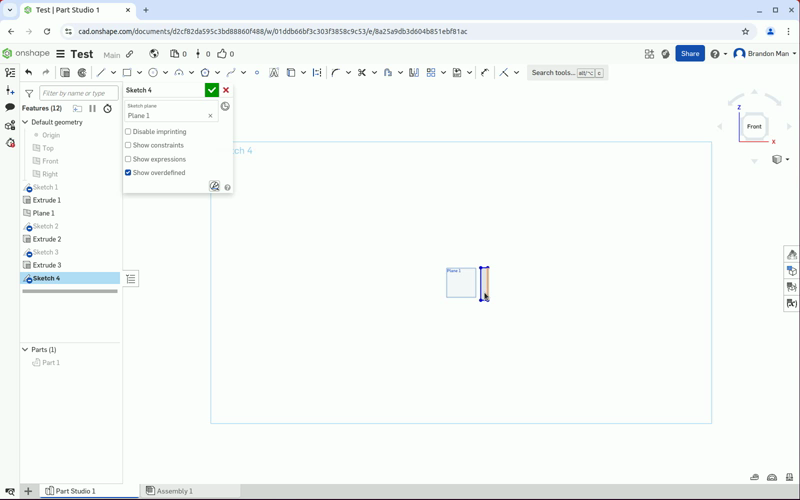
scroll(6)
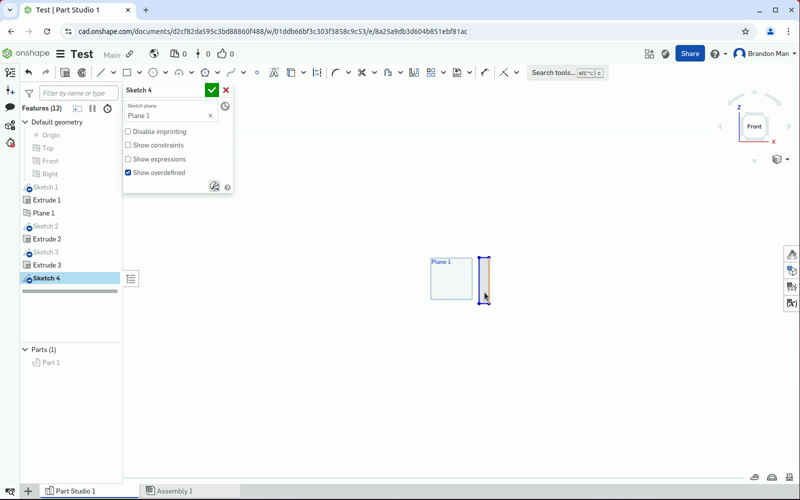
scroll(6)
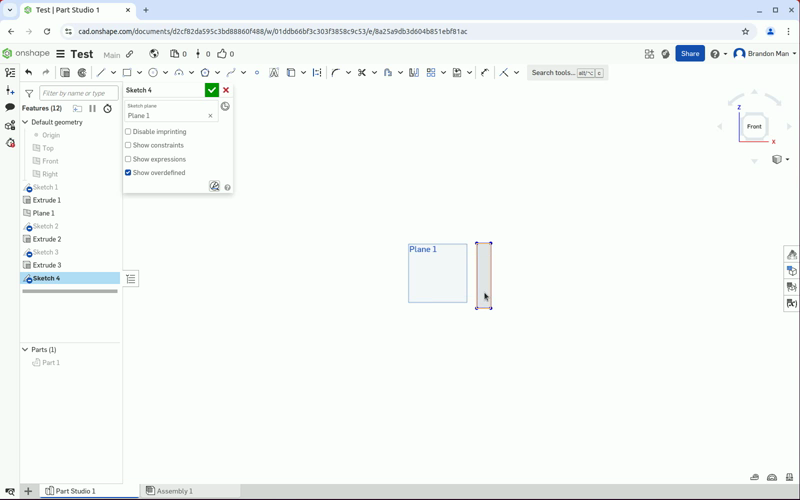
scroll(6)
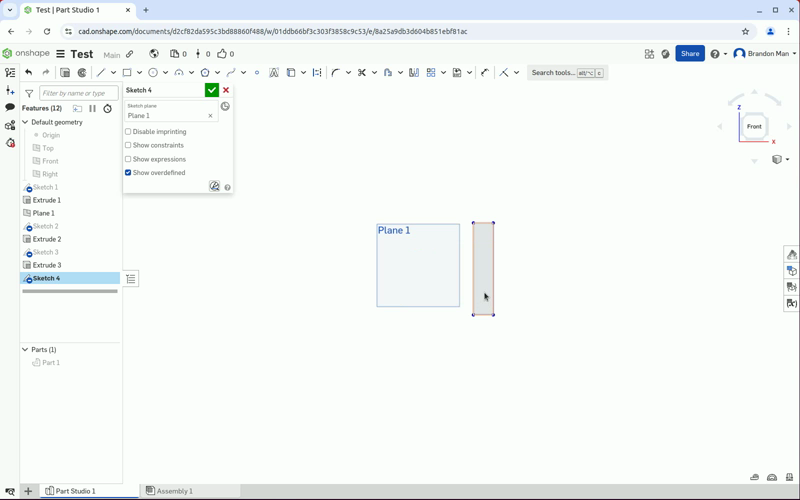
scroll(6)
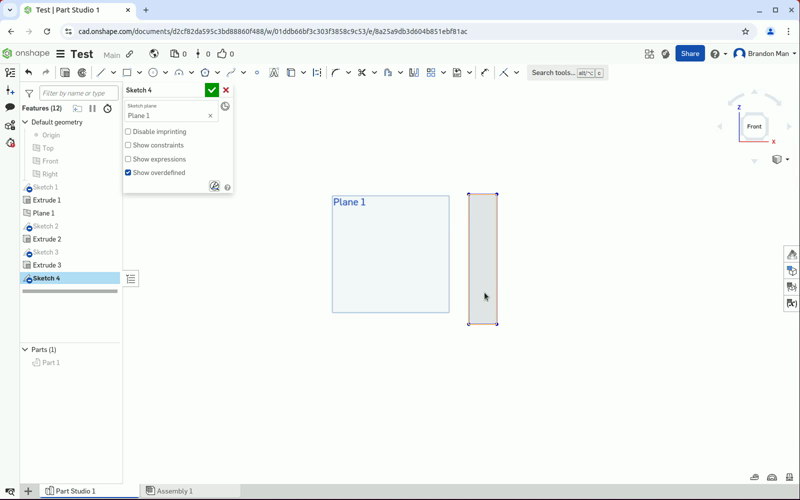
scroll(6)
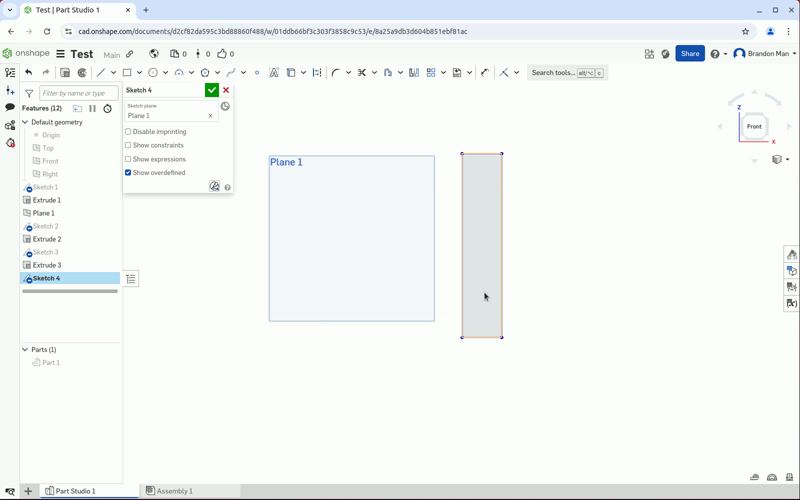
scroll(6)
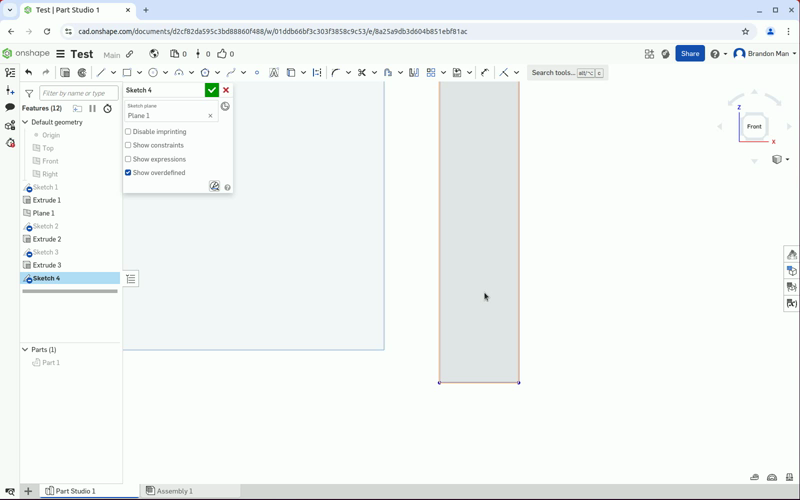
click(484, 292)
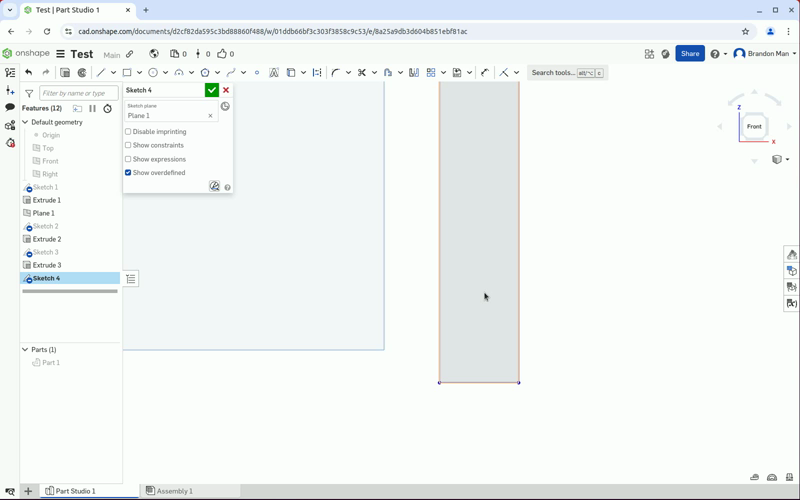
scroll(-6)
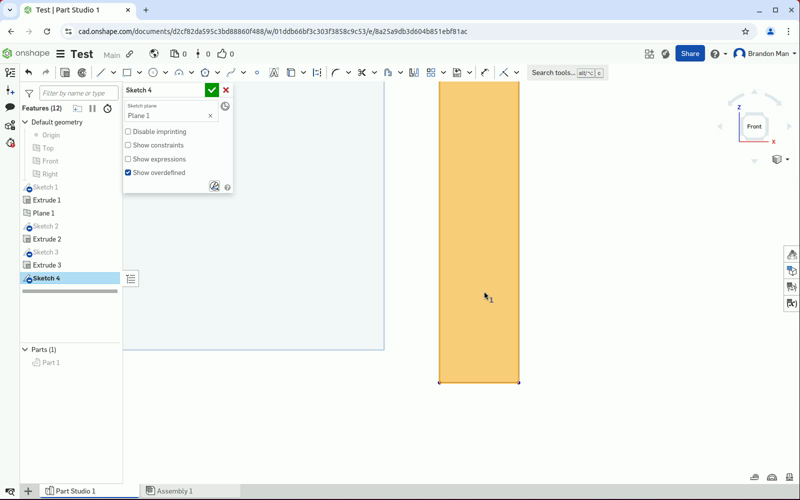
scroll(-6)
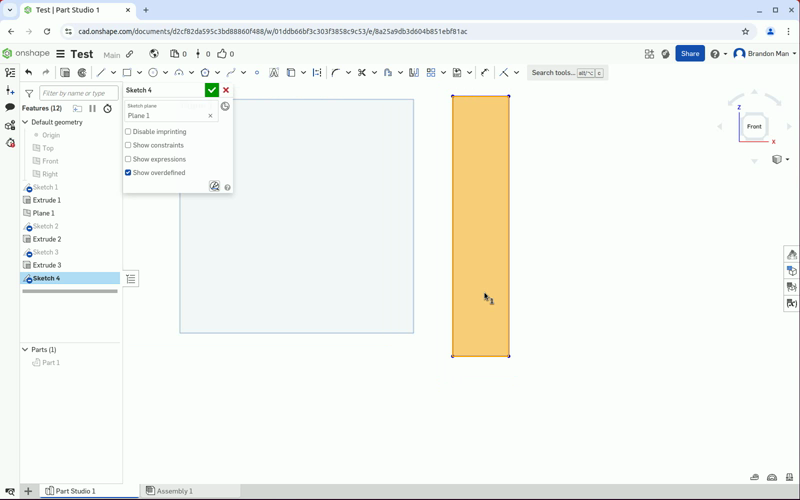
scroll(-6)
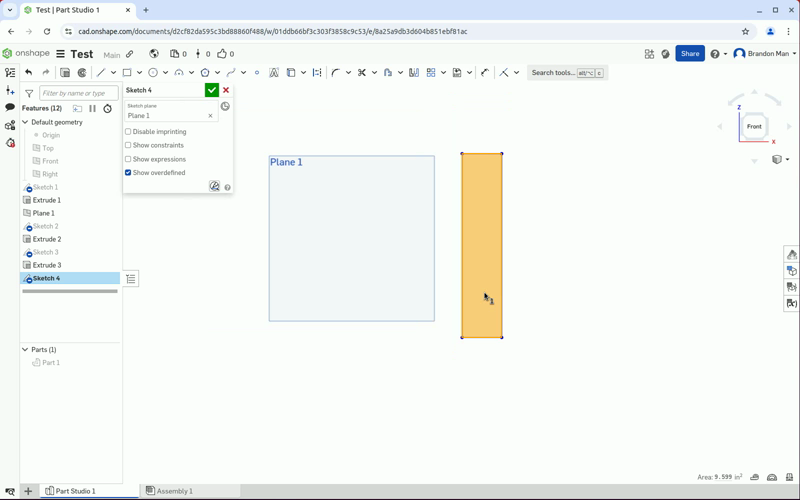
scroll(-6)
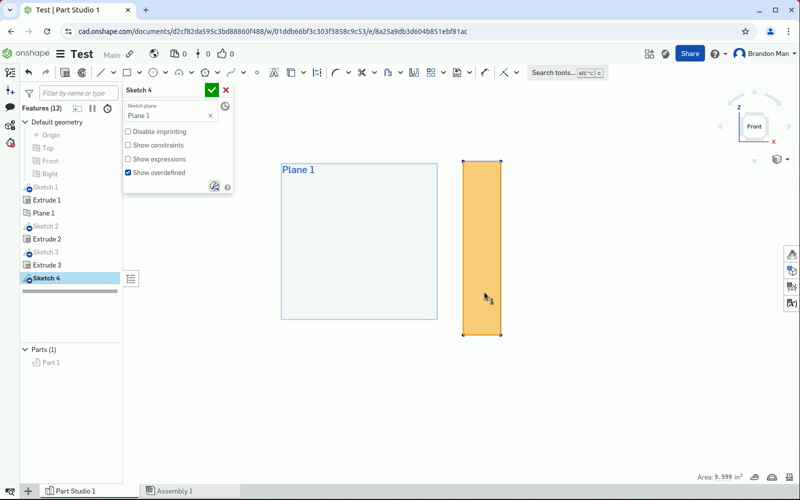
scroll(-6)
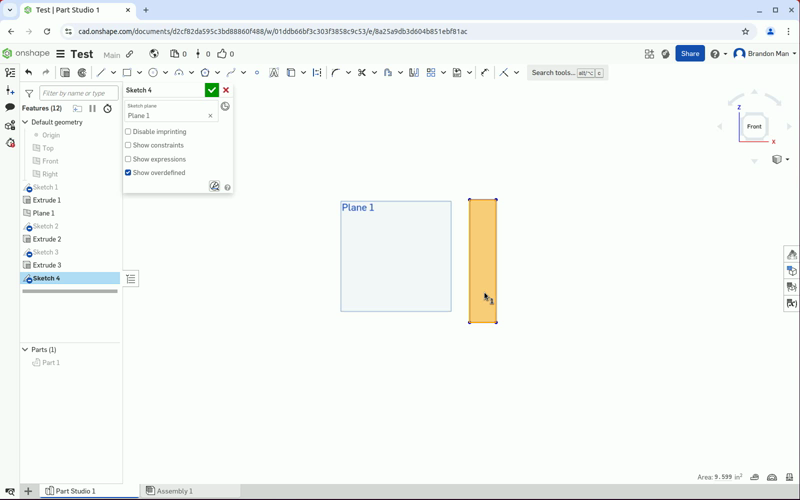
scroll(-6)
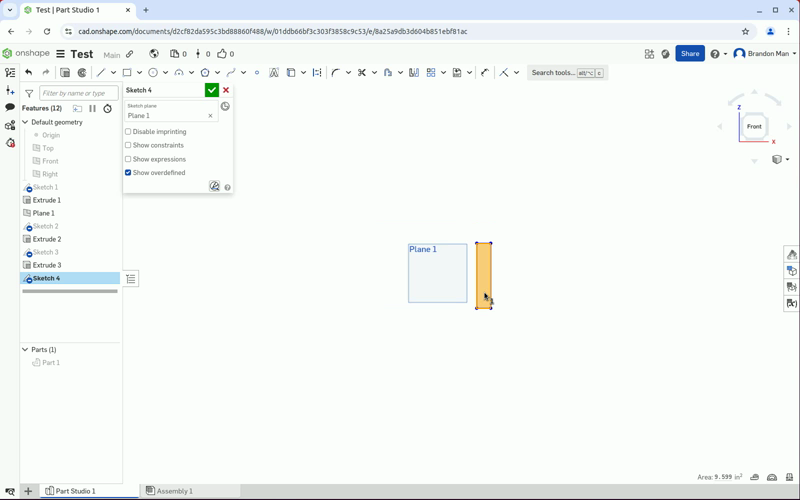
scroll(-6)
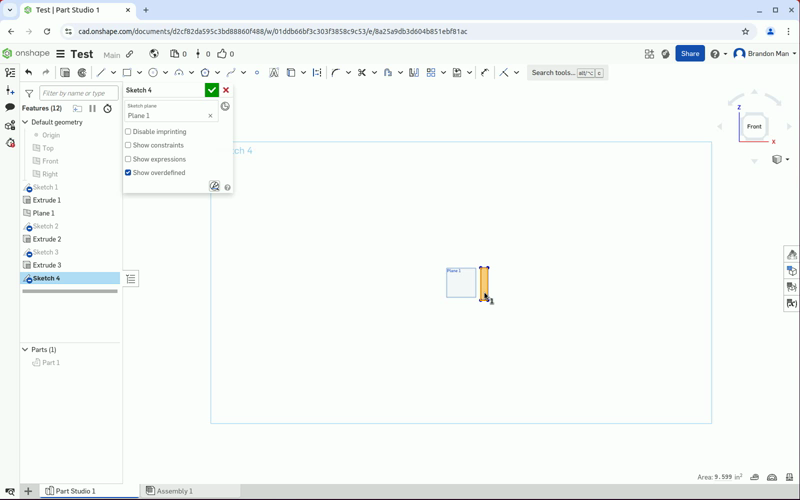
mouse_move(73, 352)
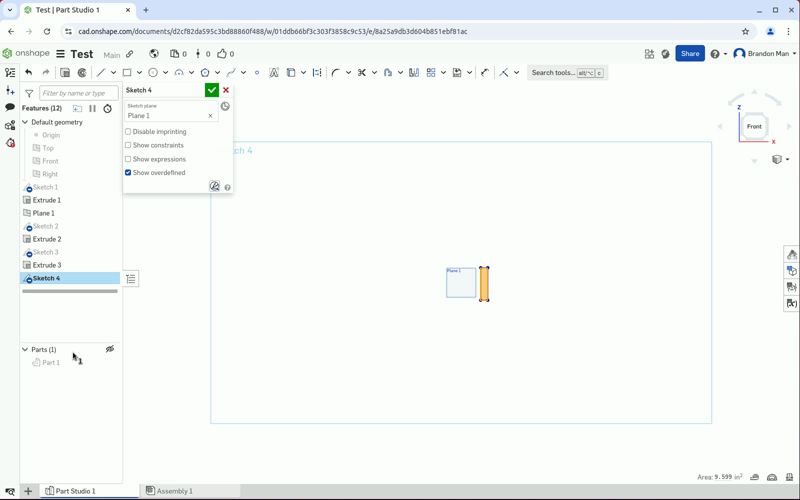
key(shift+y)
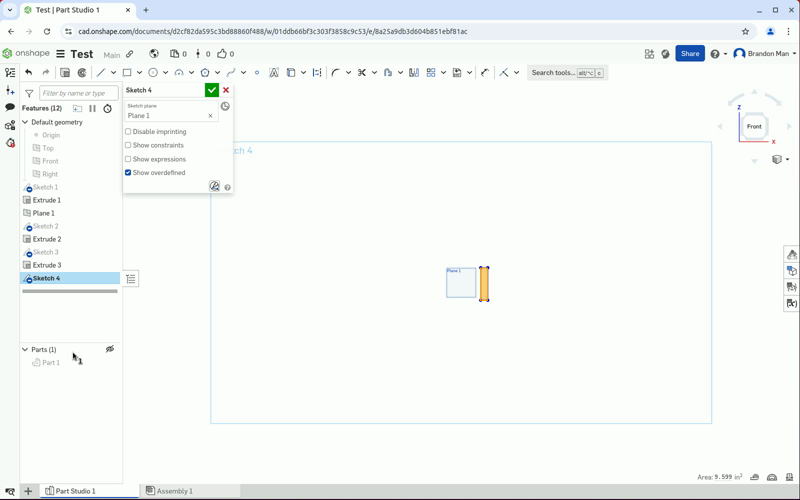
key(shift+e)
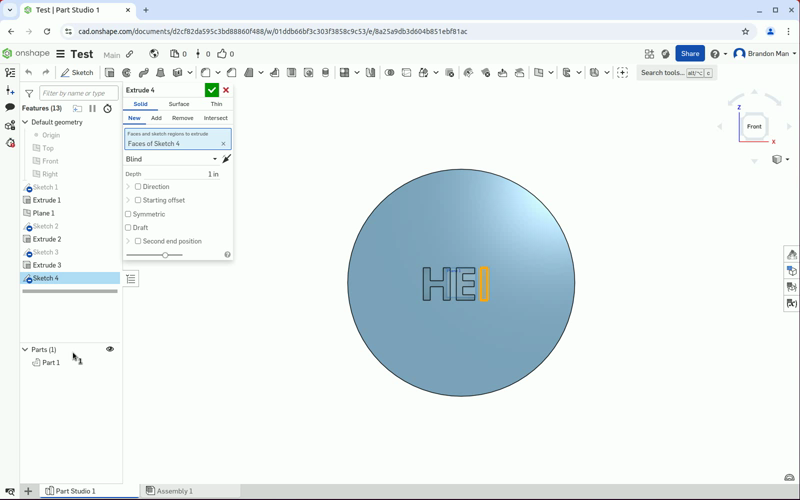
mouse_move(143, 106)
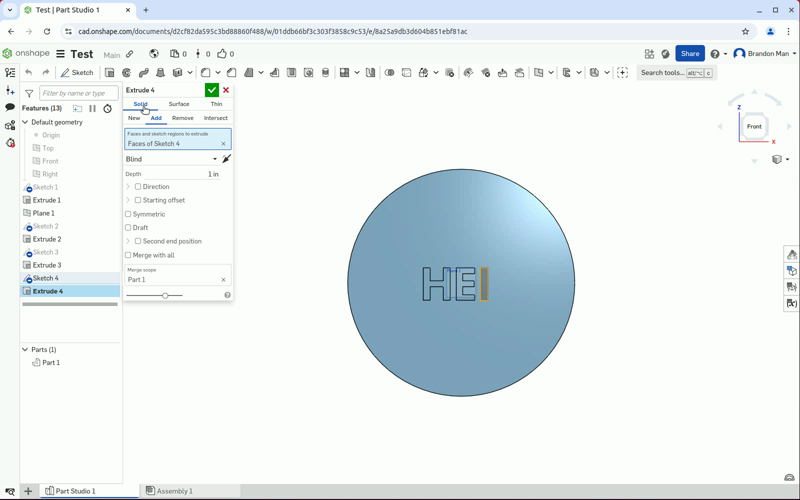
click(143, 106)
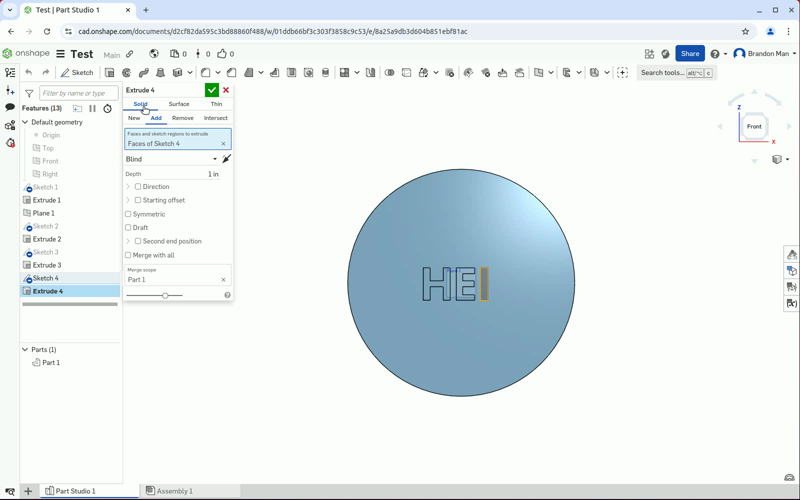
mouse_move(186, 120)
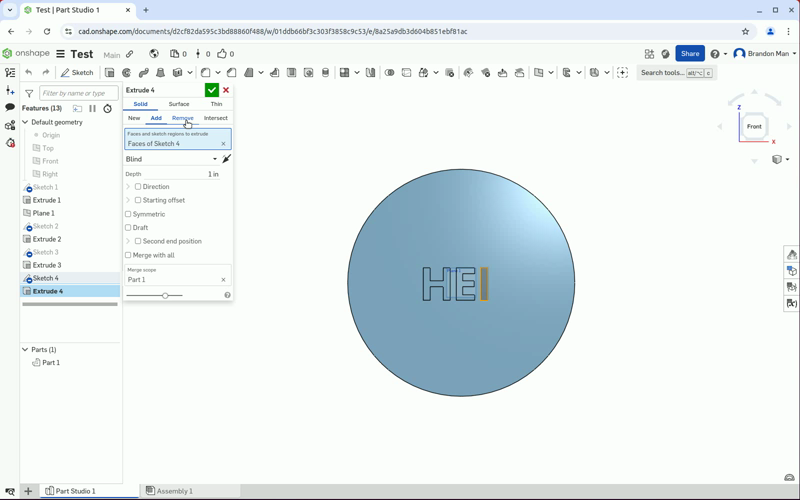
click(186, 120)
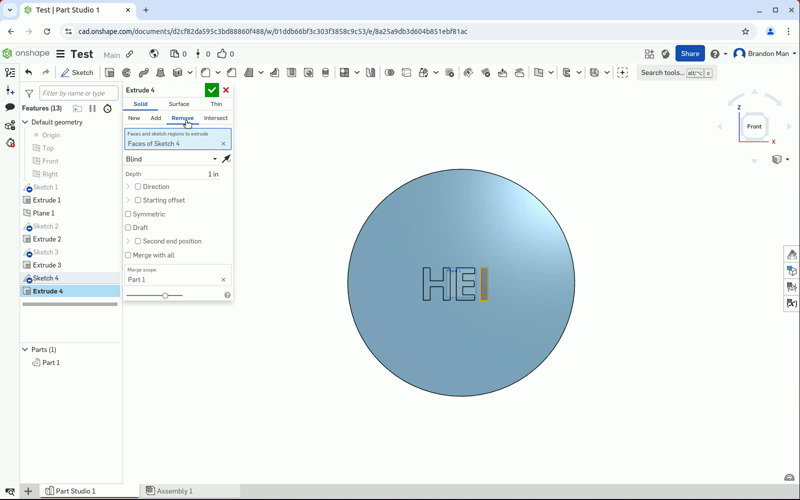
key(tab, 4)
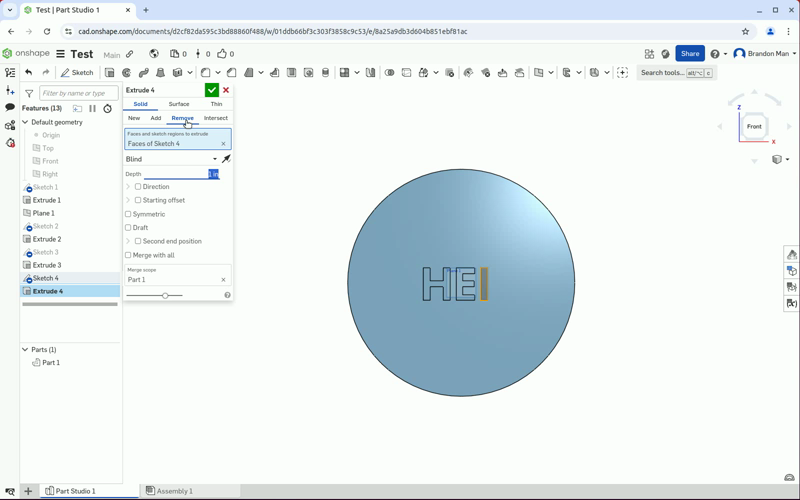
text(3.129)
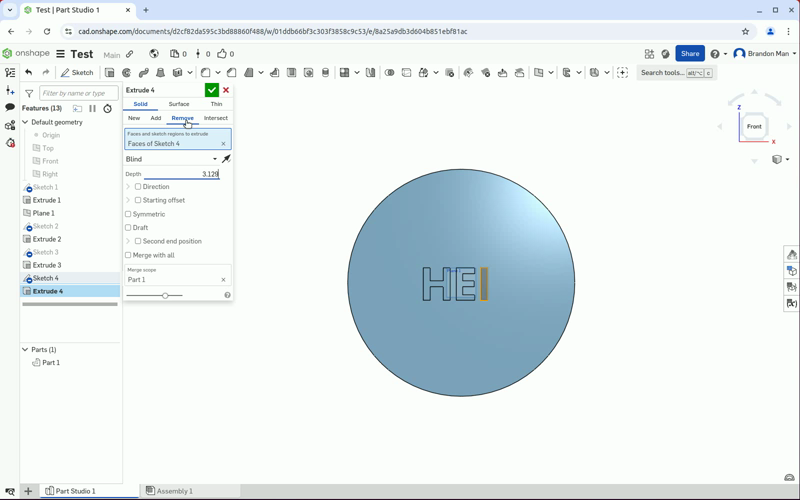
key(tab, 6)
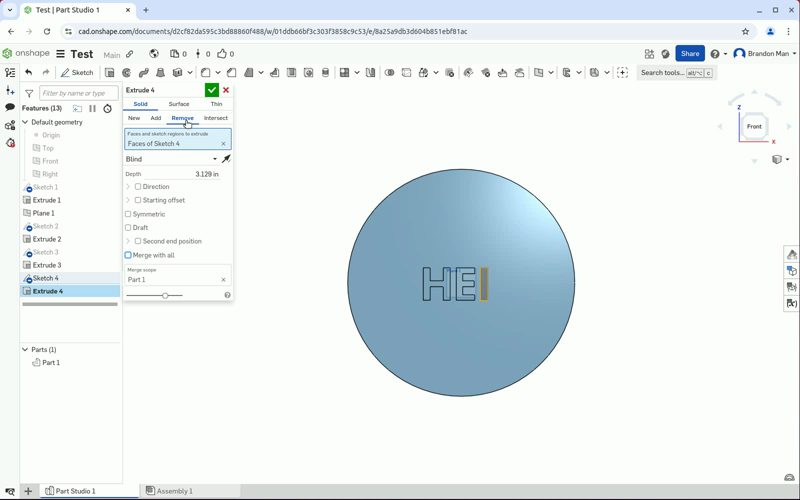
key(space)
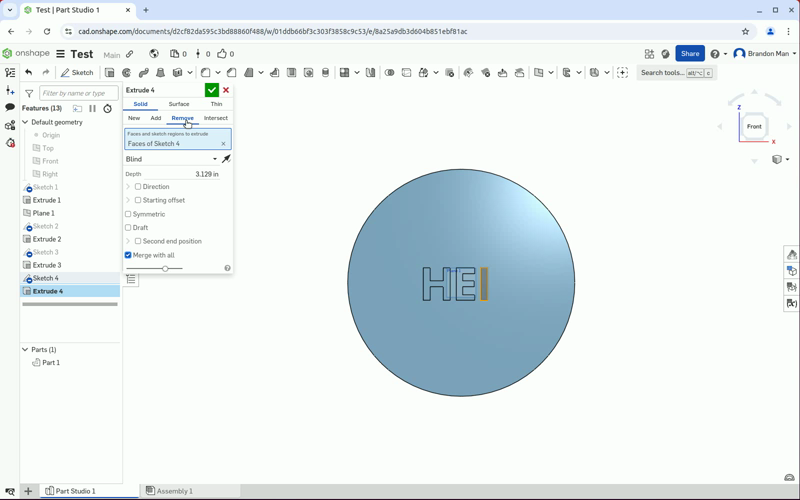
key(enter)
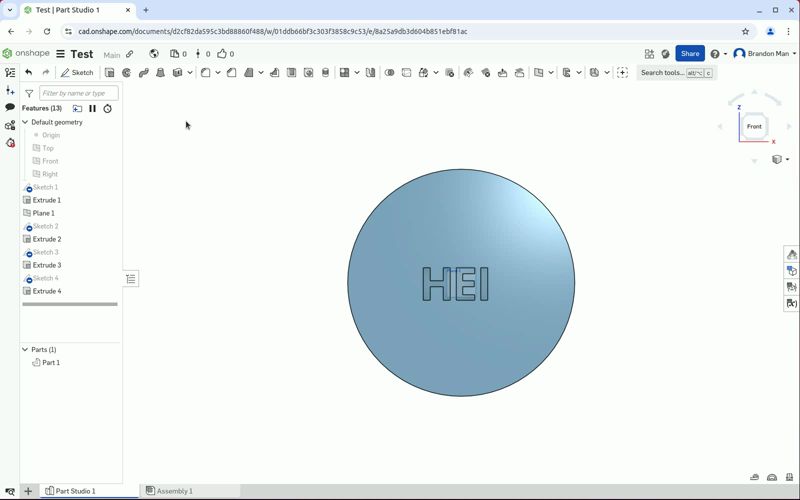
key(shift+h)
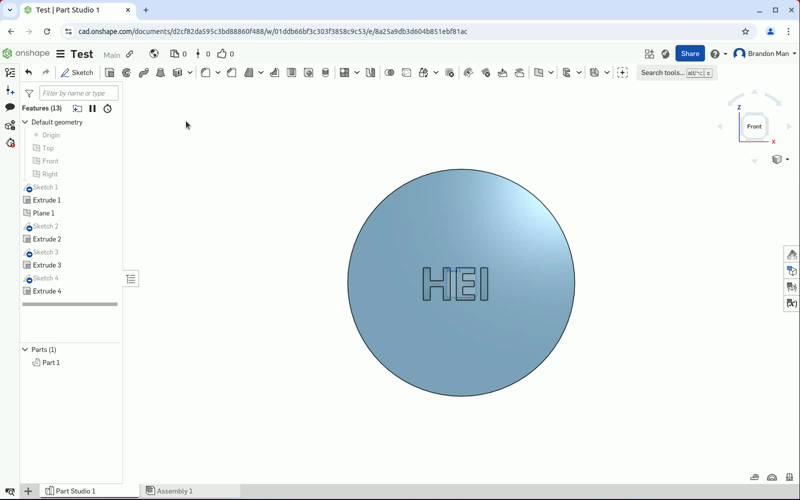
key(shift+h)
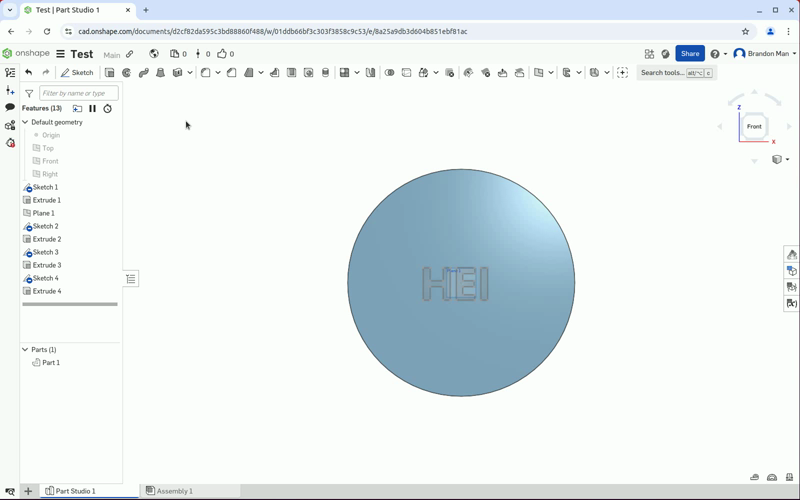
key(shift+7)
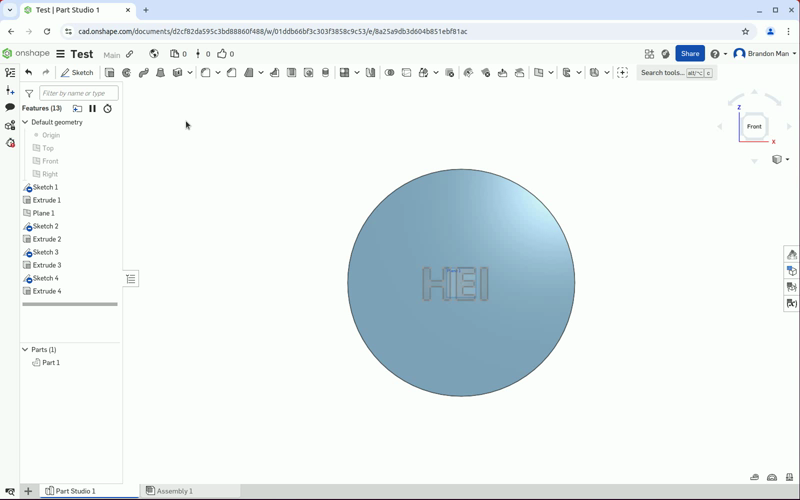
key(left, 2)
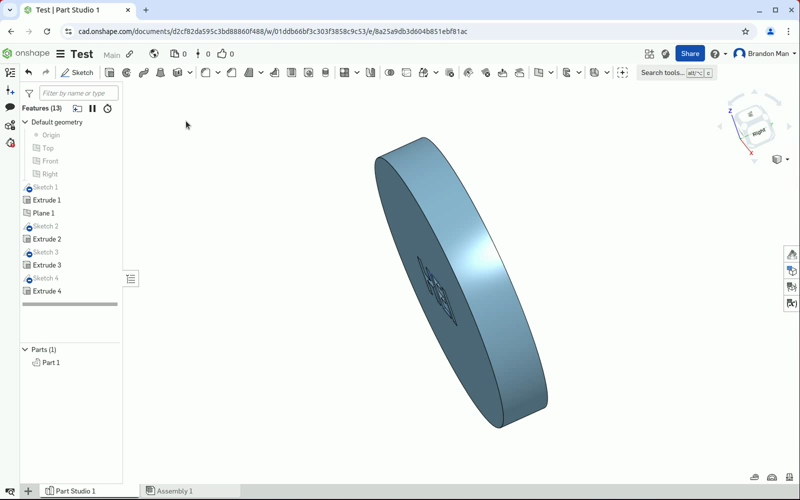
key(down, 2)
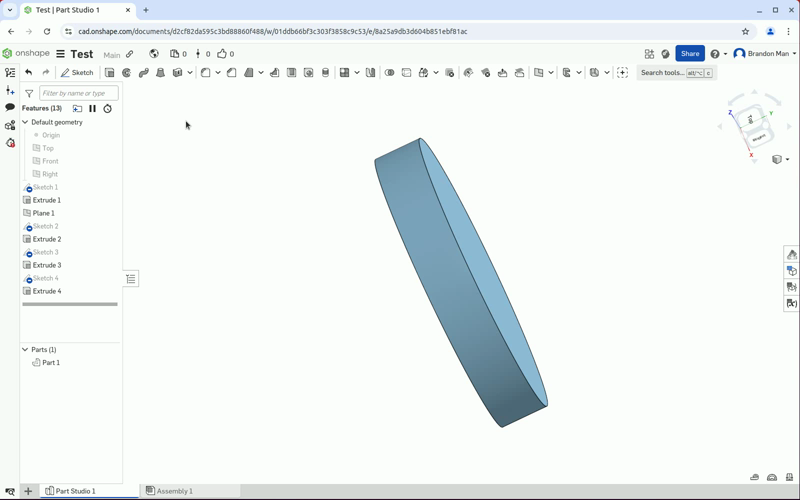
key(up, 2)
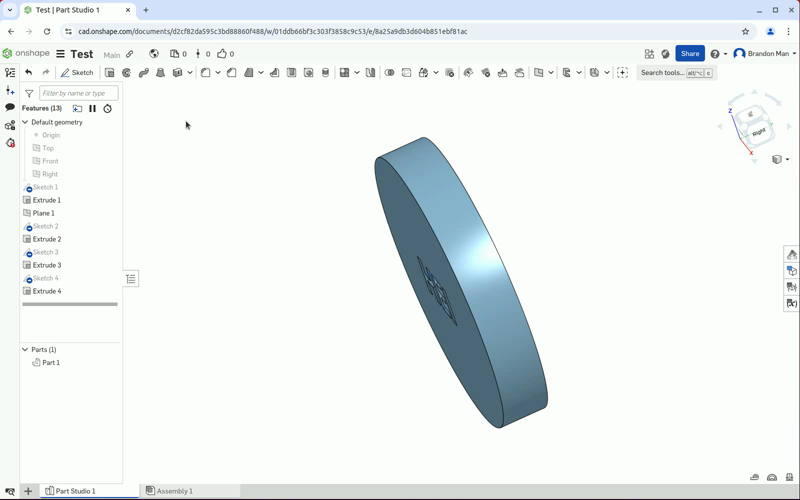
key(right, 2)
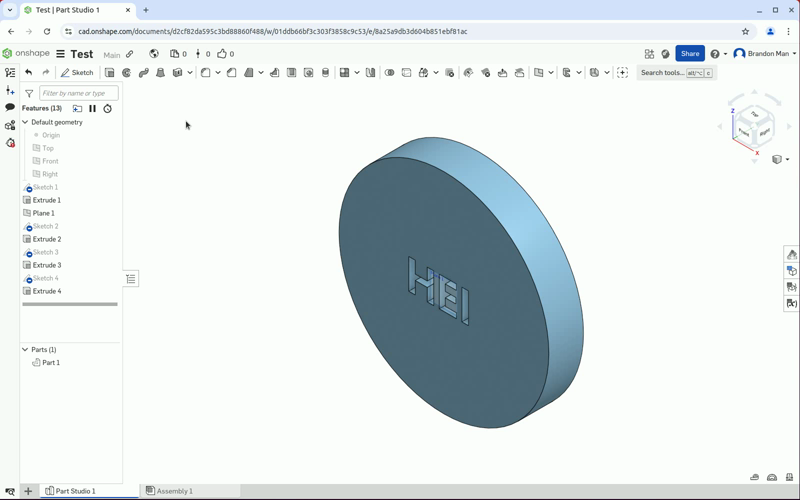
mouse_move(73, 189)
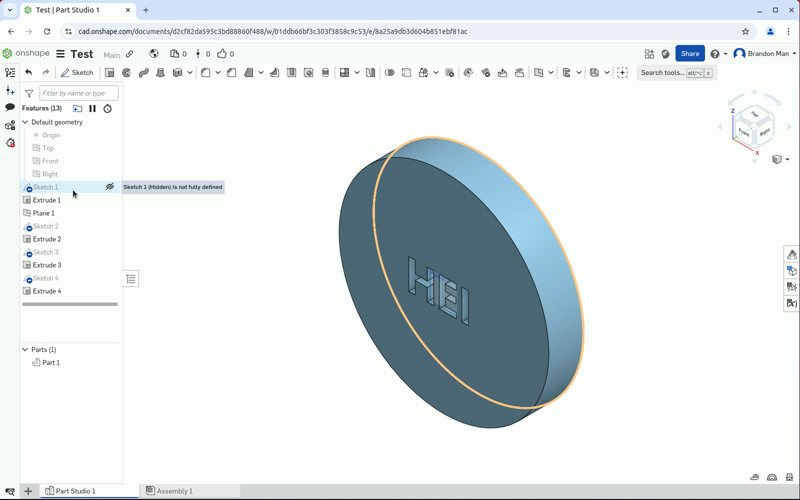
click(73, 189)